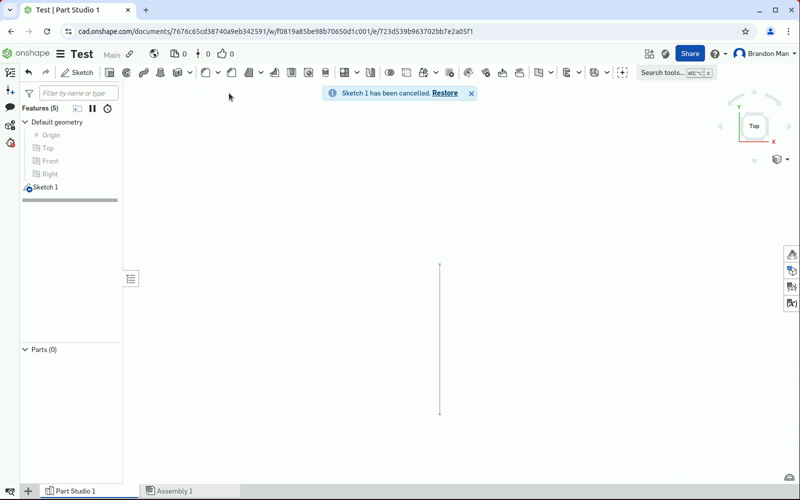
key(shift+h)
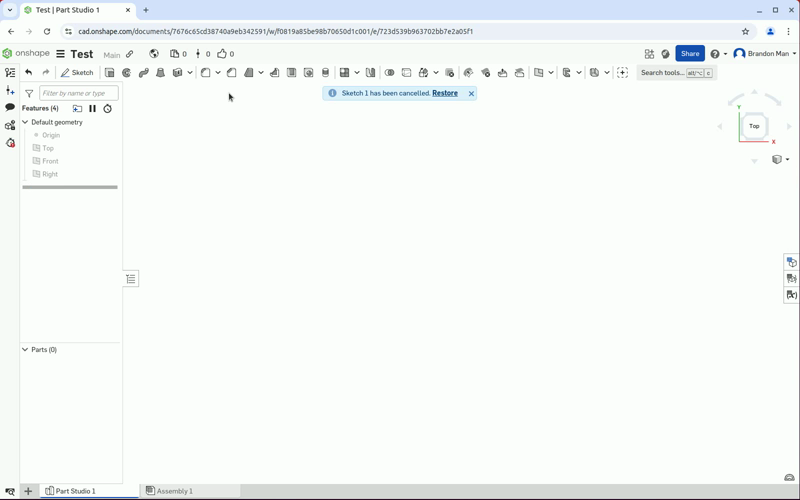
mouse_move(73, 352)
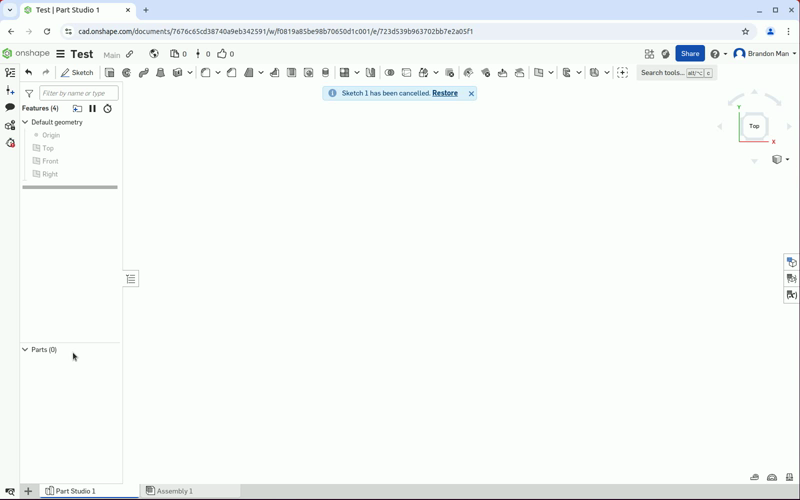
key(y)
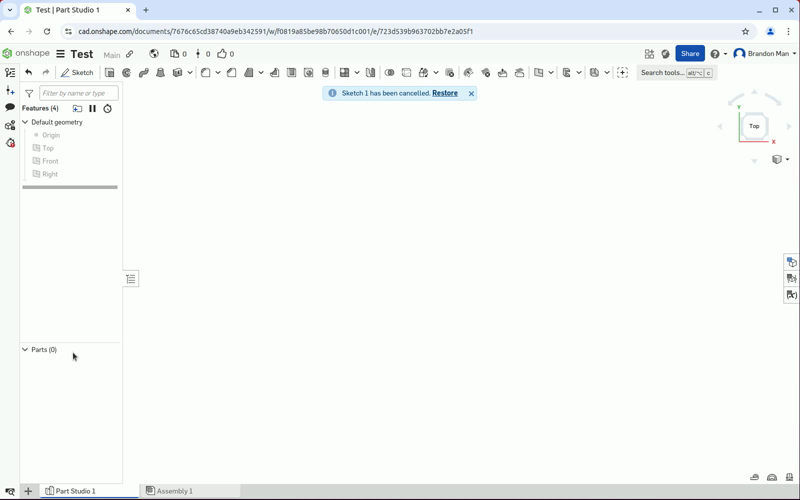
key(shift+p)
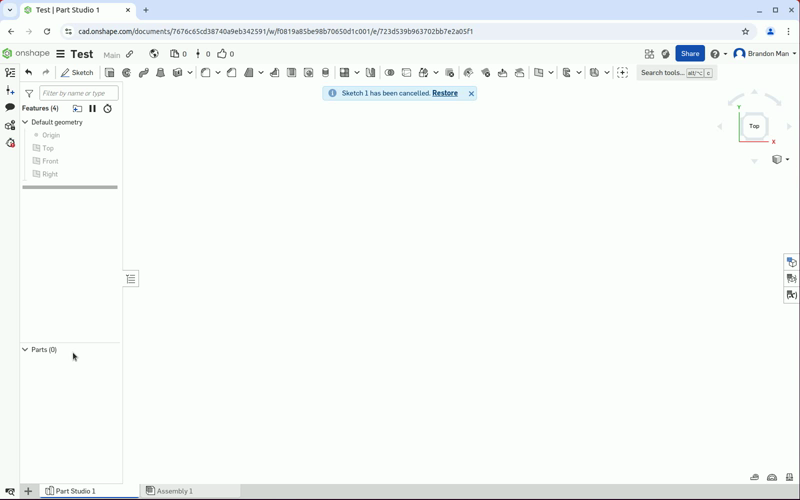
key(space)
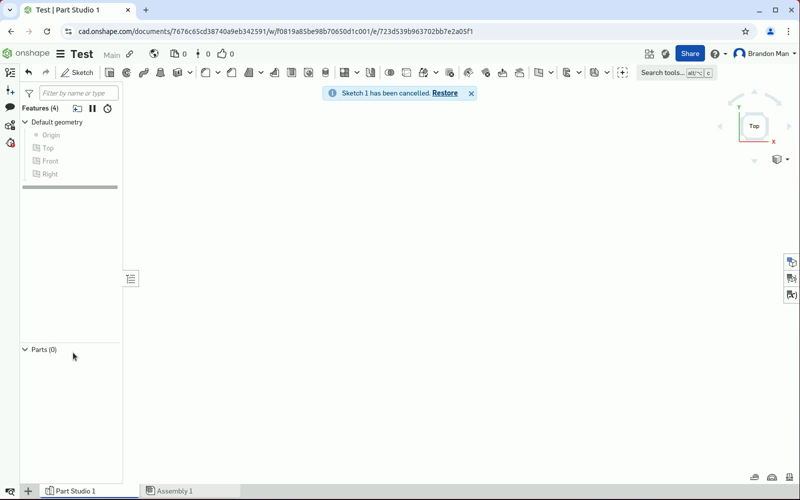
key_down(shift)
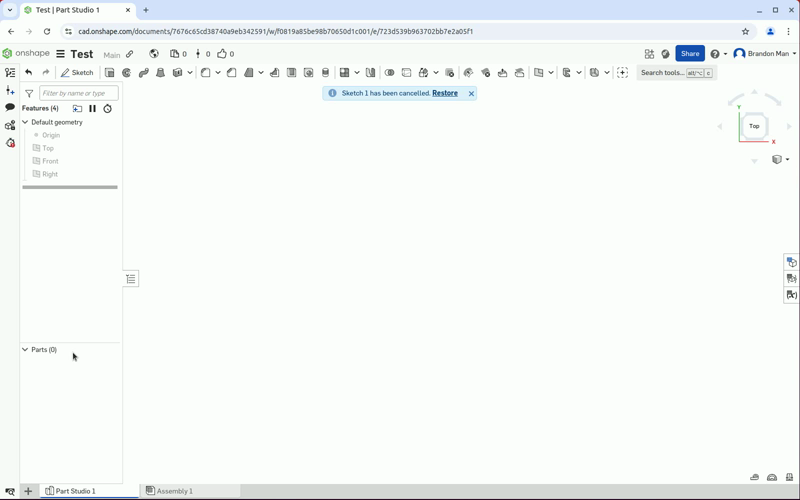
key(up)
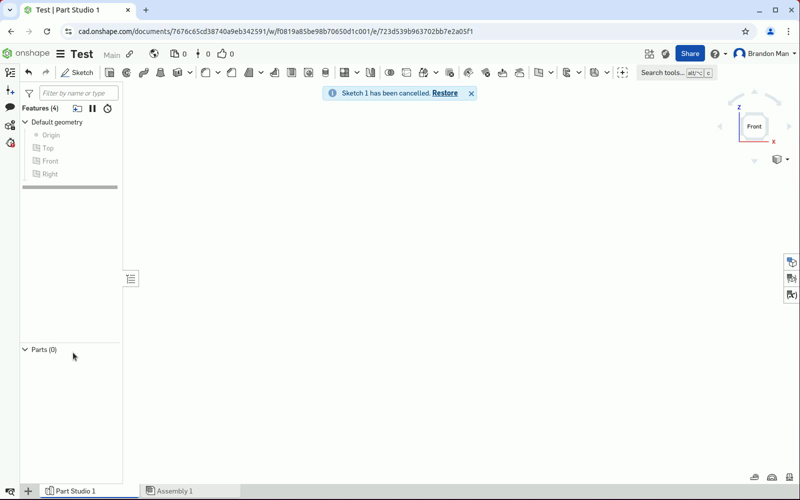
key_up(shift)
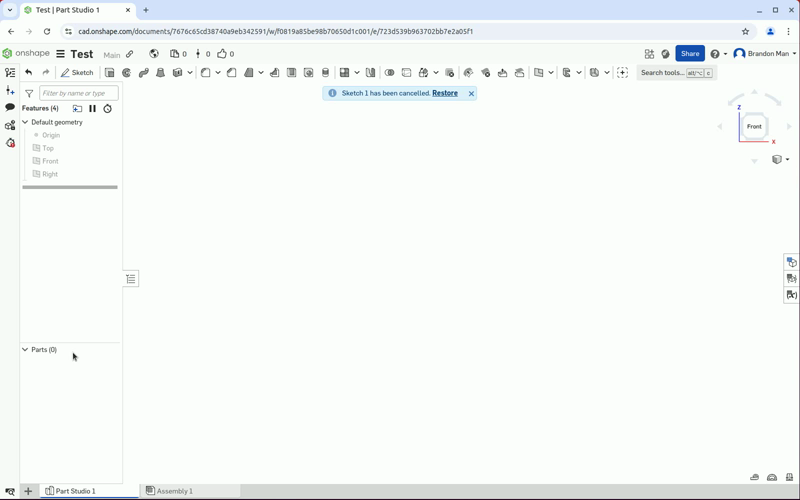
mouse_move(73, 352)
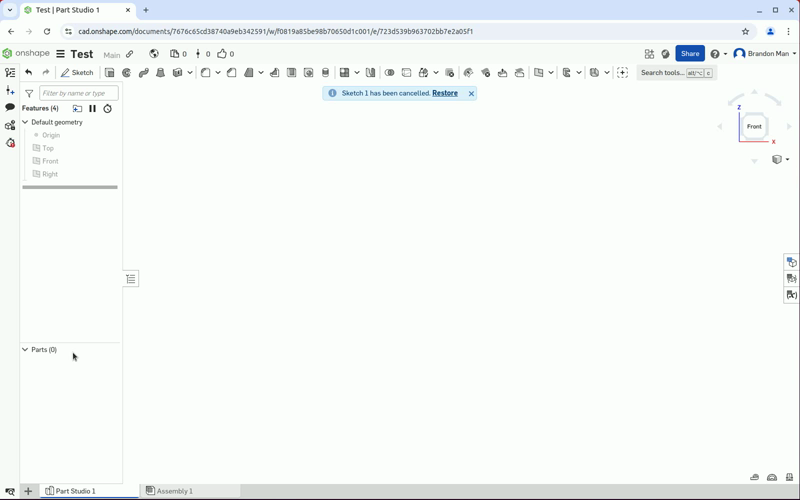
key(shift+y)
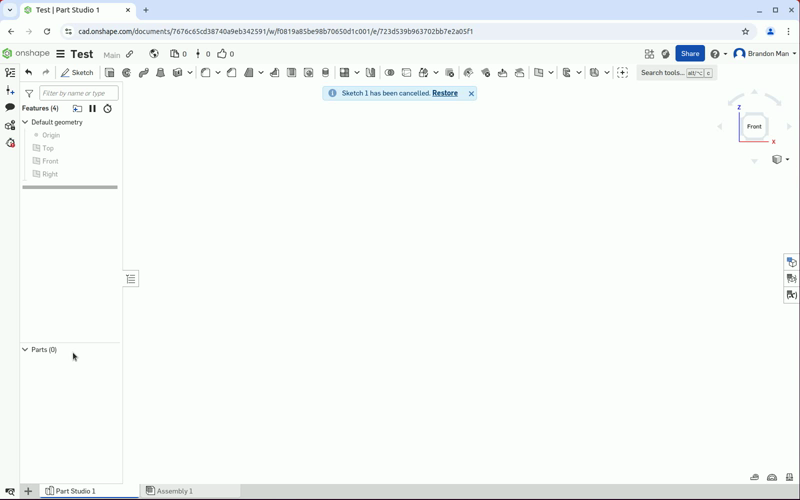
key(shift+s)
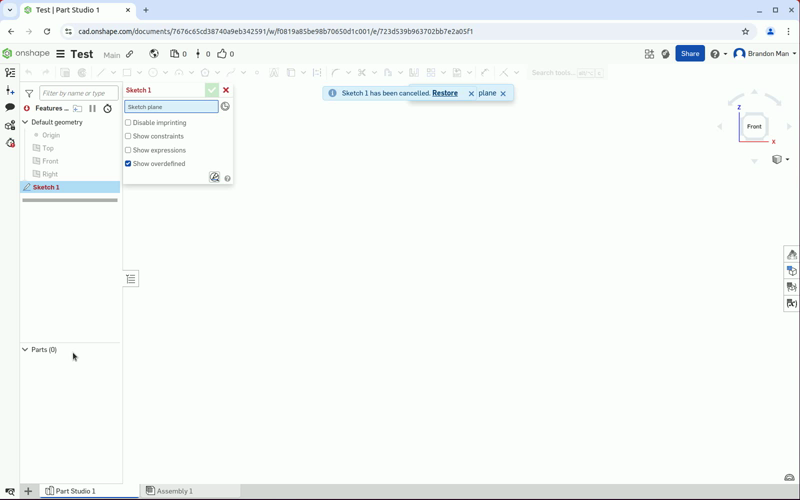
mouse_move(73, 163)
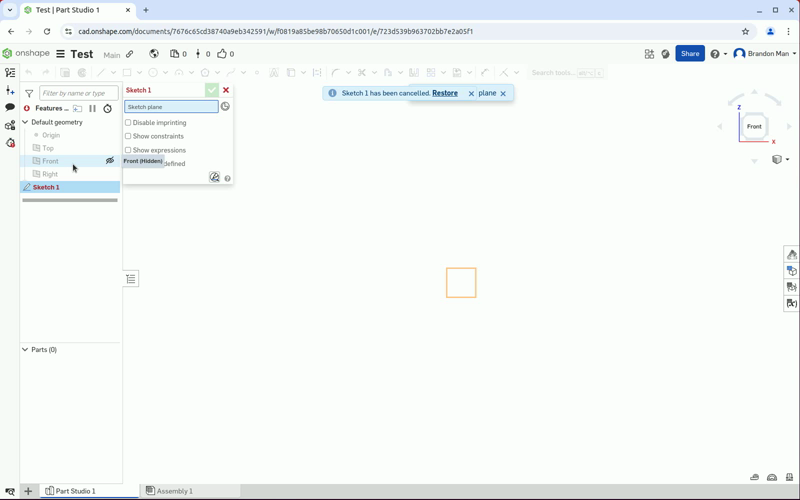
click(73, 163)
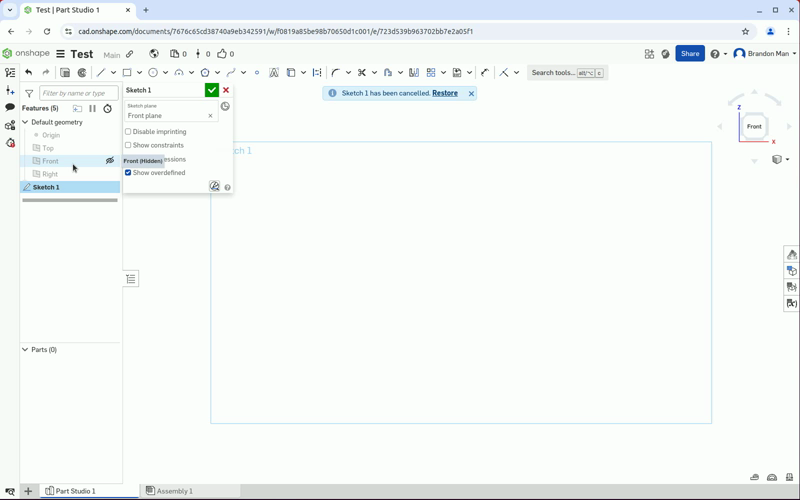
mouse_move(73, 352)
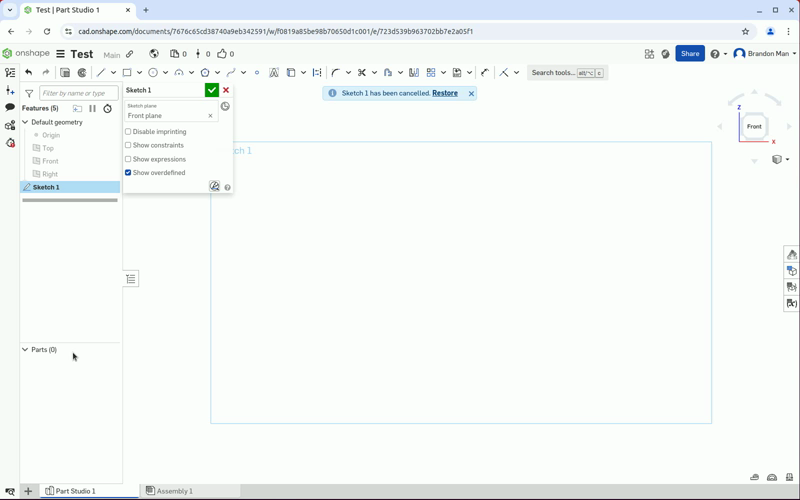
key(y)
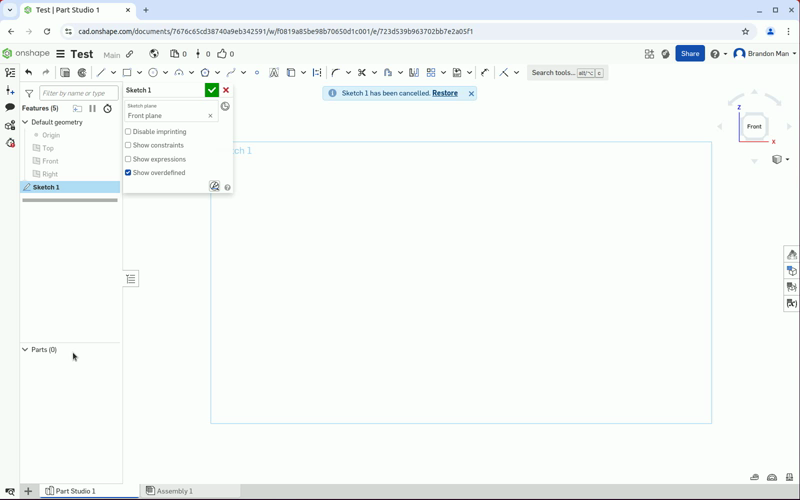
key(l)
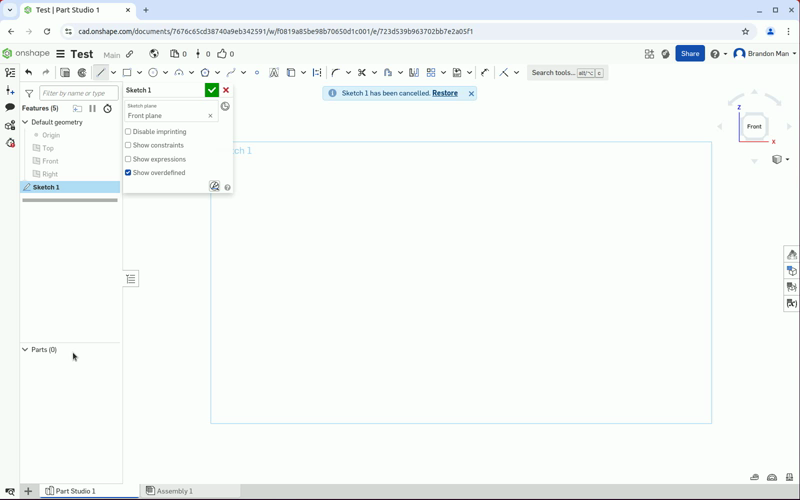
key_down(shift)
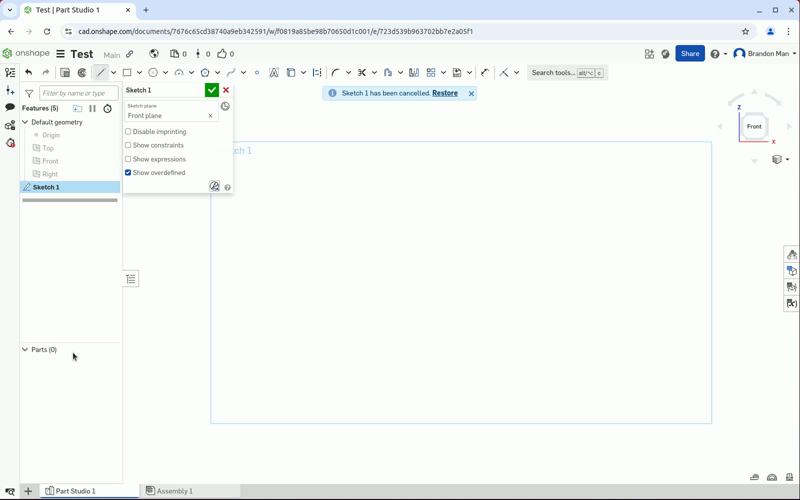
mouse_move(359, 294)
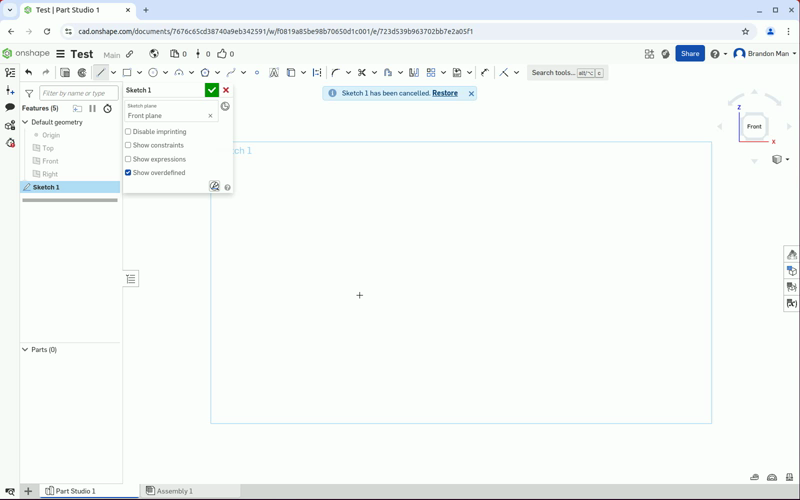
click(359, 294)
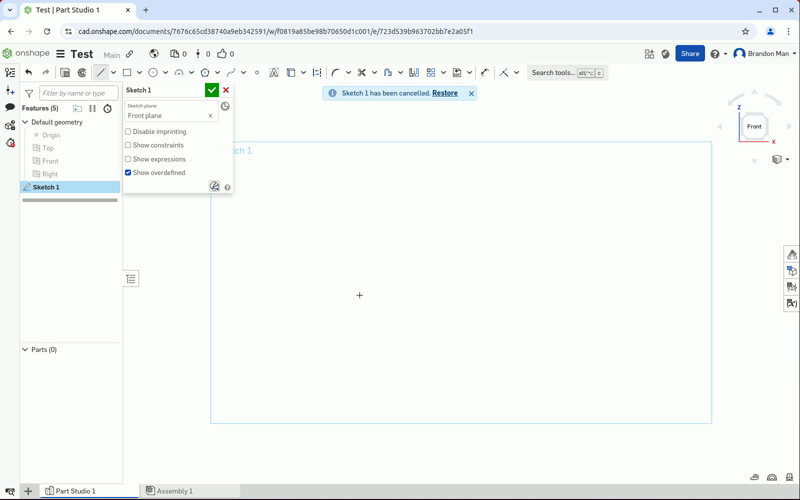
key_up(shift)
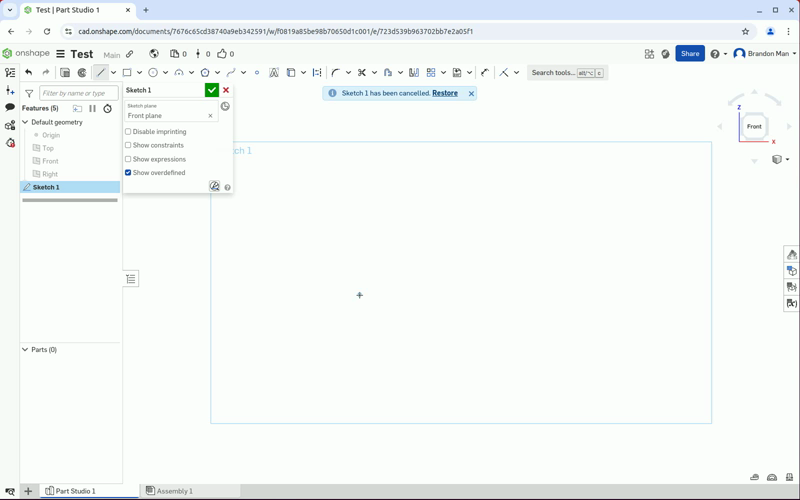
key_down(shift)
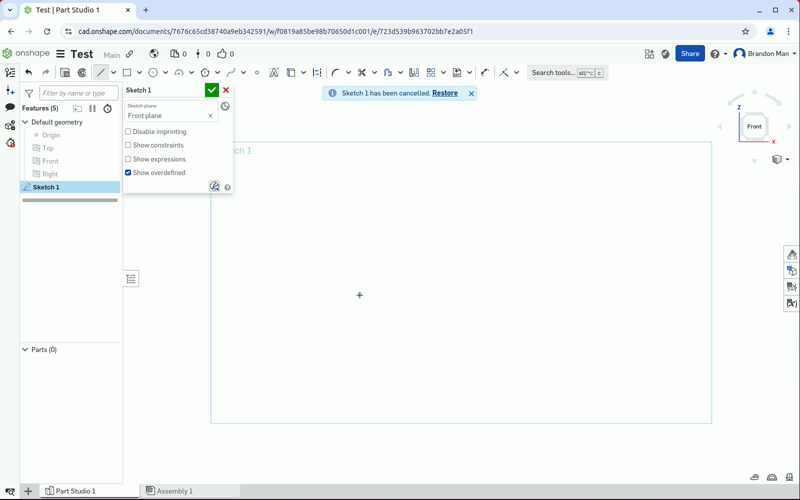
mouse_move(560, 294)
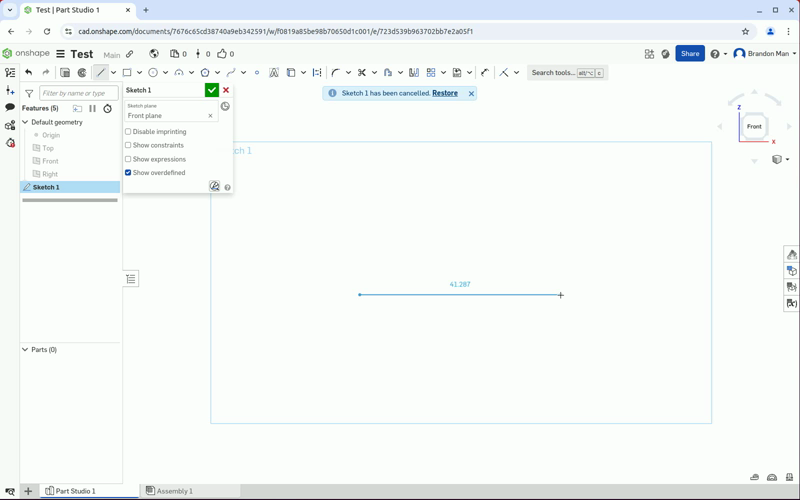
click(560, 294)
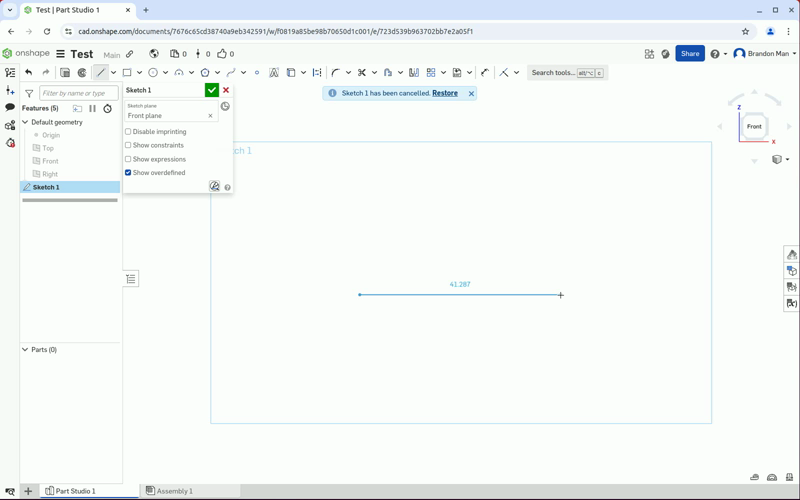
key_up(shift)
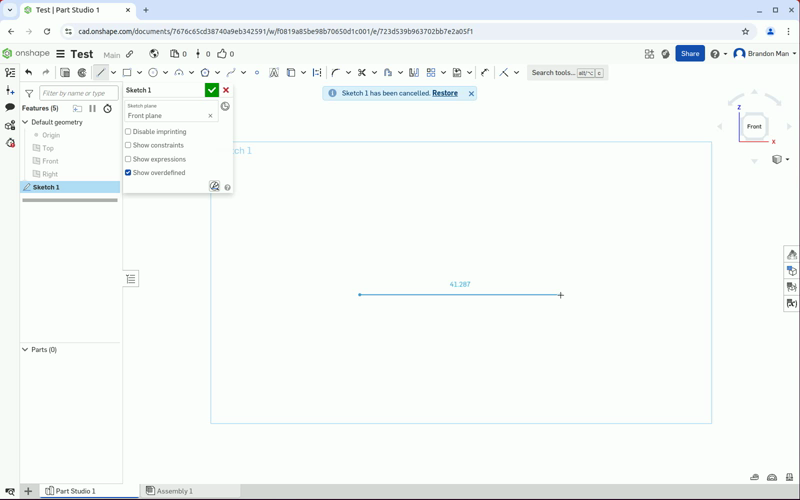
key_down(shift)
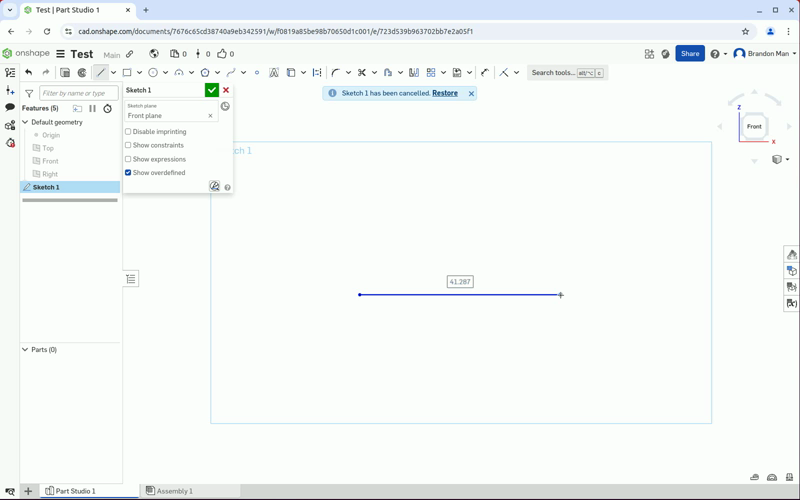
mouse_move(589, 294)
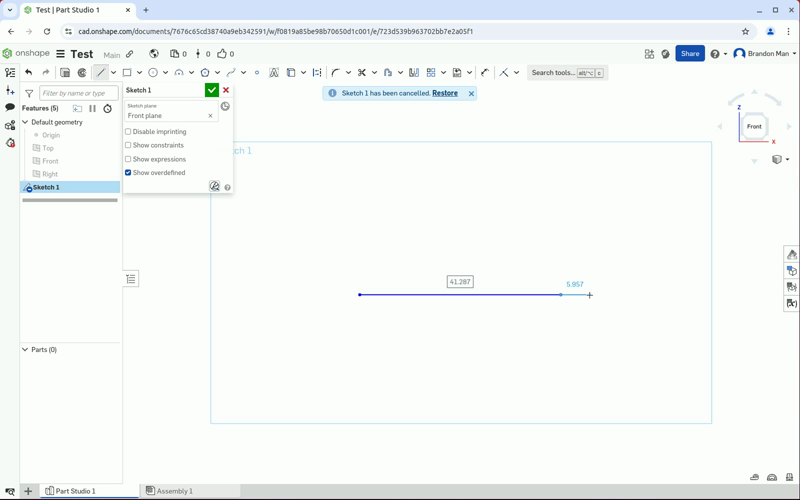
mouse_move(560, 271)
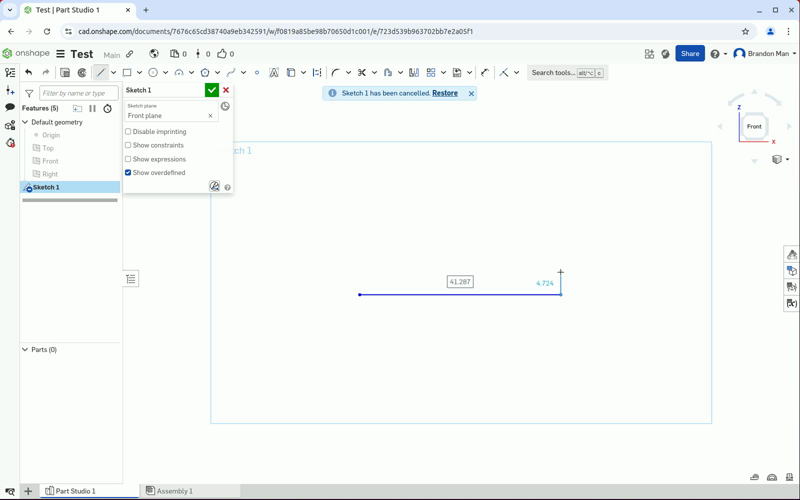
click(560, 271)
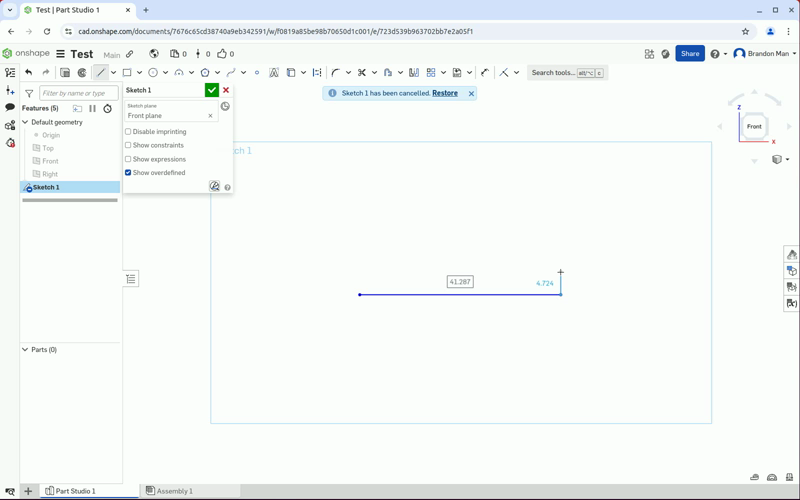
key_up(shift)
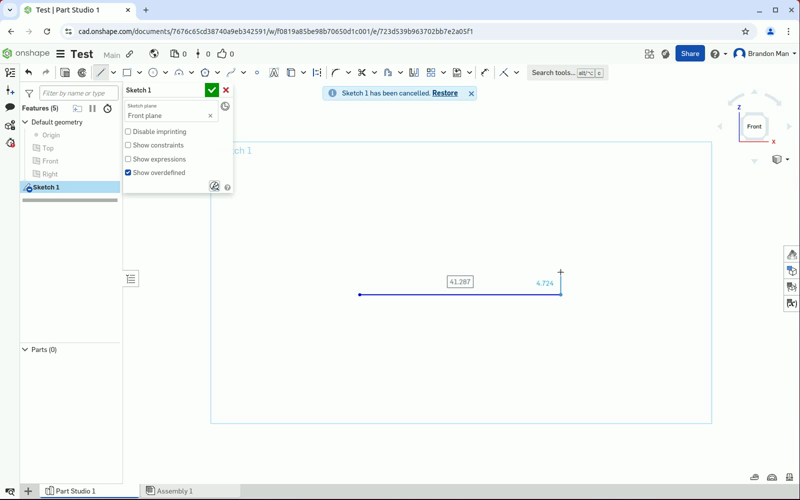
key_down(shift)
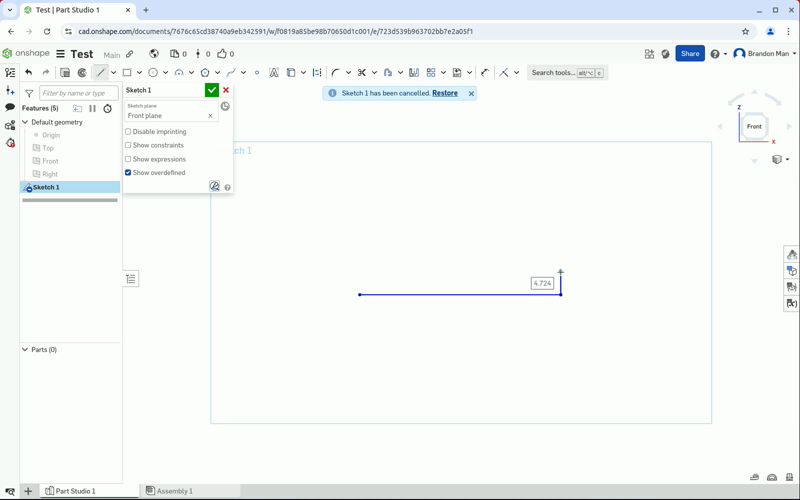
mouse_move(359, 271)
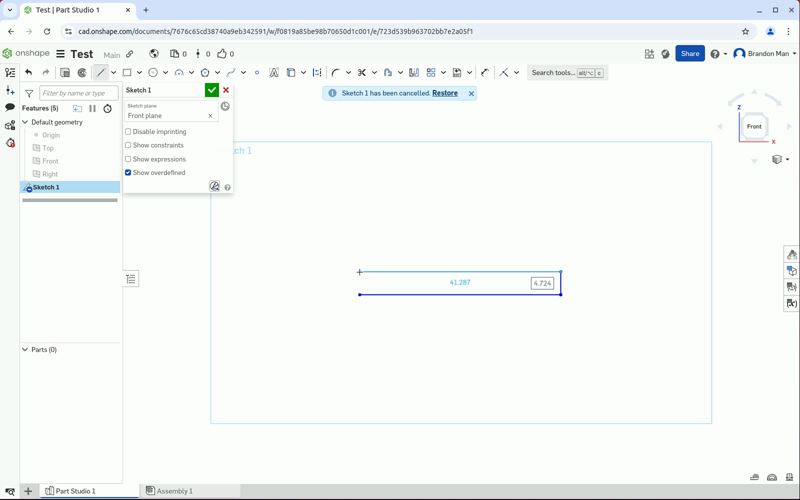
click(359, 271)
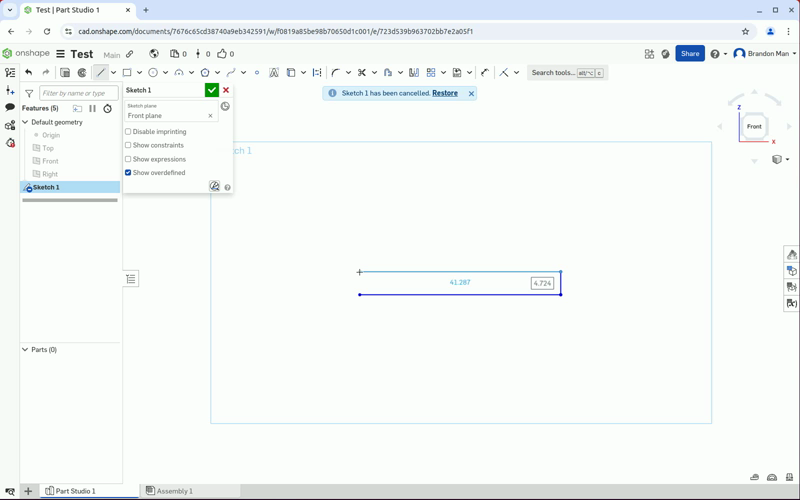
key_up(shift)
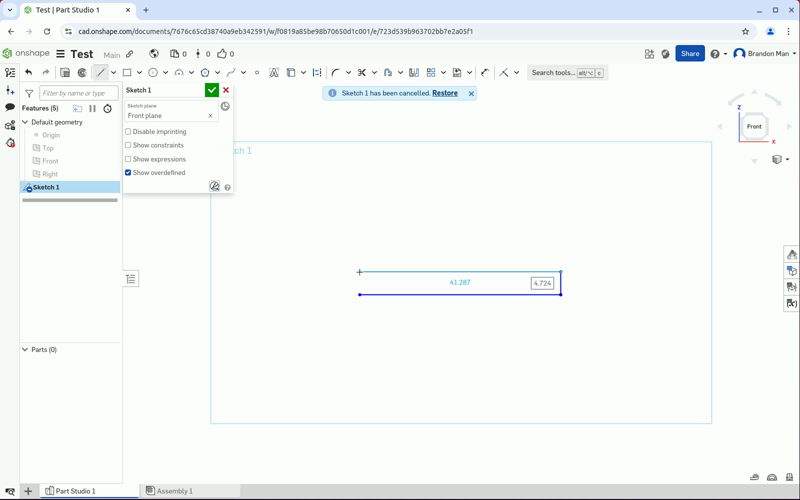
mouse_move(389, 271)
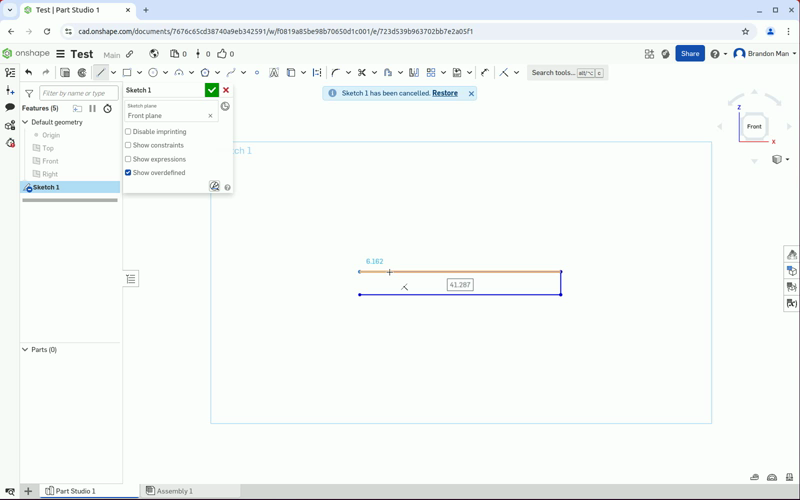
key_down(shift)
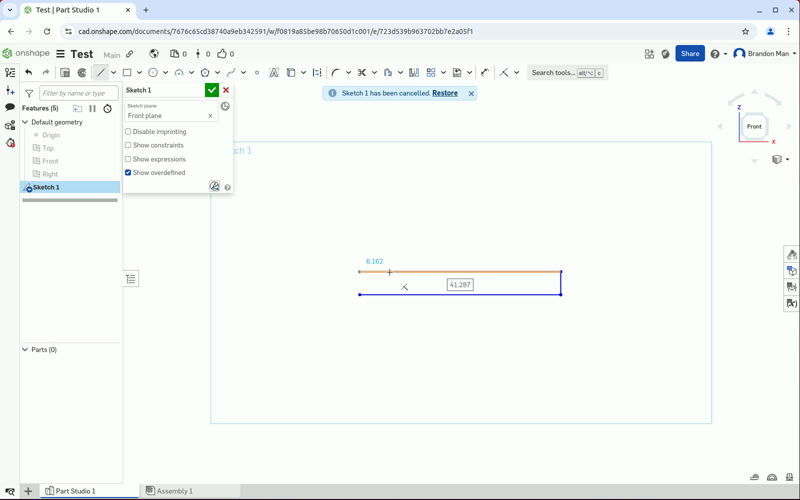
mouse_move(359, 294)
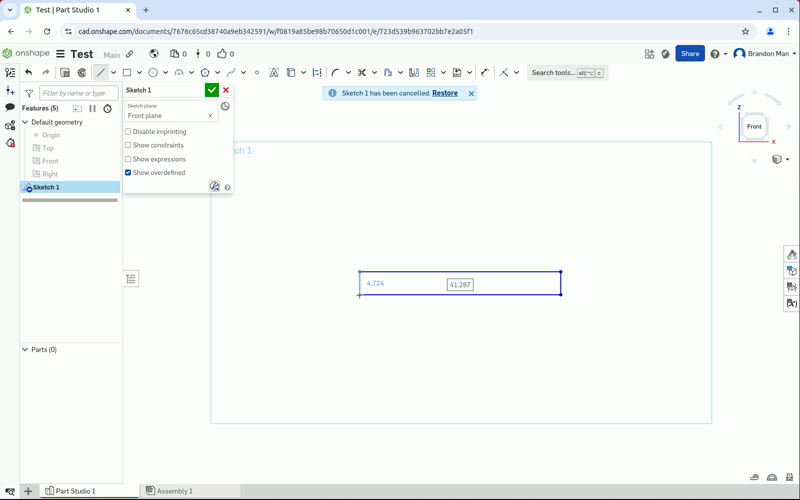
key_up(shift)
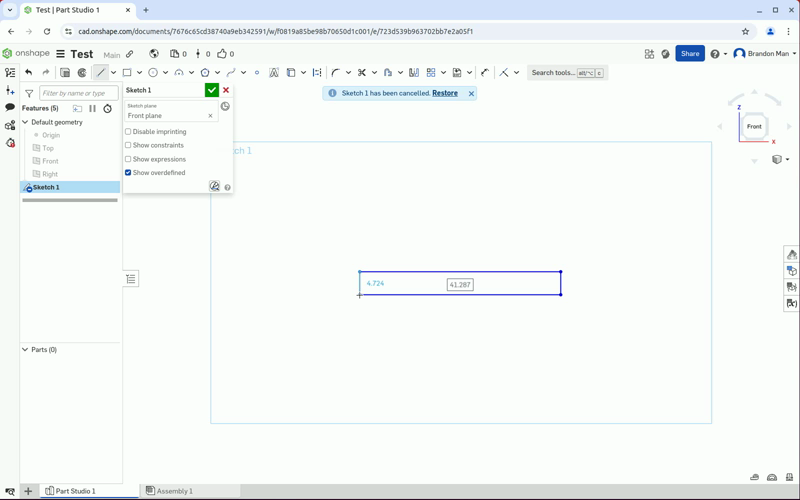
click(359, 294)
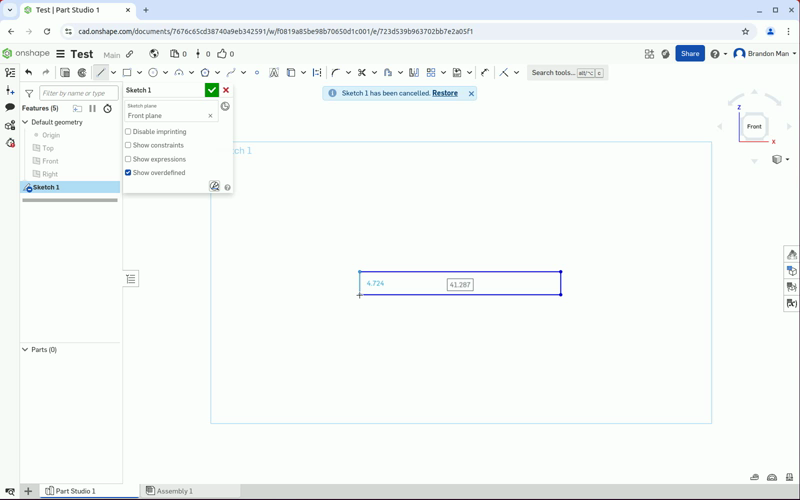
key(esc)
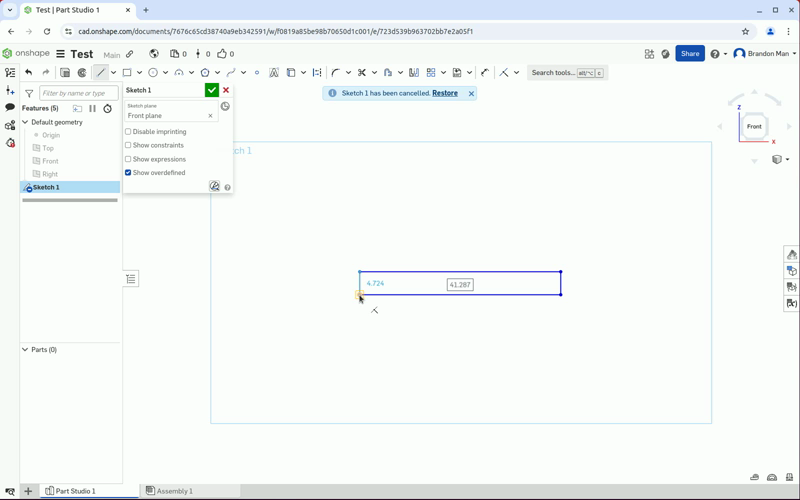
mouse_move(490, 290)
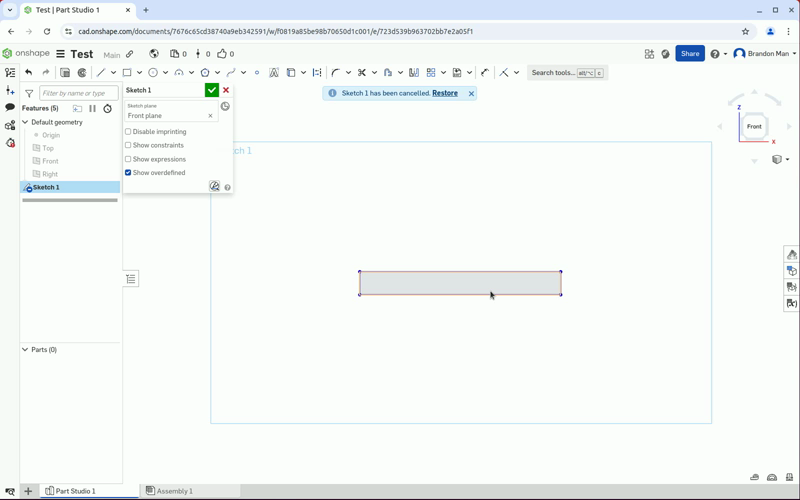
click(490, 290)
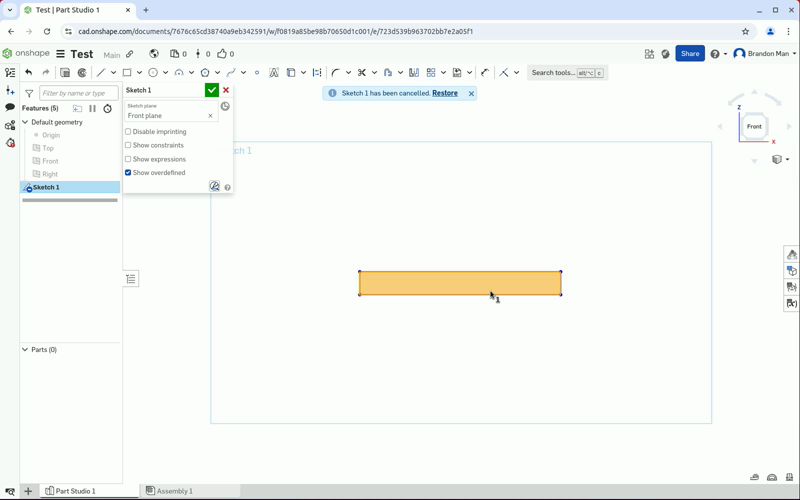
mouse_move(73, 352)
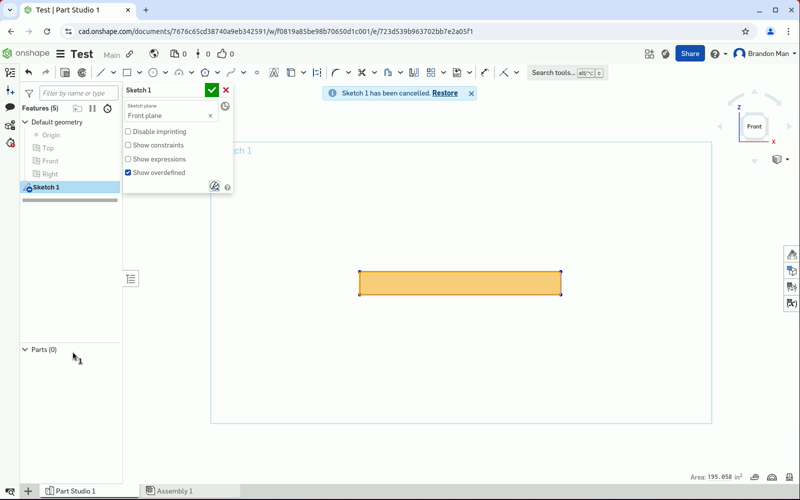
key(shift+y)
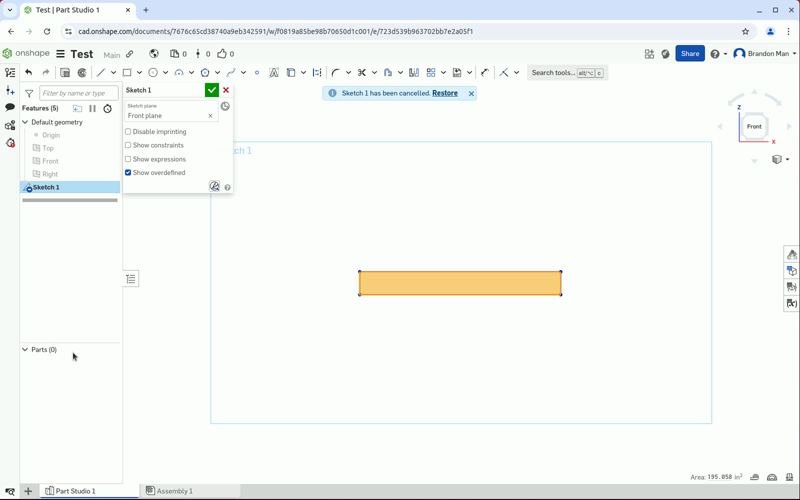
key(shift+e)
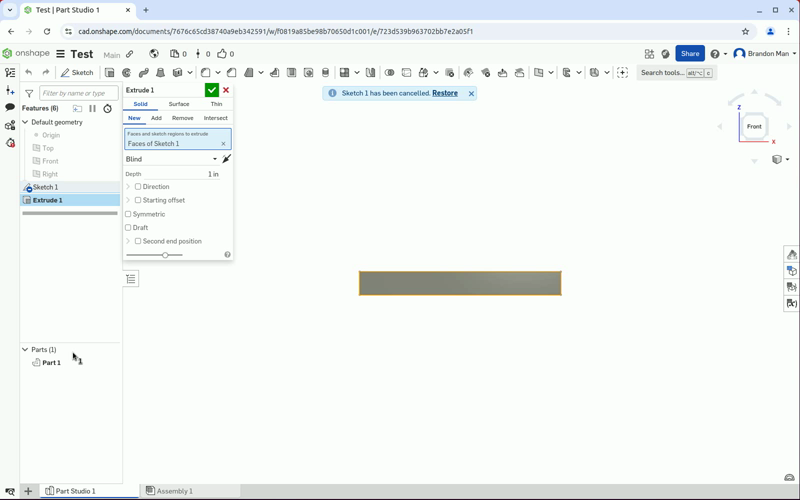
mouse_move(143, 106)
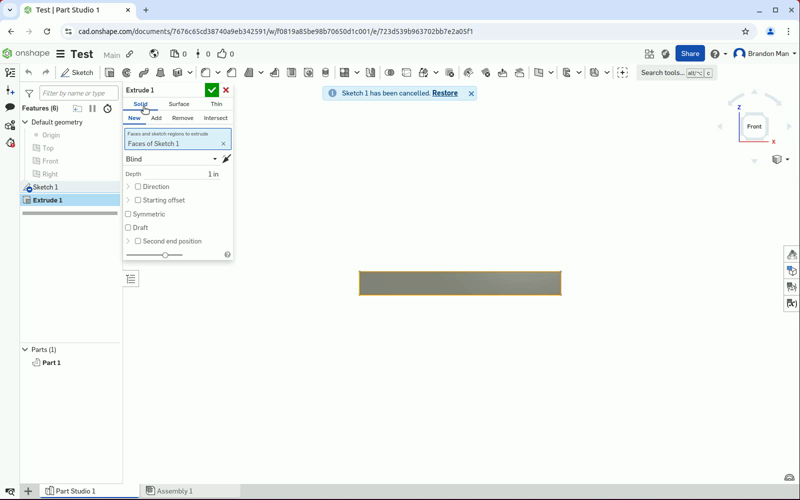
click(143, 106)
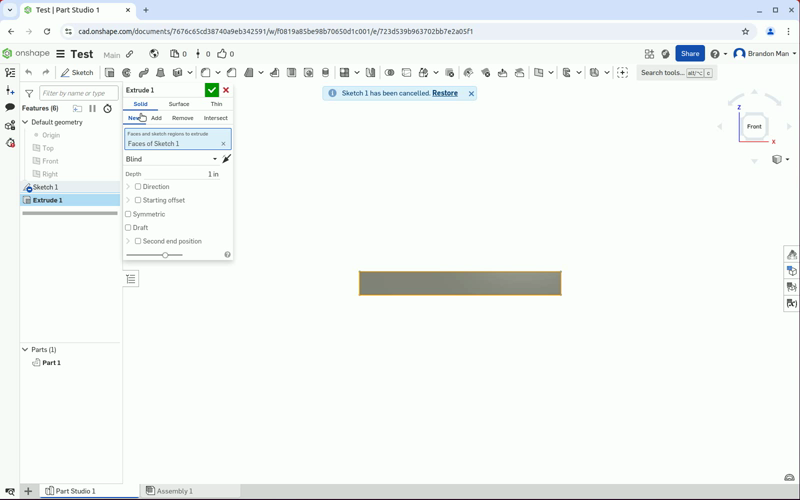
mouse_move(137, 120)
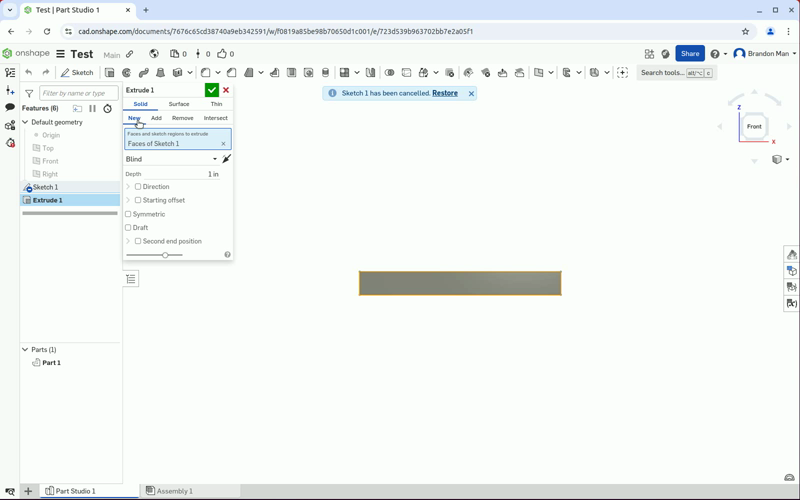
click(137, 120)
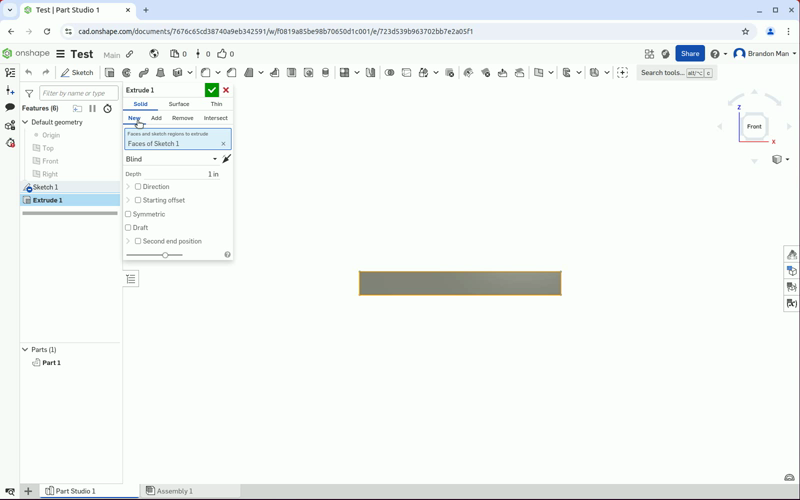
key(tab, 4)
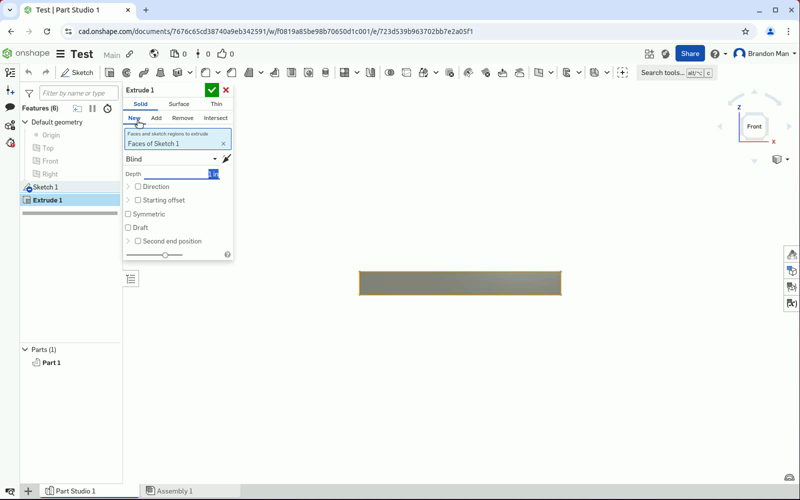
text(0.962)
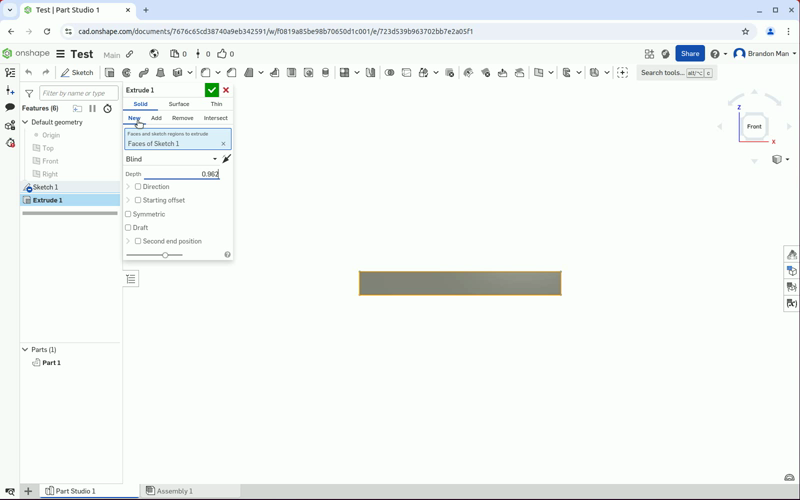
key(tab, 3)
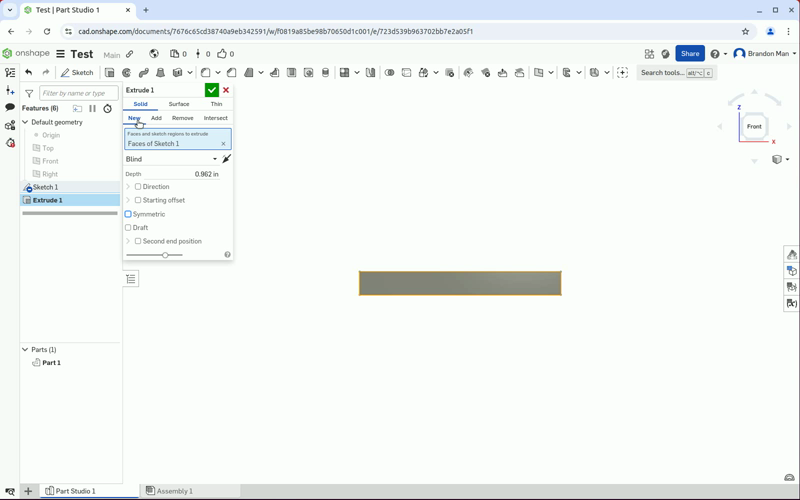
key(space)
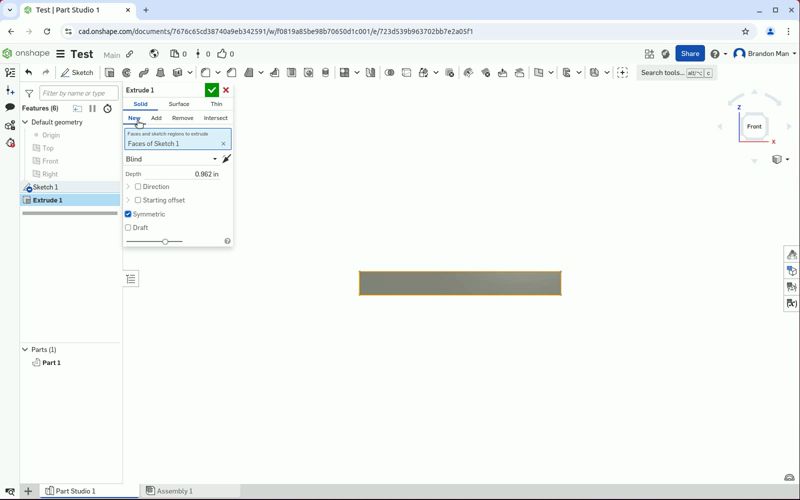
key(enter)
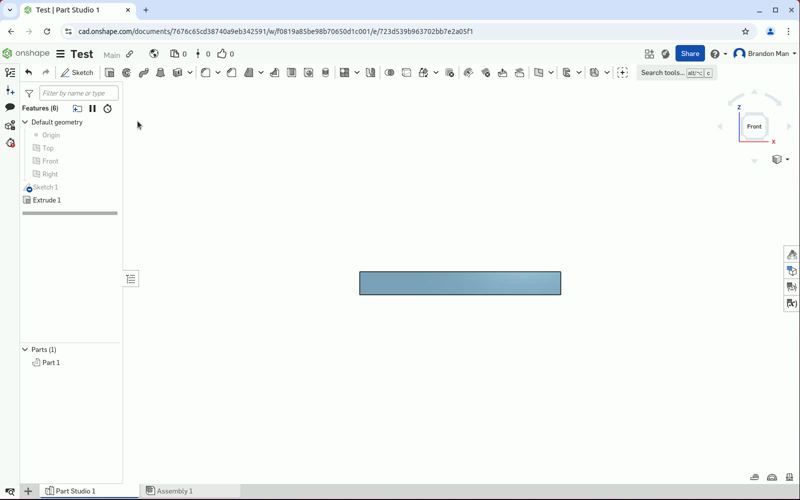
key(shift+h)
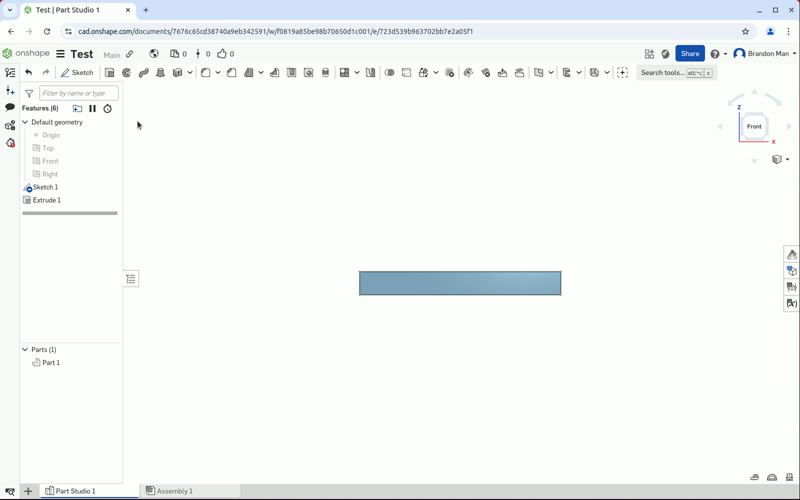
key(shift+h)
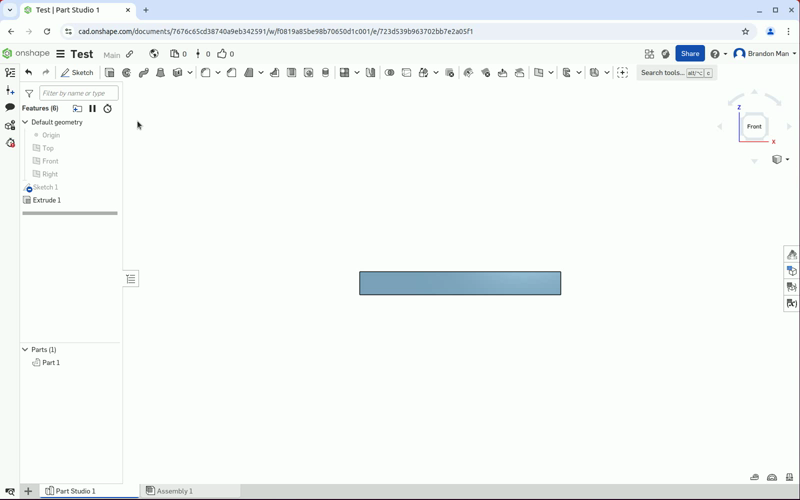
mouse_move(73, 189)
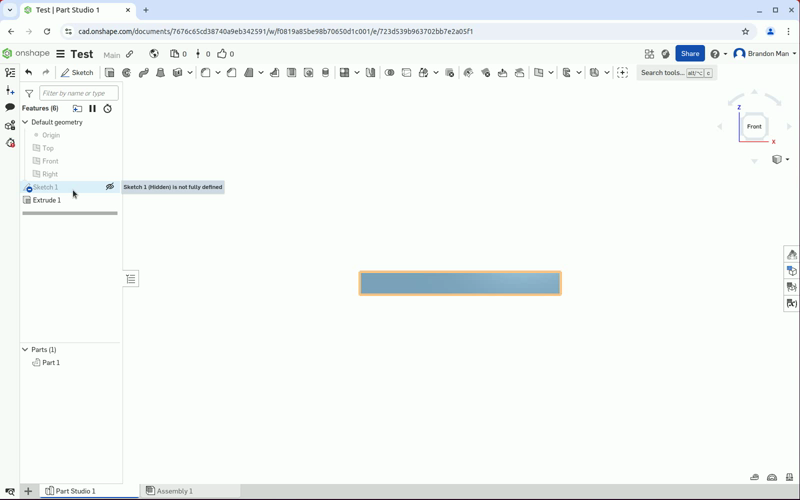
click(73, 189)
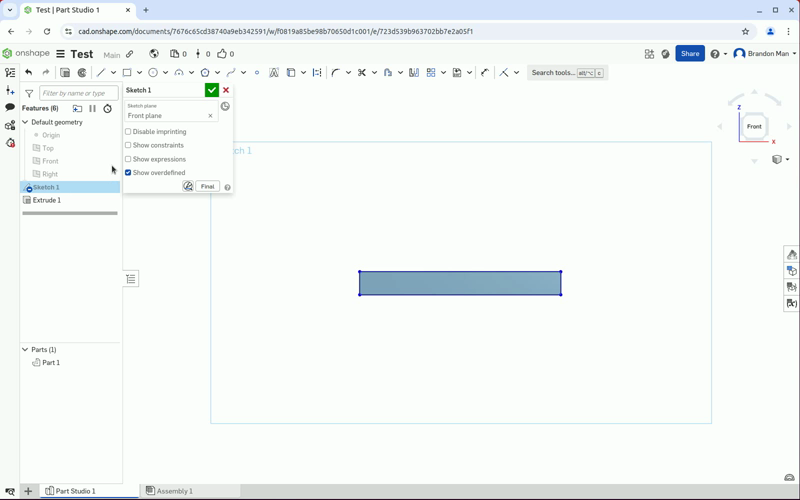
mouse_move(229, 92)
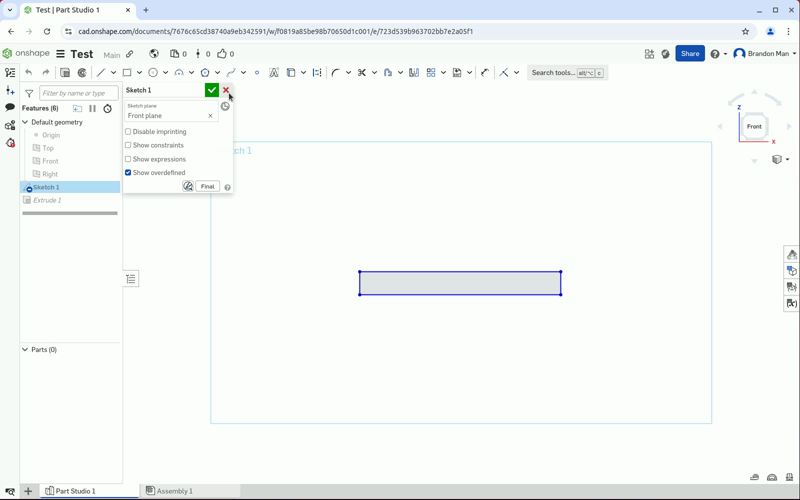
click(229, 92)
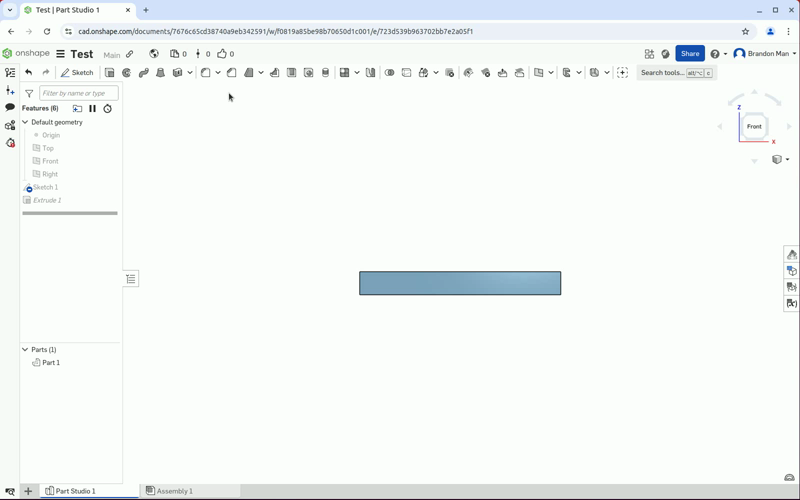
mouse_move(73, 352)
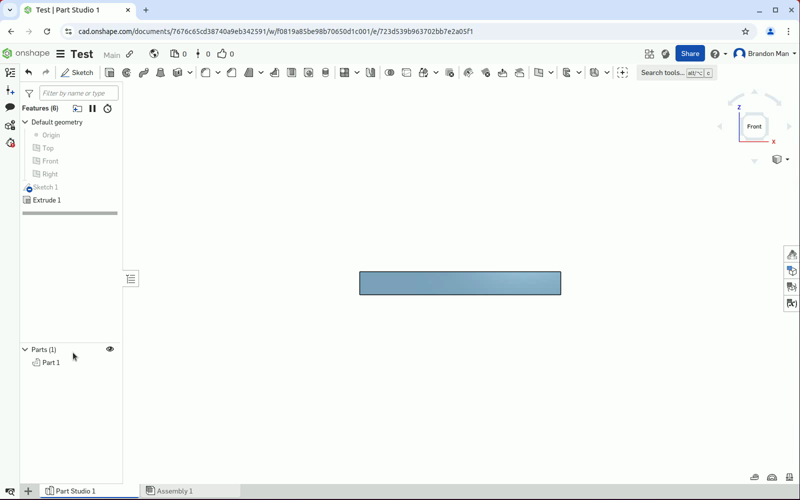
key(y)
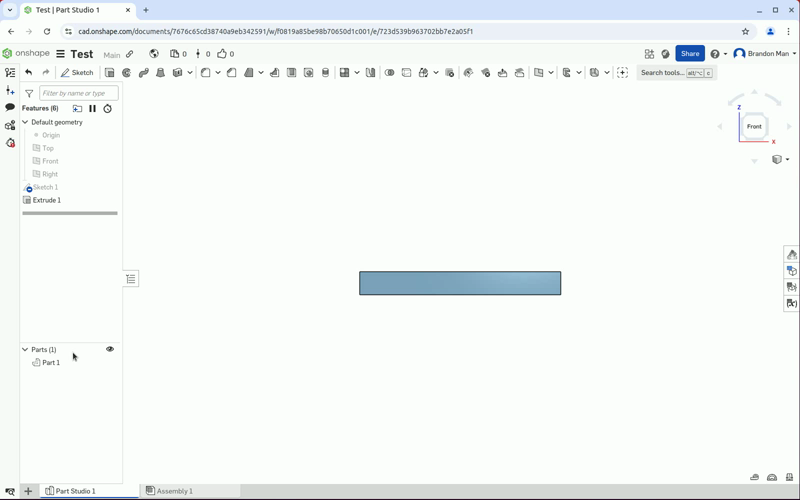
key(shift+p)
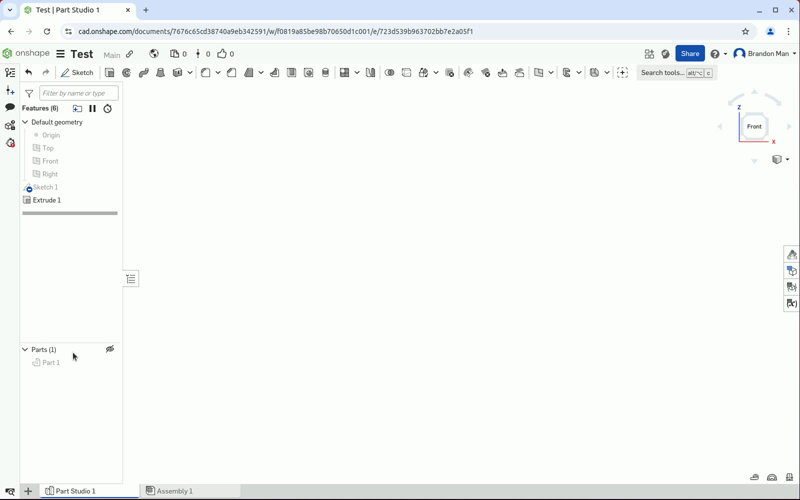
key(space)
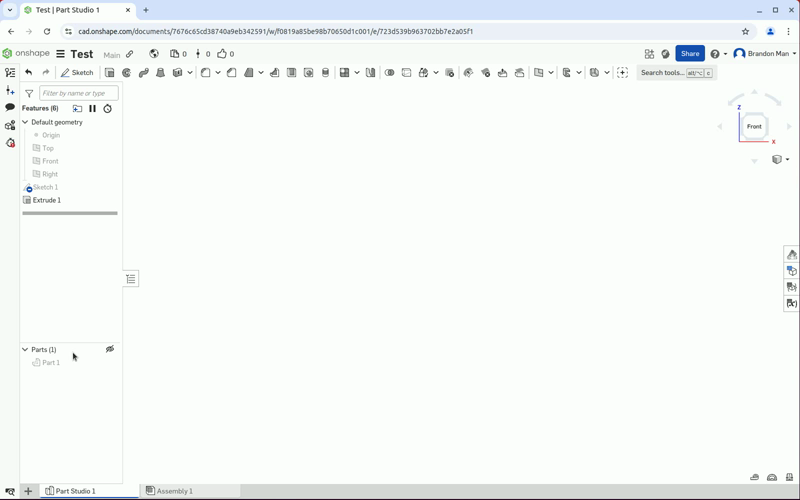
key_down(shift)
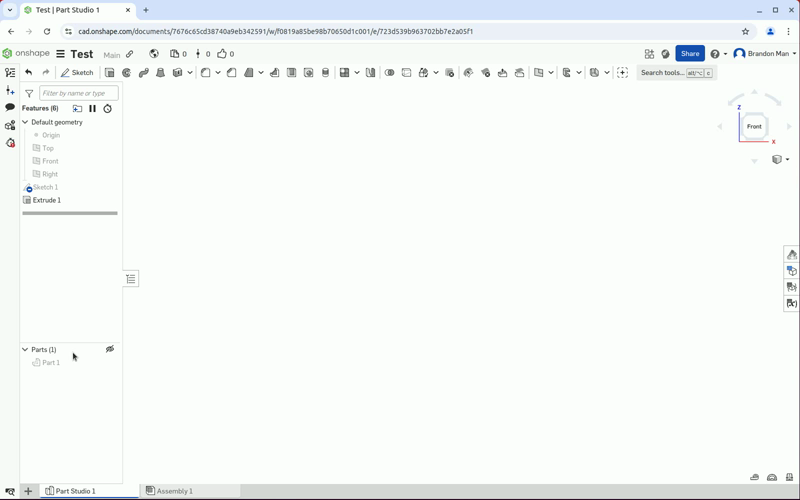
key(left)
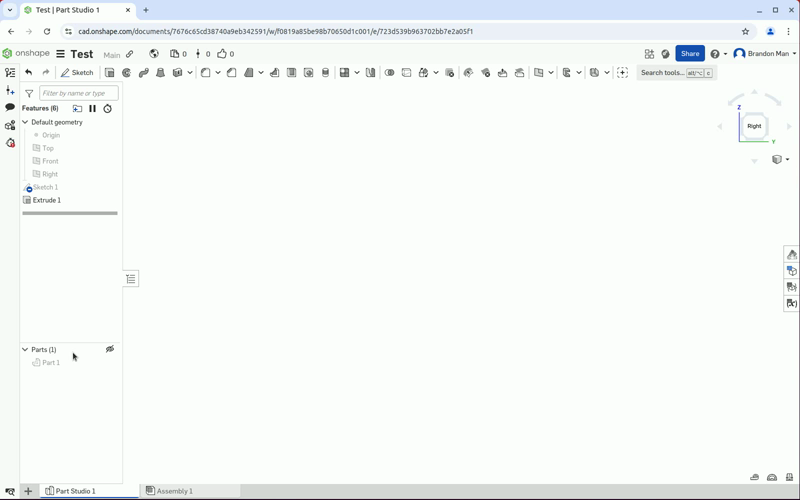
key_up(shift)
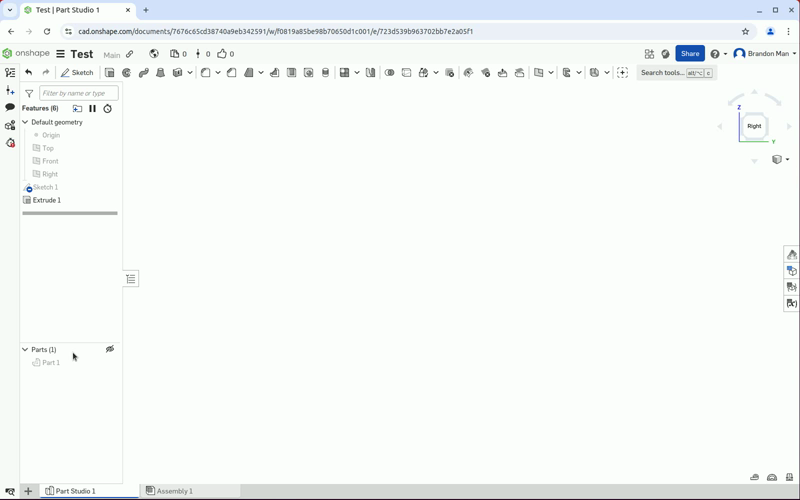
mouse_move(73, 352)
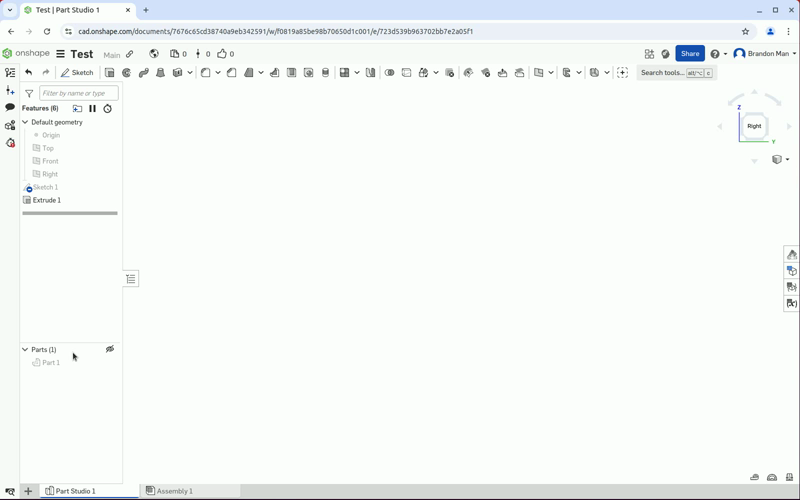
key(shift+y)
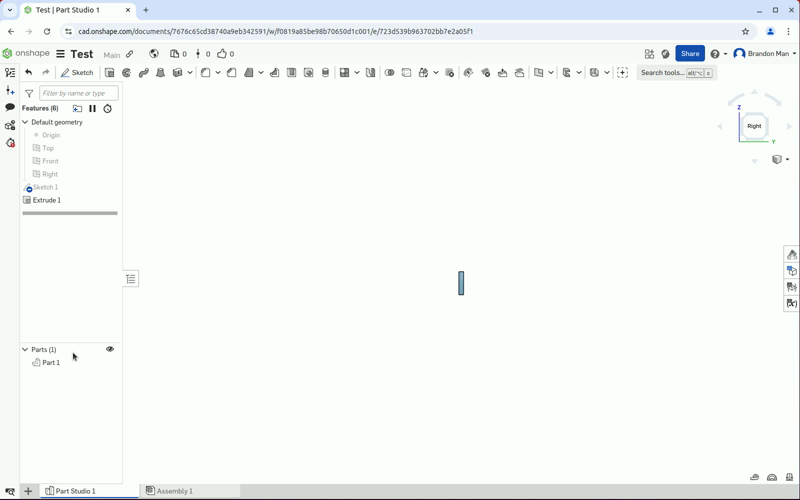
mouse_move(541, 75)
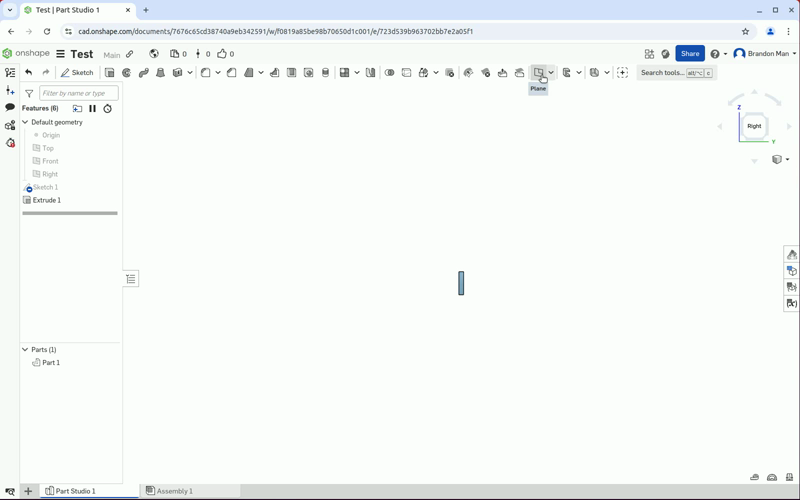
click(541, 75)
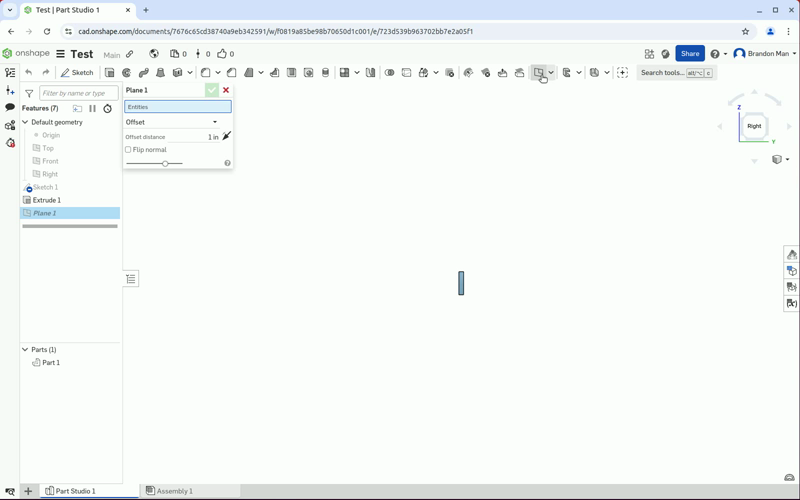
mouse_move(73, 176)
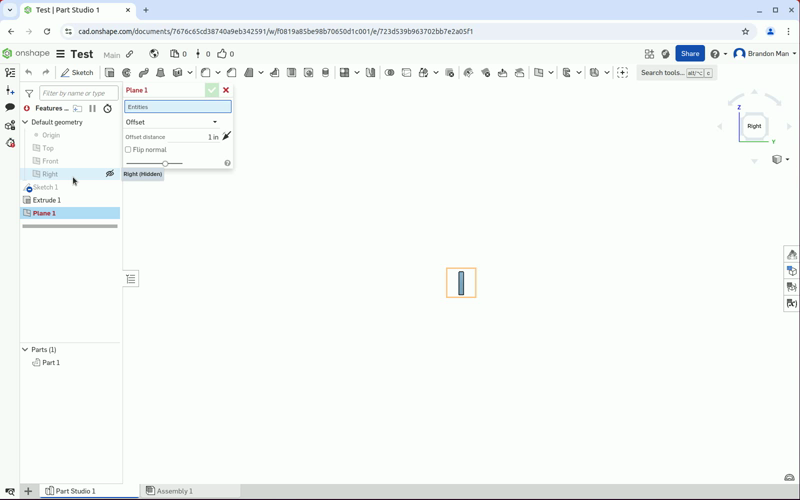
click(73, 176)
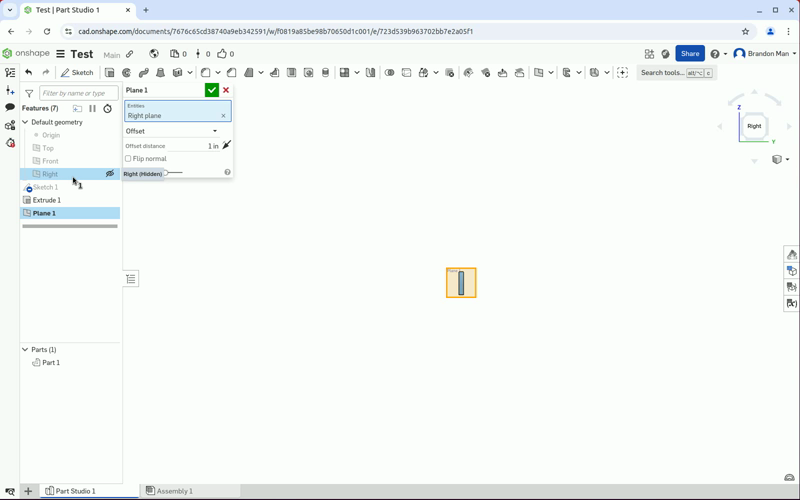
key(tab, 2)
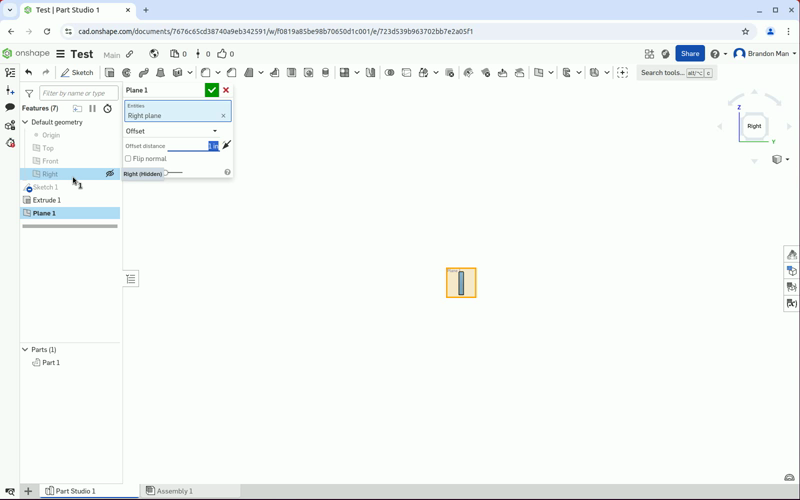
text(20.705)
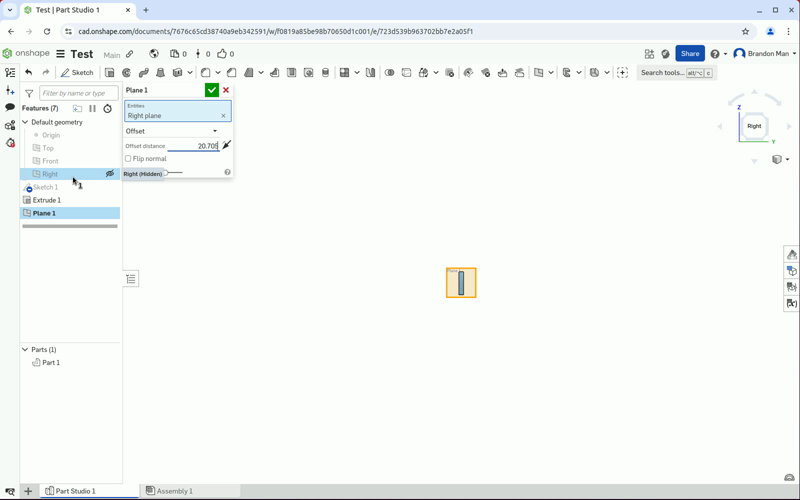
key(enter, 2)
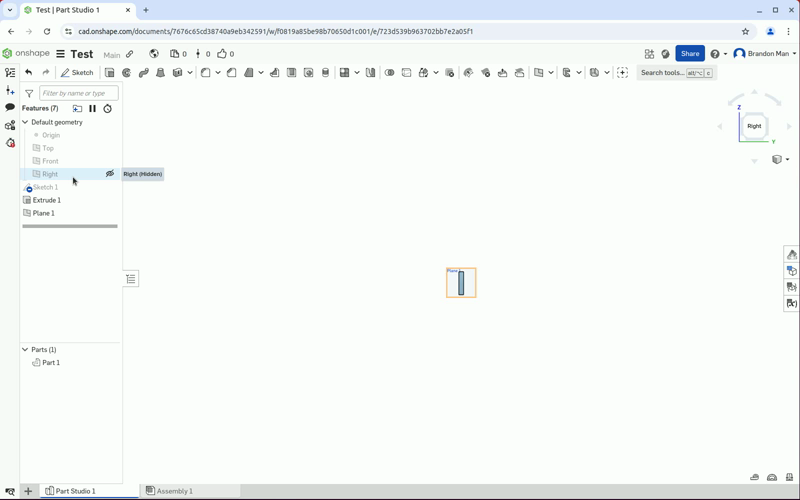
key(shift+s)
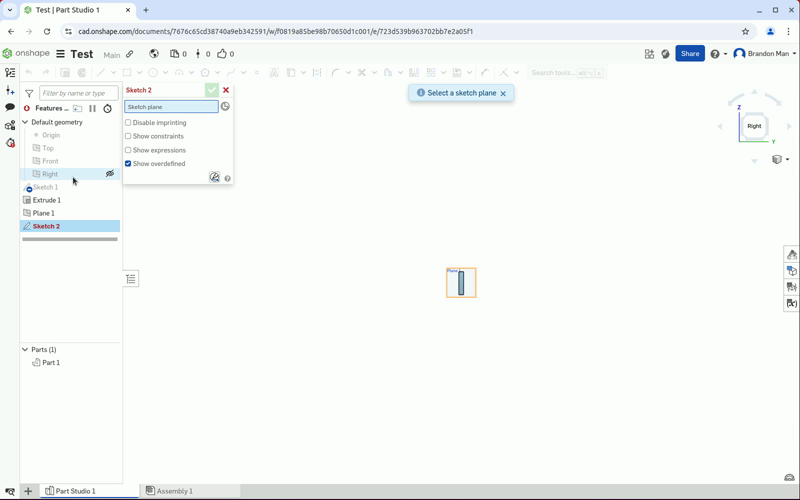
mouse_move(73, 215)
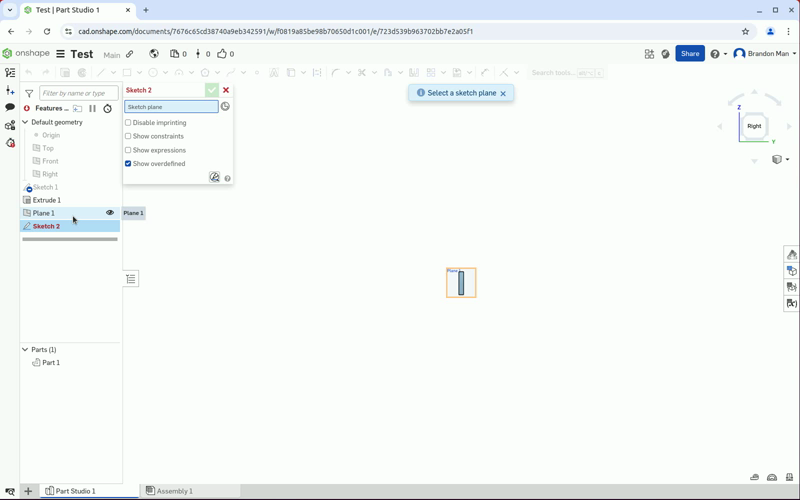
click(73, 215)
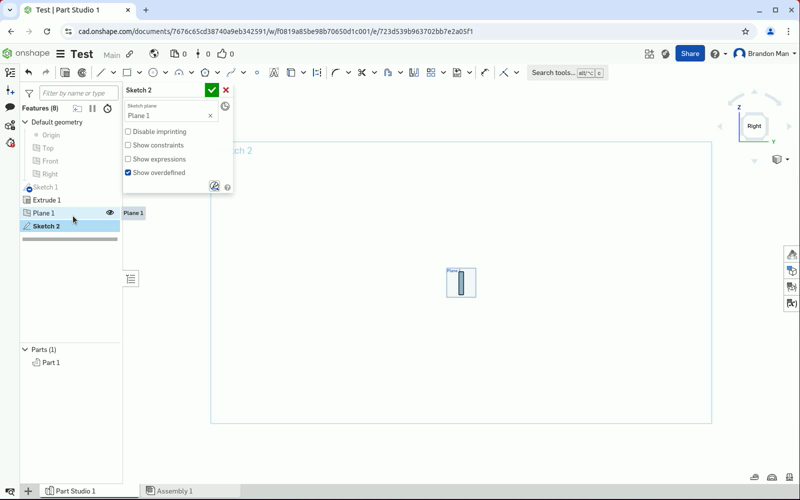
mouse_move(73, 352)
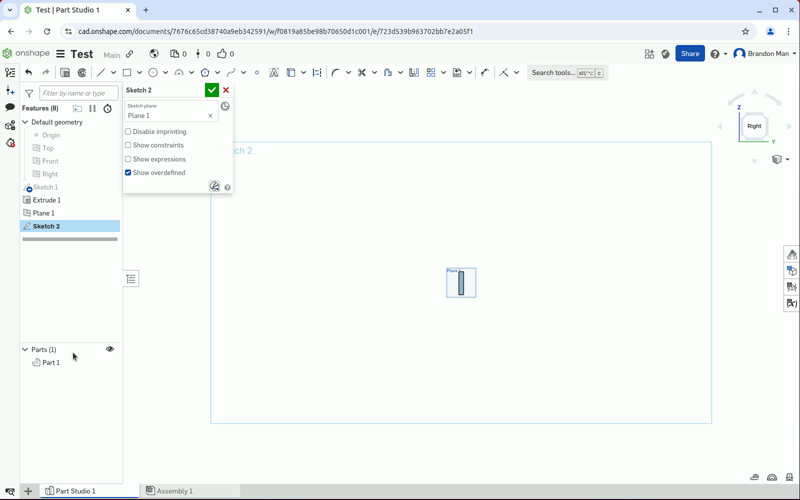
key(y)
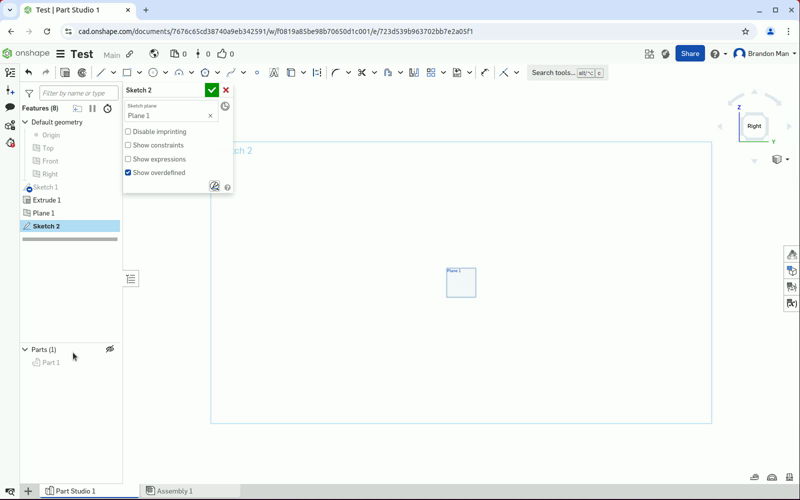
key(l)
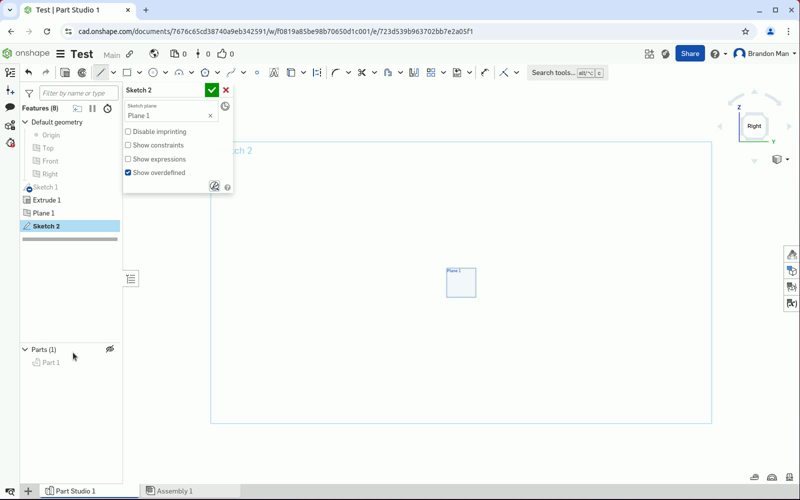
key_down(shift)
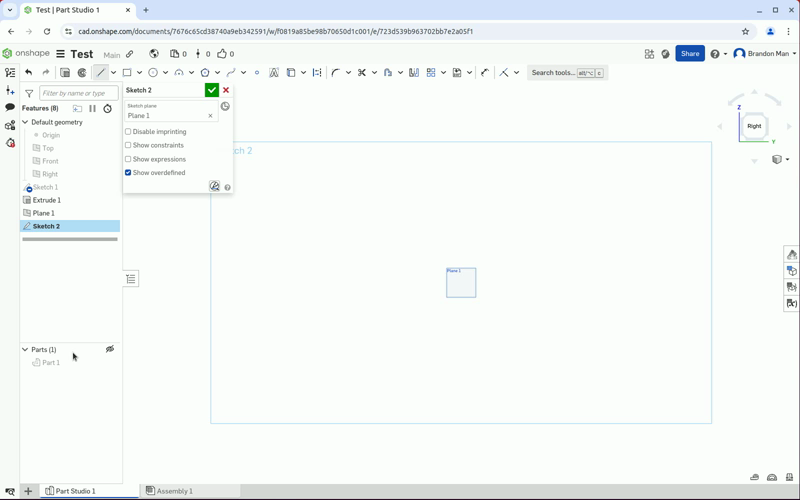
mouse_move(458, 293)
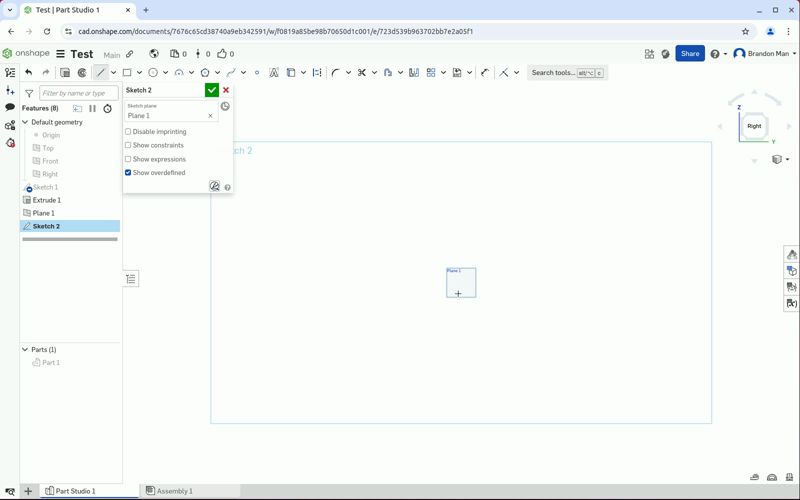
click(458, 293)
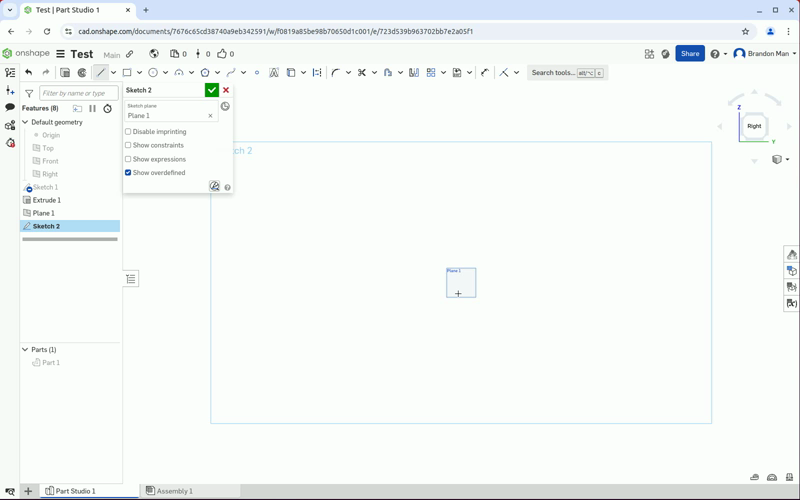
key_up(shift)
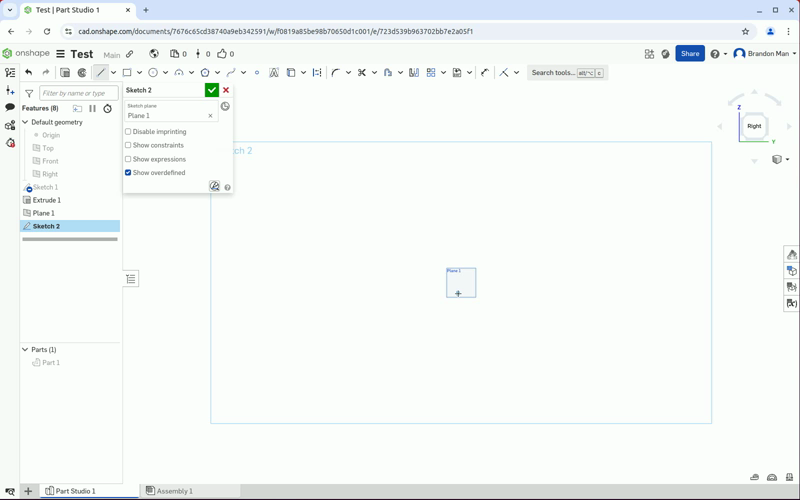
key_down(shift)
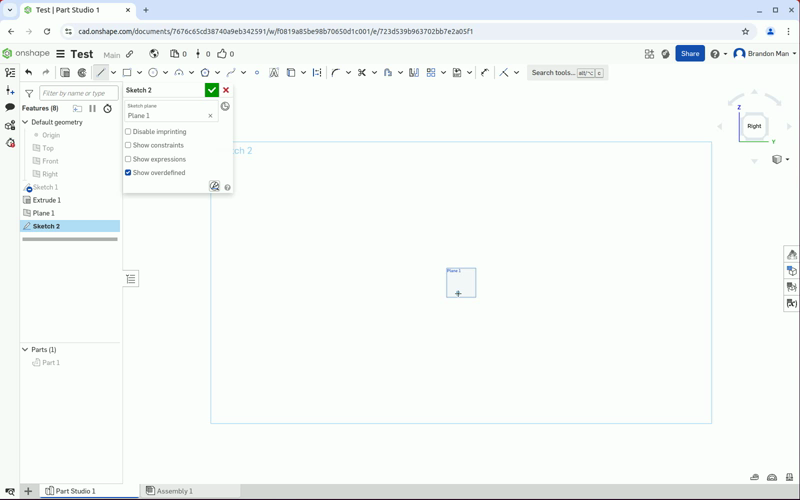
mouse_move(488, 293)
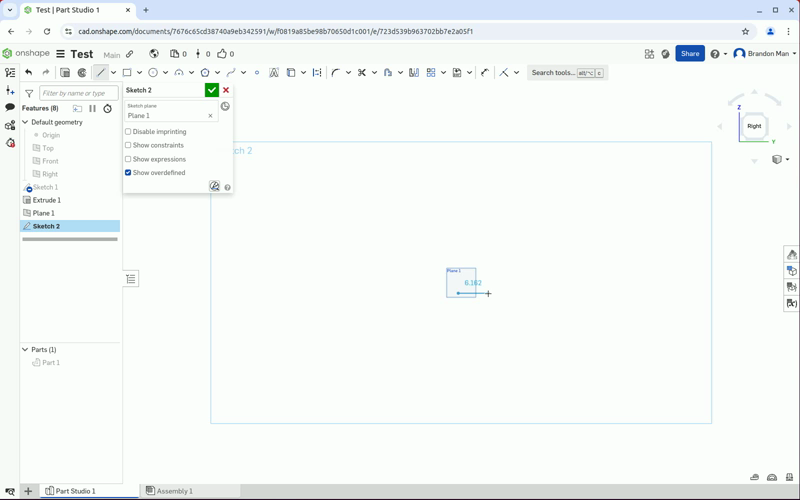
mouse_move(462, 293)
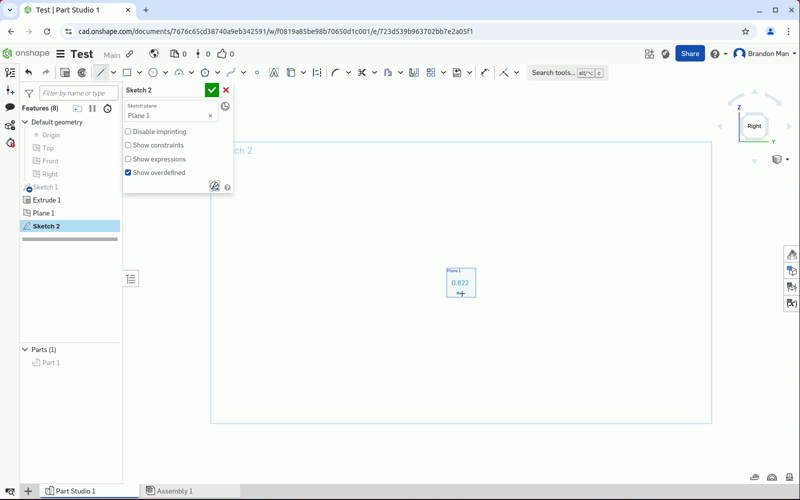
scroll(6)
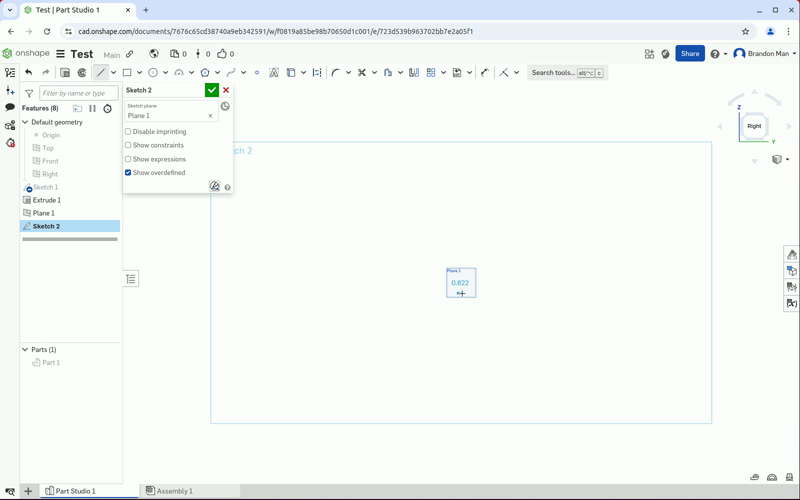
scroll(6)
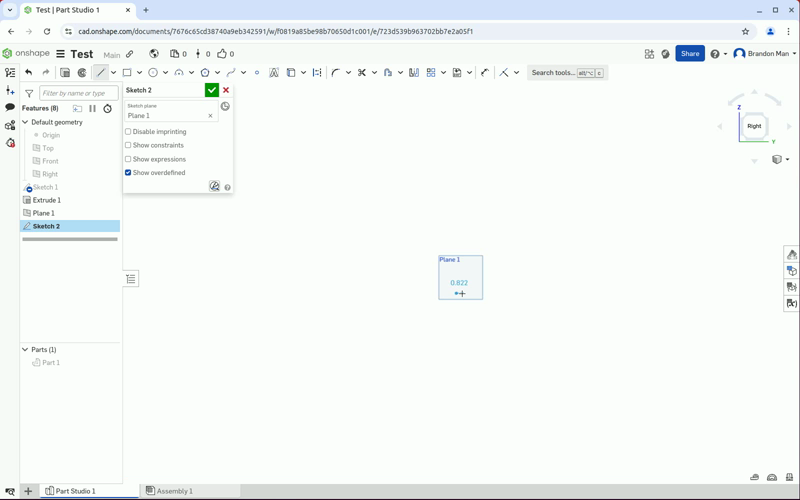
scroll(6)
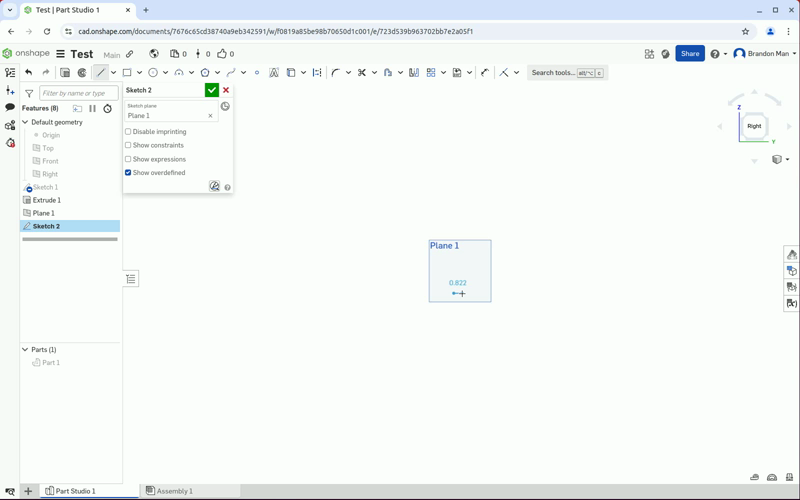
scroll(6)
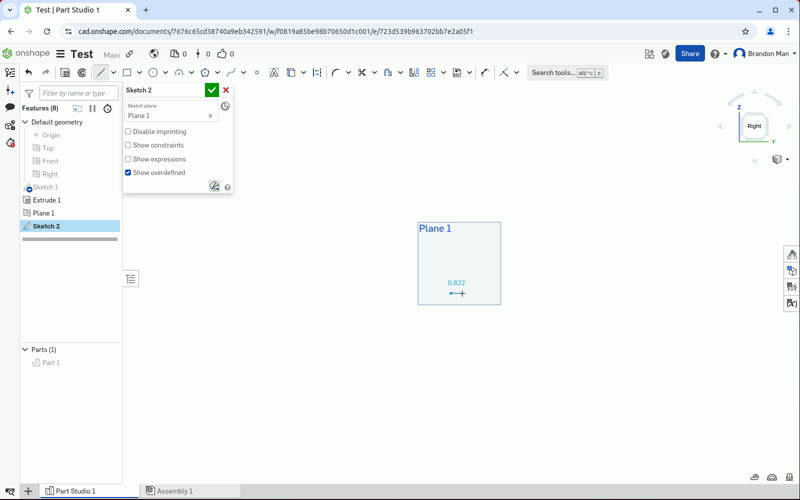
scroll(6)
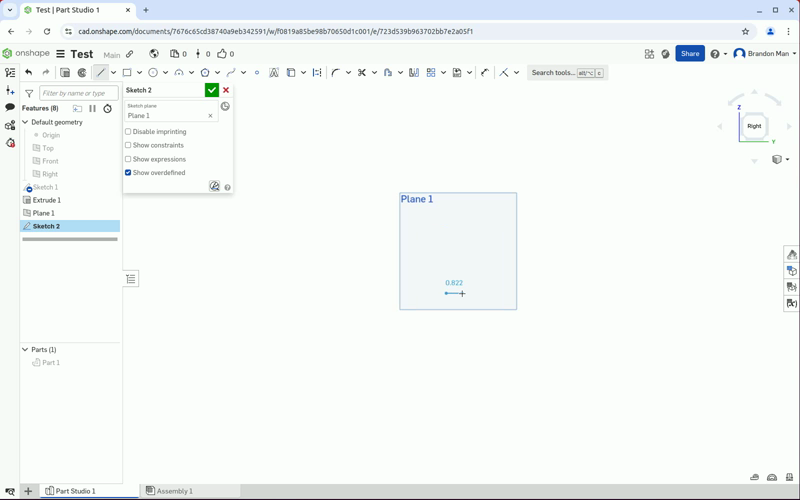
scroll(6)
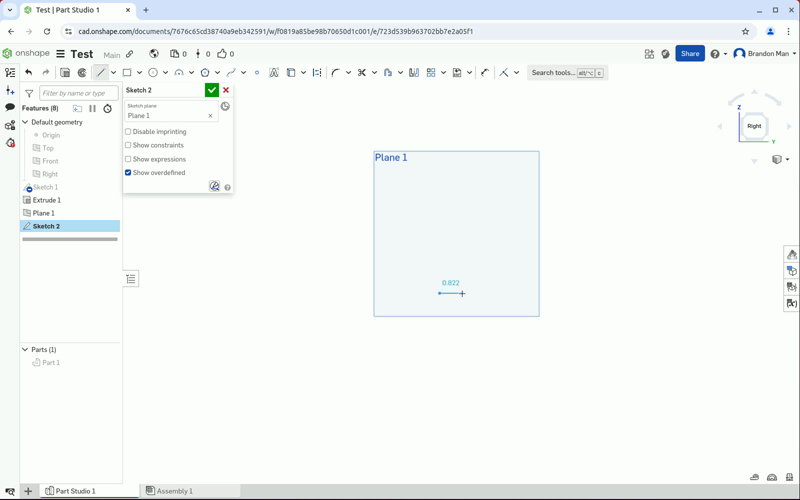
scroll(6)
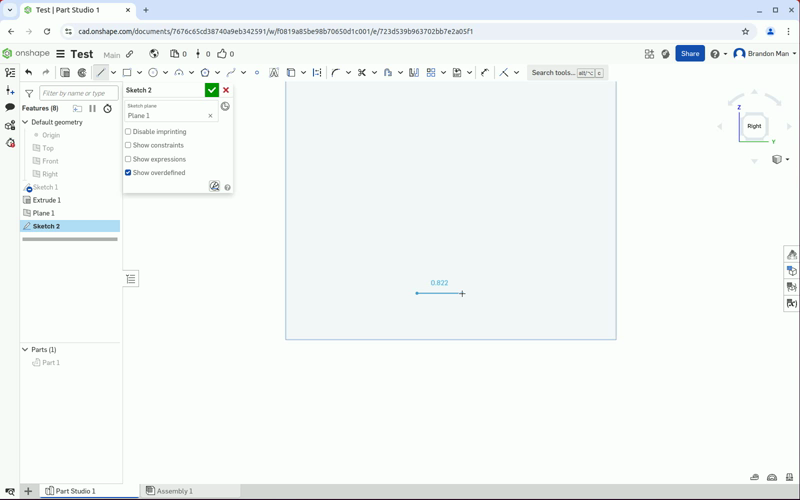
click(462, 293)
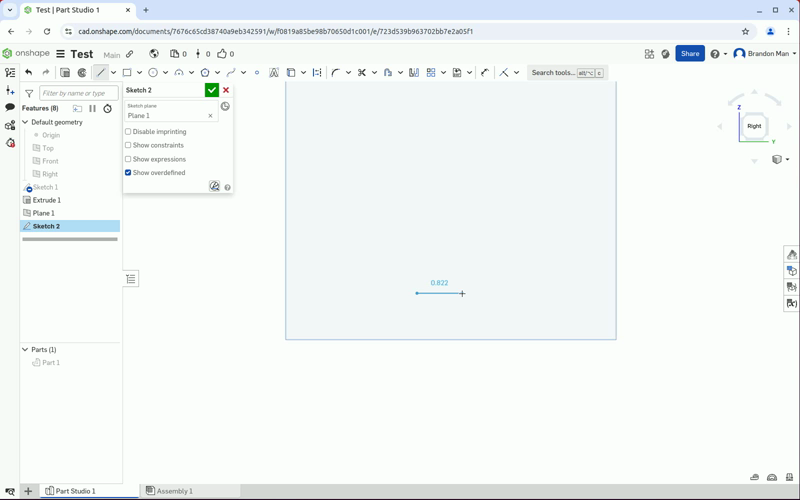
scroll(-6)
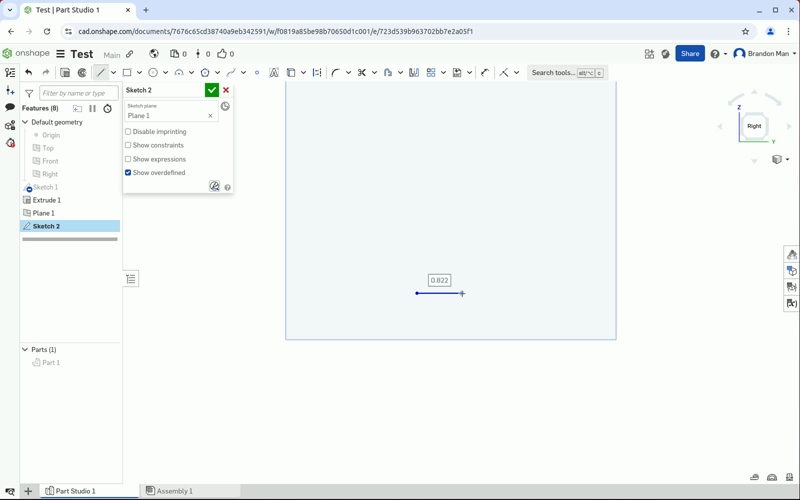
scroll(-6)
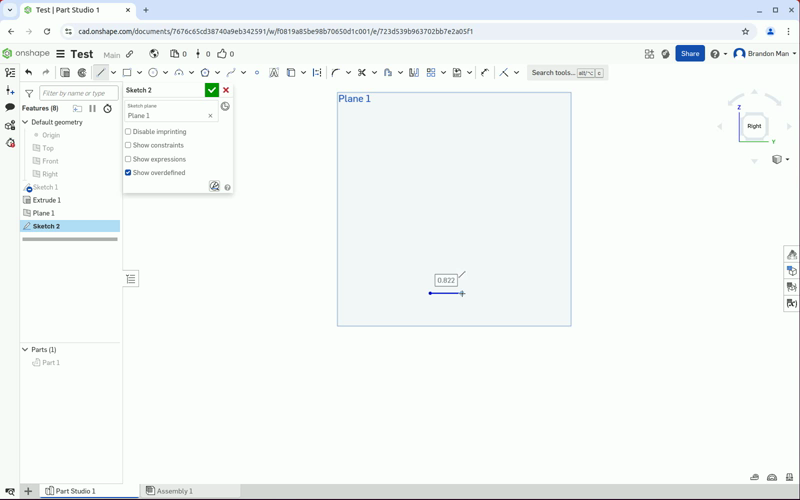
scroll(-6)
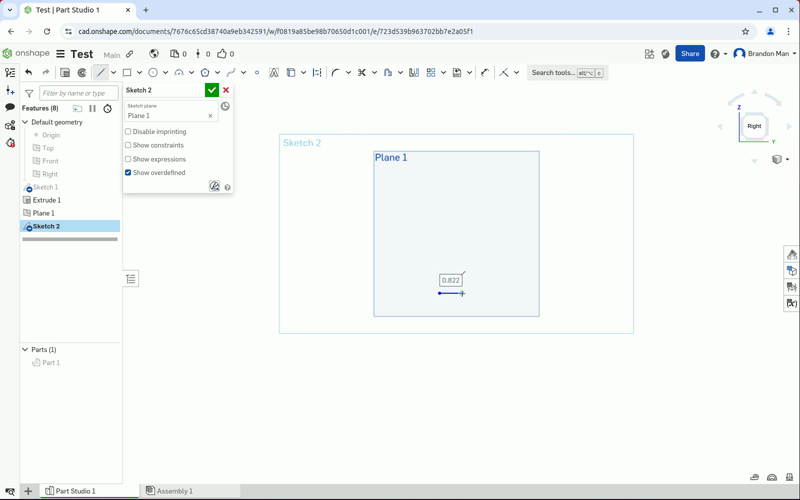
scroll(-6)
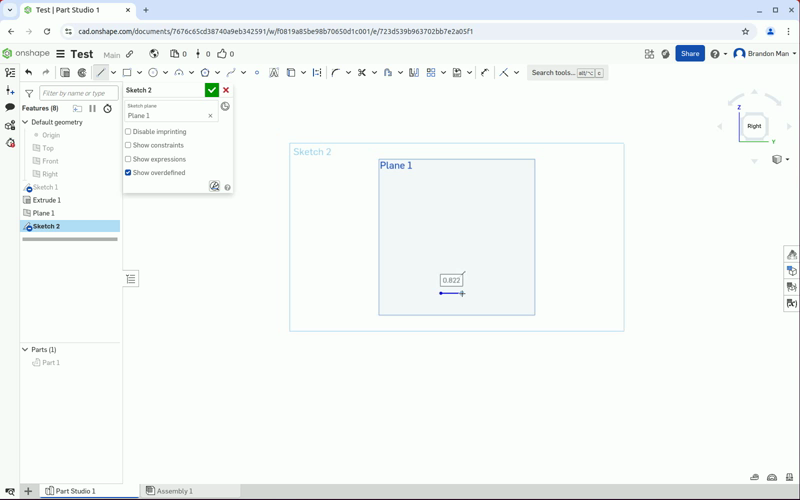
scroll(-6)
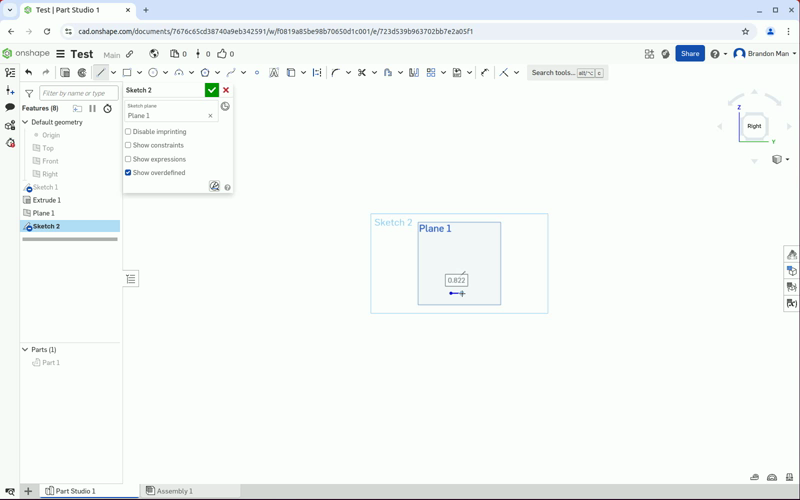
scroll(-6)
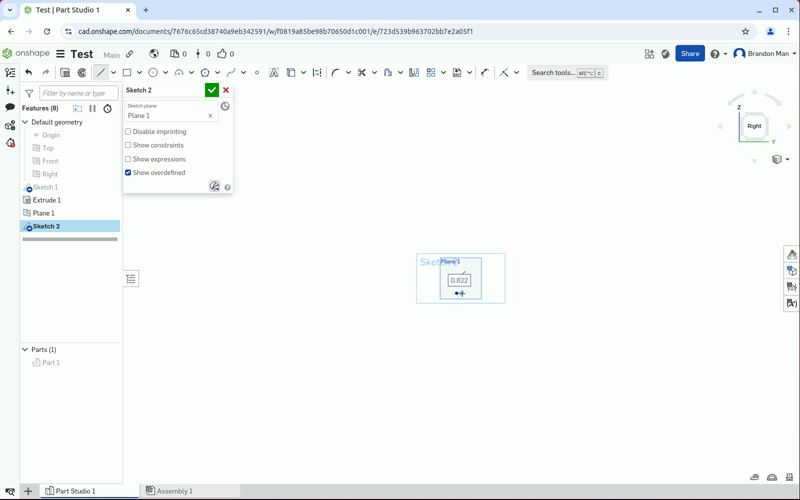
scroll(-6)
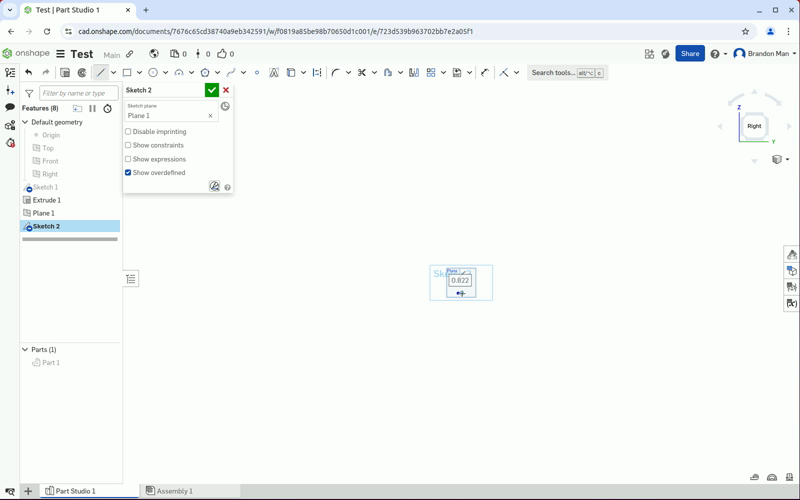
key_up(shift)
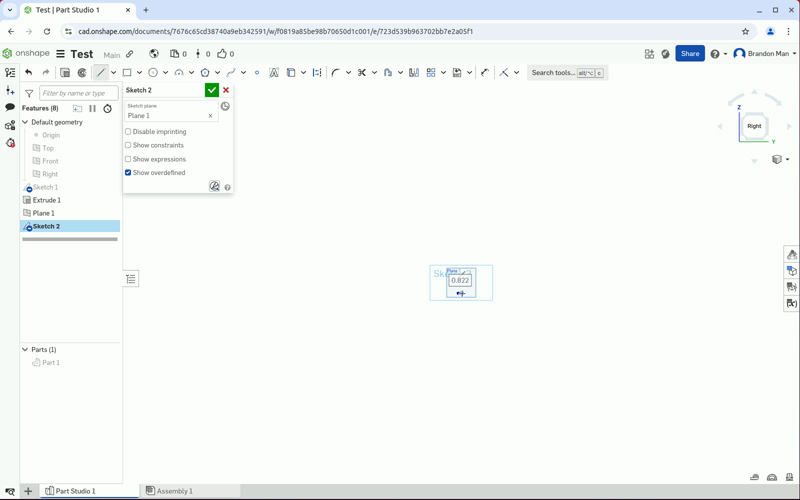
key_down(shift)
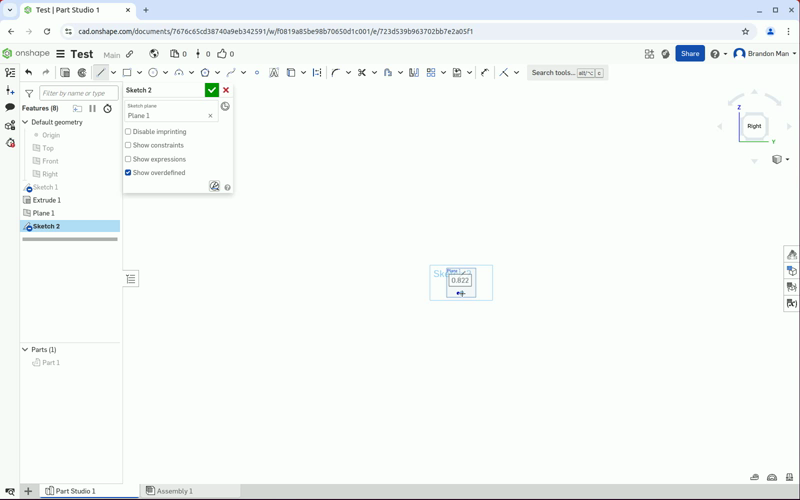
mouse_move(492, 293)
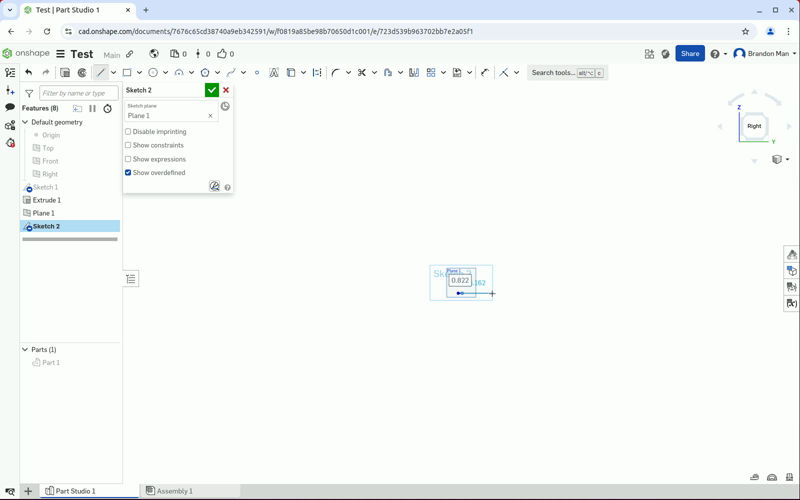
mouse_move(462, 271)
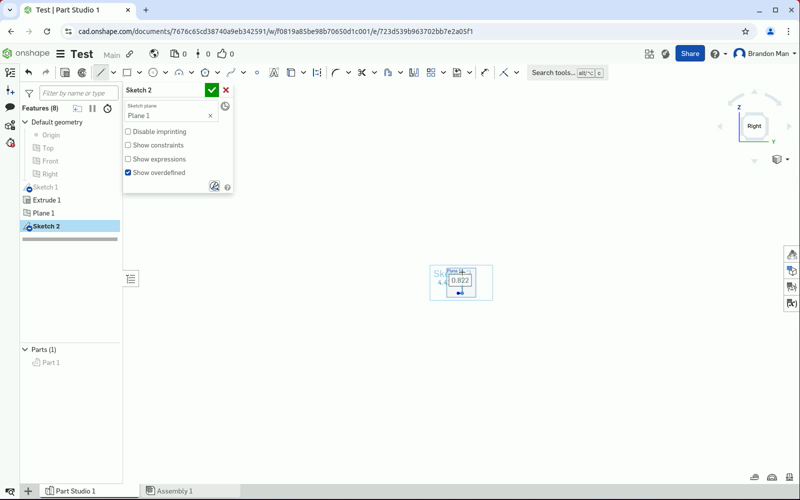
click(462, 271)
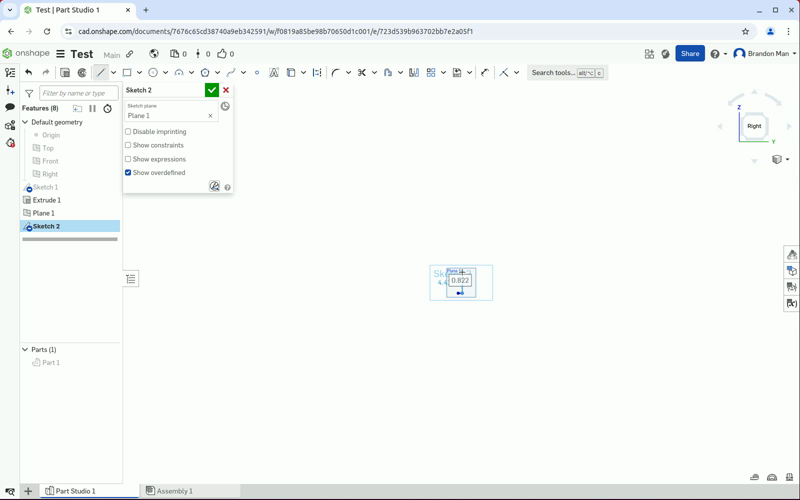
key_up(shift)
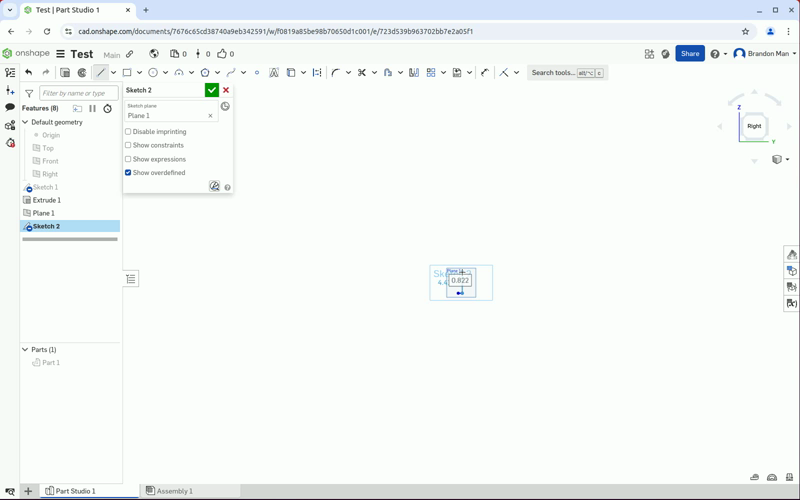
key_down(shift)
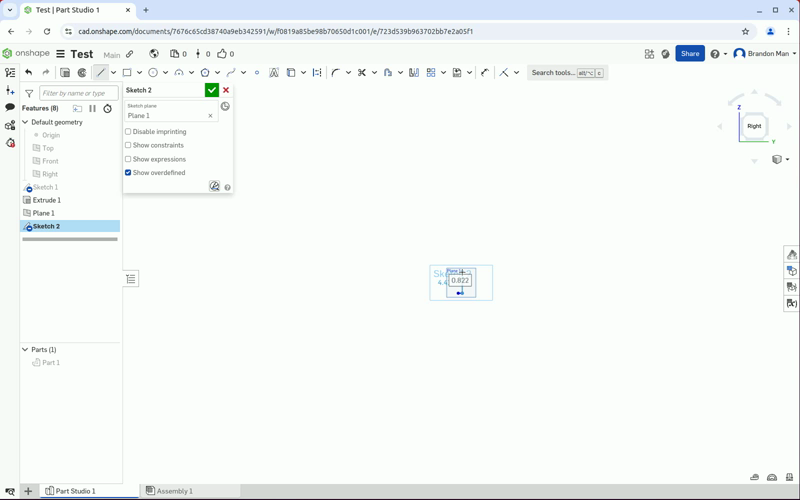
mouse_move(492, 271)
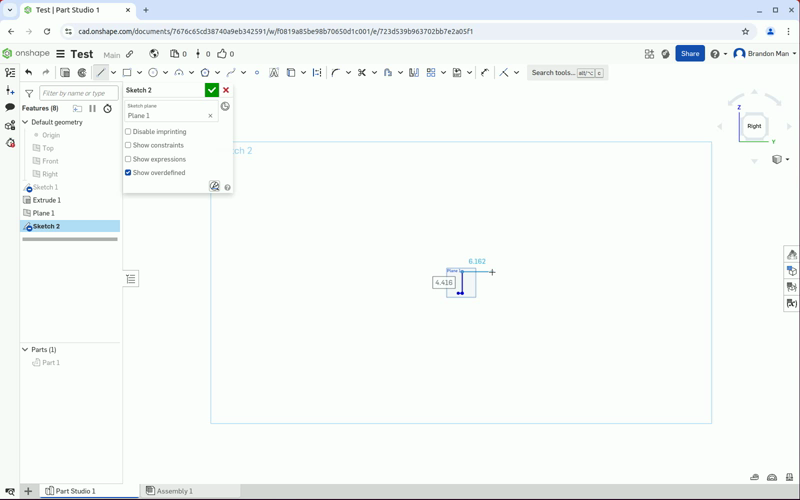
mouse_move(458, 271)
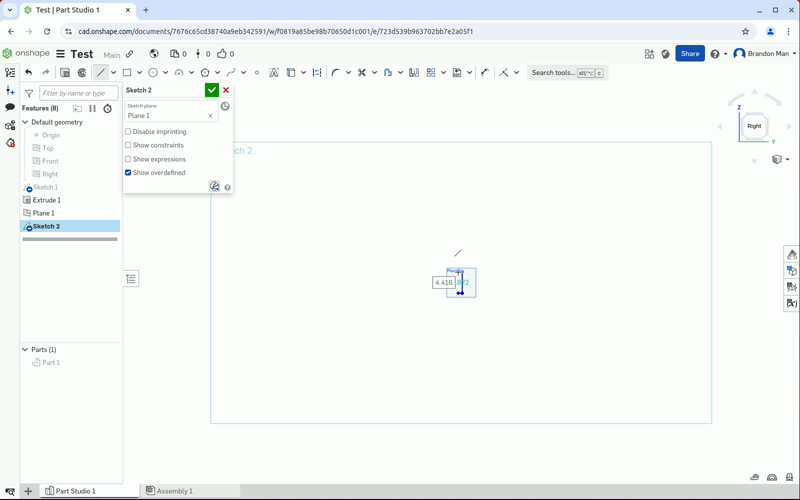
scroll(6)
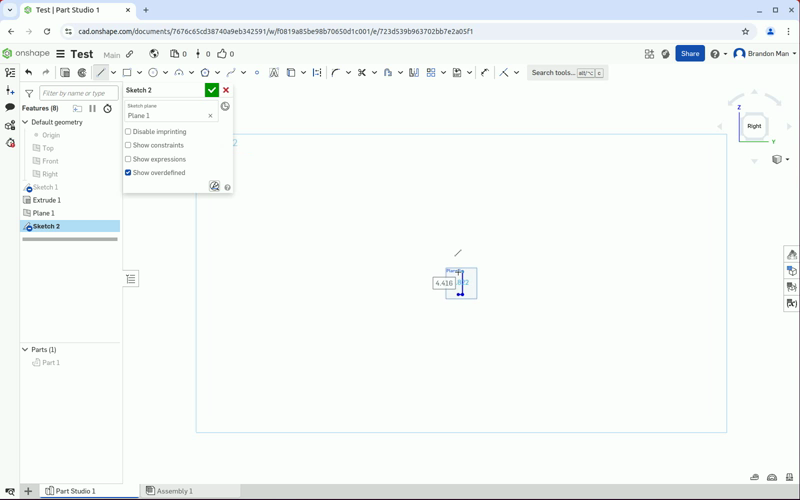
scroll(6)
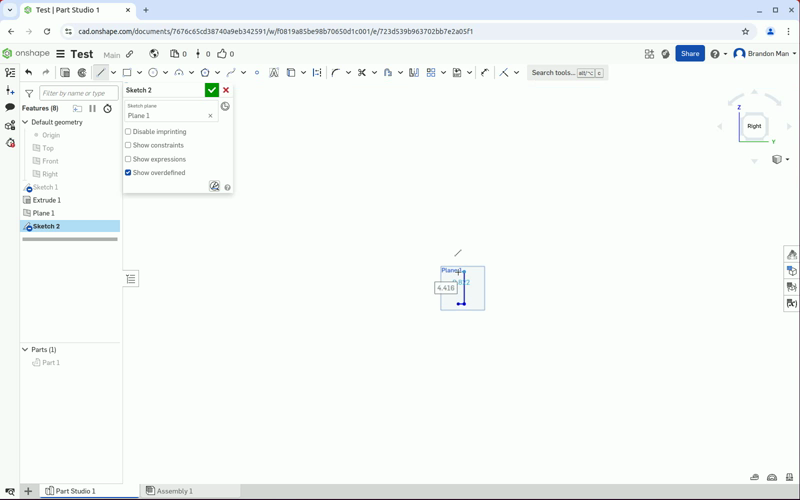
scroll(6)
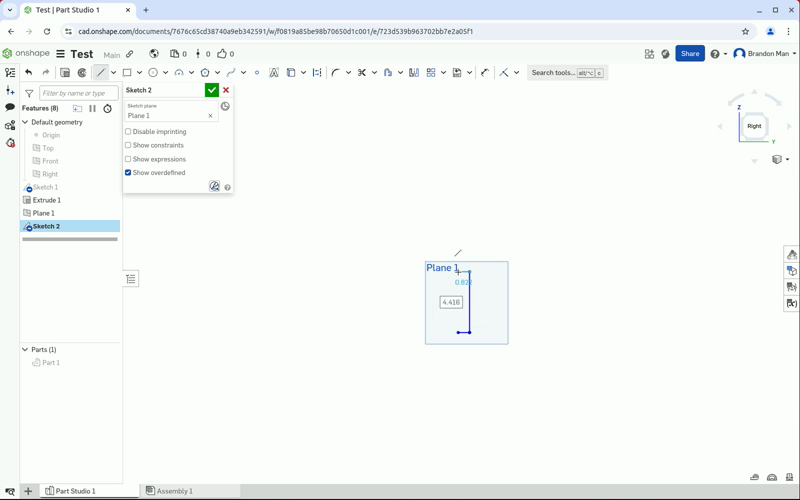
scroll(6)
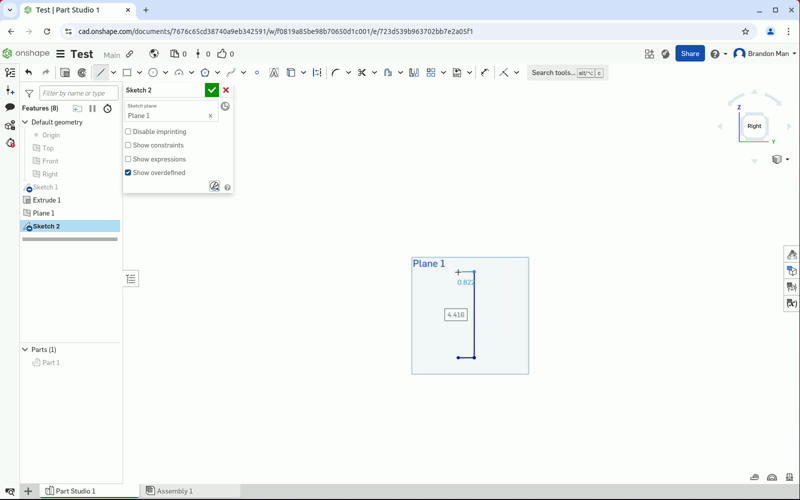
scroll(6)
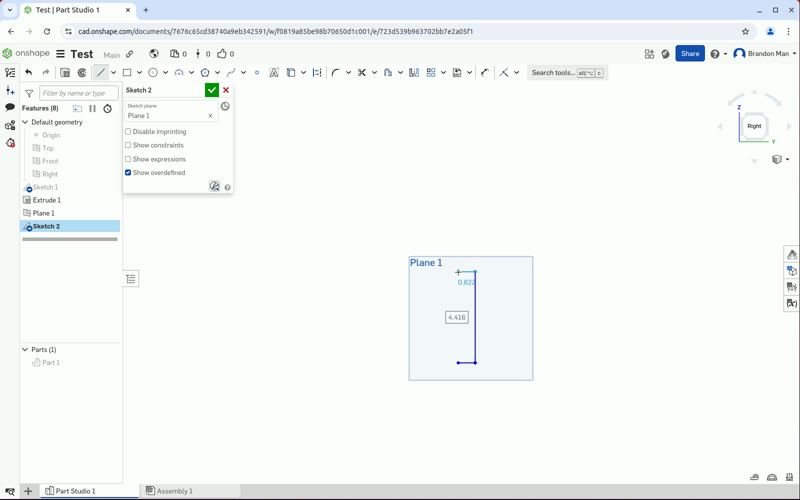
scroll(6)
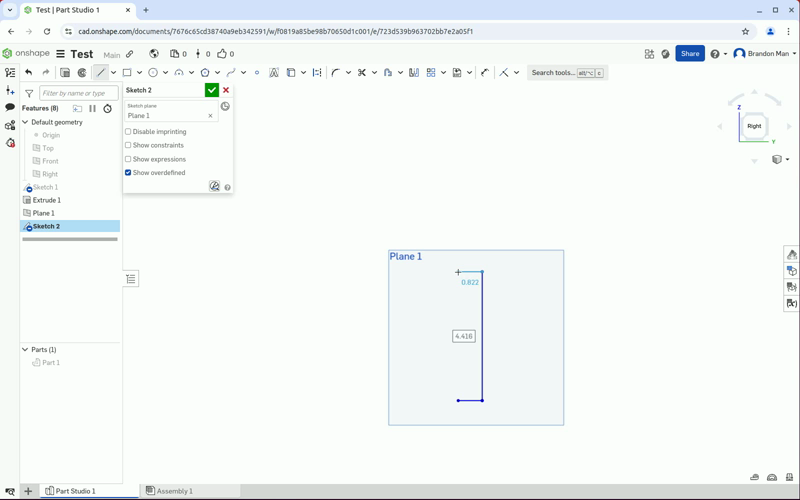
scroll(6)
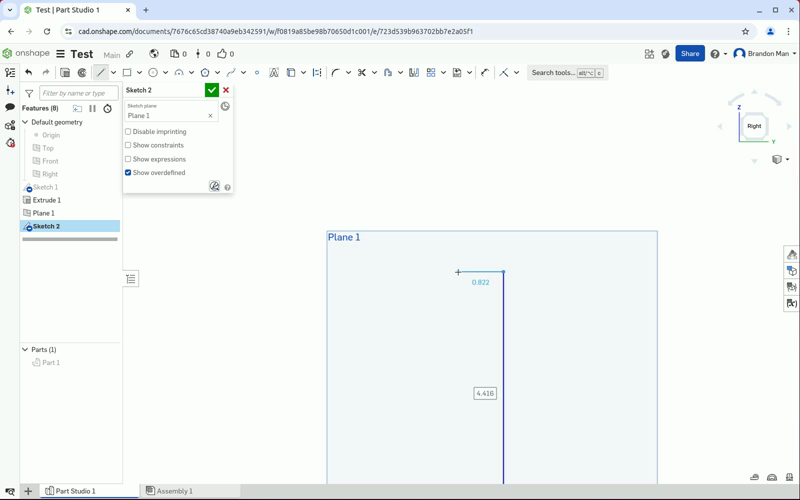
click(458, 271)
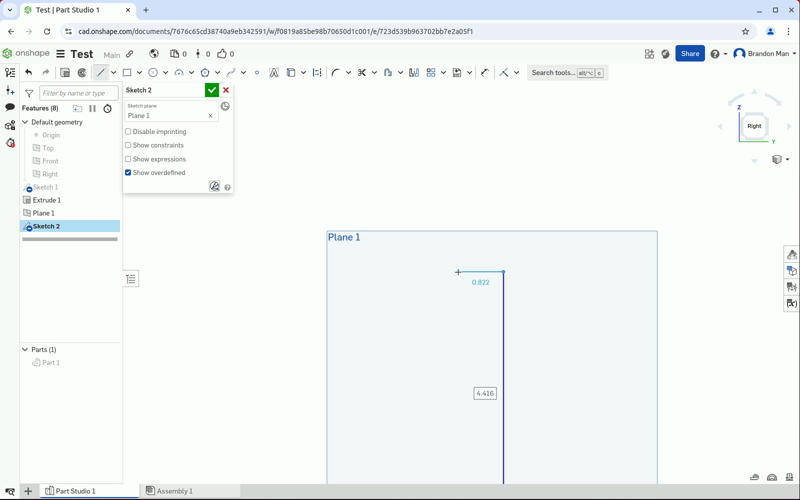
scroll(-6)
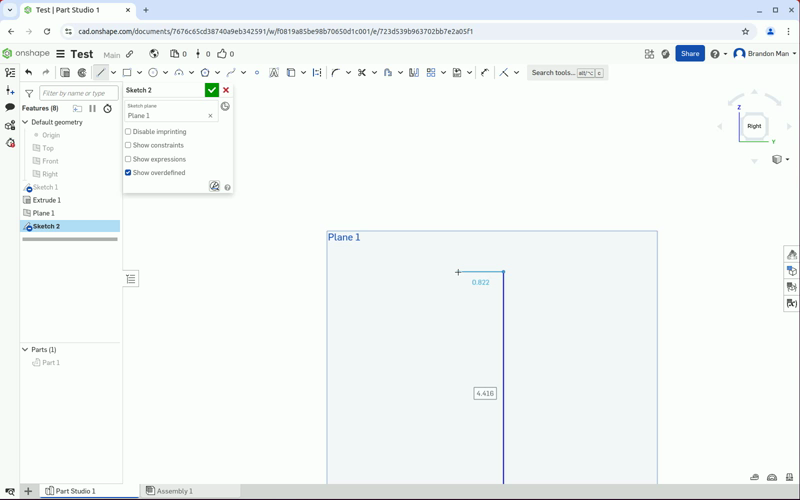
scroll(-6)
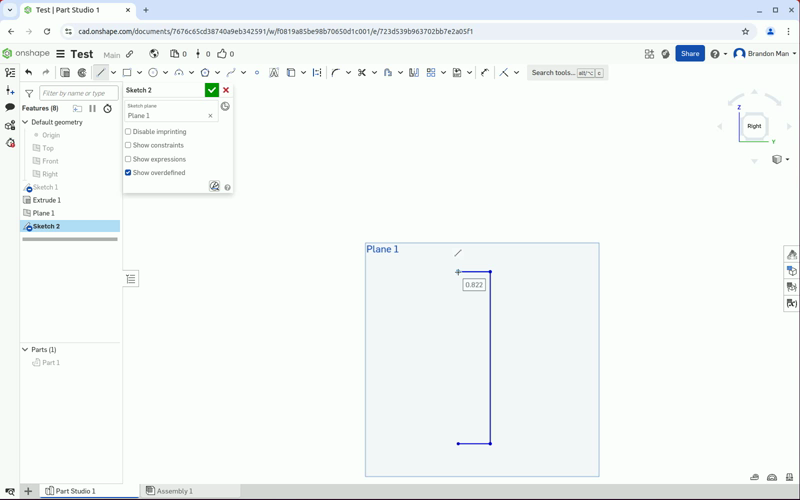
scroll(-6)
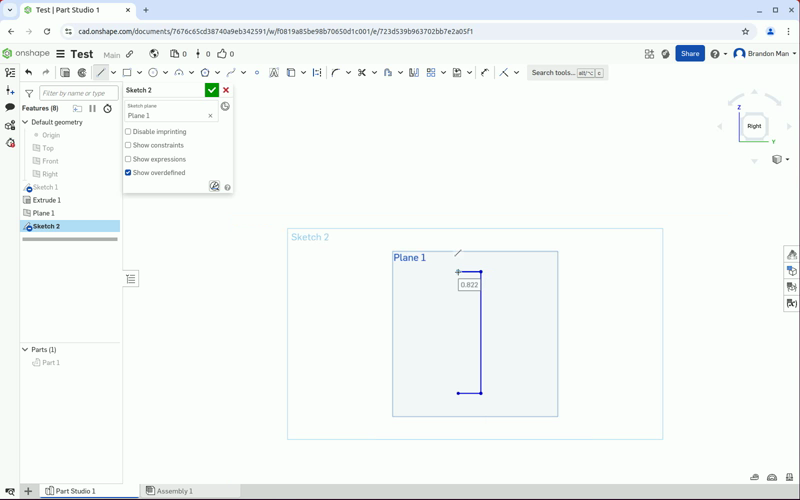
scroll(-6)
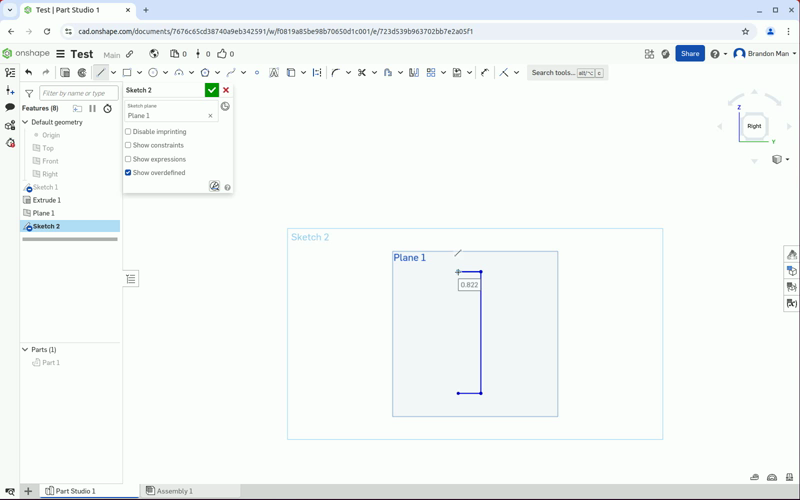
scroll(-6)
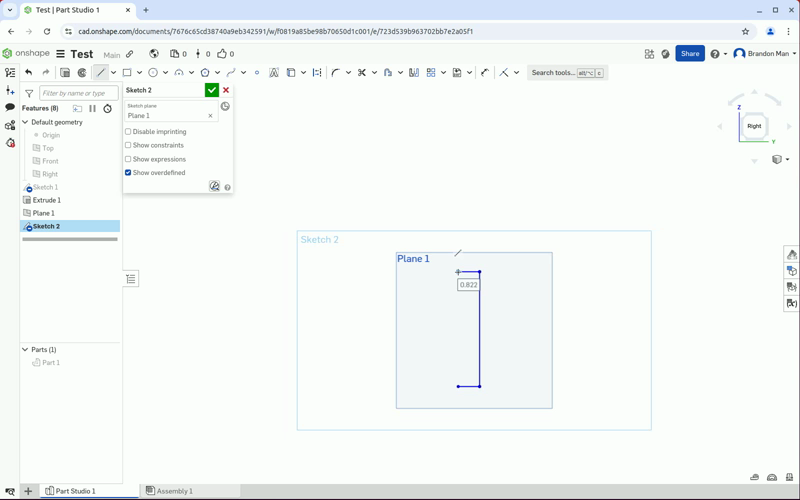
scroll(-6)
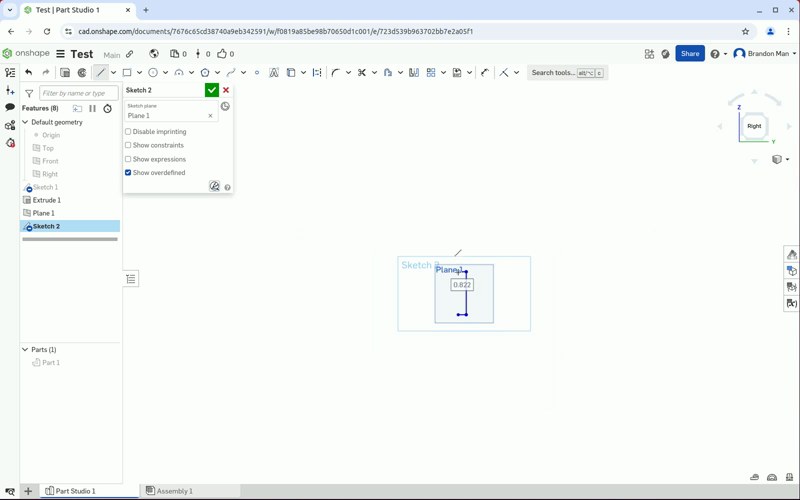
scroll(-6)
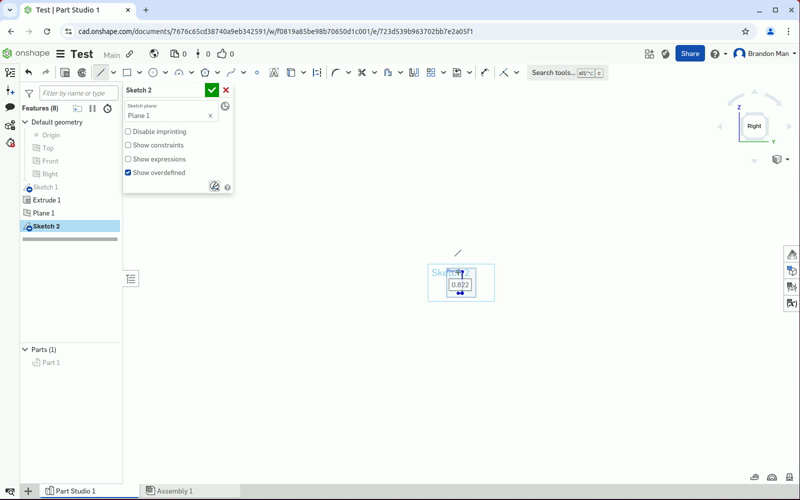
key_up(shift)
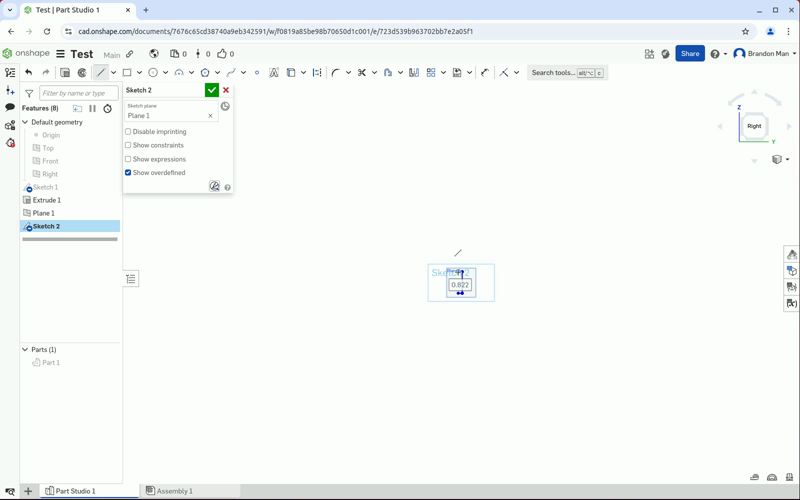
mouse_move(488, 271)
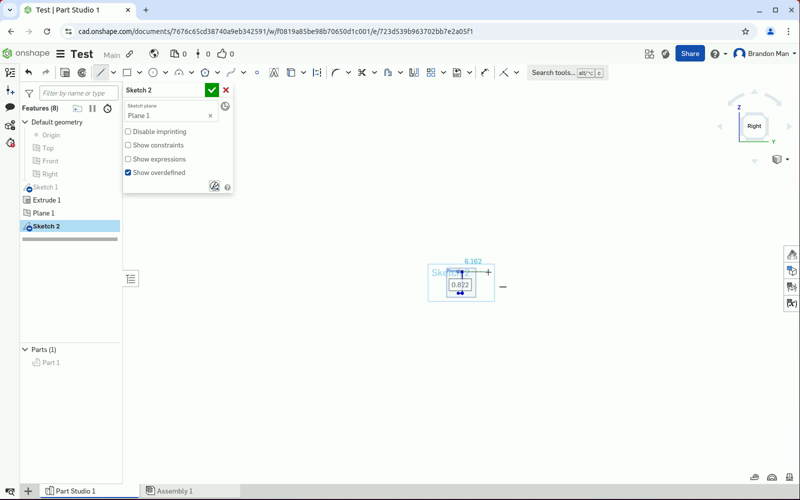
key_down(shift)
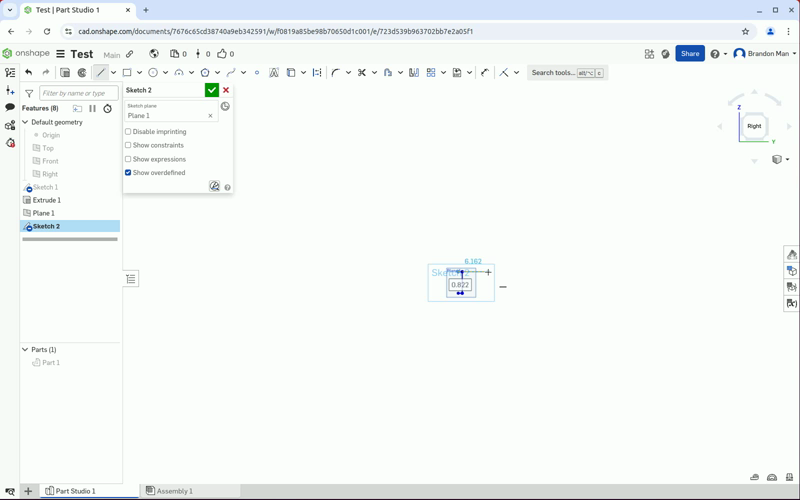
mouse_move(458, 293)
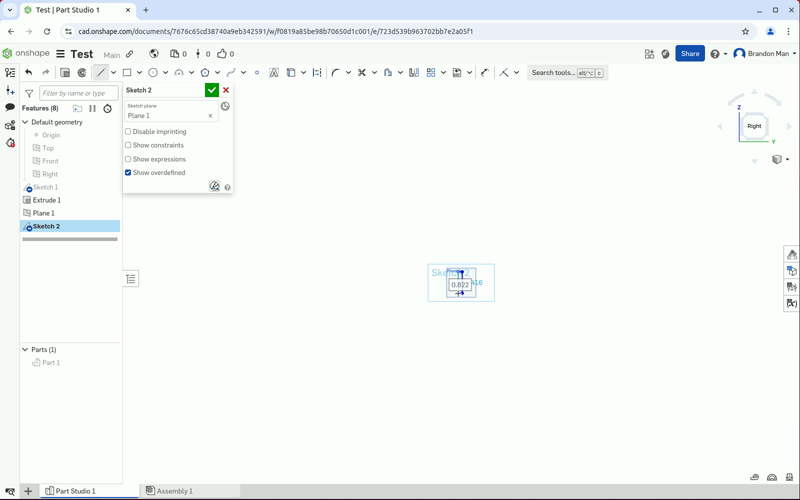
scroll(6)
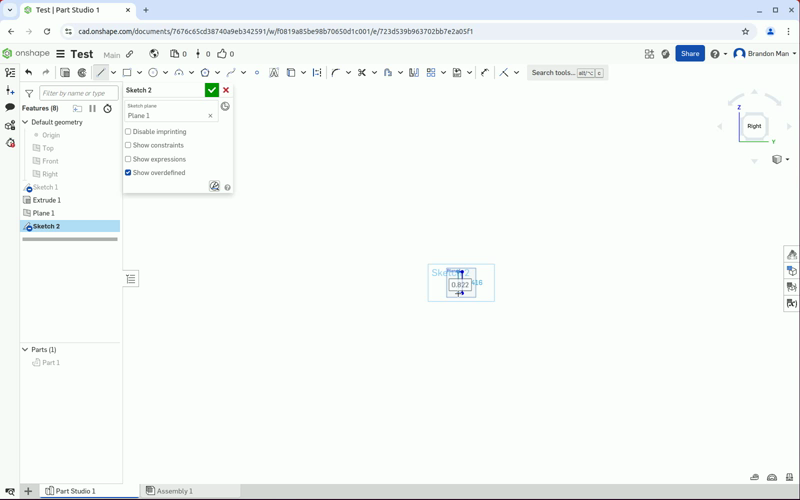
scroll(6)
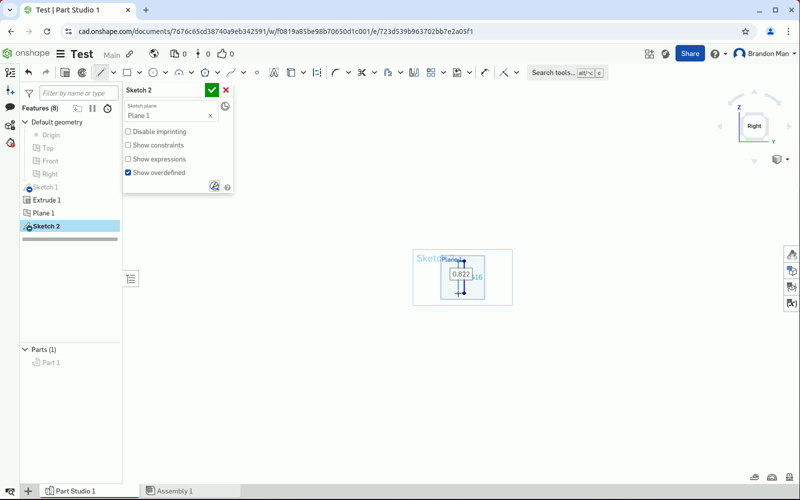
scroll(6)
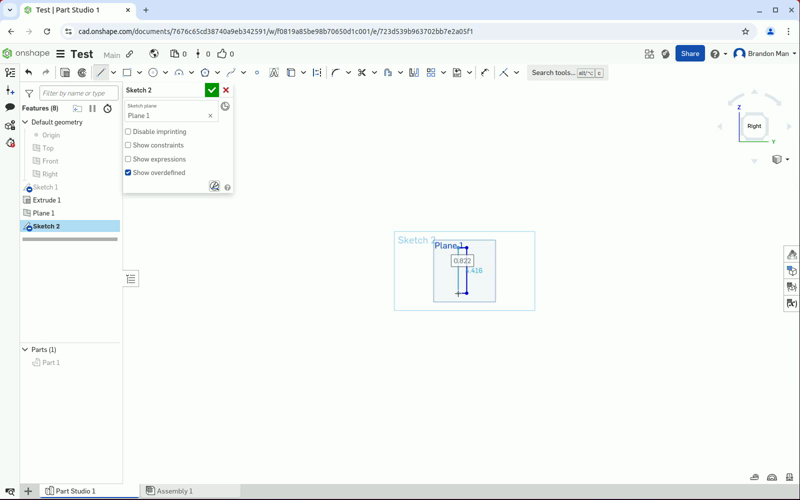
scroll(6)
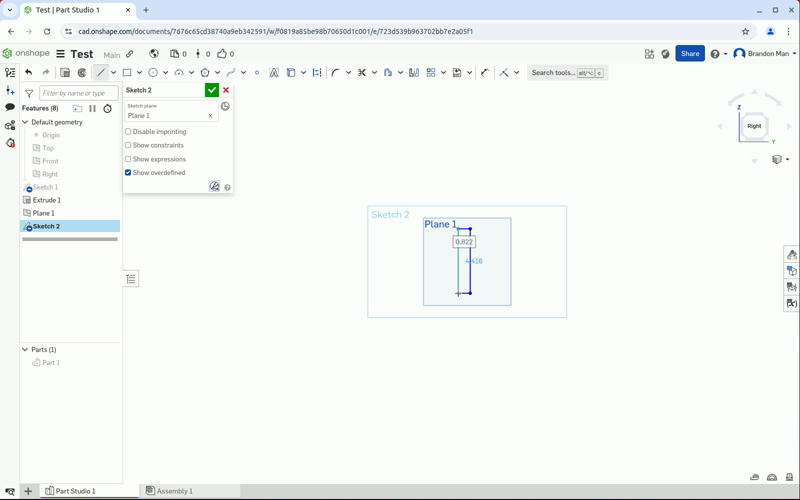
scroll(6)
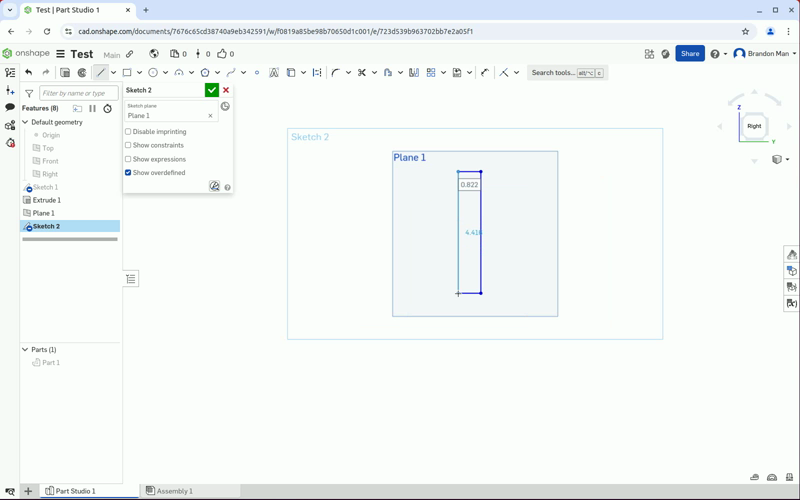
scroll(6)
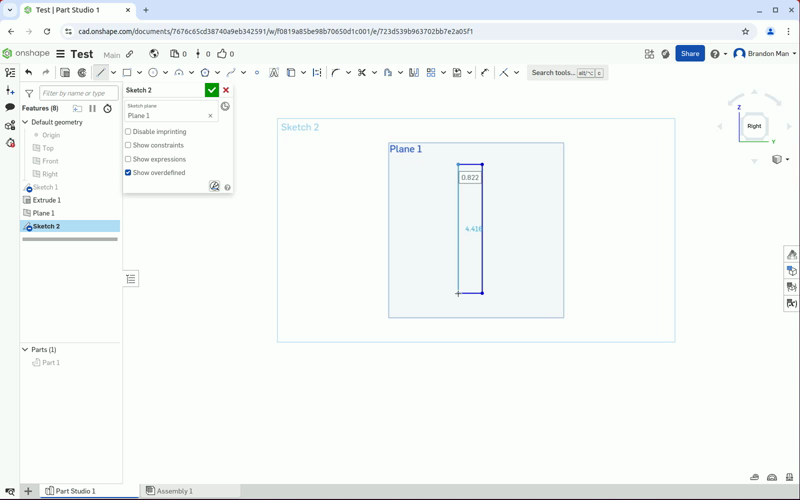
scroll(6)
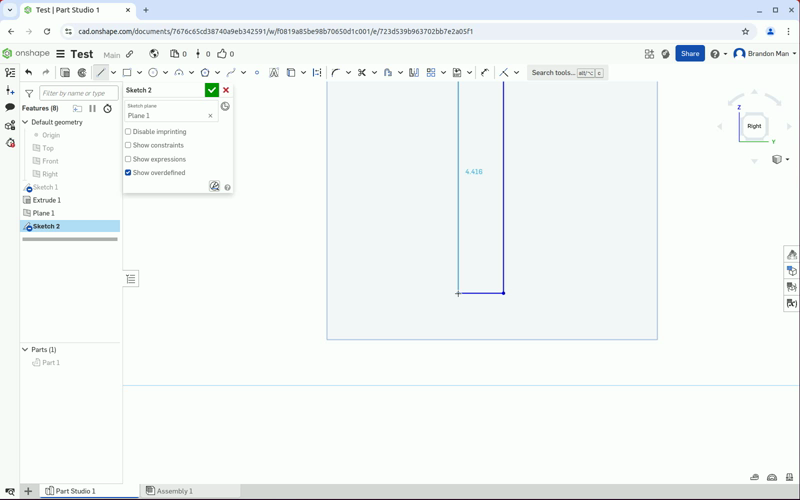
key_up(shift)
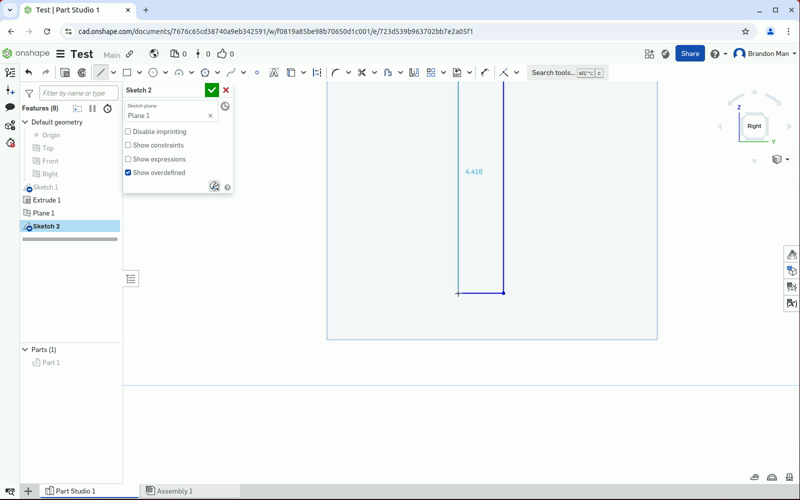
click(458, 293)
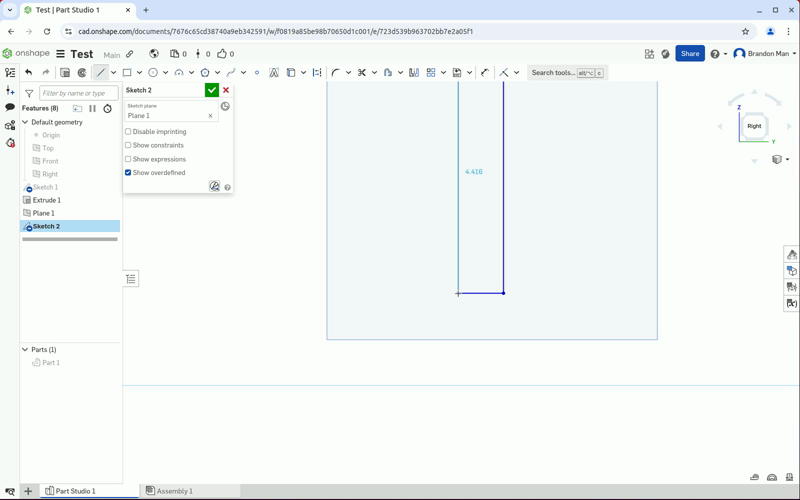
scroll(-6)
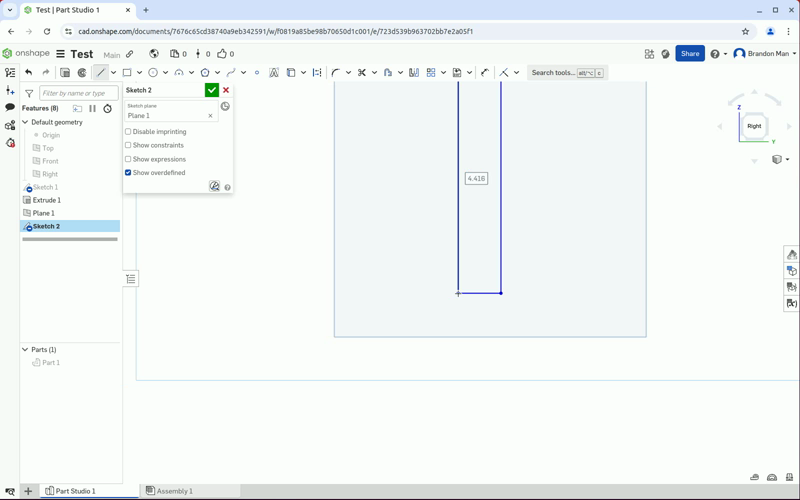
scroll(-6)
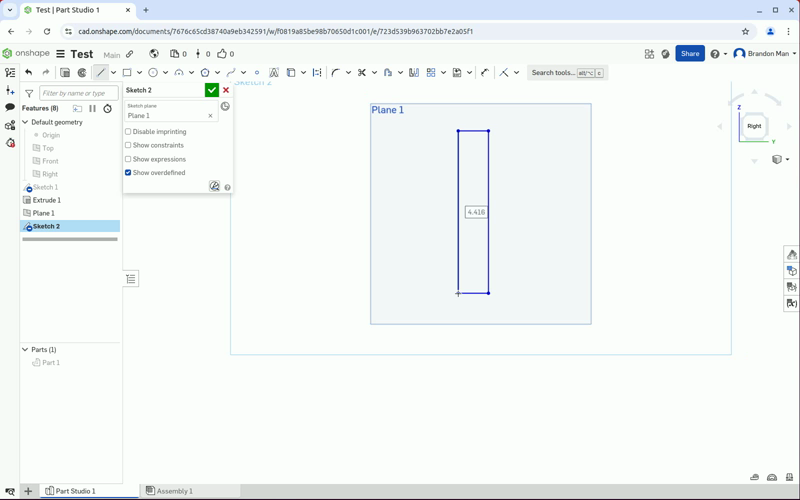
scroll(-6)
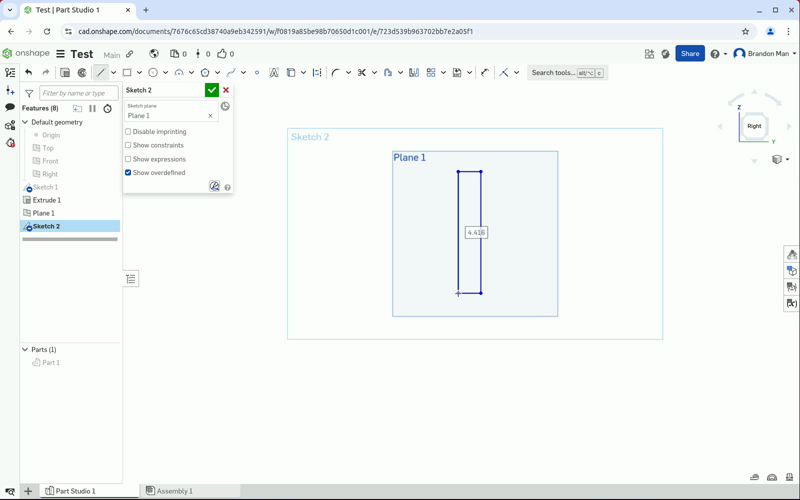
scroll(-6)
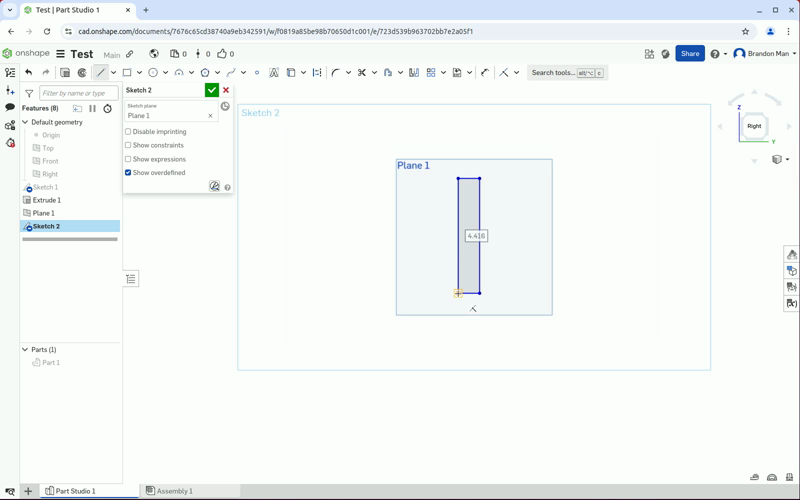
scroll(-6)
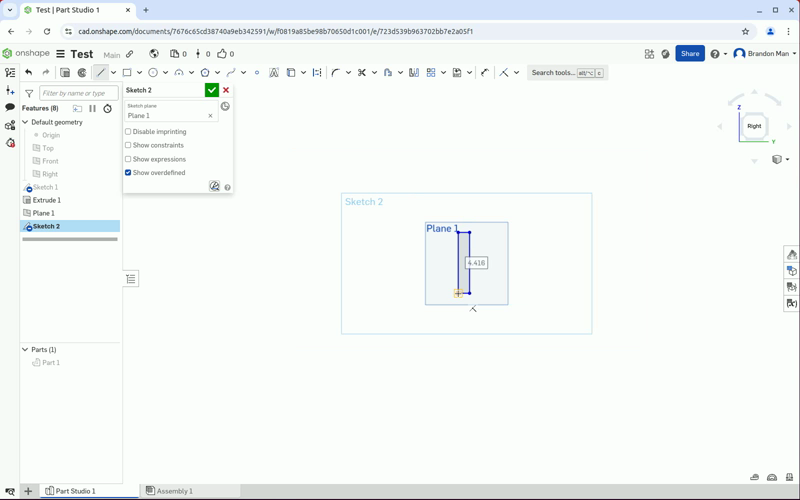
scroll(-6)
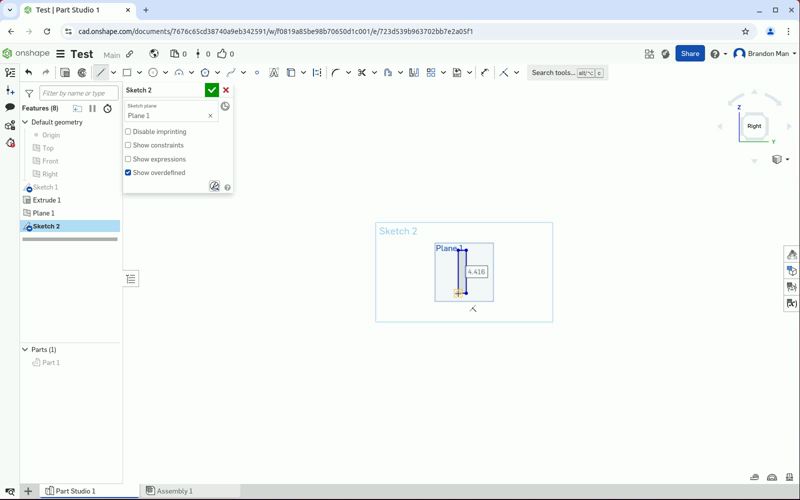
scroll(-6)
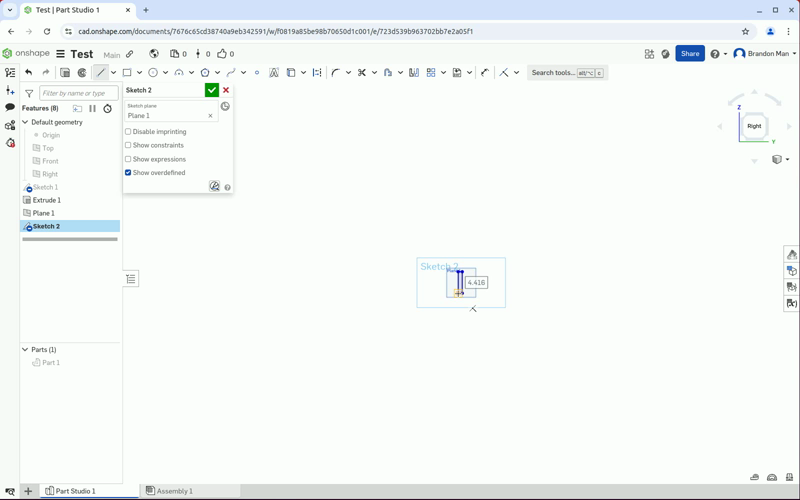
key(esc)
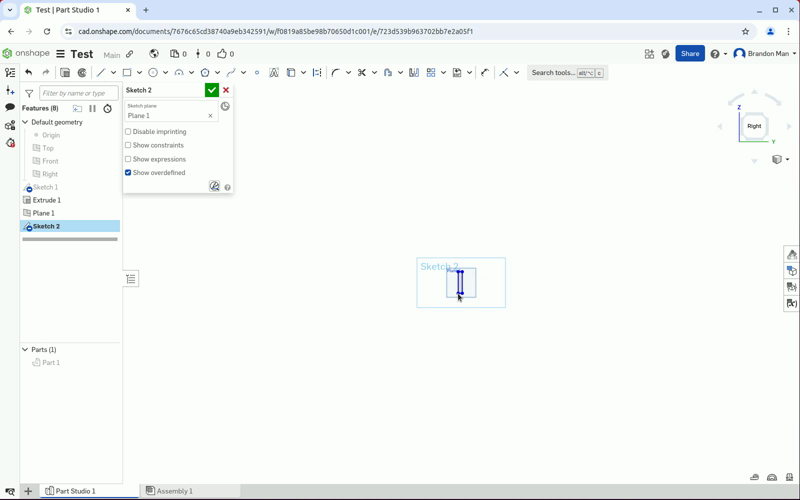
mouse_move(460, 277)
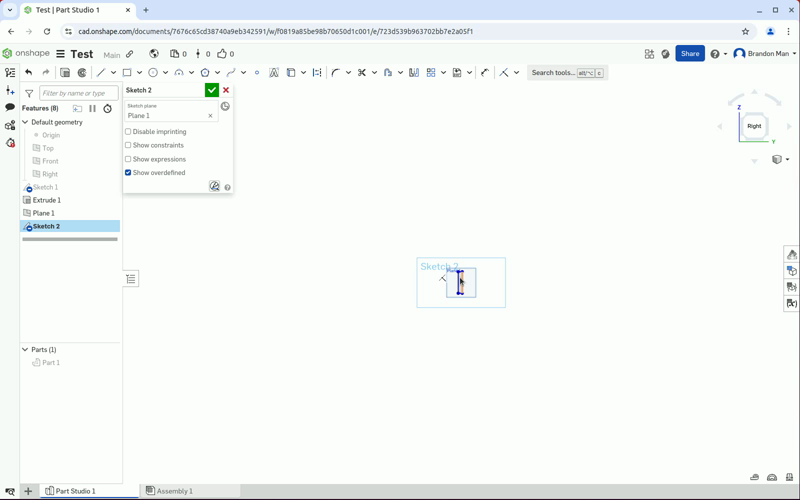
scroll(6)
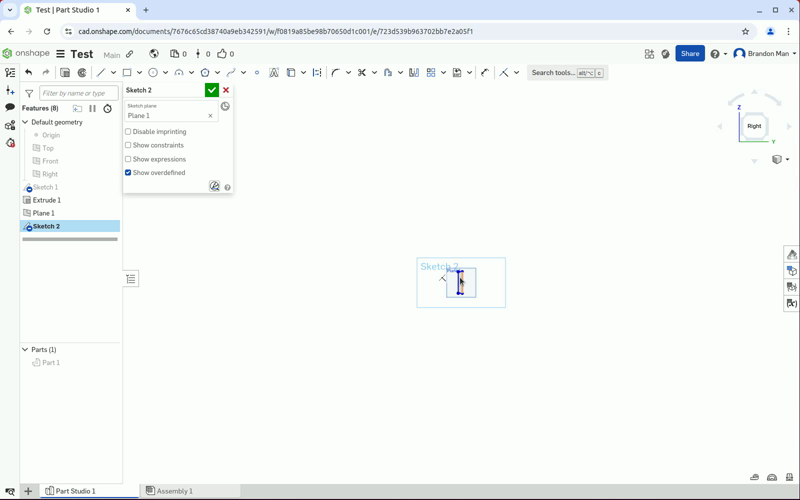
scroll(6)
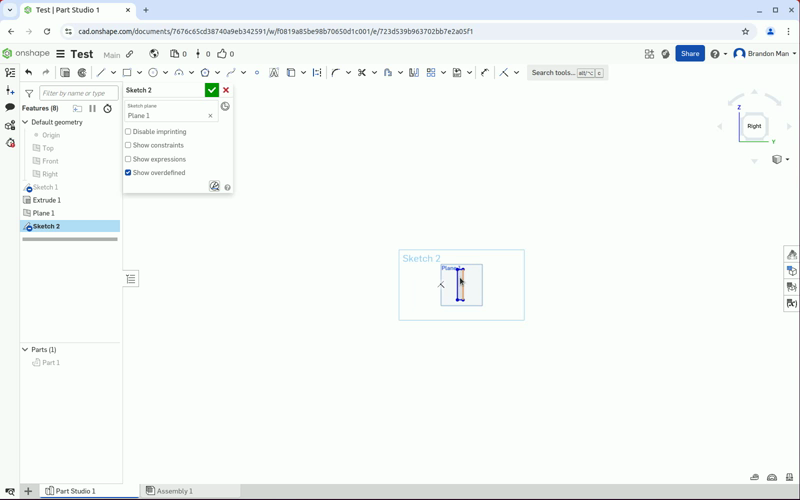
scroll(6)
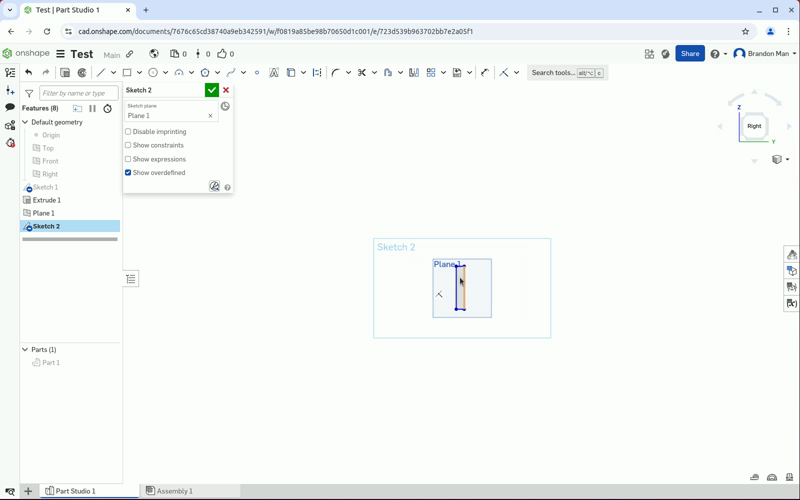
scroll(6)
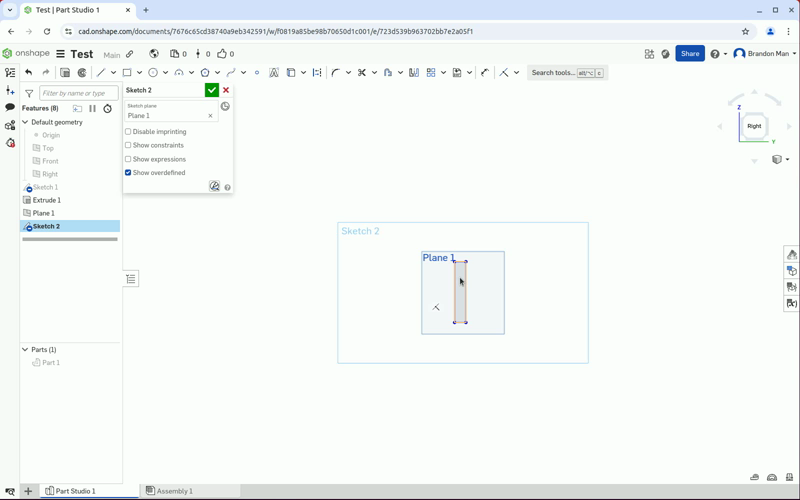
scroll(6)
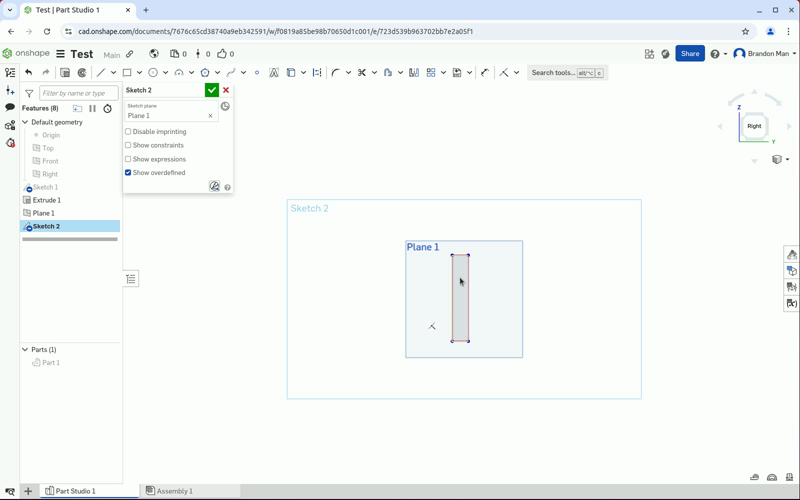
scroll(6)
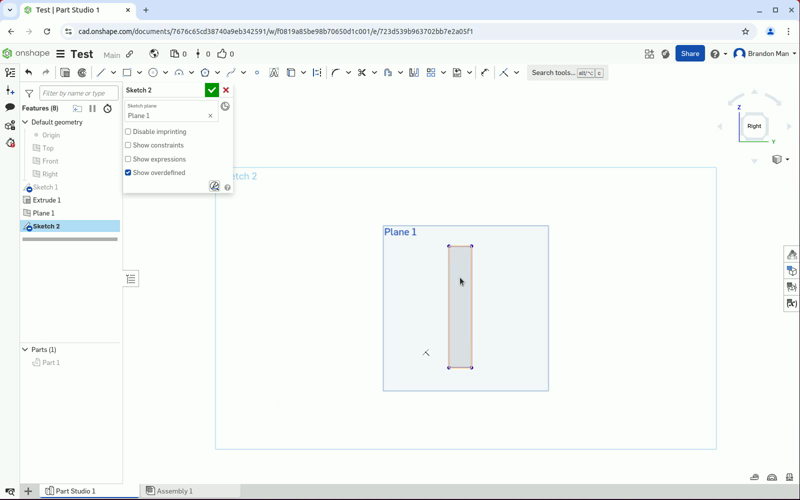
scroll(6)
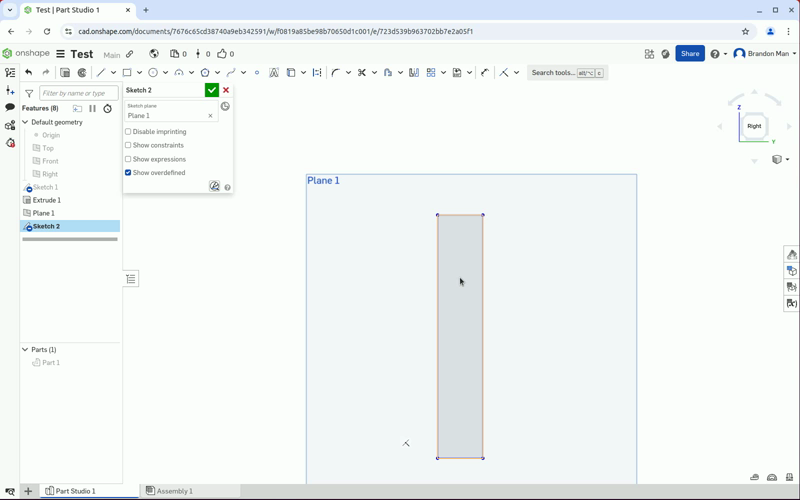
click(460, 277)
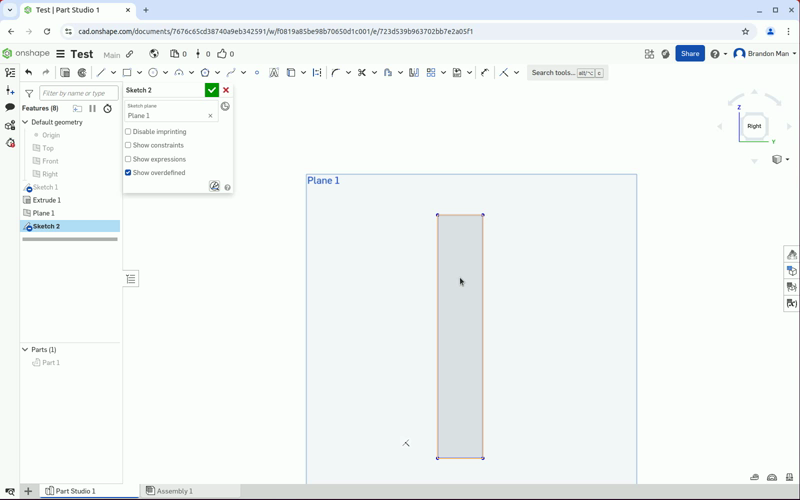
scroll(-6)
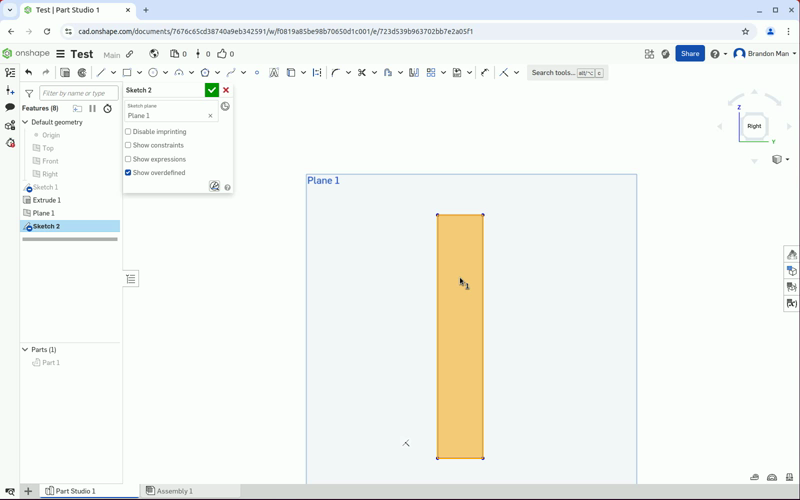
scroll(-6)
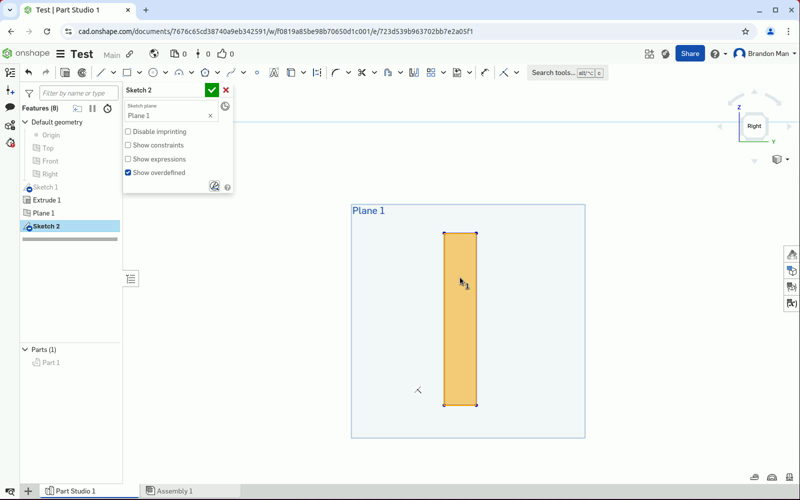
scroll(-6)
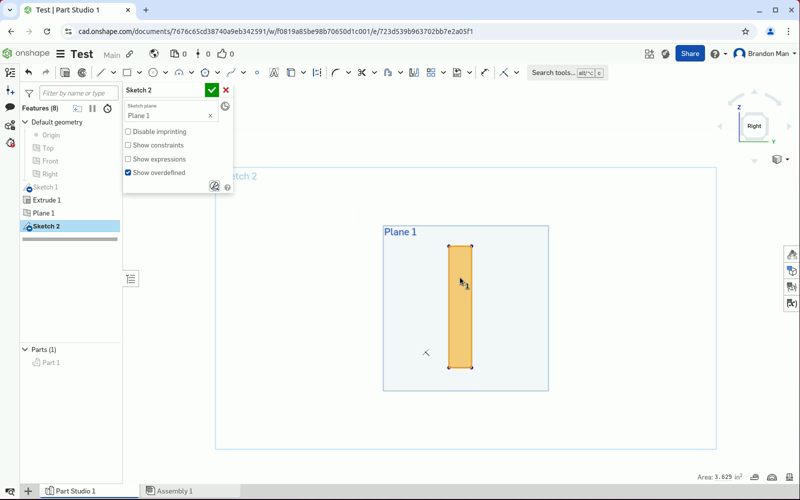
scroll(-6)
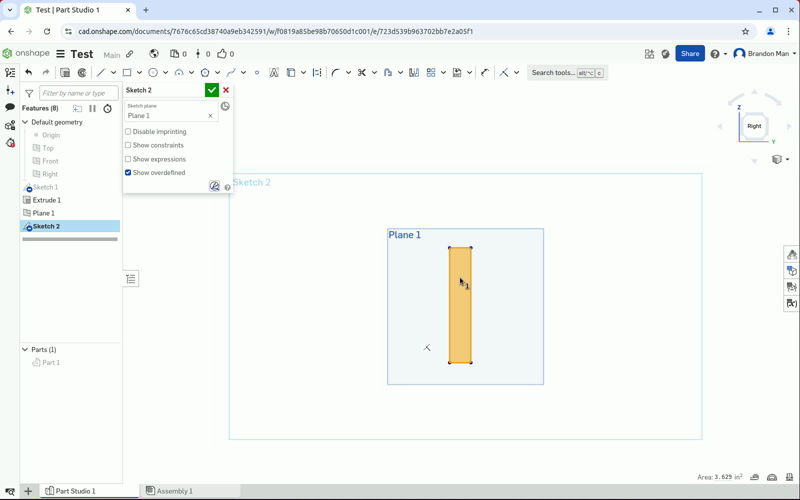
scroll(-6)
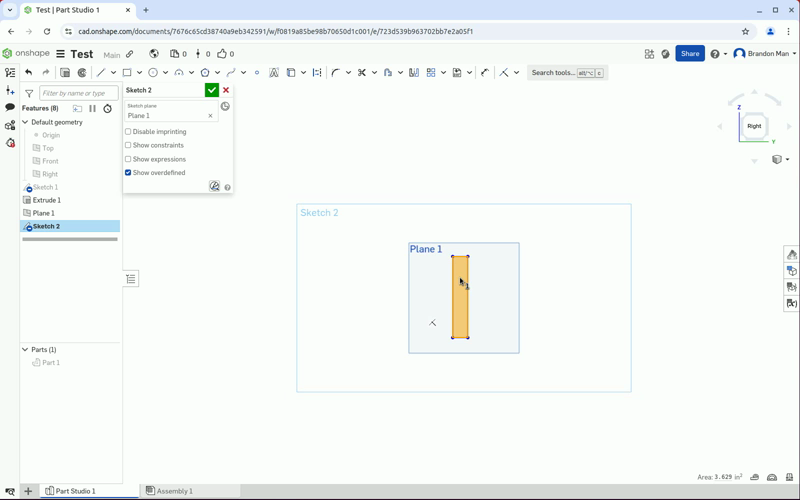
scroll(-6)
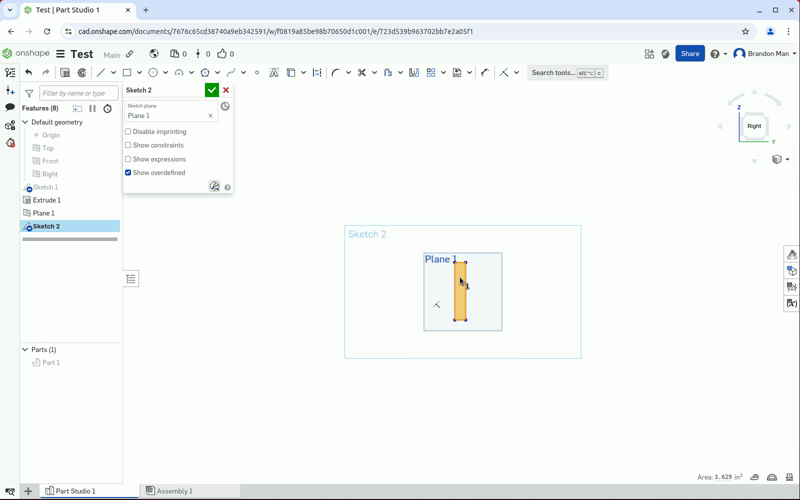
scroll(-6)
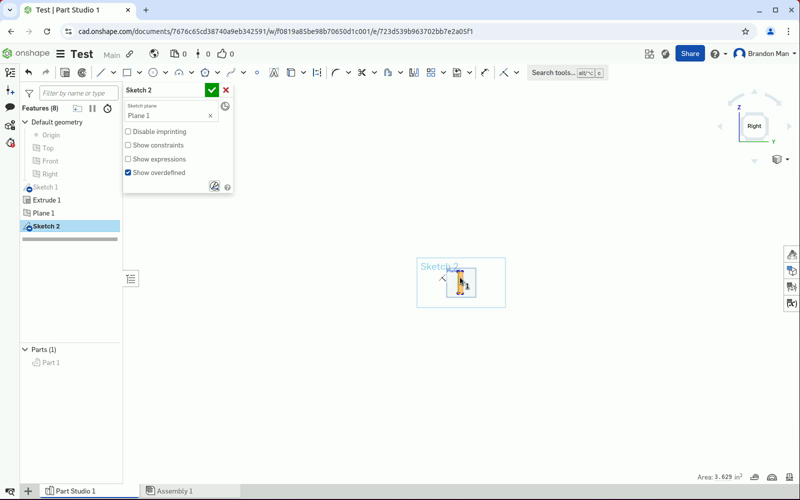
mouse_move(73, 352)
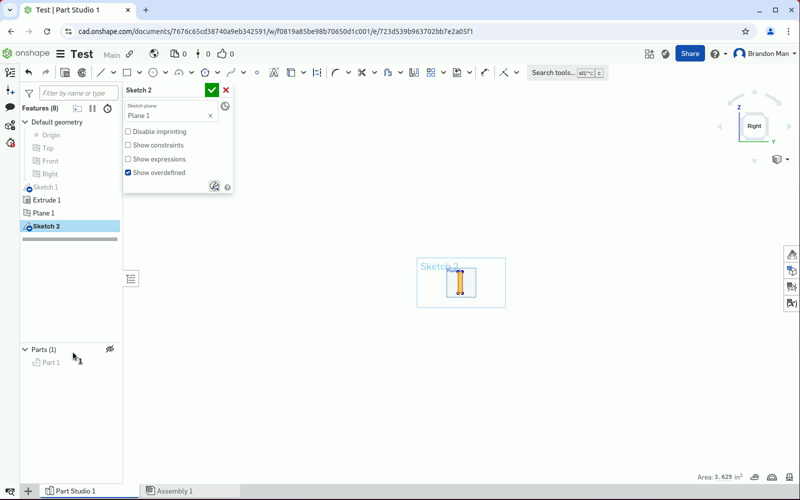
key(shift+y)
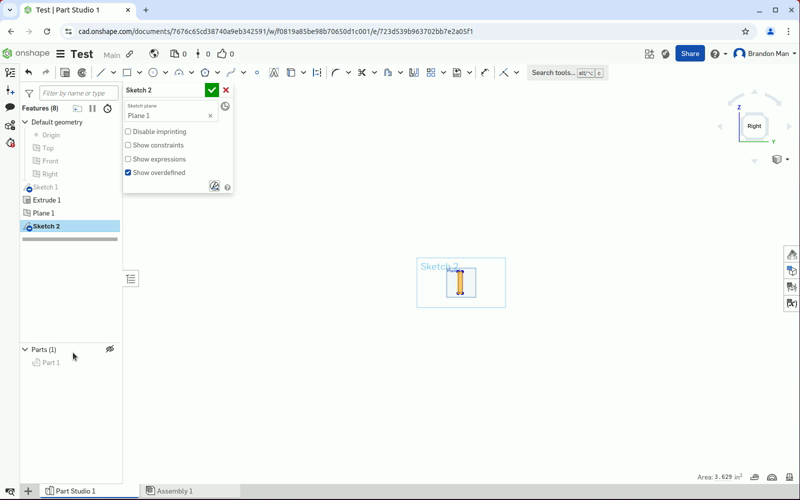
key(shift+e)
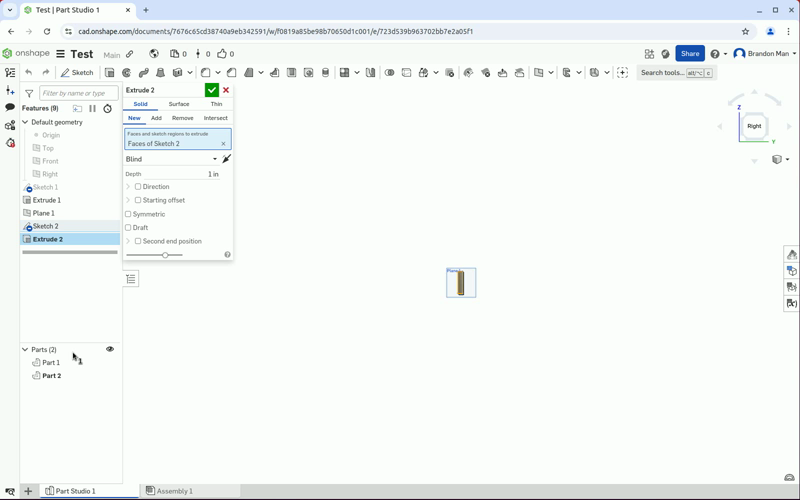
mouse_move(143, 106)
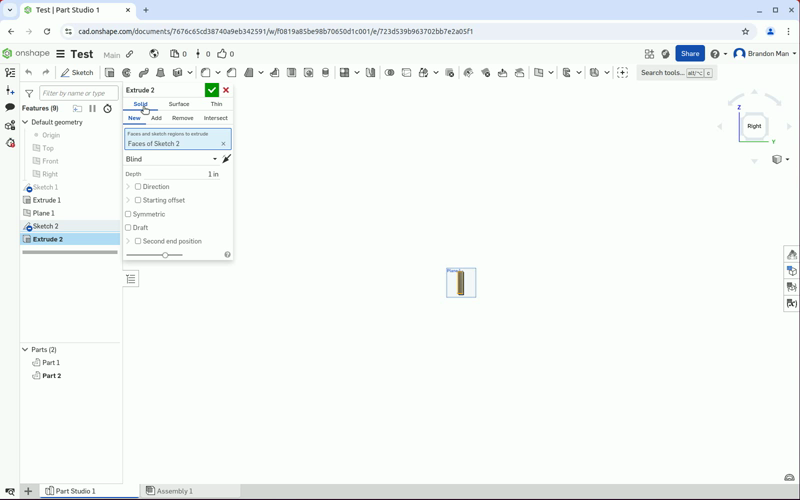
click(143, 106)
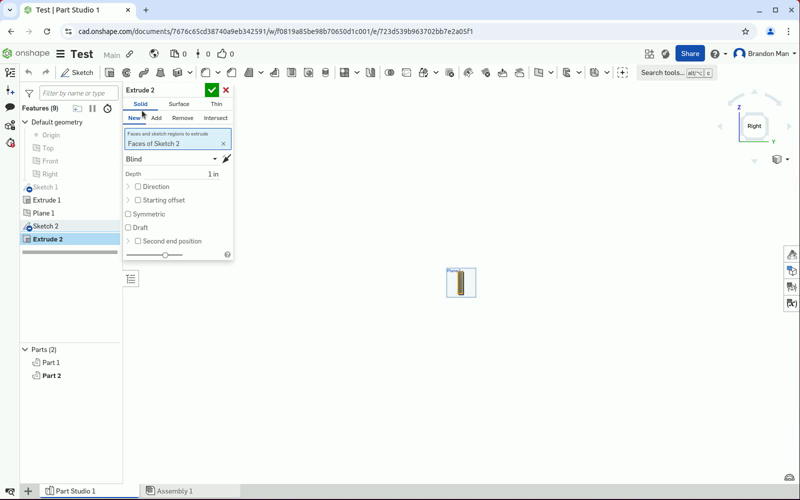
mouse_move(137, 120)
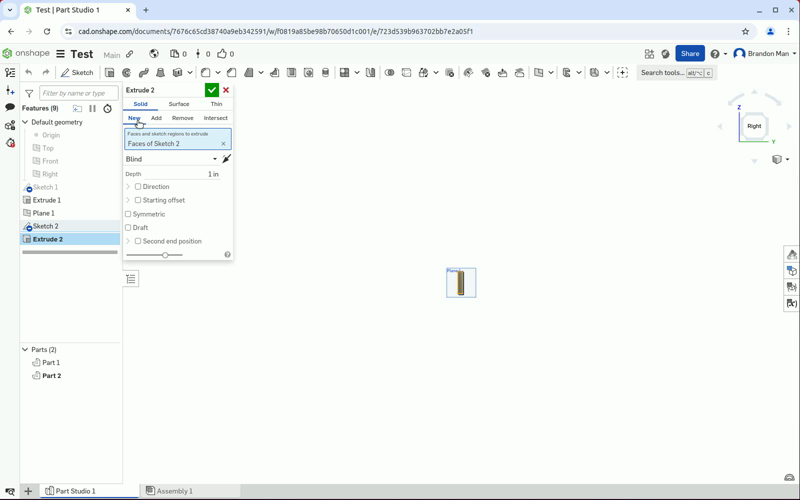
click(137, 120)
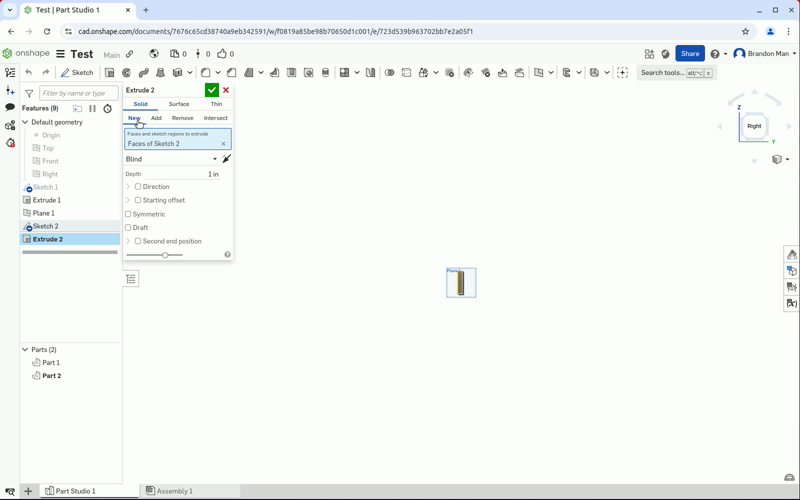
key(tab, 4)
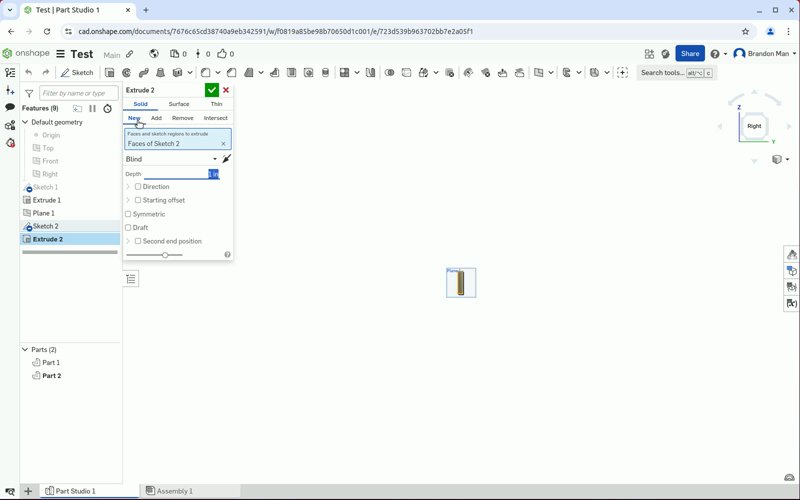
text(2.407)
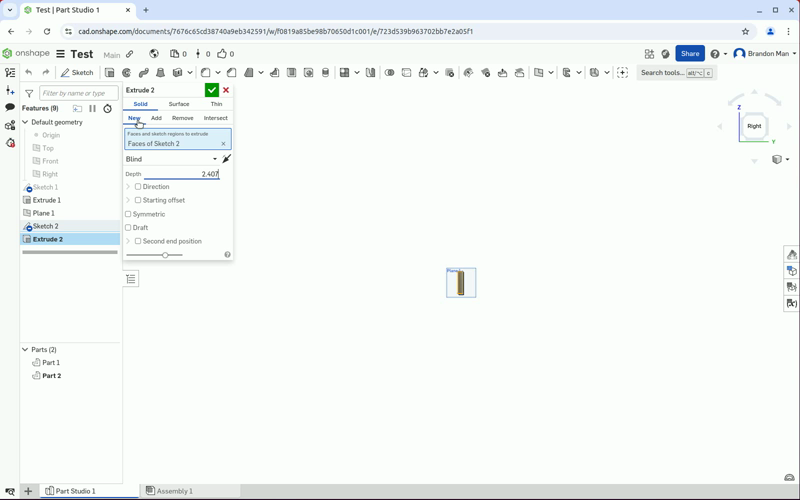
key(enter)
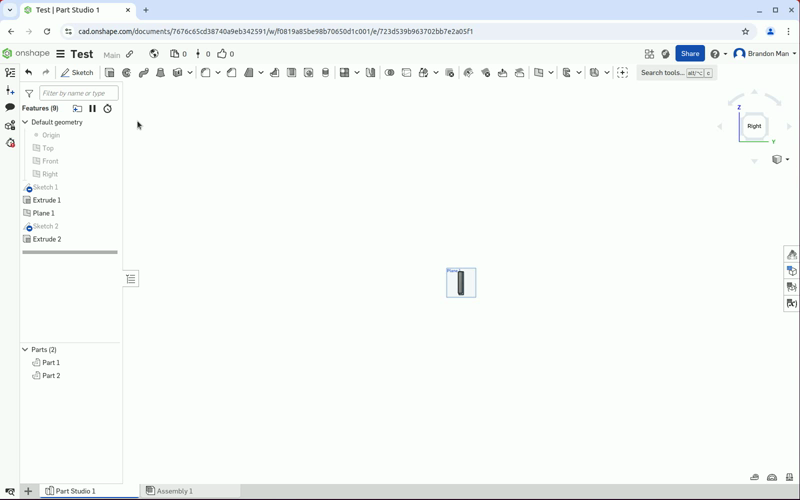
key(shift+h)
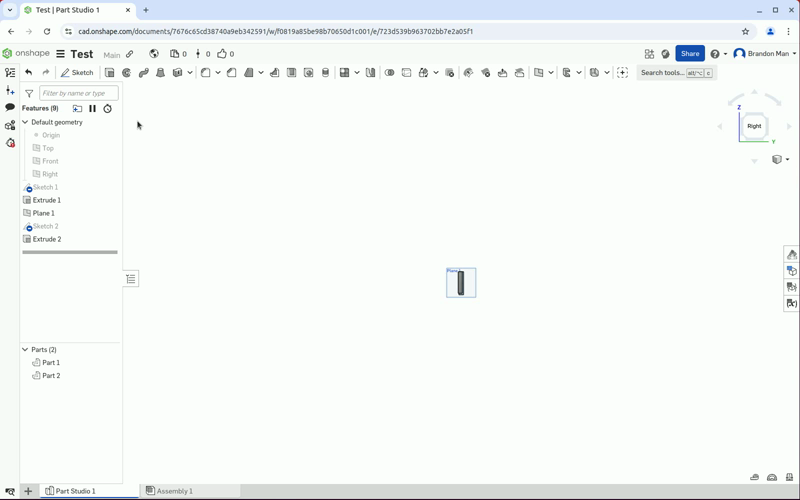
key(shift+h)
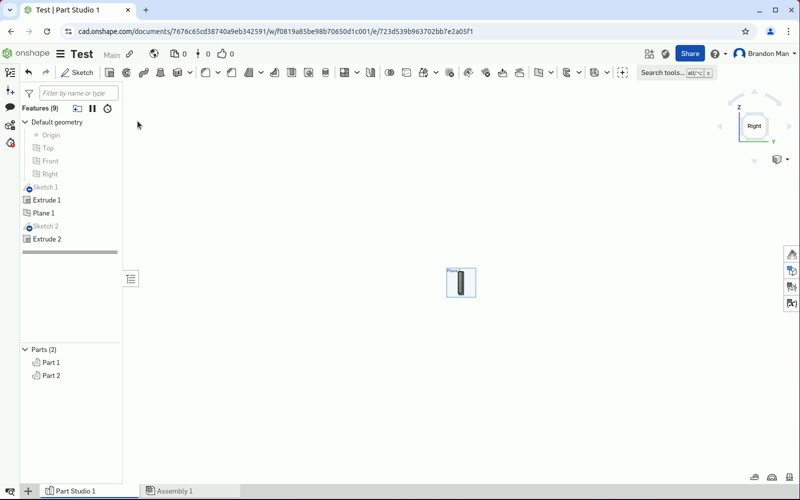
mouse_move(73, 189)
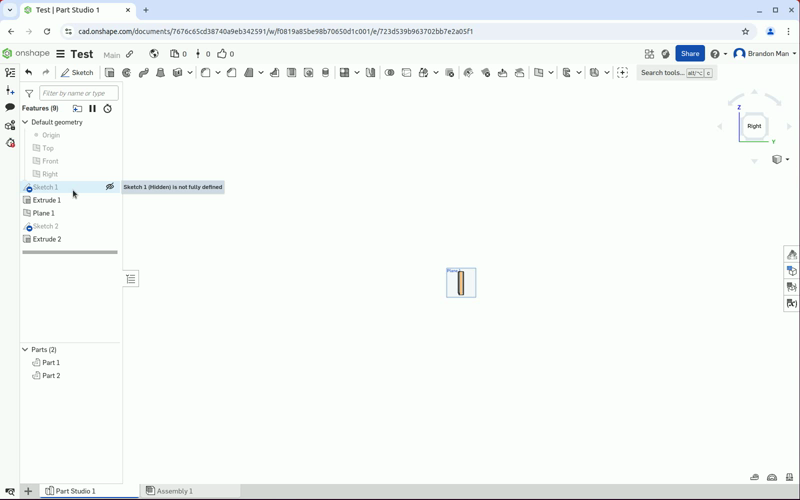
click(73, 189)
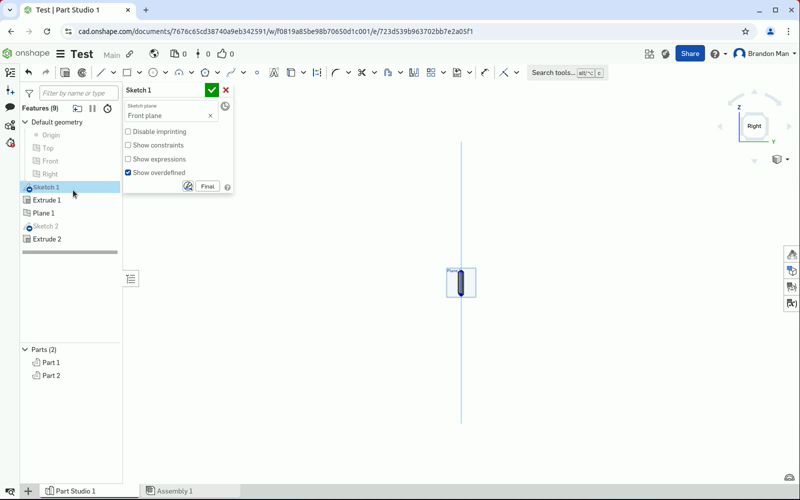
mouse_move(229, 92)
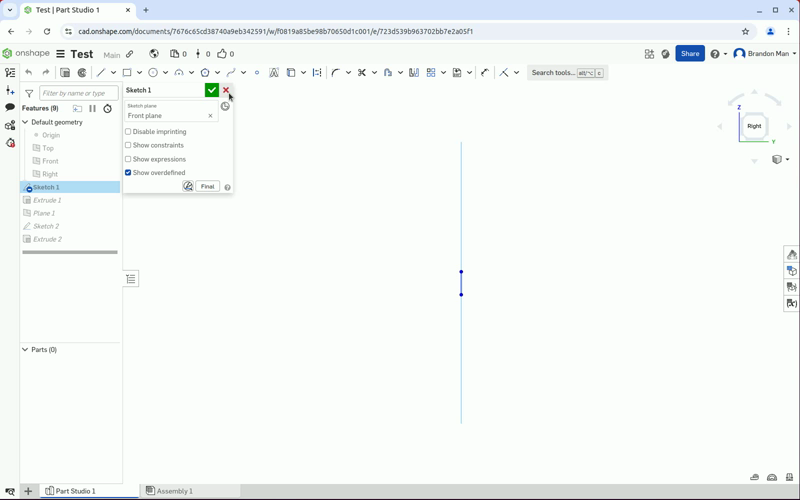
click(229, 92)
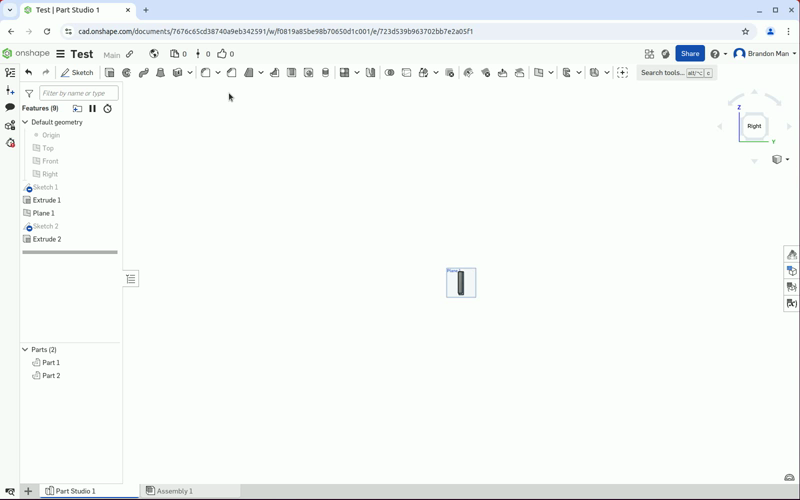
mouse_move(541, 75)
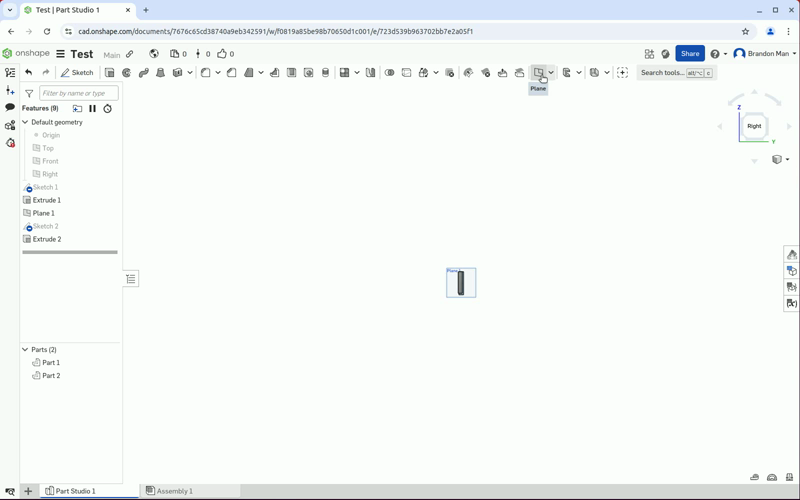
click(541, 75)
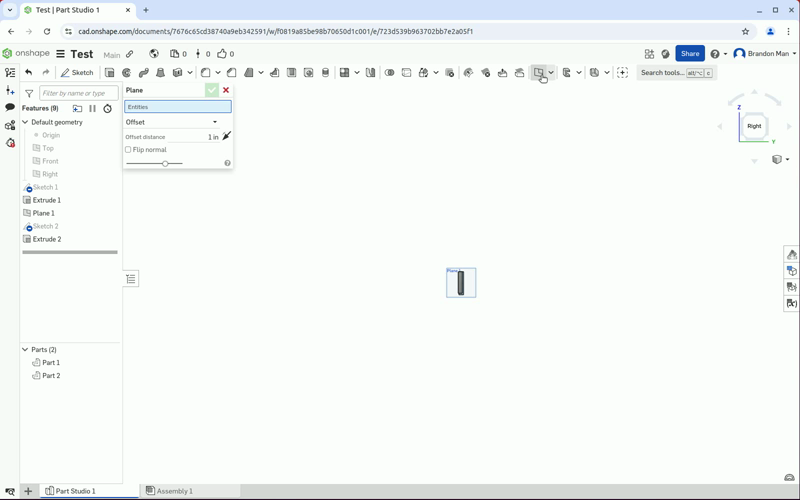
mouse_move(73, 176)
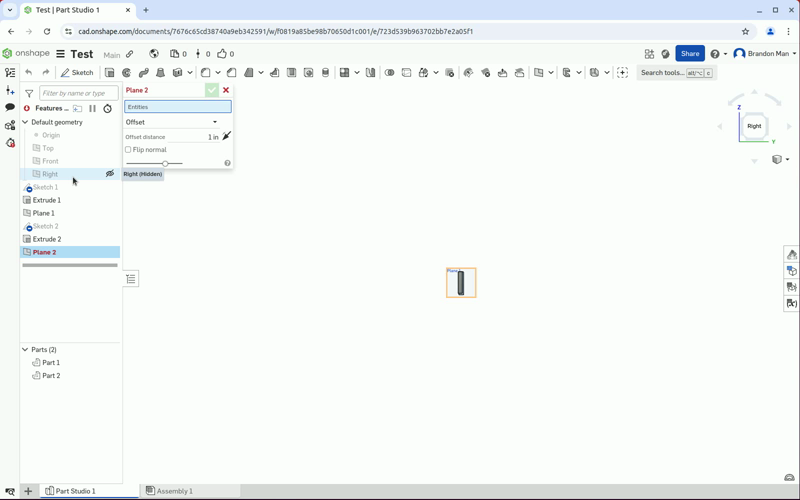
click(73, 176)
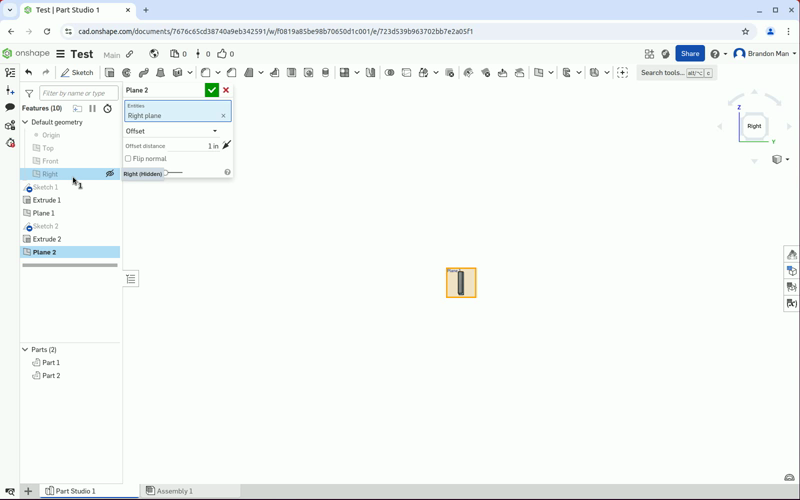
key(tab, 2)
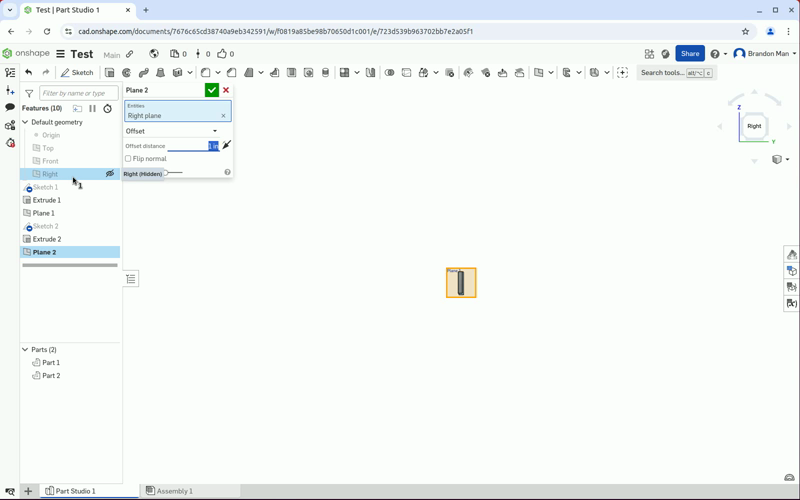
text(20.705)
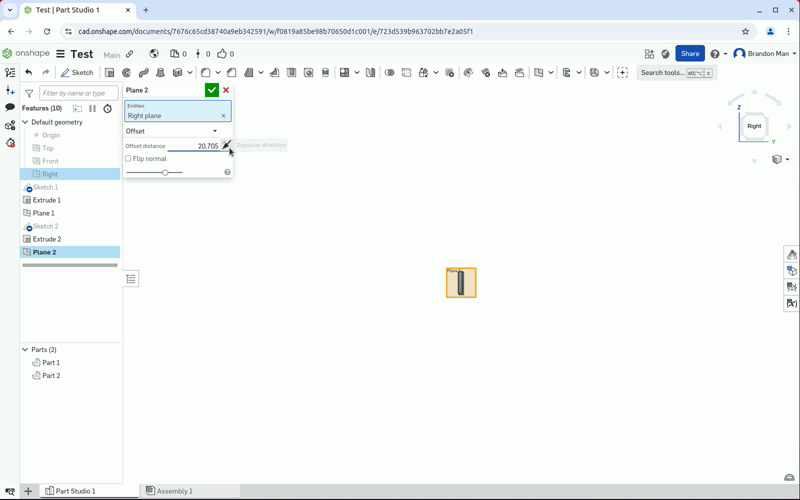
mouse_move(229, 147)
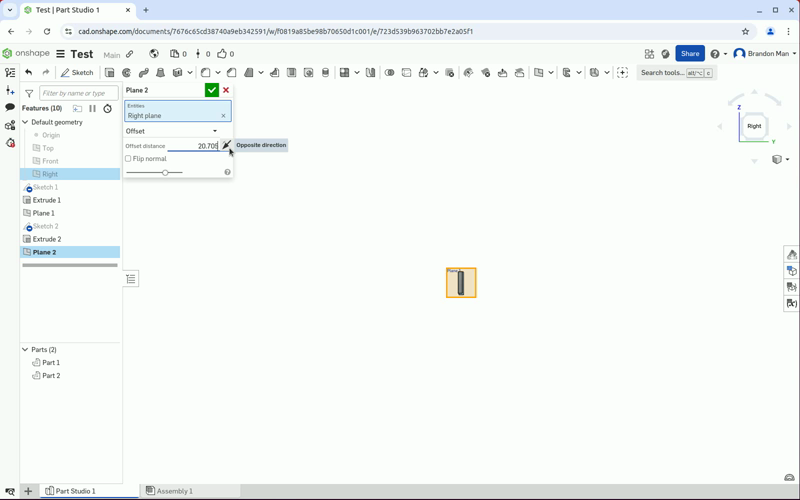
click(229, 147)
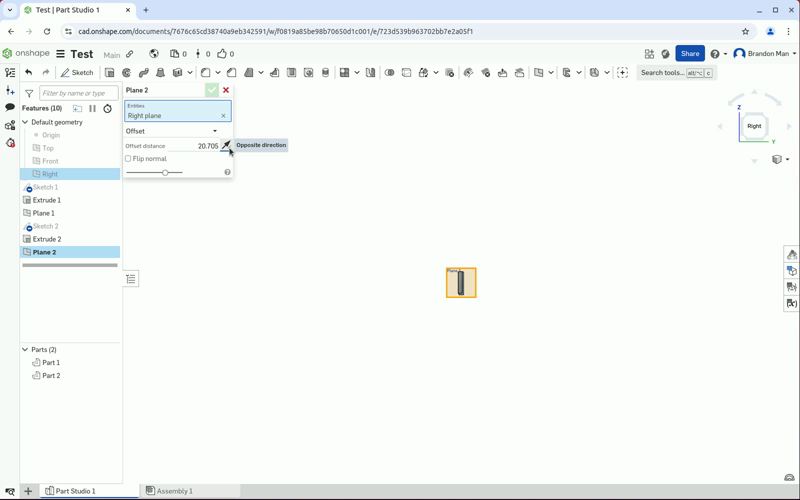
key(enter, 2)
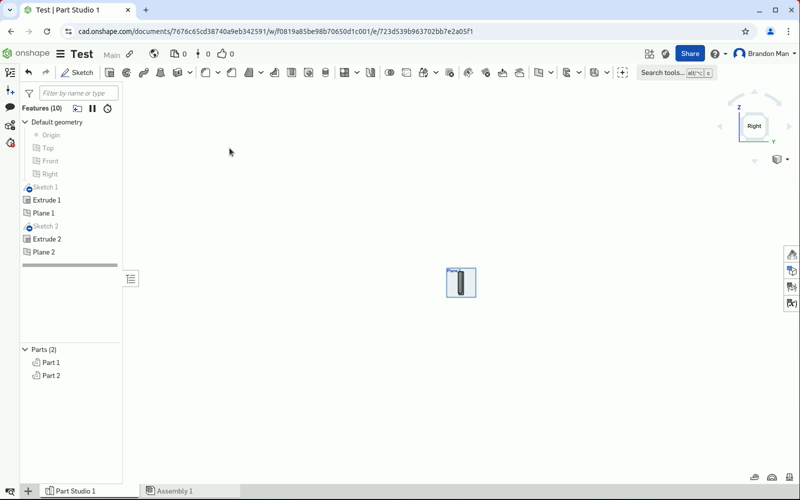
key(shift+s)
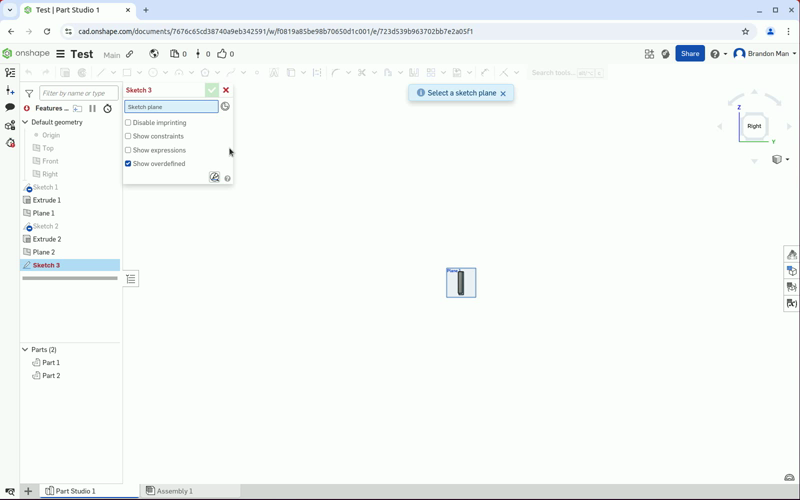
mouse_move(73, 254)
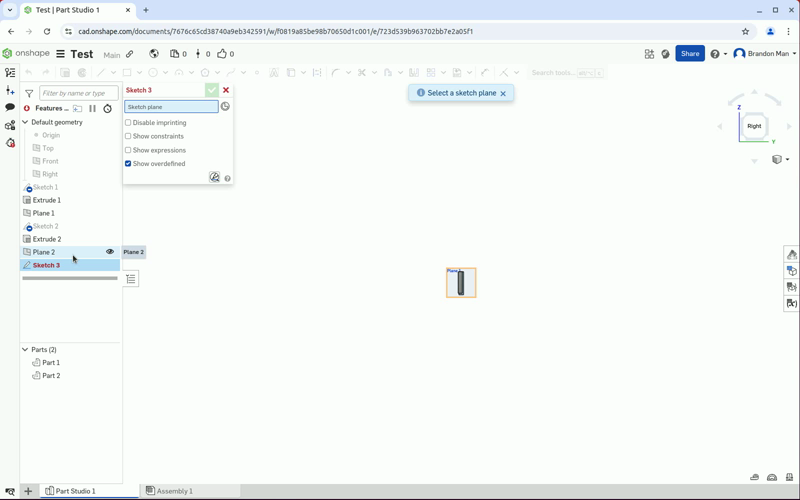
click(73, 254)
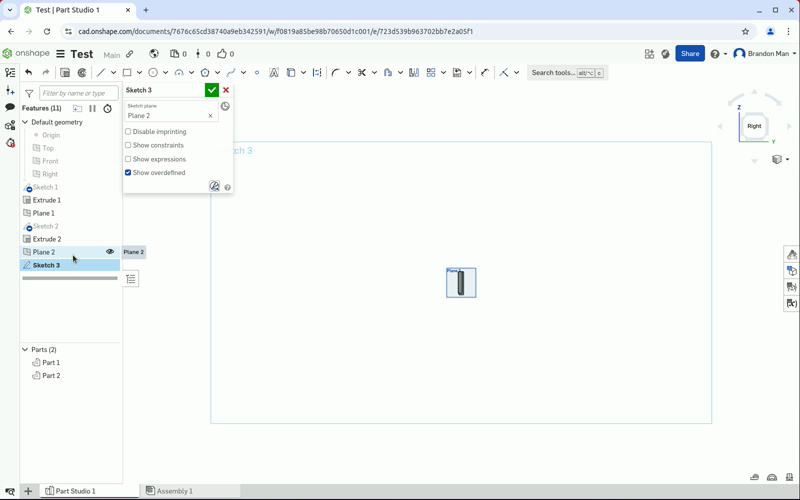
mouse_move(73, 352)
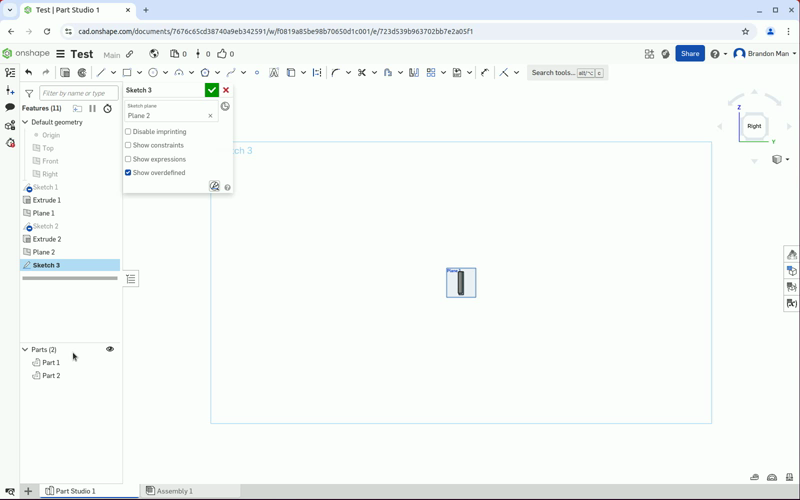
key(y)
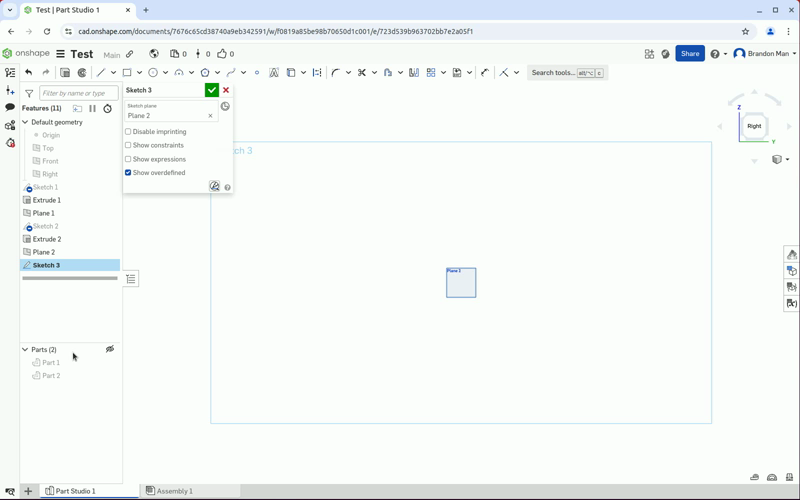
key(l)
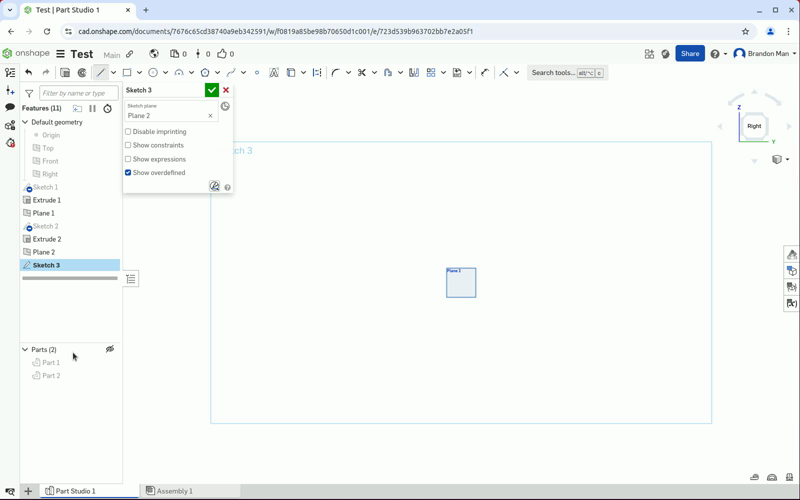
key_down(shift)
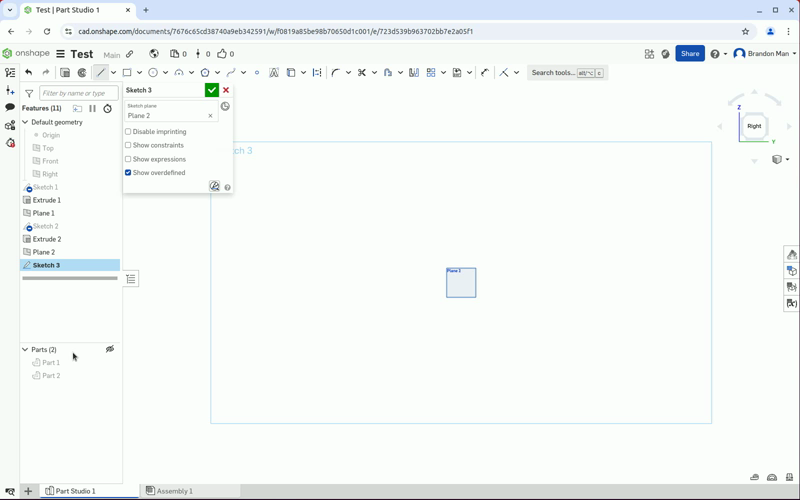
mouse_move(458, 293)
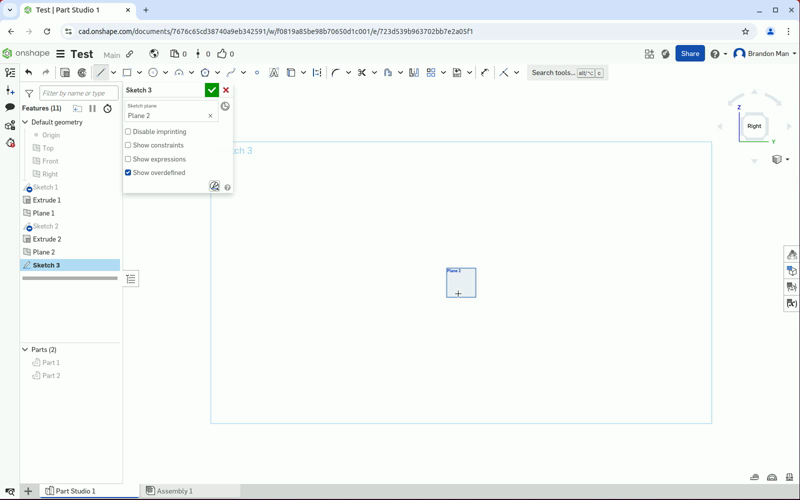
click(458, 293)
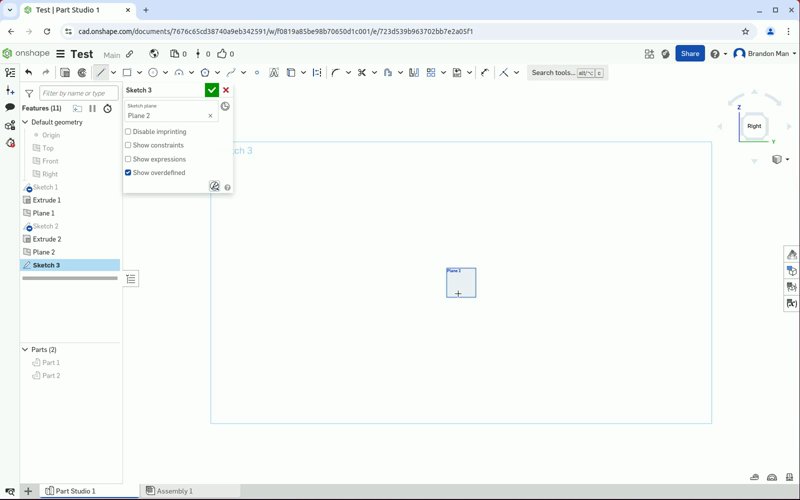
key_up(shift)
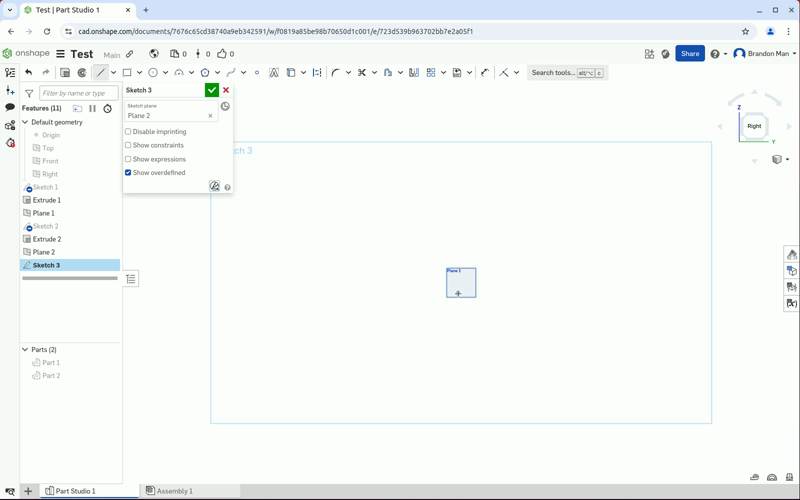
key_down(shift)
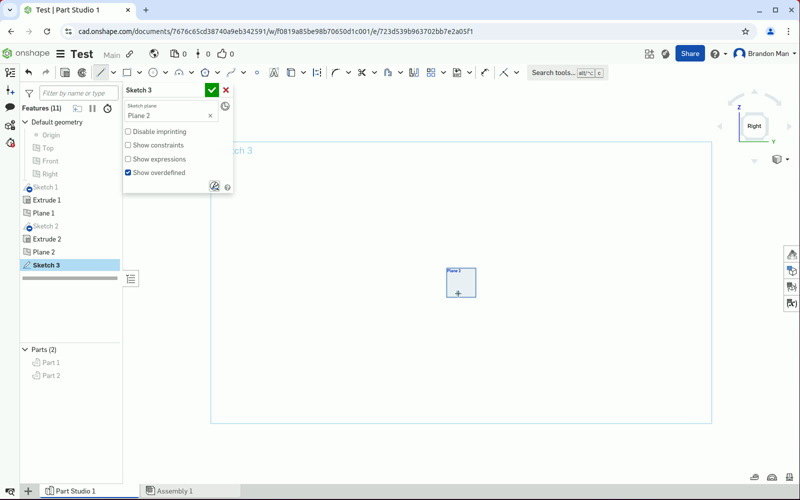
mouse_move(488, 293)
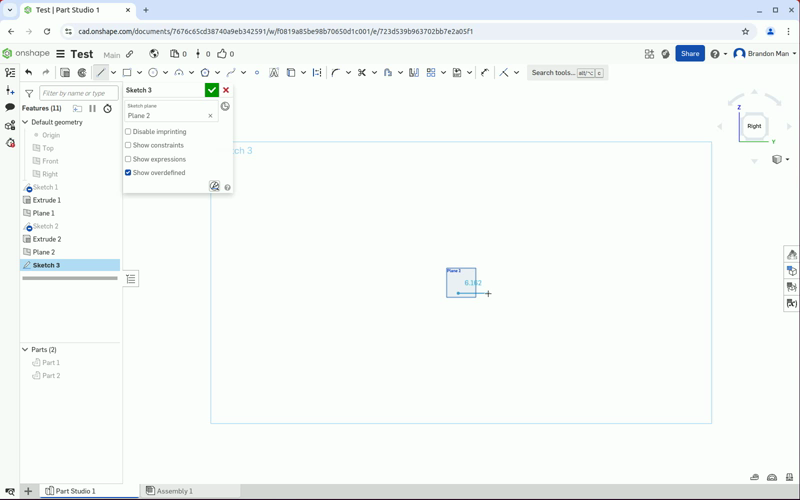
mouse_move(462, 293)
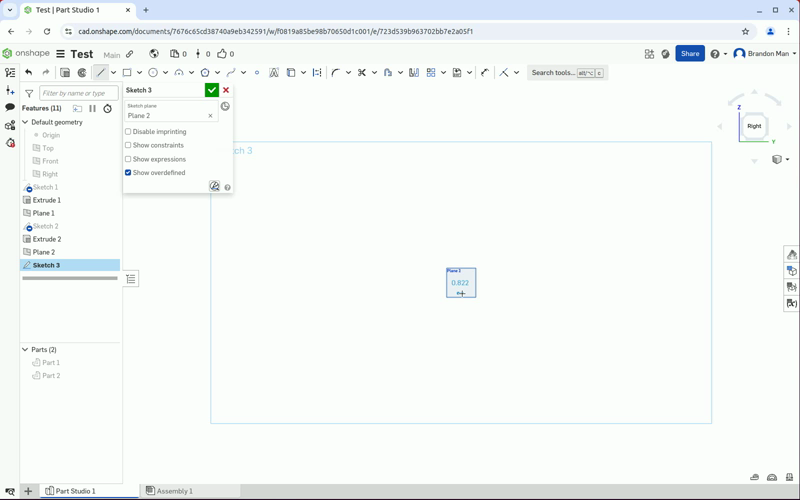
scroll(6)
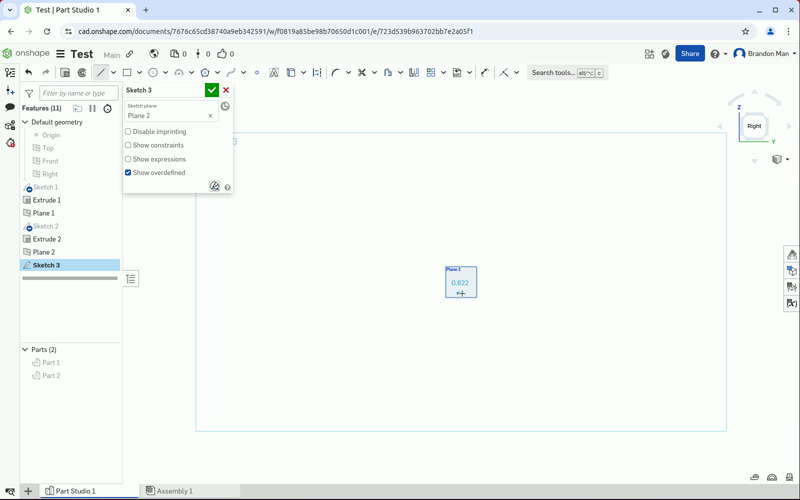
scroll(6)
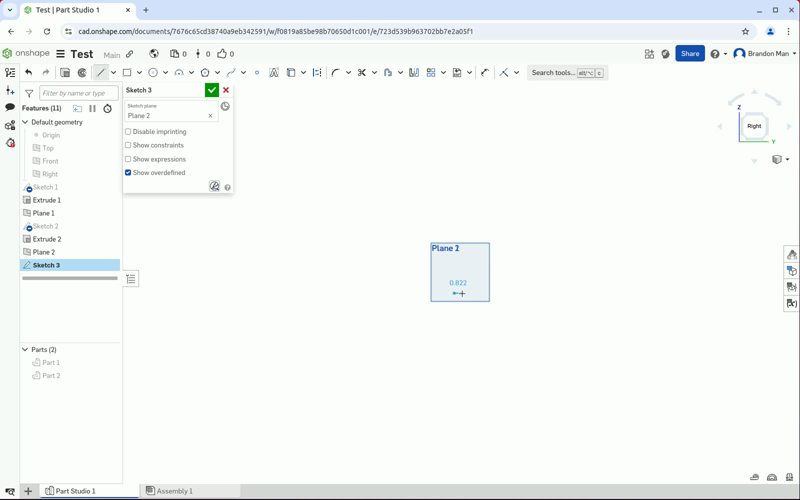
scroll(6)
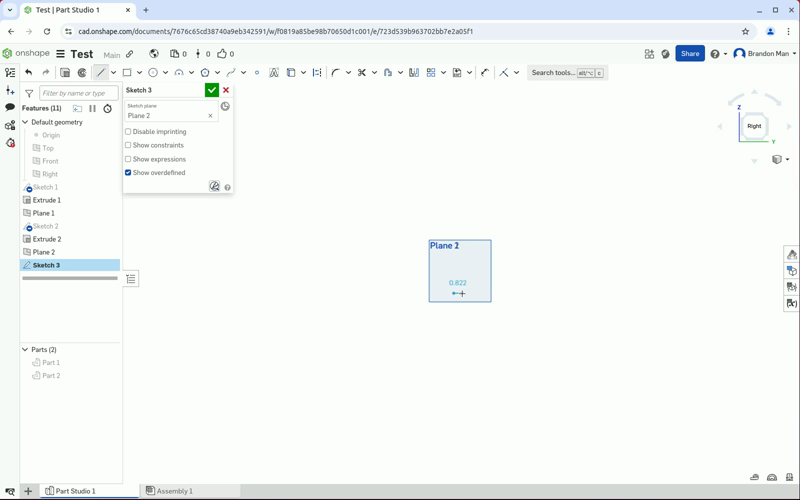
scroll(6)
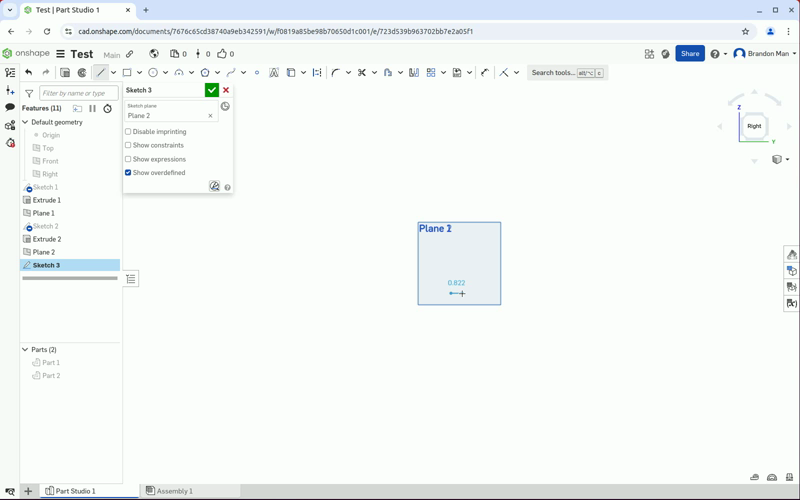
scroll(6)
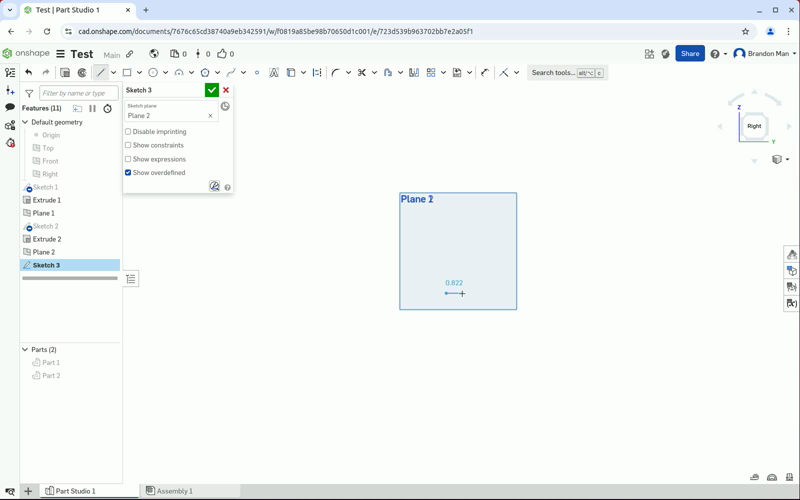
scroll(6)
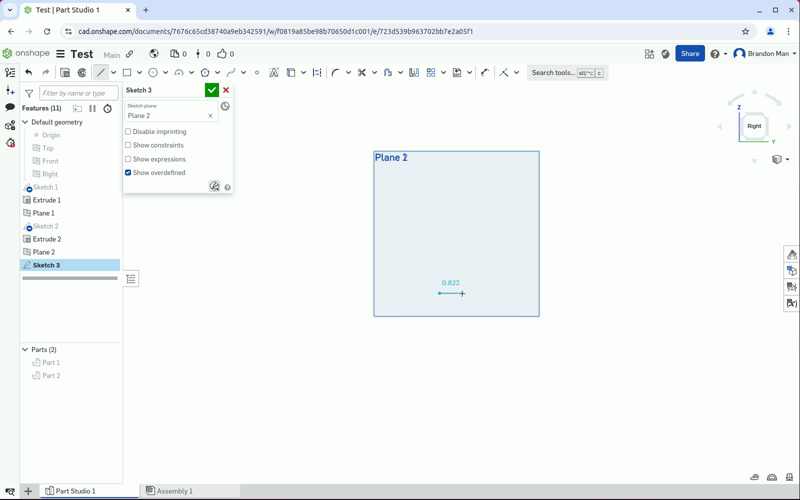
scroll(6)
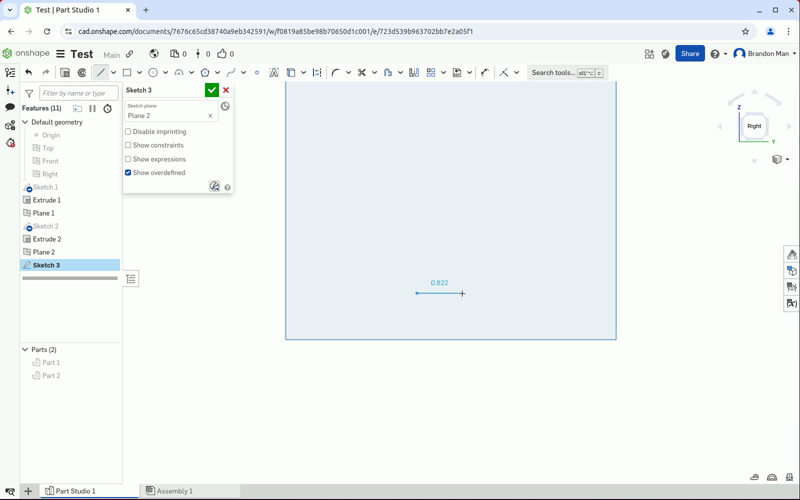
click(462, 293)
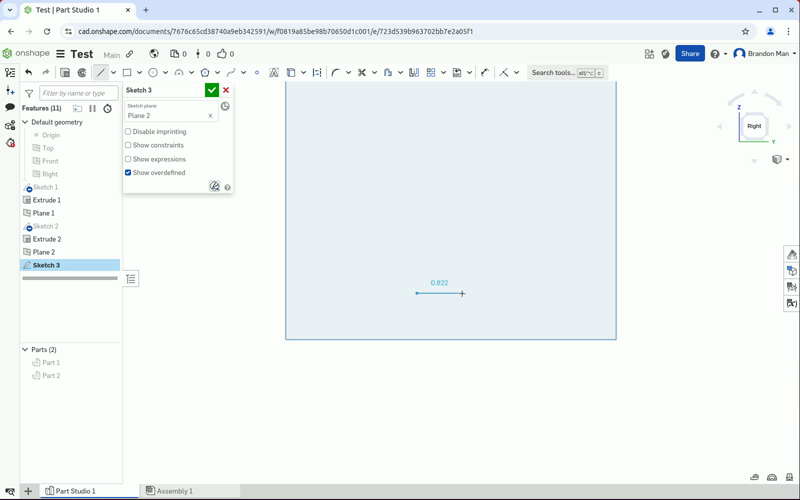
scroll(-6)
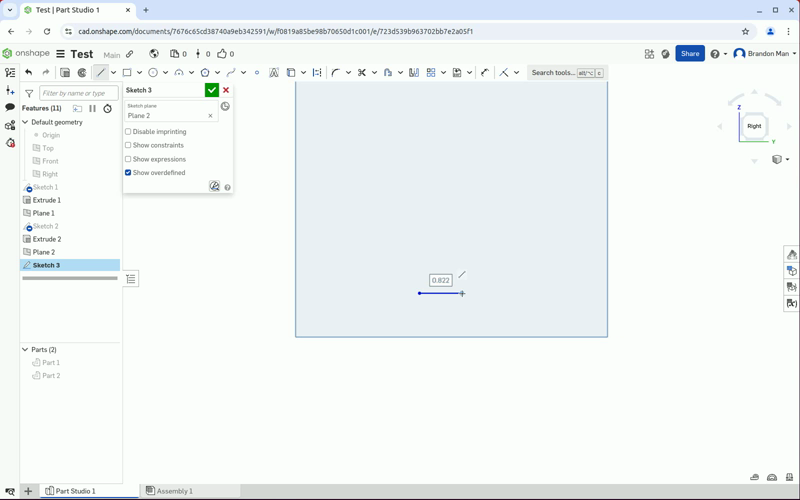
scroll(-6)
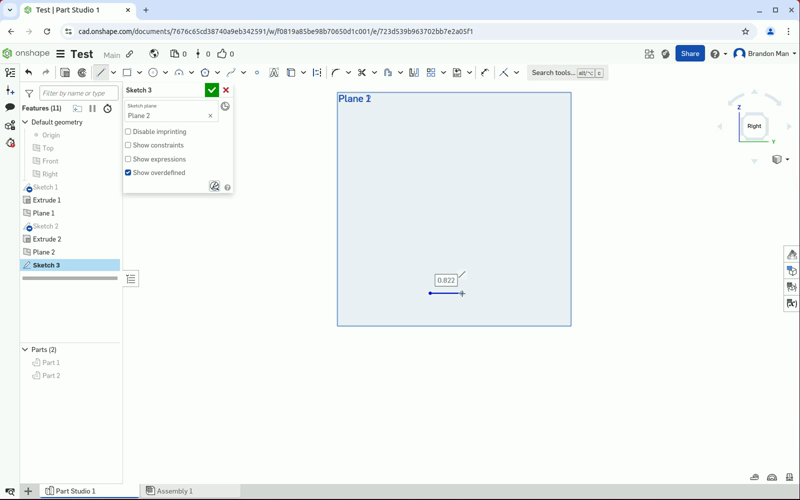
scroll(-6)
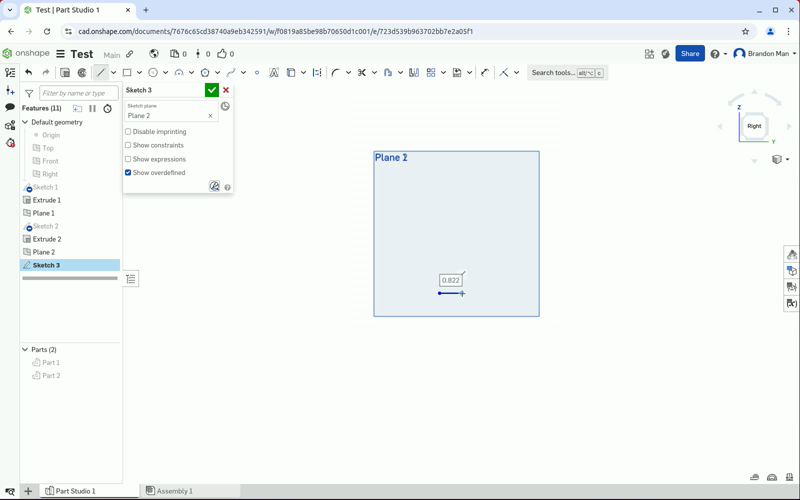
scroll(-6)
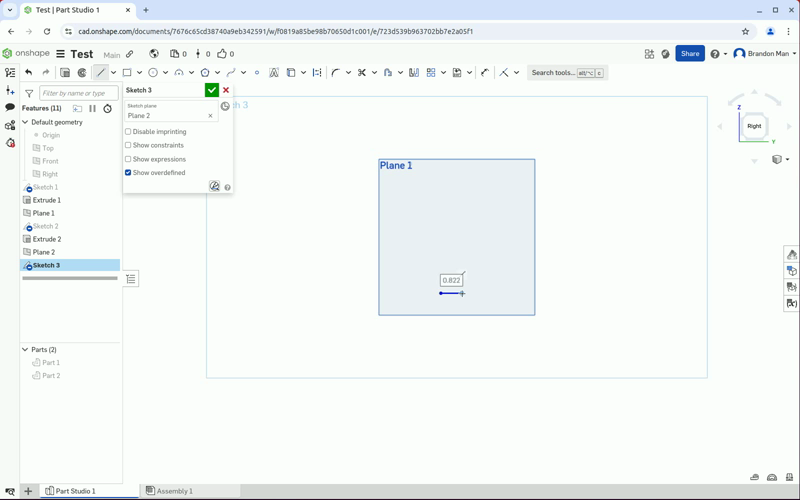
scroll(-6)
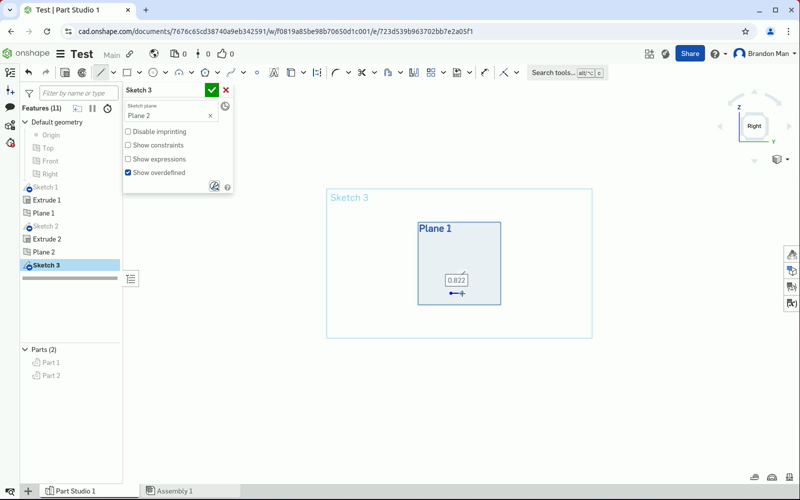
scroll(-6)
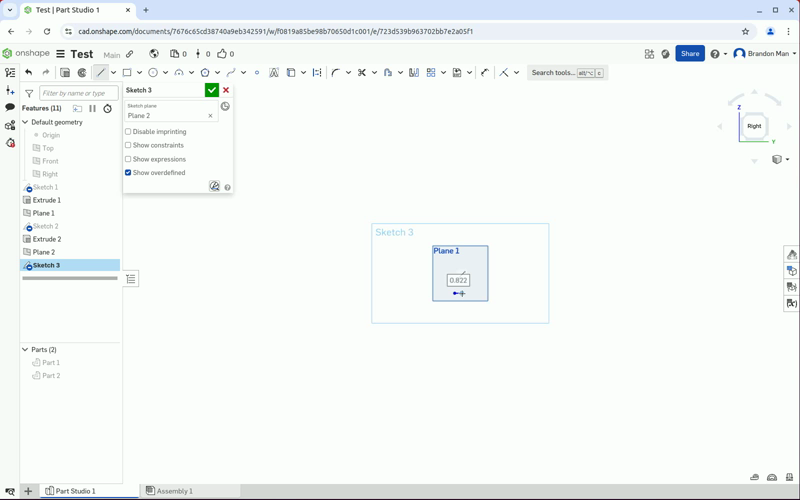
scroll(-6)
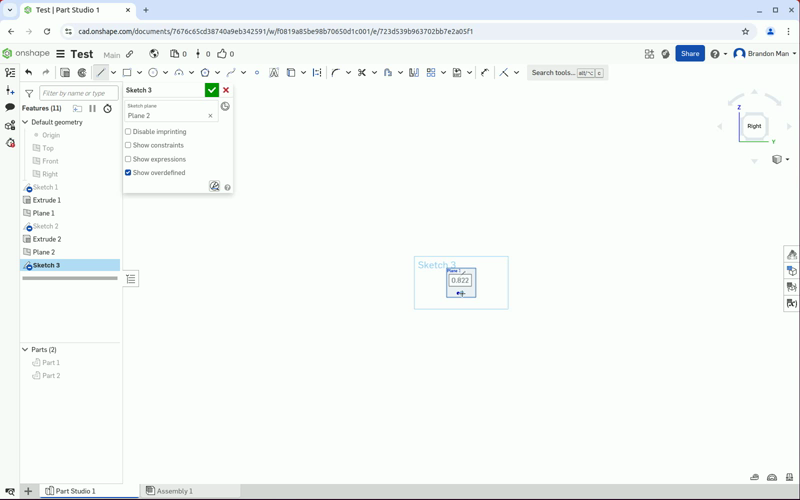
key_up(shift)
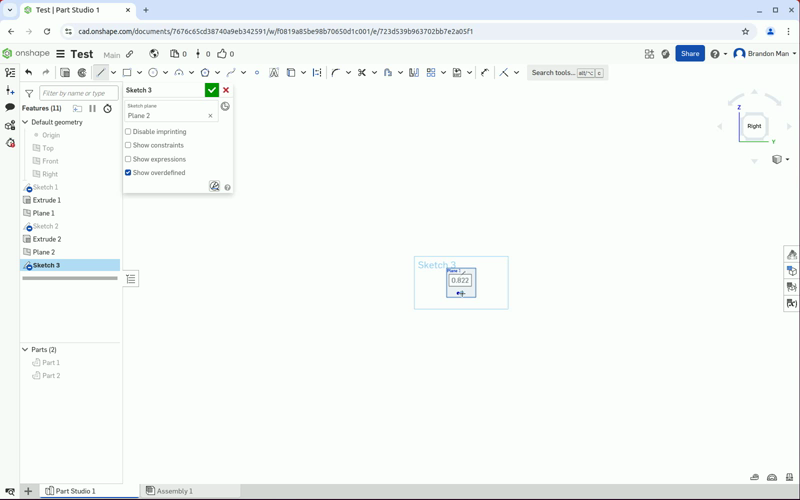
key_down(shift)
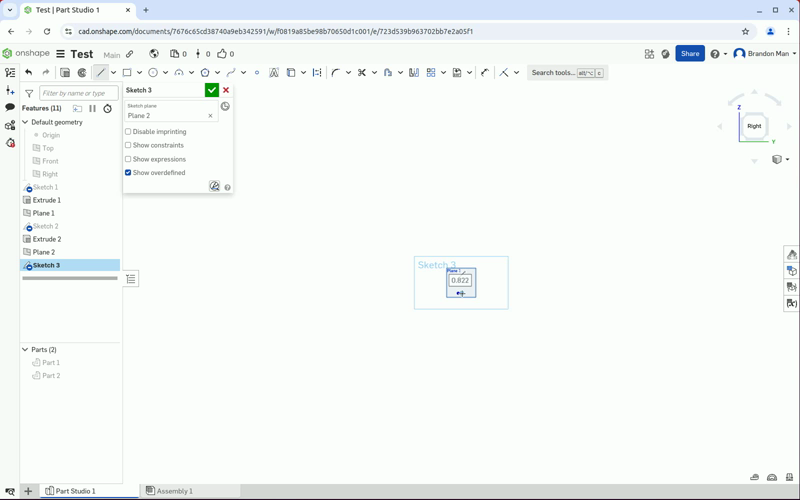
mouse_move(492, 293)
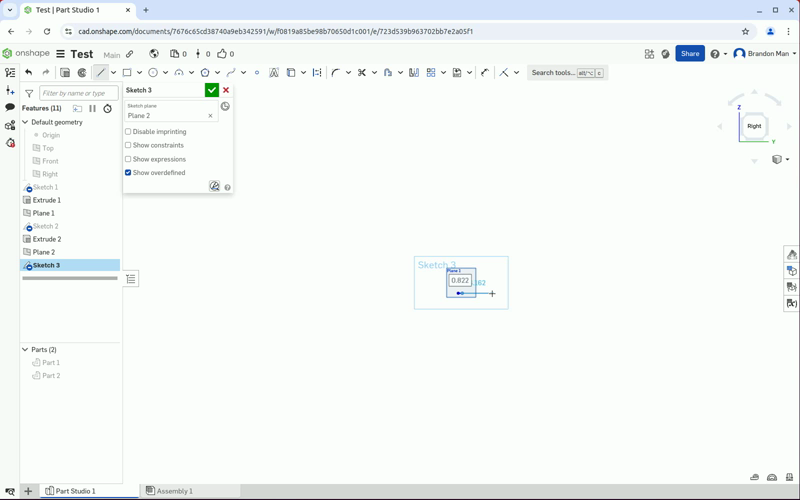
mouse_move(462, 271)
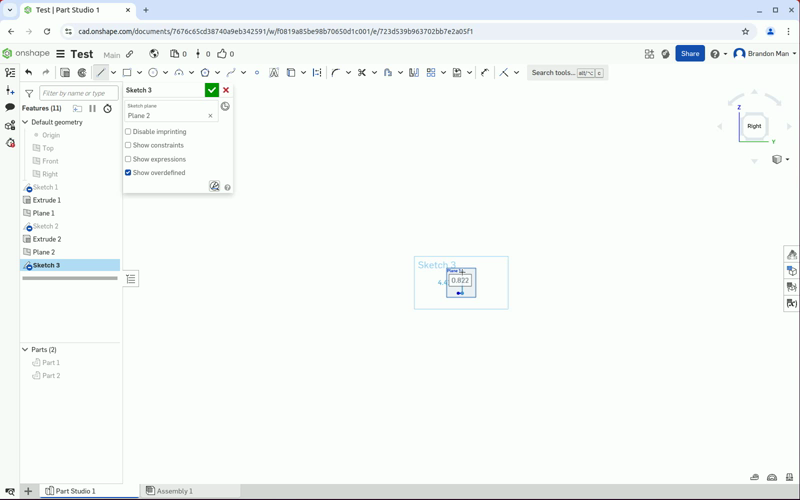
click(462, 271)
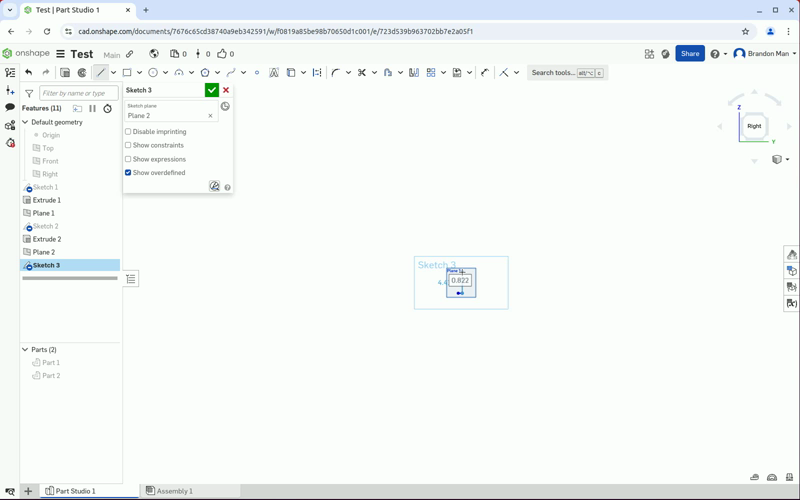
key_up(shift)
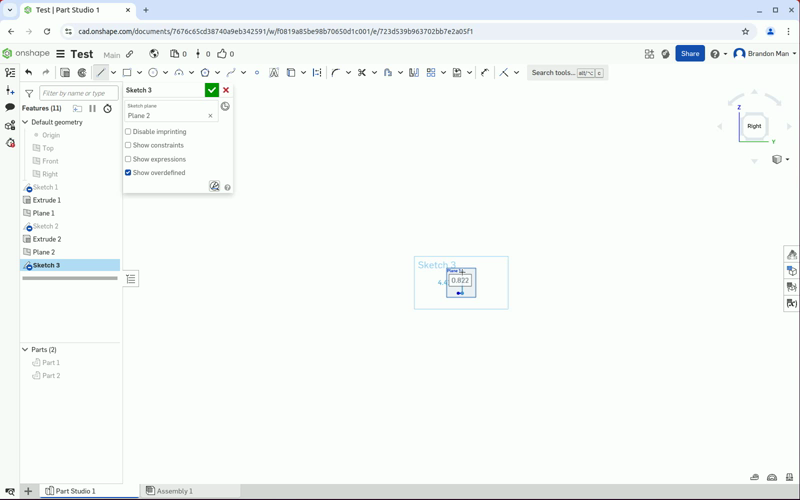
key_down(shift)
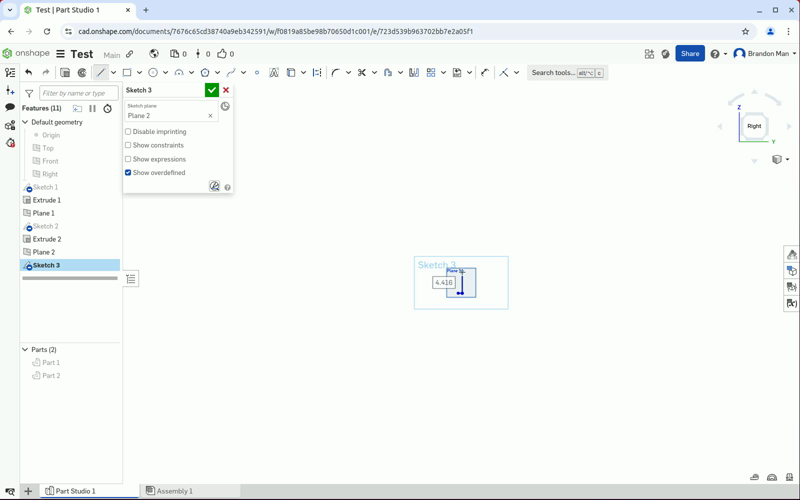
mouse_move(492, 271)
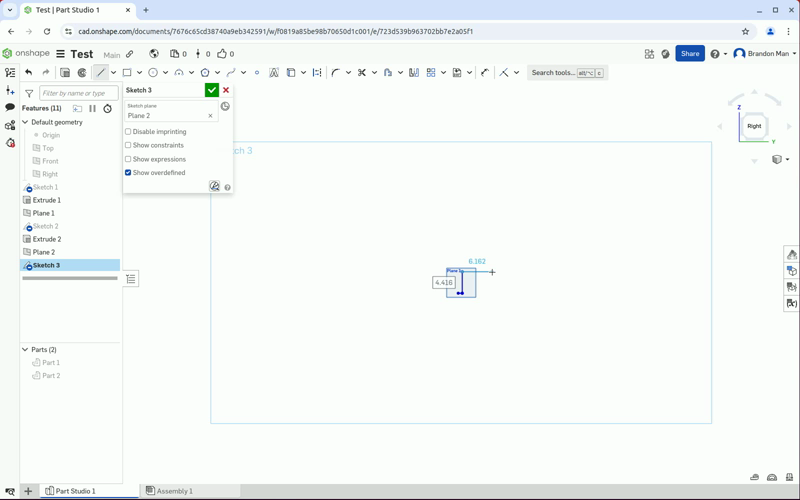
mouse_move(458, 271)
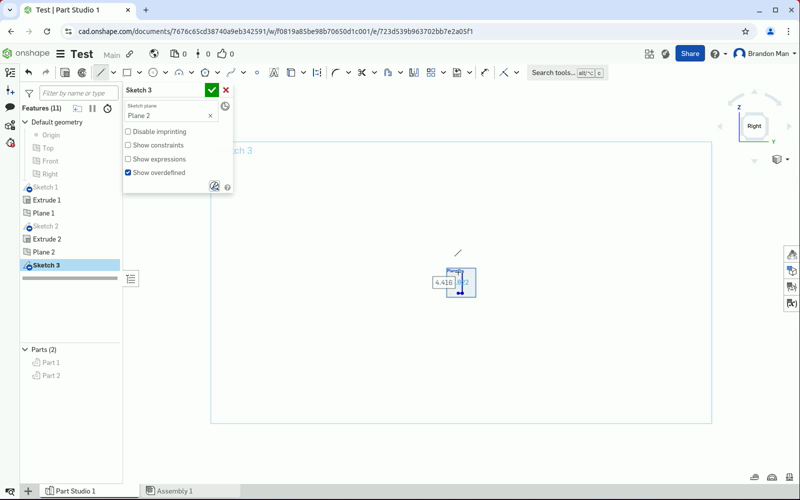
scroll(6)
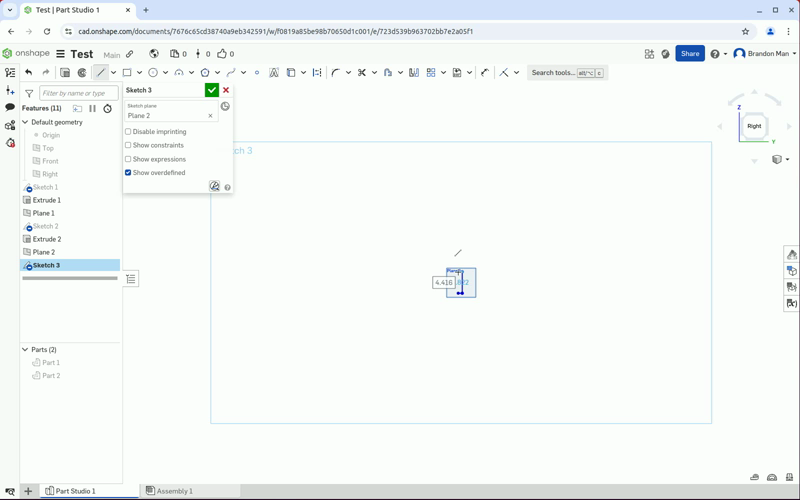
scroll(6)
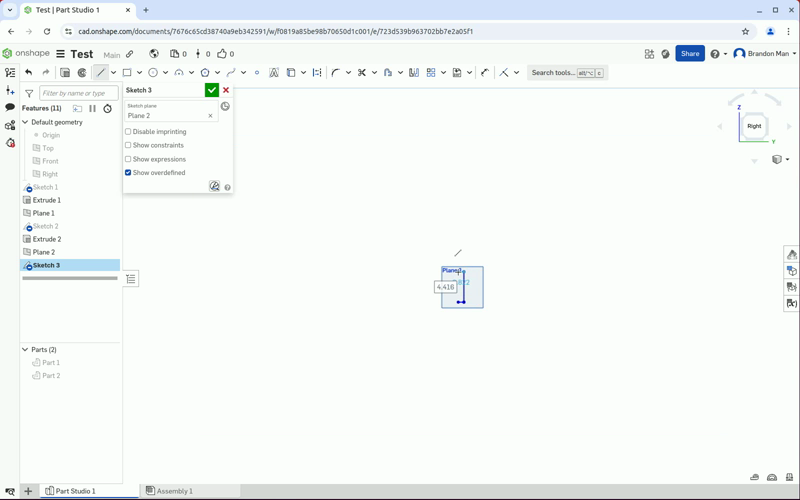
scroll(6)
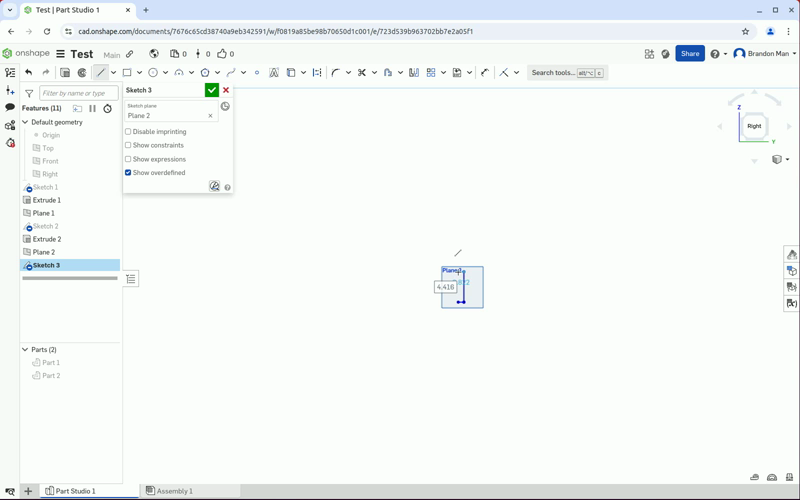
scroll(6)
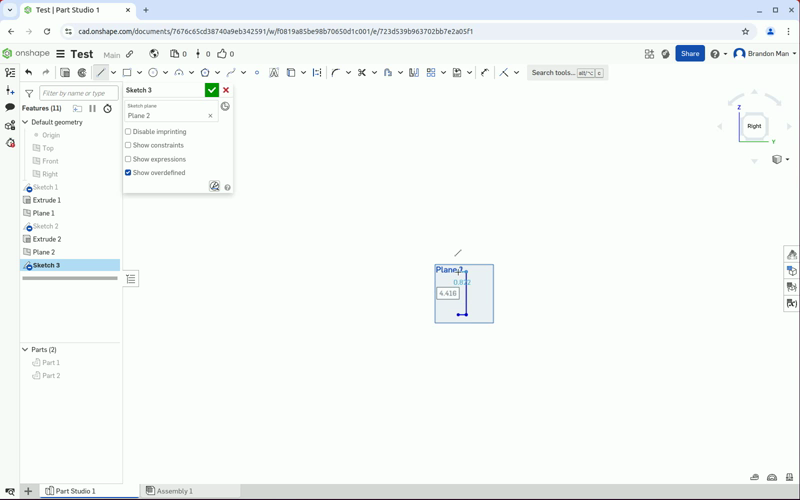
scroll(6)
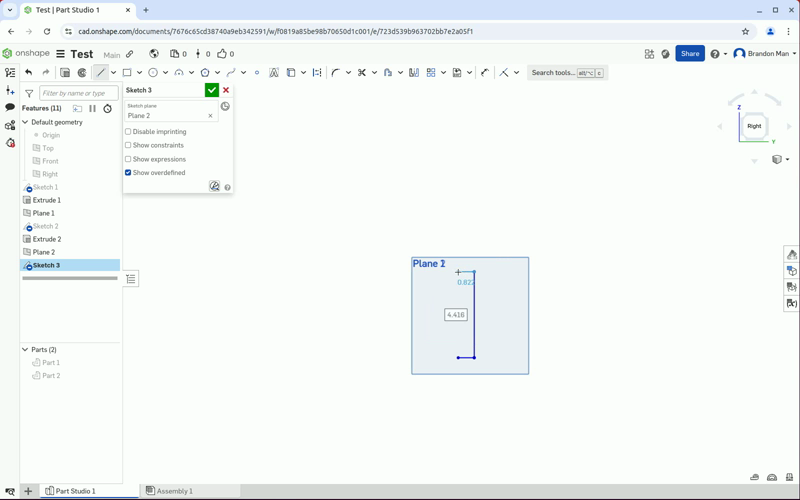
scroll(6)
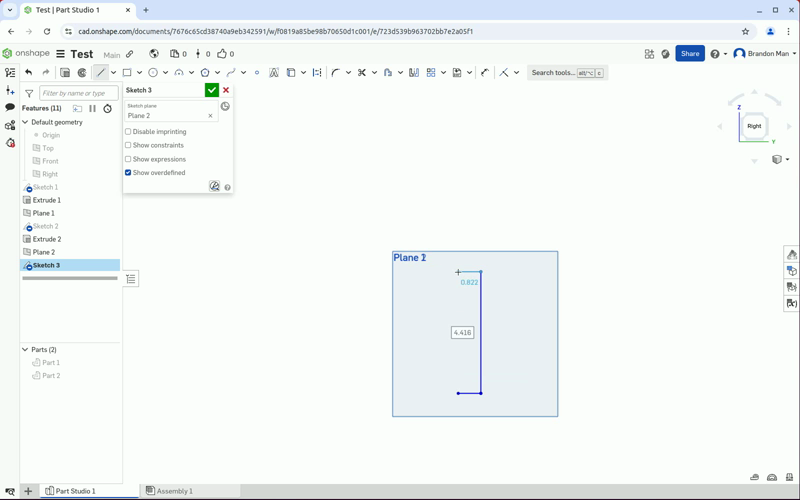
scroll(6)
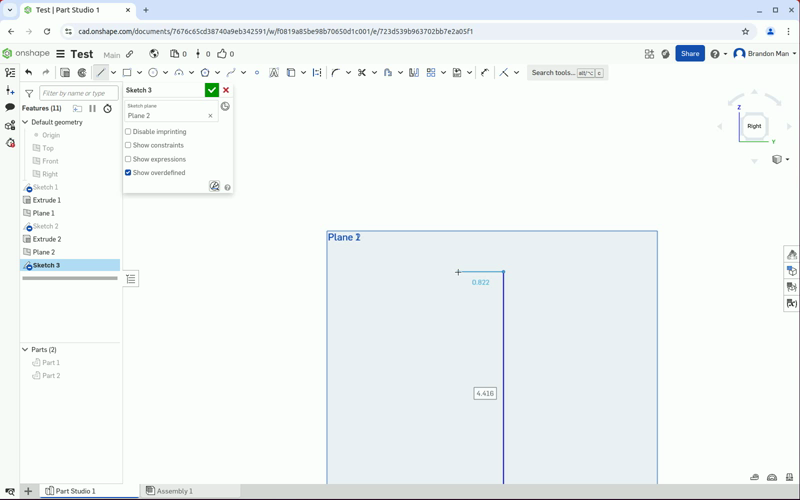
click(458, 271)
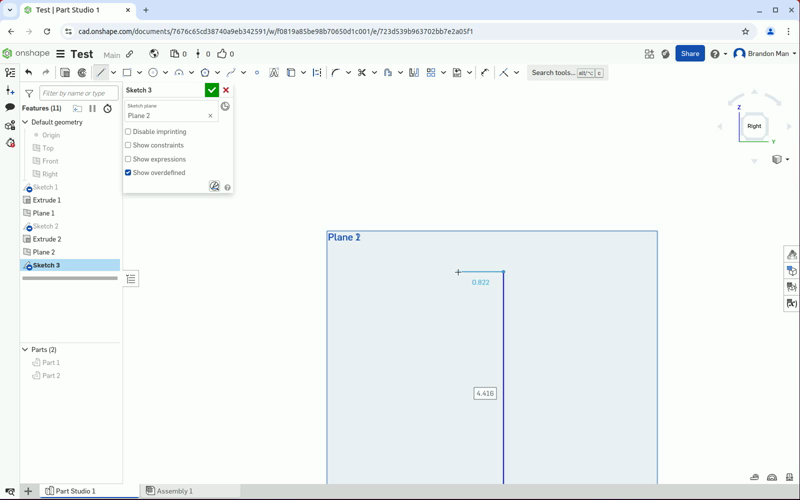
scroll(-6)
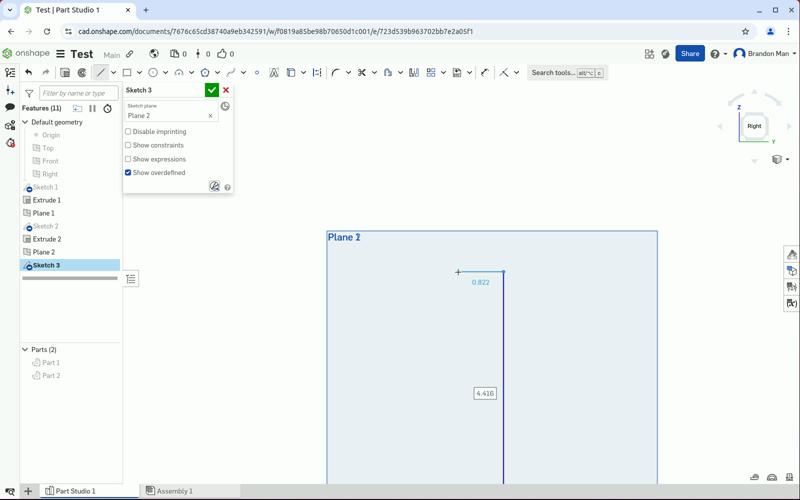
scroll(-6)
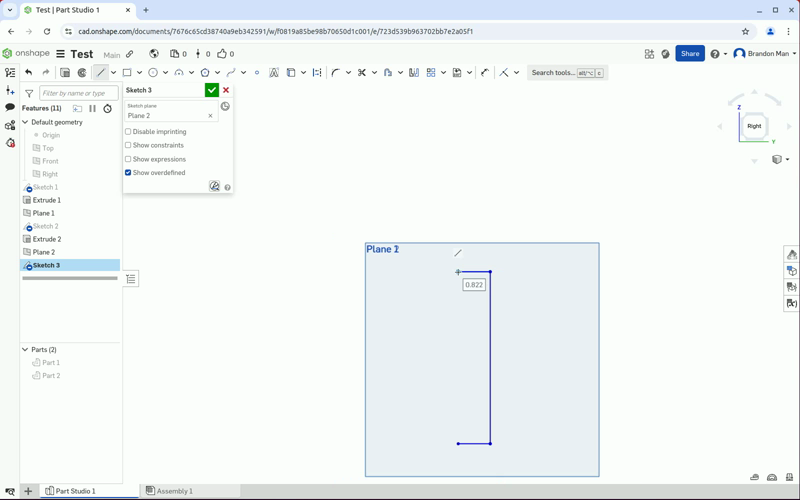
scroll(-6)
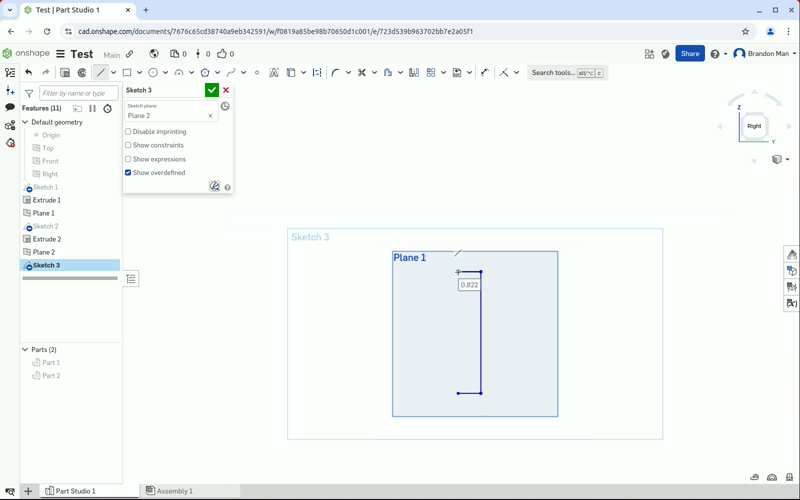
scroll(-6)
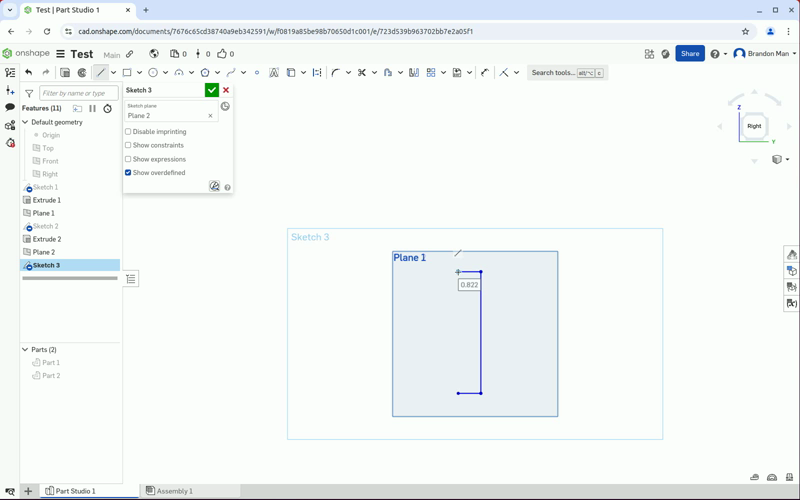
scroll(-6)
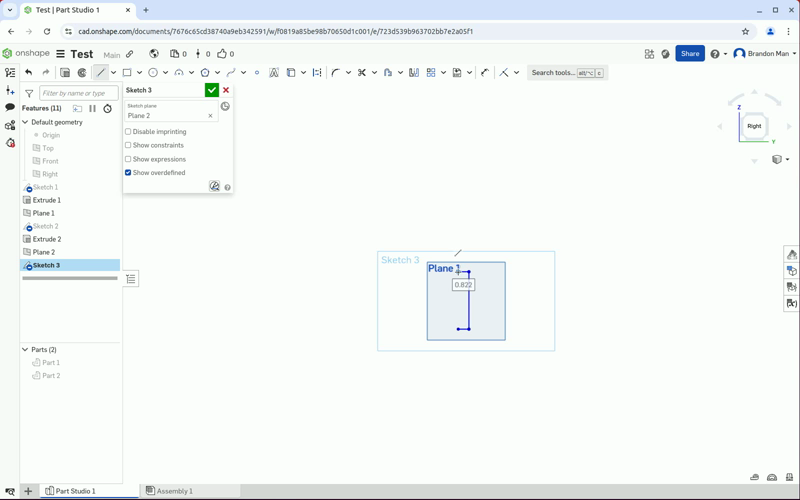
scroll(-6)
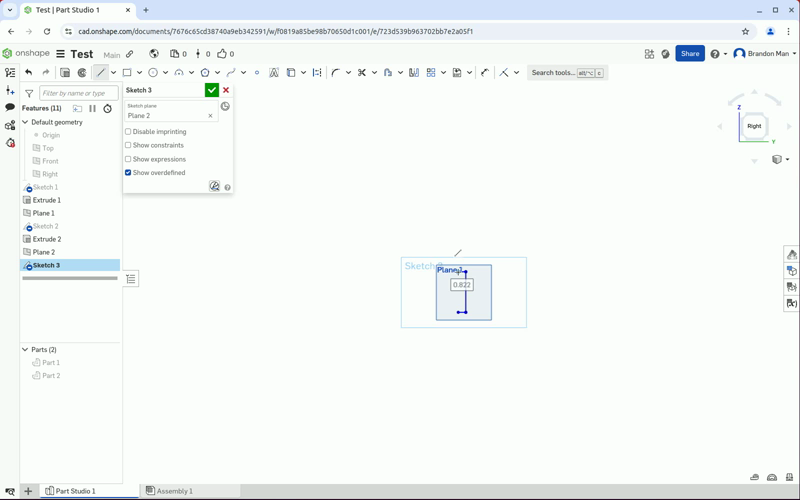
scroll(-6)
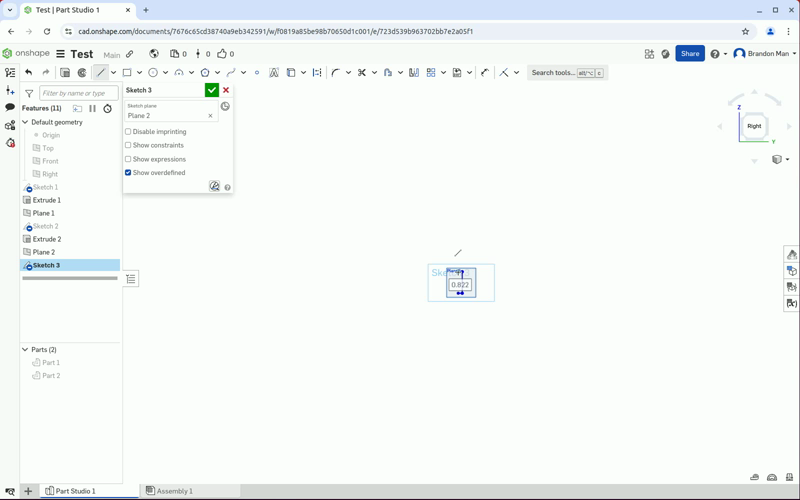
key_up(shift)
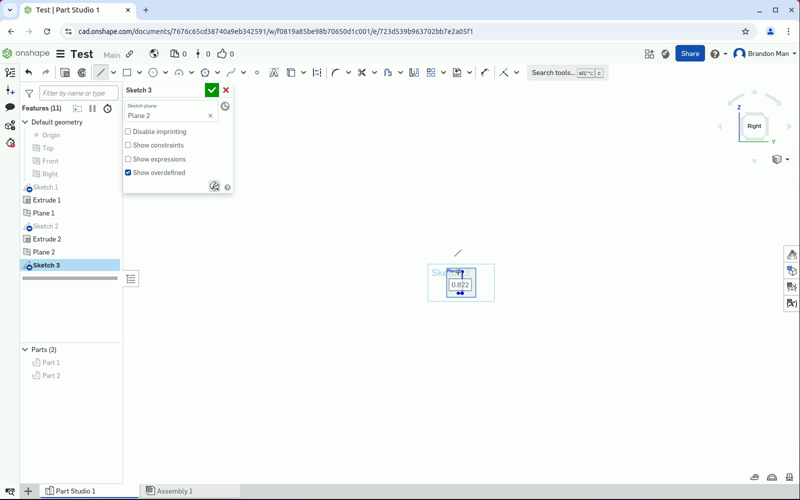
mouse_move(488, 271)
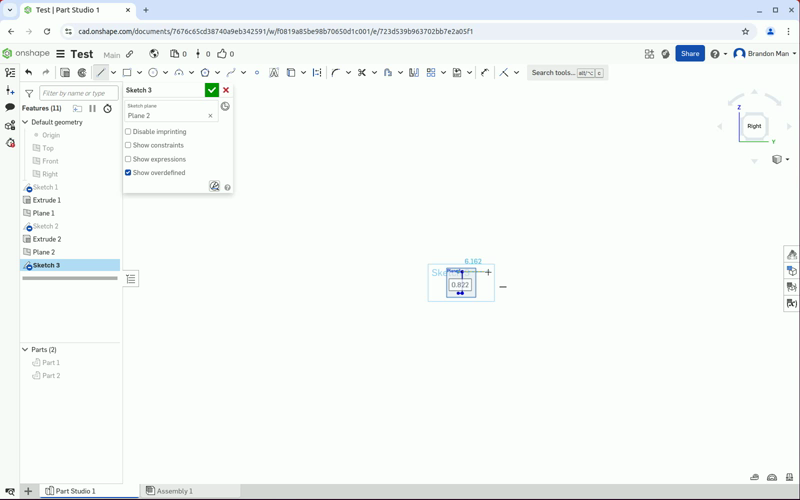
key_down(shift)
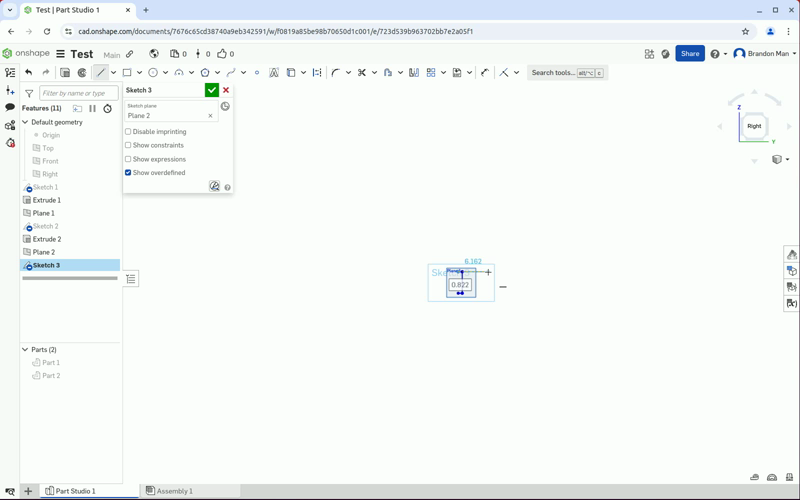
mouse_move(458, 293)
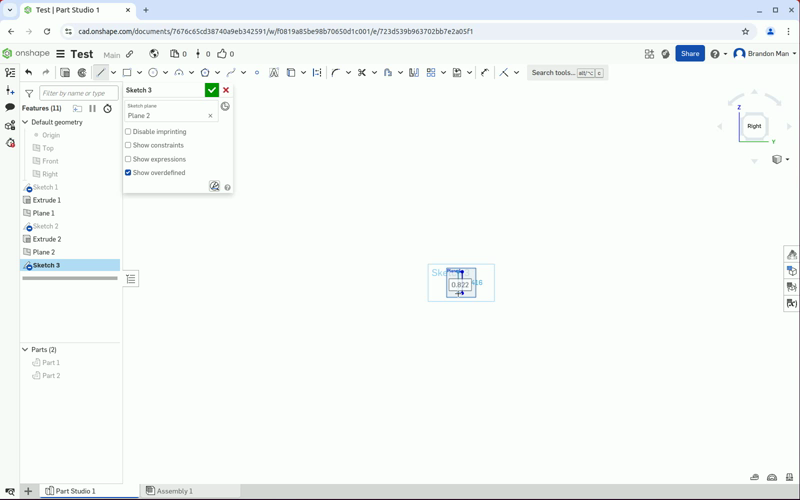
scroll(6)
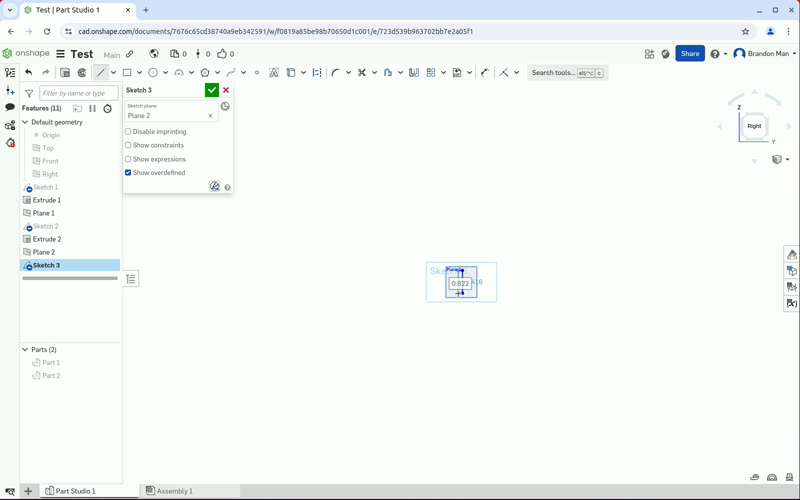
scroll(6)
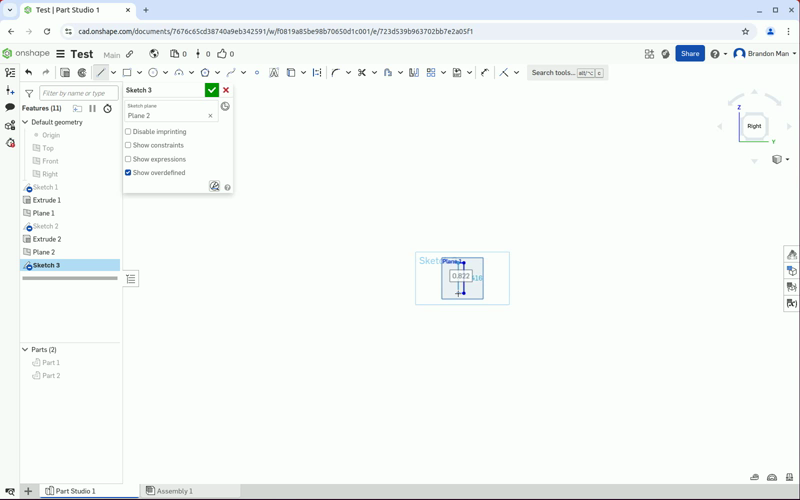
scroll(6)
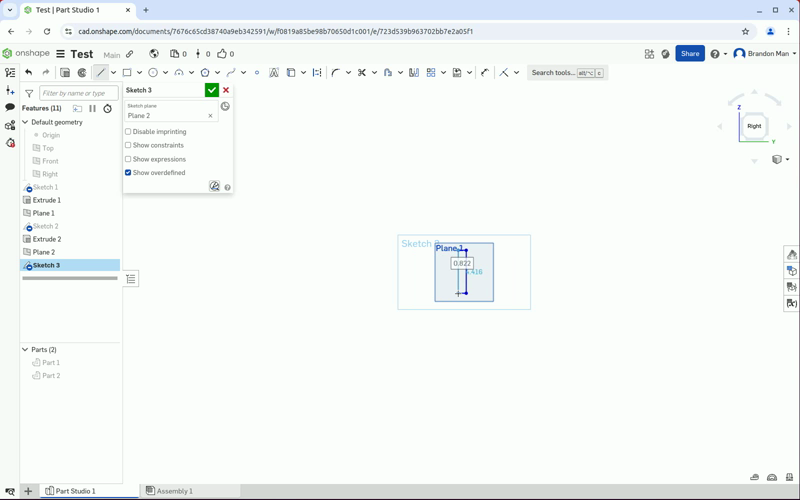
scroll(6)
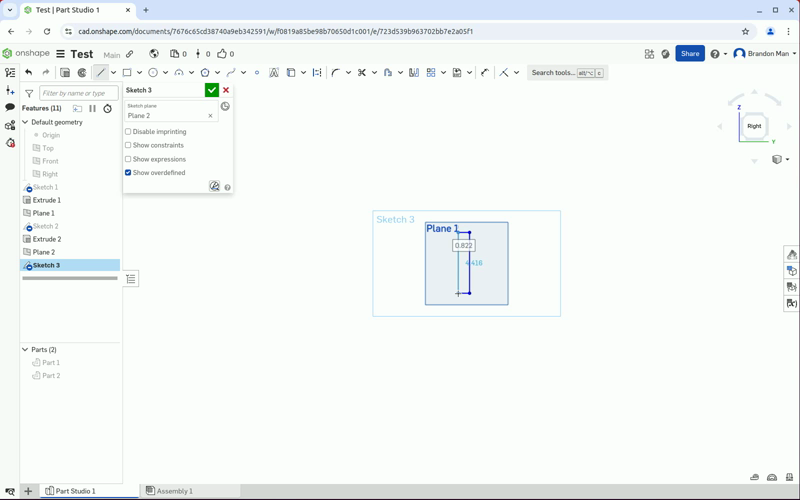
scroll(6)
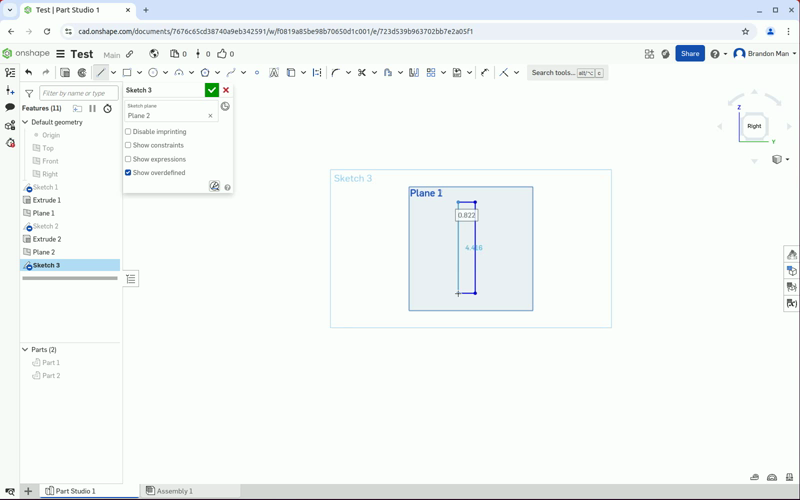
scroll(6)
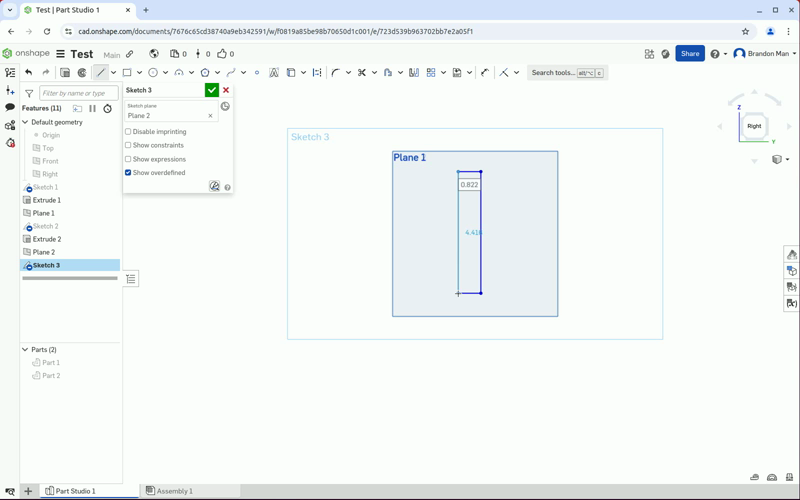
scroll(6)
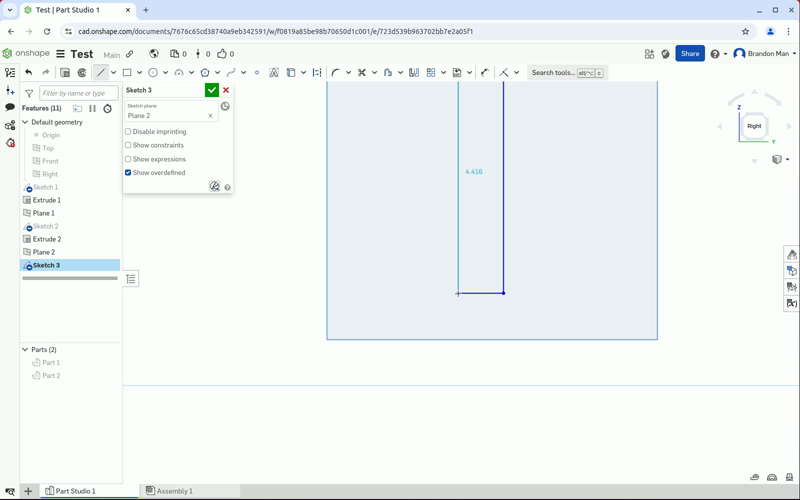
key_up(shift)
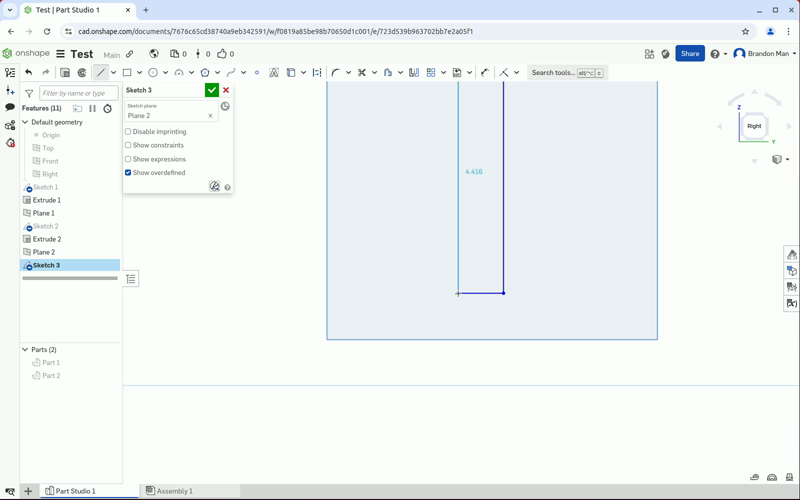
click(458, 293)
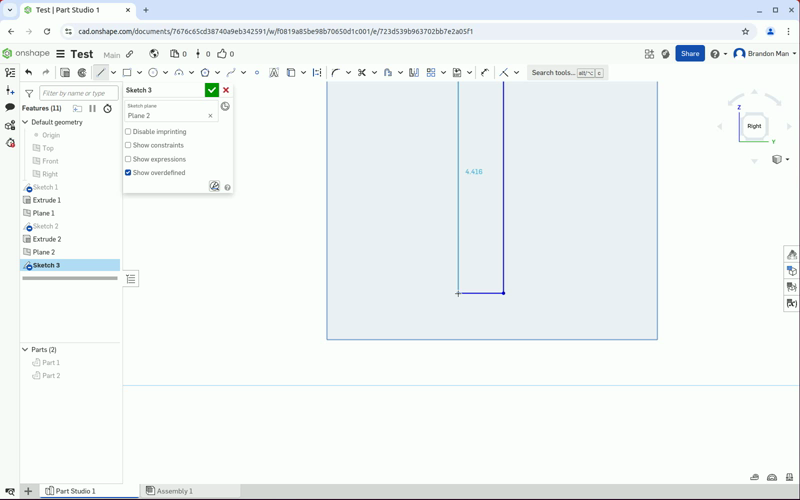
scroll(-6)
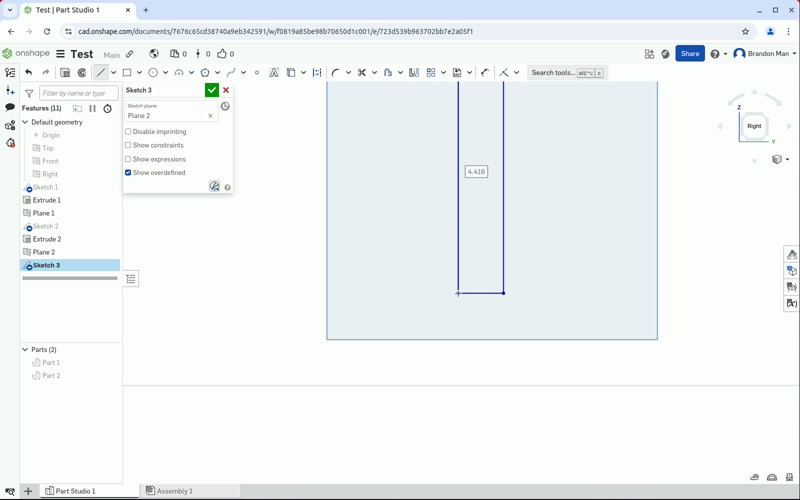
scroll(-6)
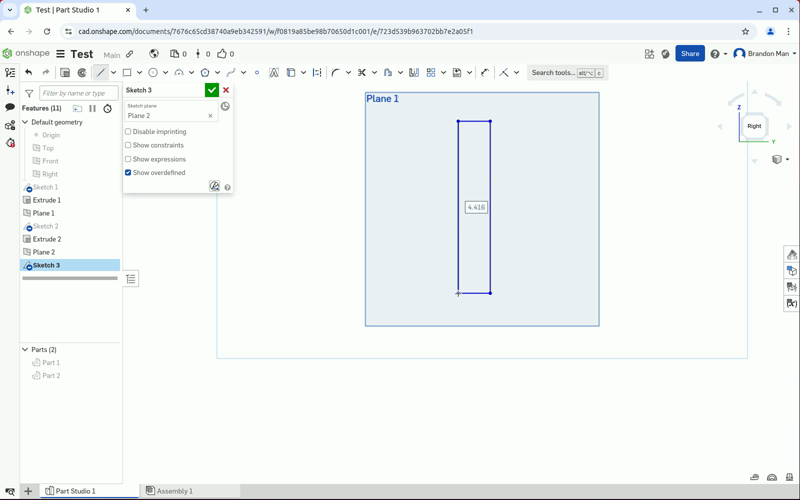
scroll(-6)
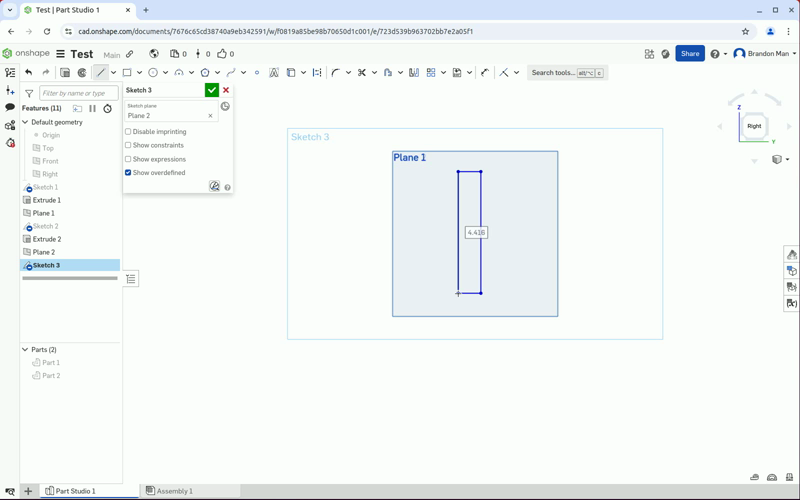
scroll(-6)
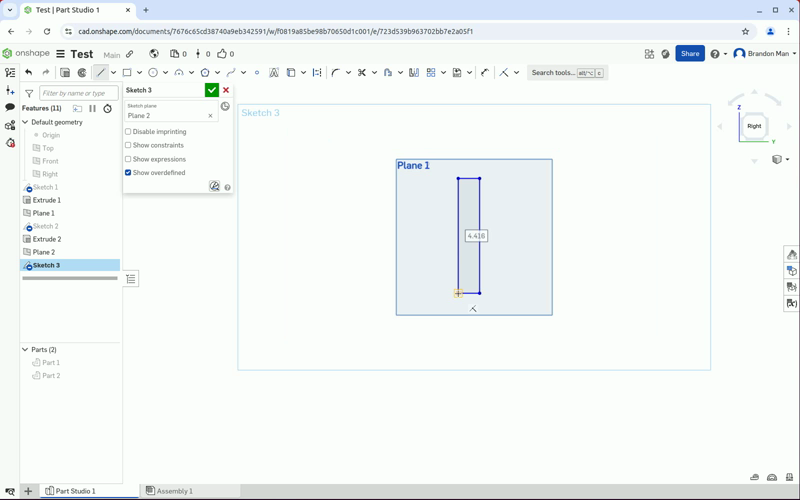
scroll(-6)
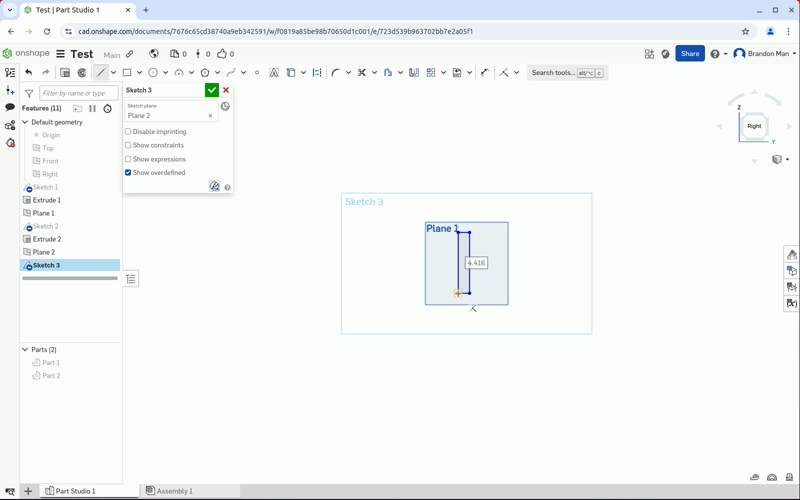
scroll(-6)
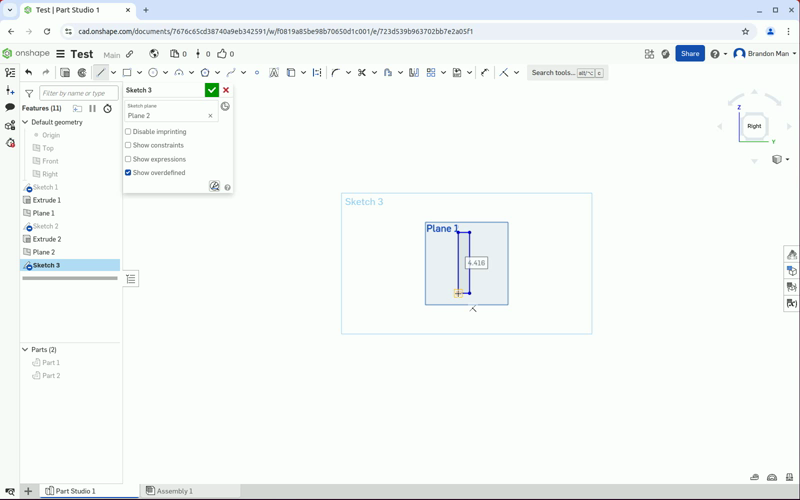
scroll(-6)
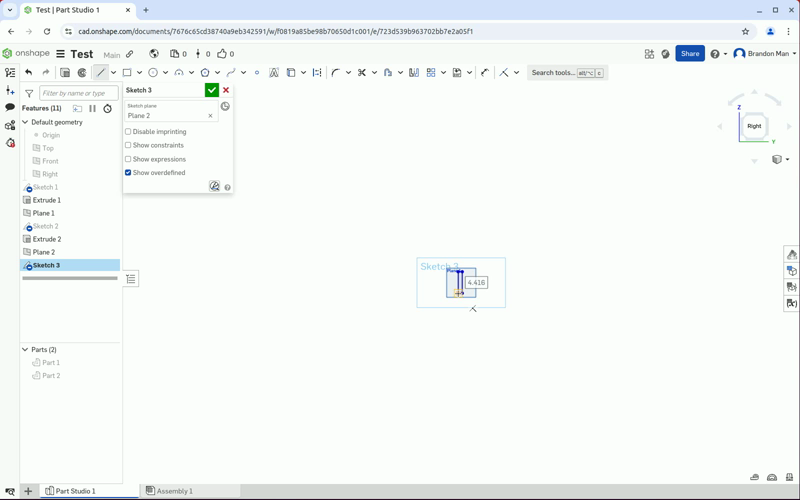
key(esc)
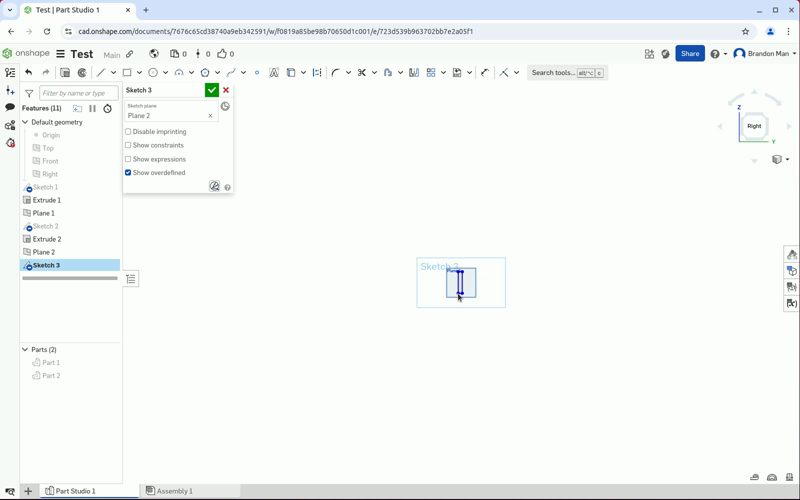
mouse_move(461, 287)
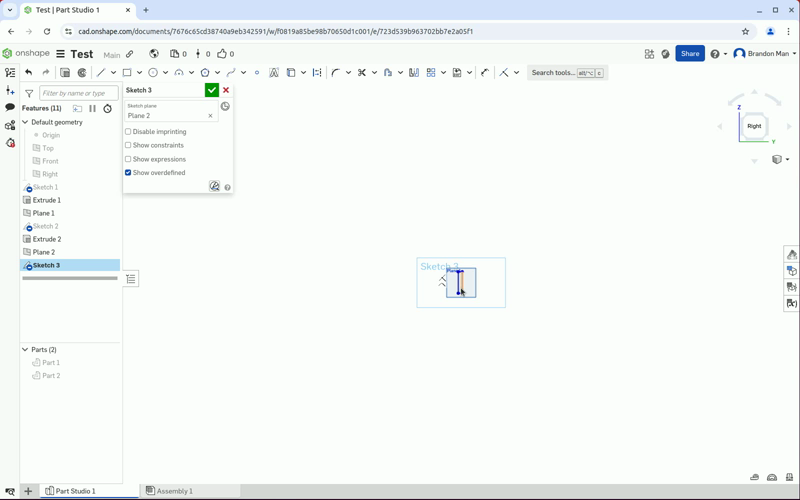
scroll(6)
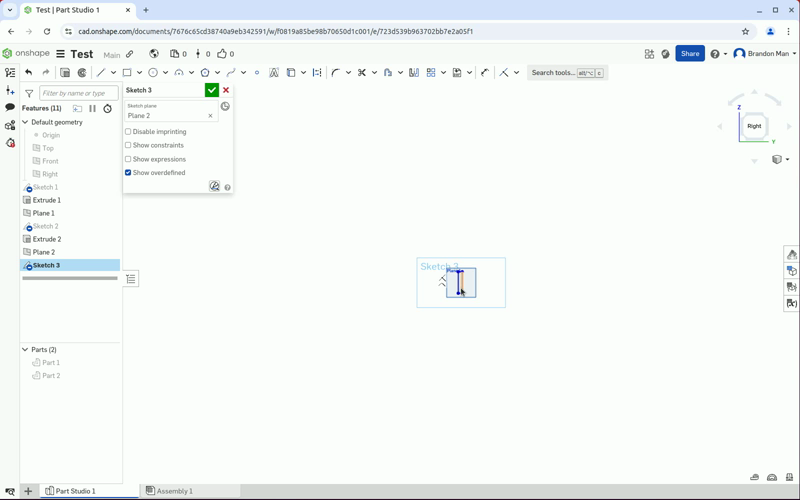
scroll(6)
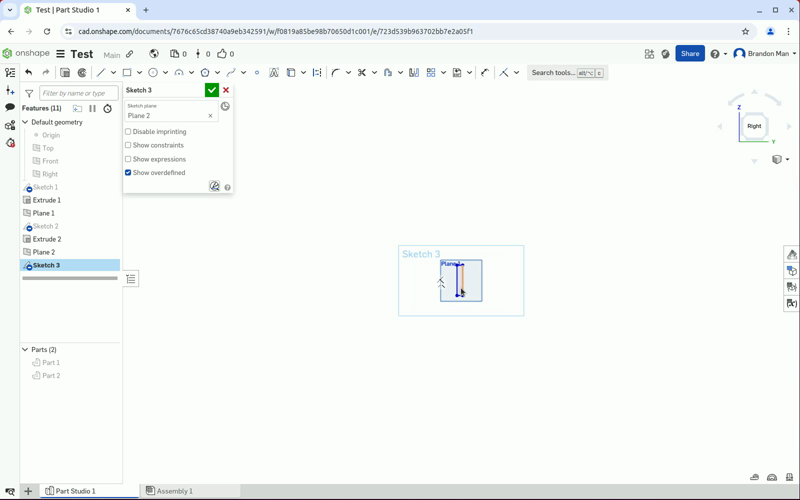
scroll(6)
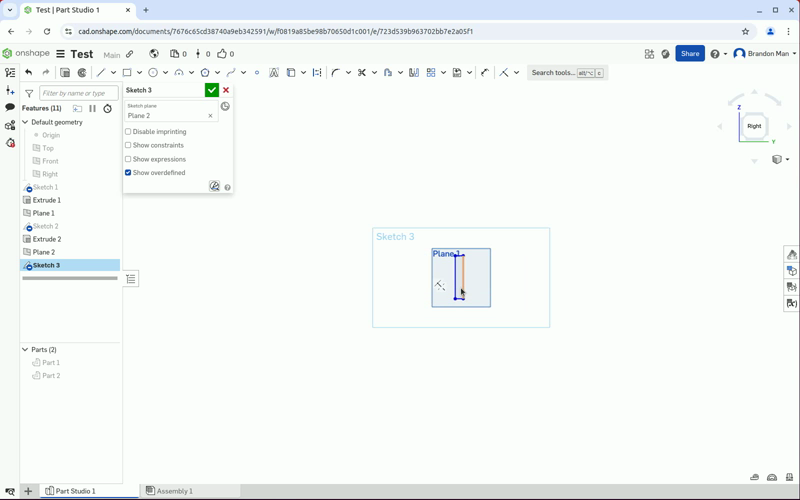
scroll(6)
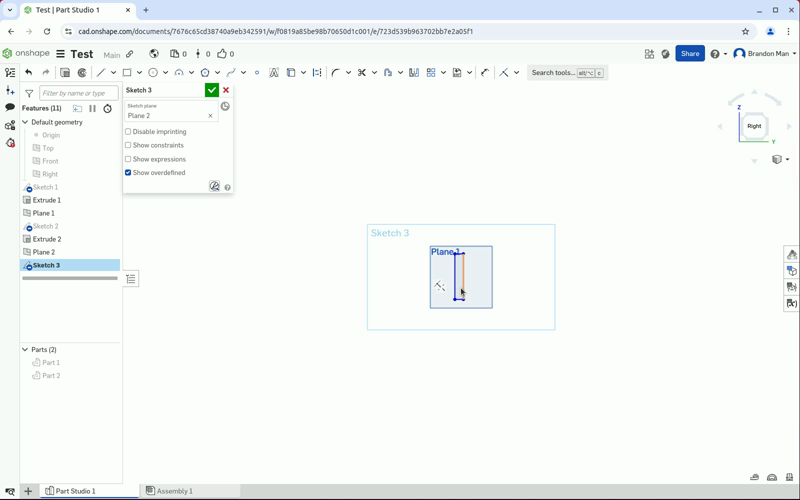
scroll(6)
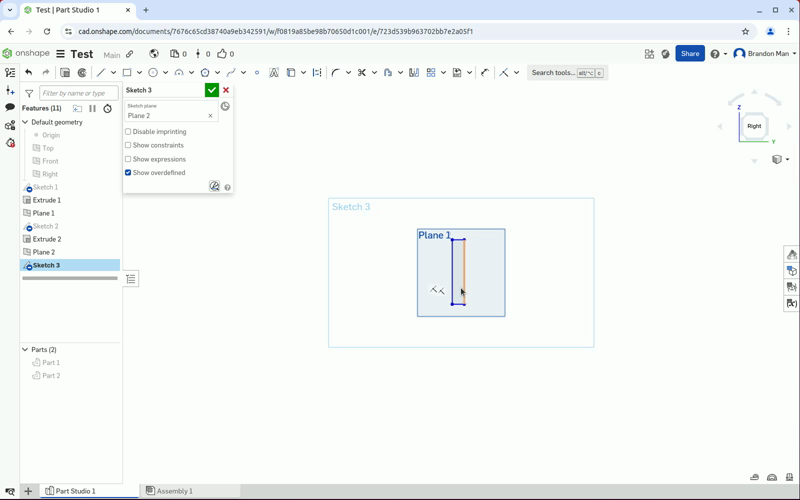
scroll(6)
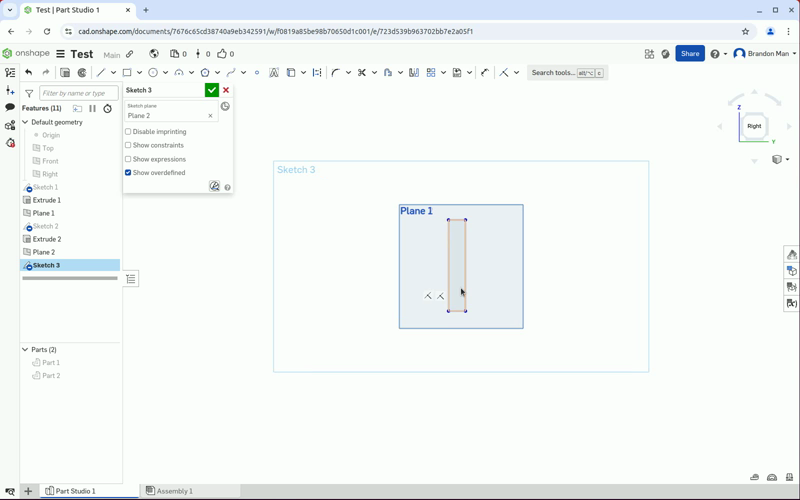
scroll(6)
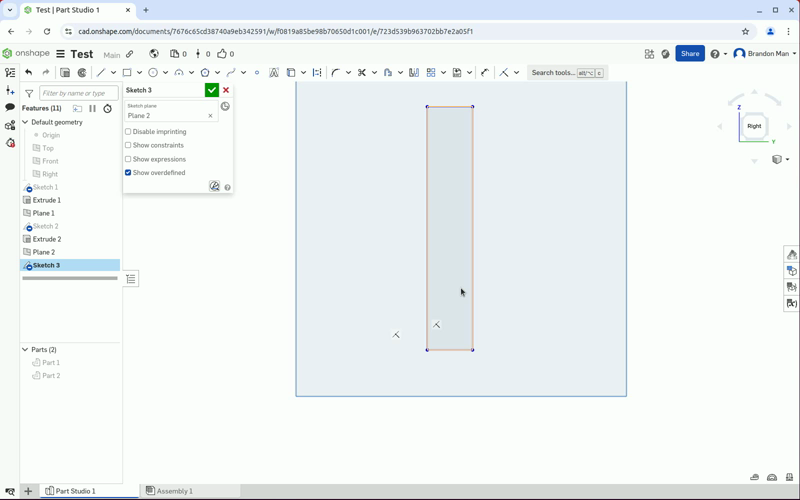
click(461, 287)
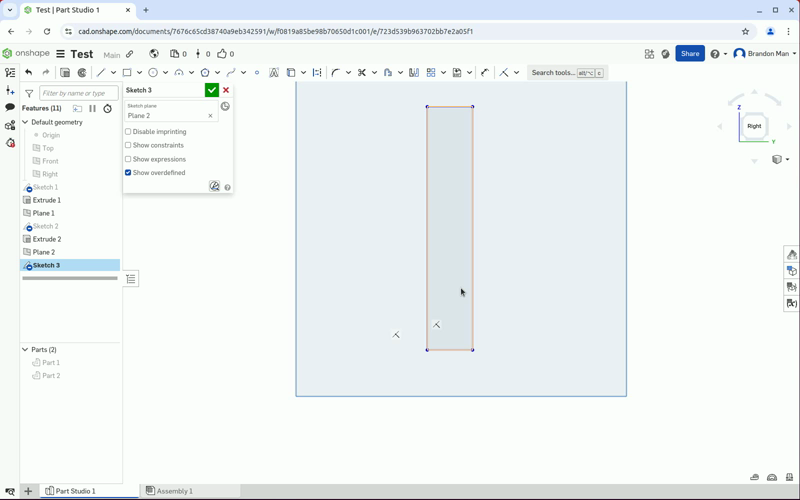
scroll(-6)
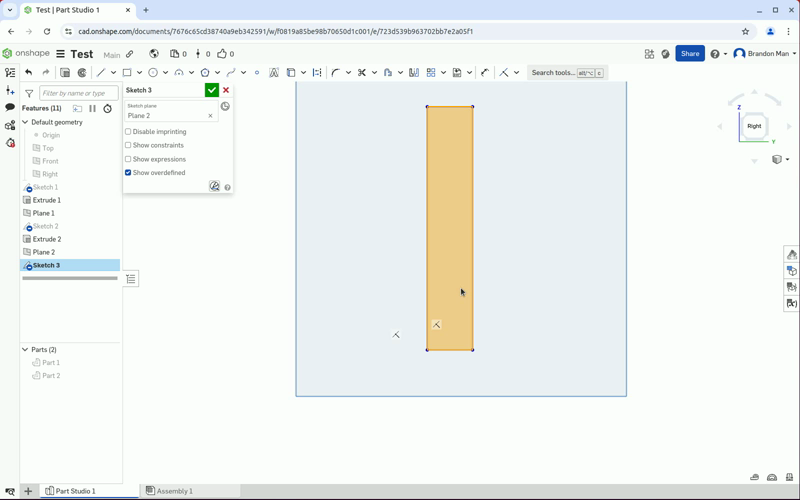
scroll(-6)
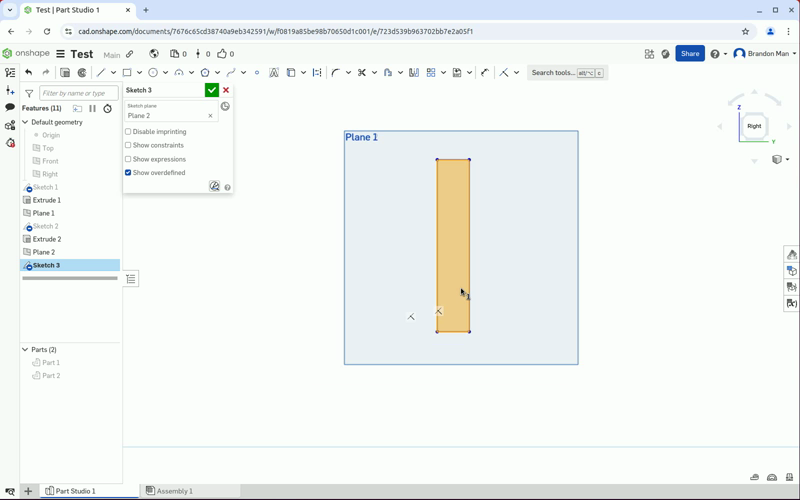
scroll(-6)
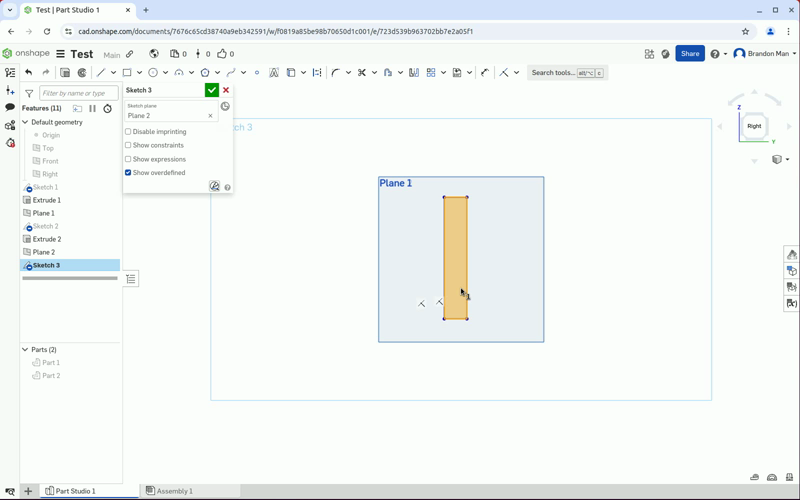
scroll(-6)
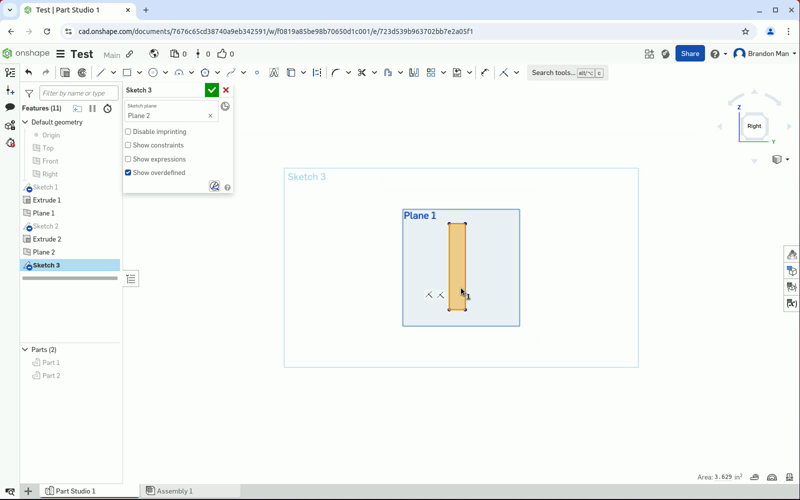
scroll(-6)
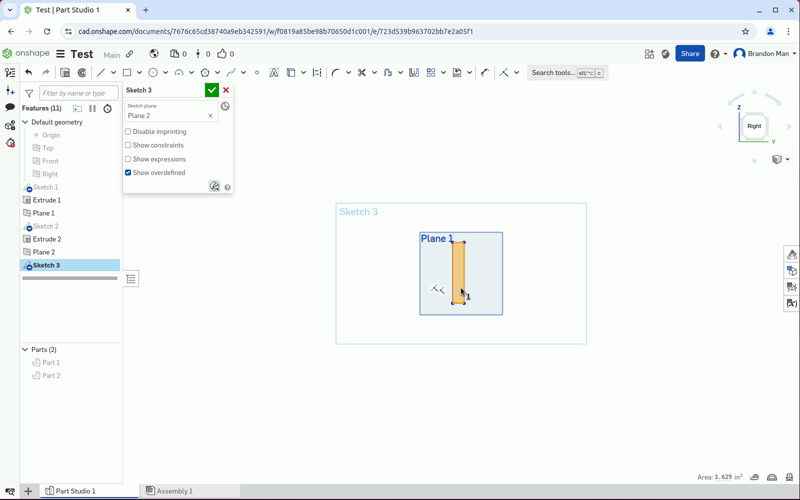
scroll(-6)
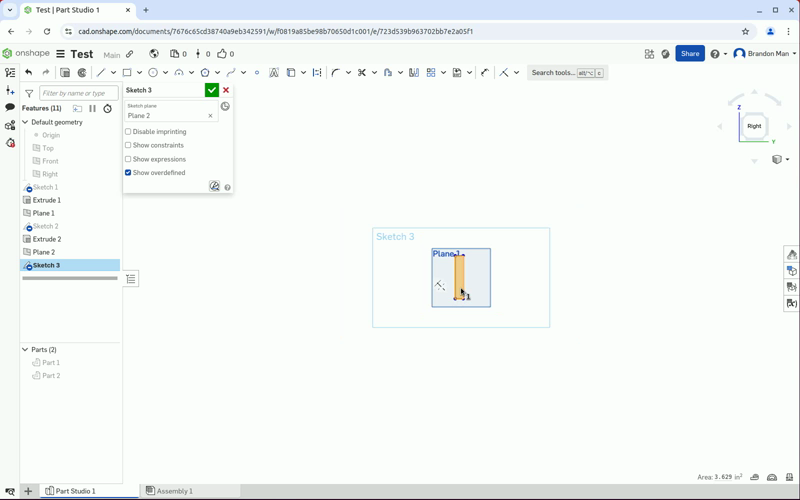
scroll(-6)
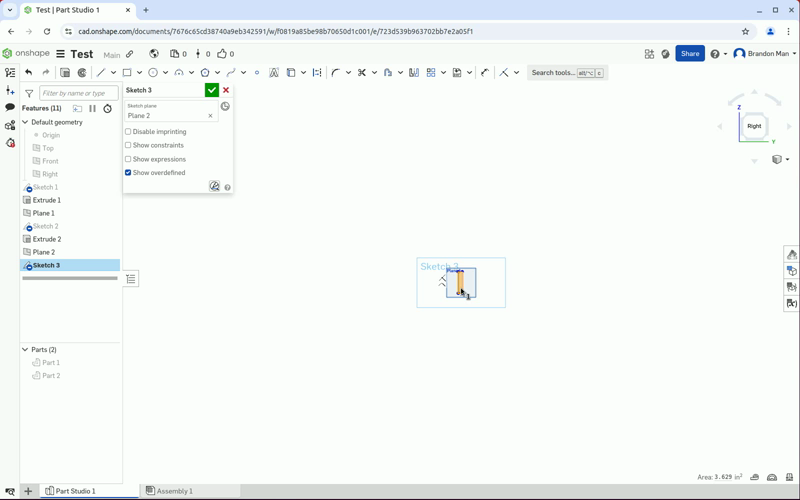
mouse_move(73, 352)
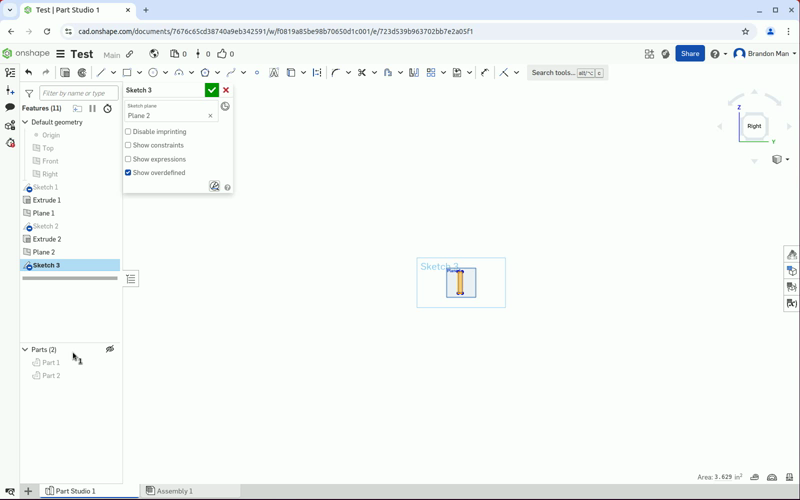
key(shift+y)
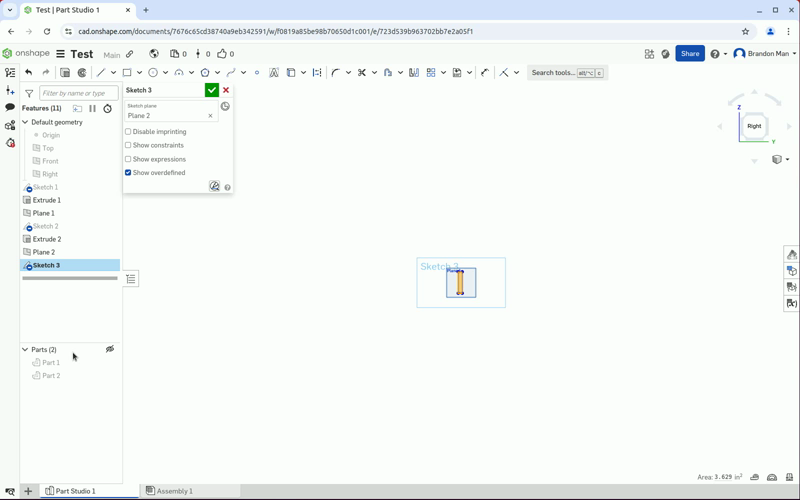
key(shift+e)
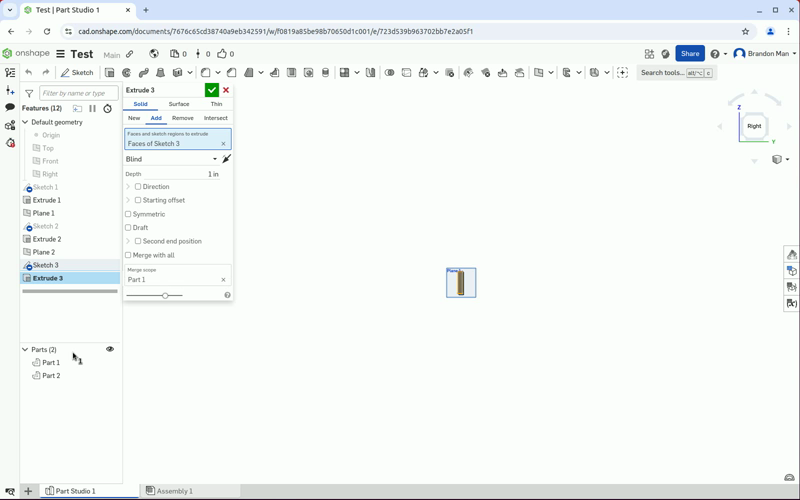
mouse_move(143, 106)
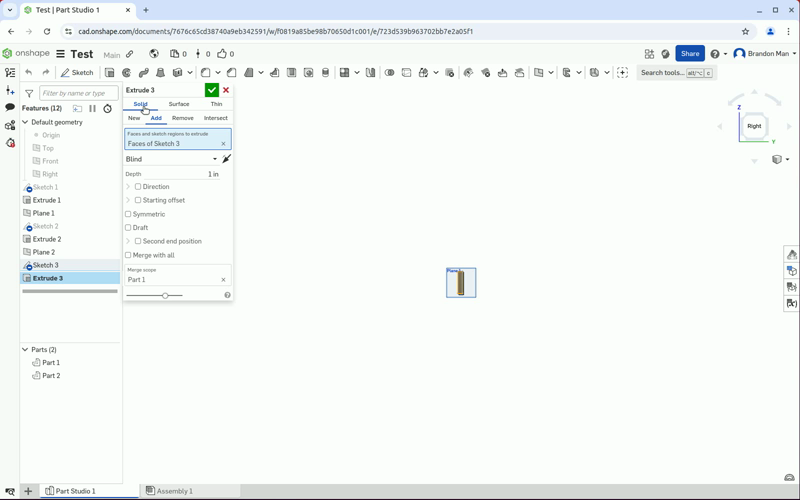
click(143, 106)
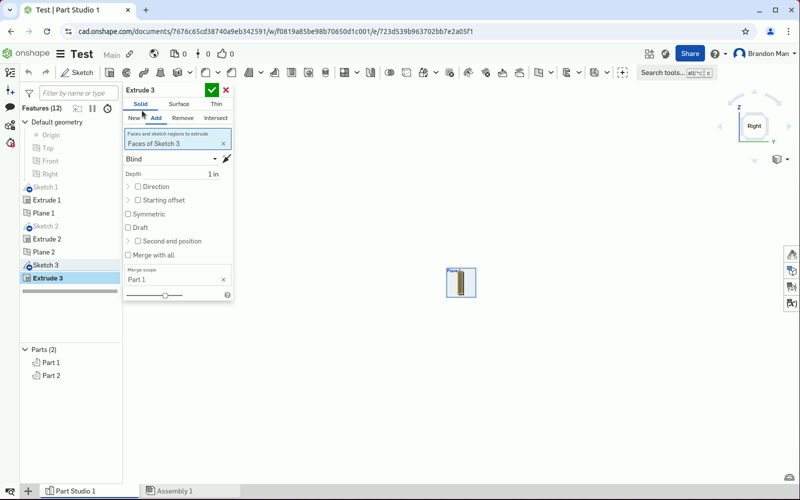
mouse_move(137, 120)
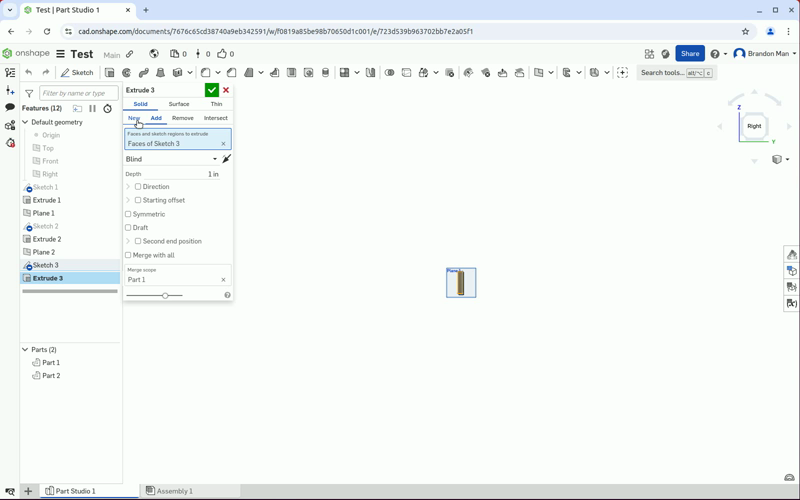
click(137, 120)
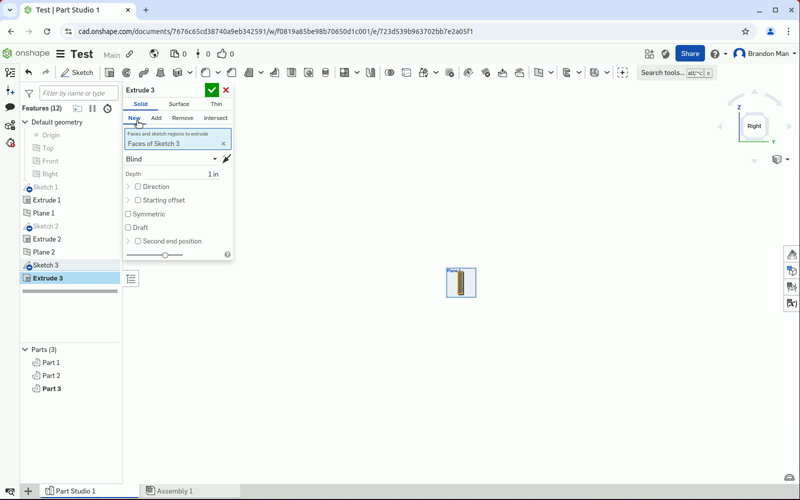
key(tab, 4)
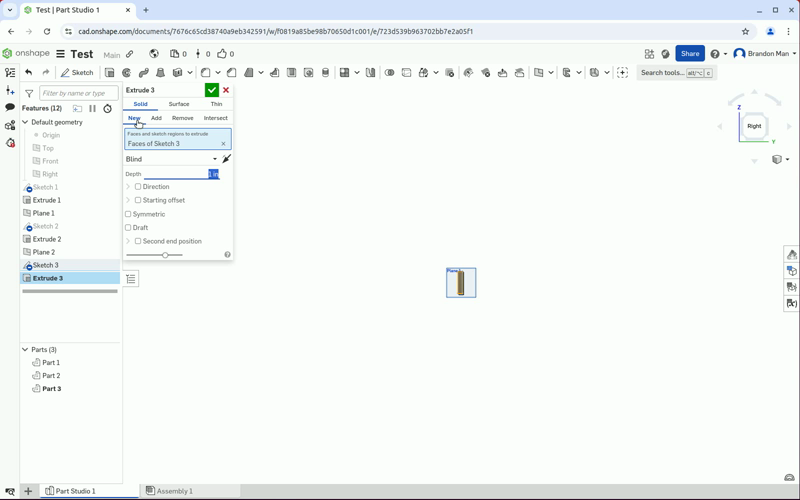
text(2.407)
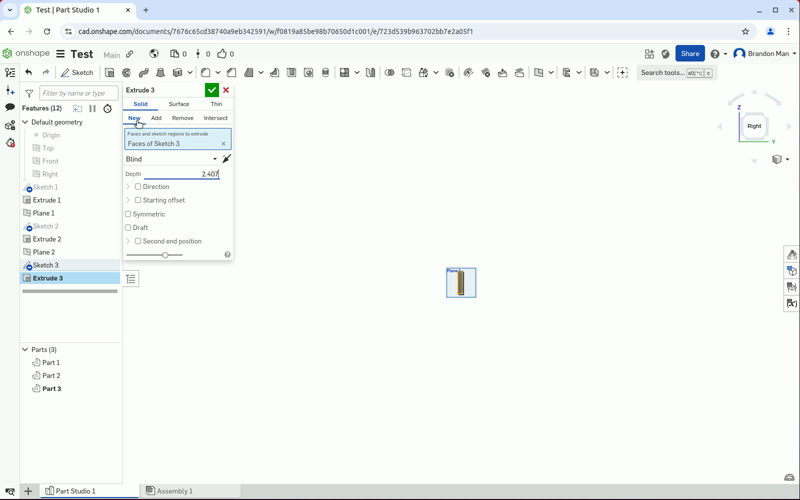
key(enter)
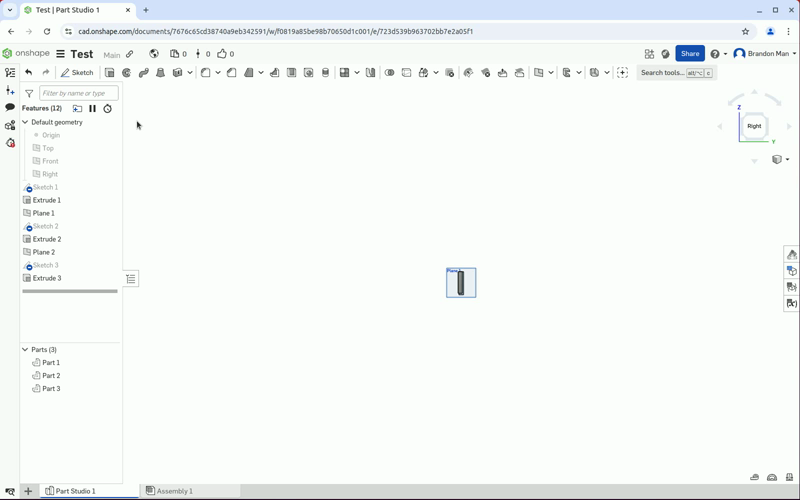
key(shift+h)
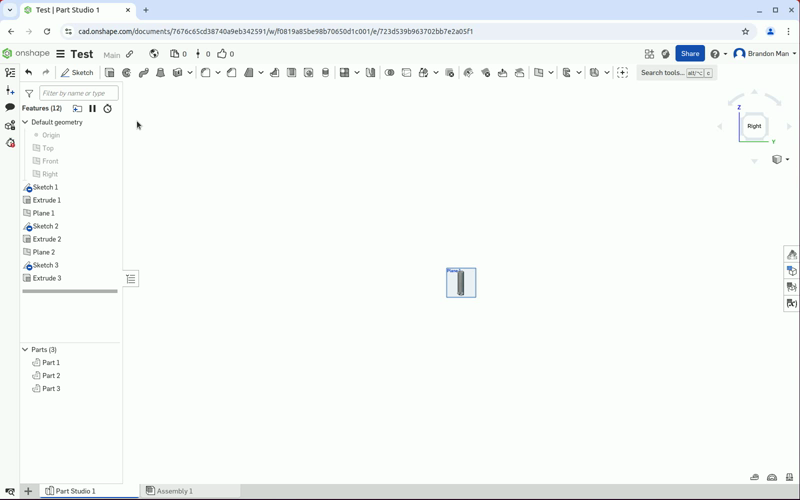
key(shift+h)
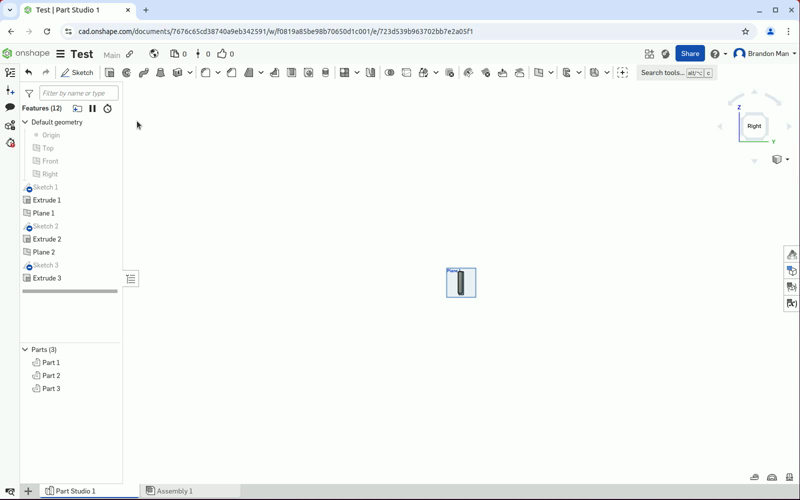
mouse_move(73, 189)
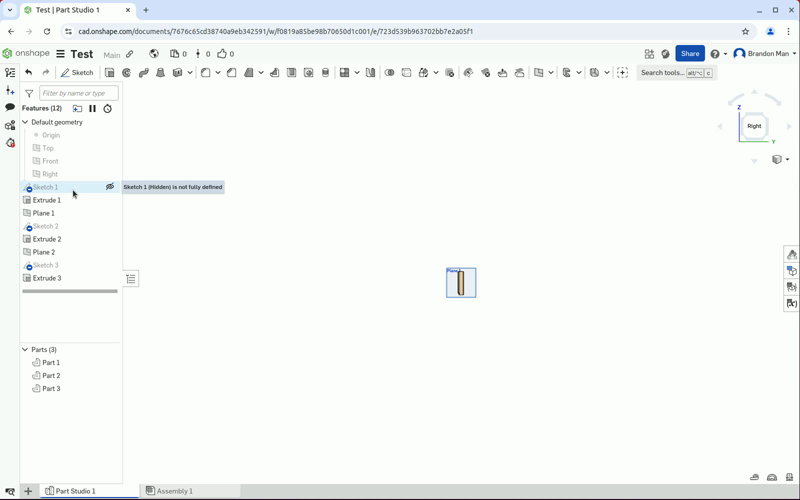
click(73, 189)
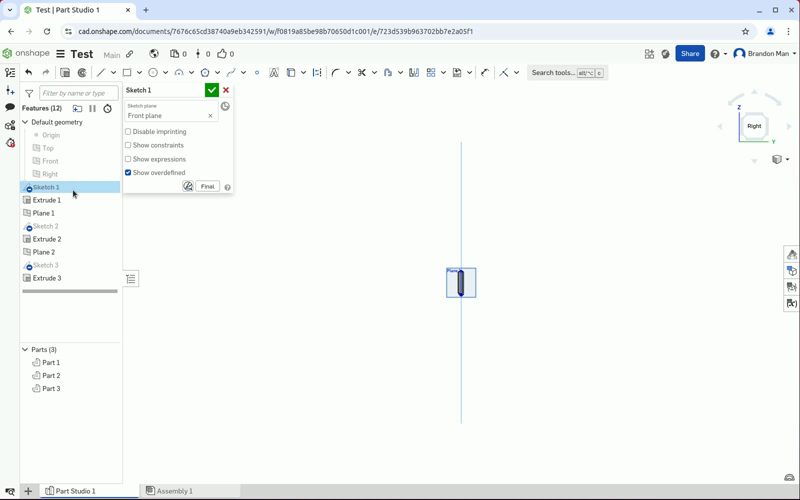
mouse_move(229, 92)
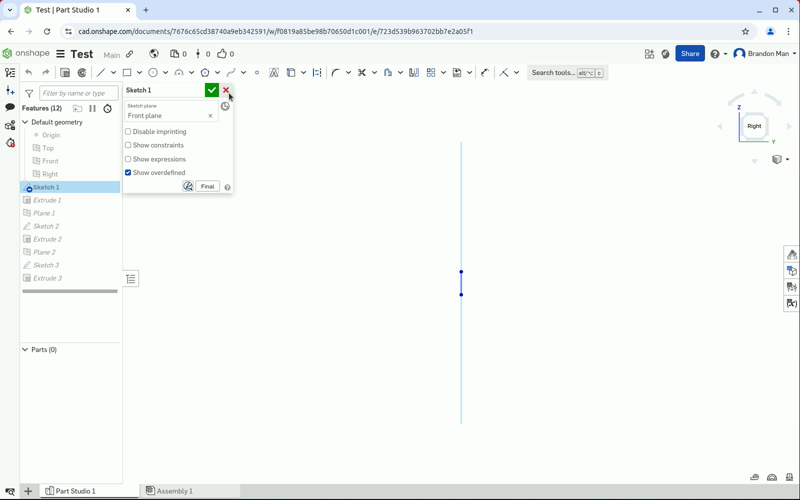
click(229, 92)
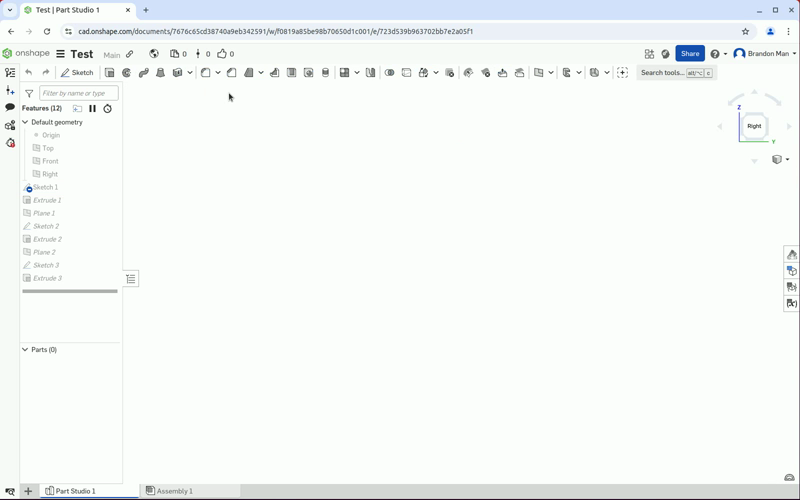
key(shift+s)
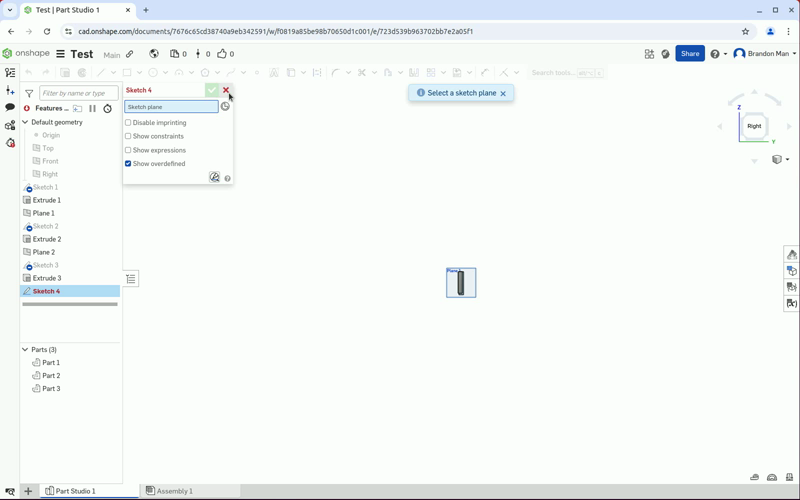
mouse_move(73, 254)
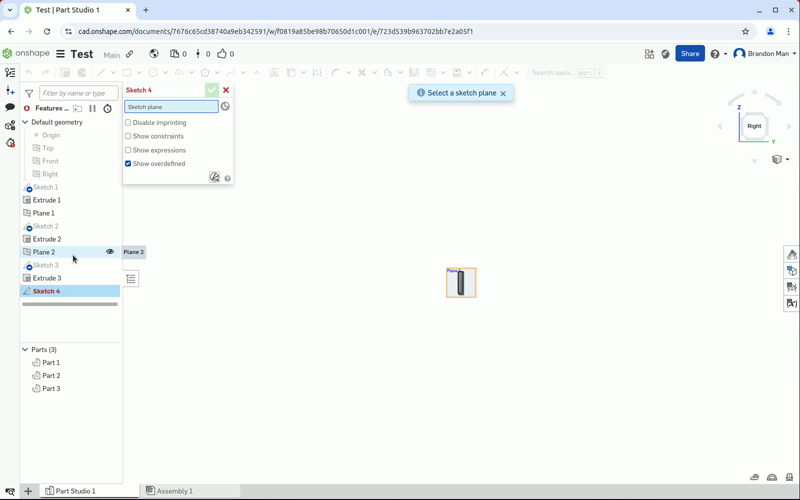
click(73, 254)
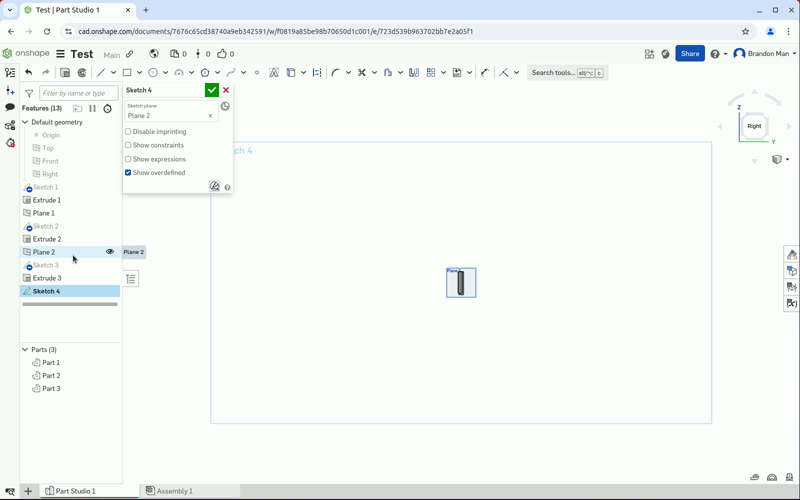
mouse_move(73, 352)
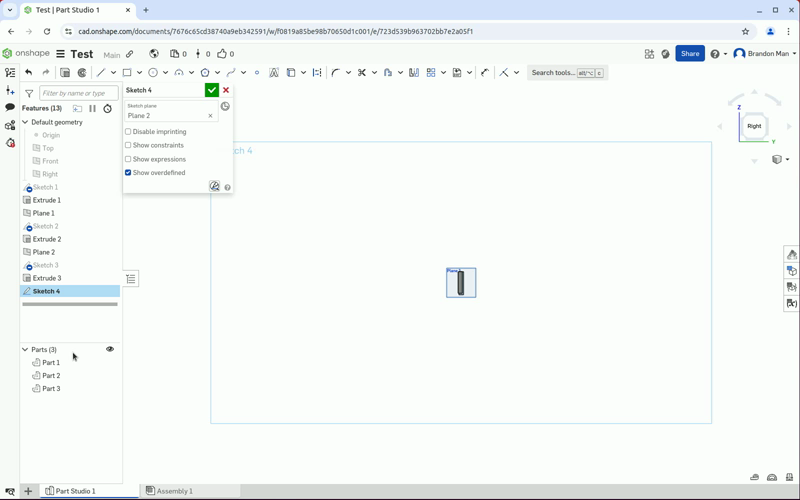
key(y)
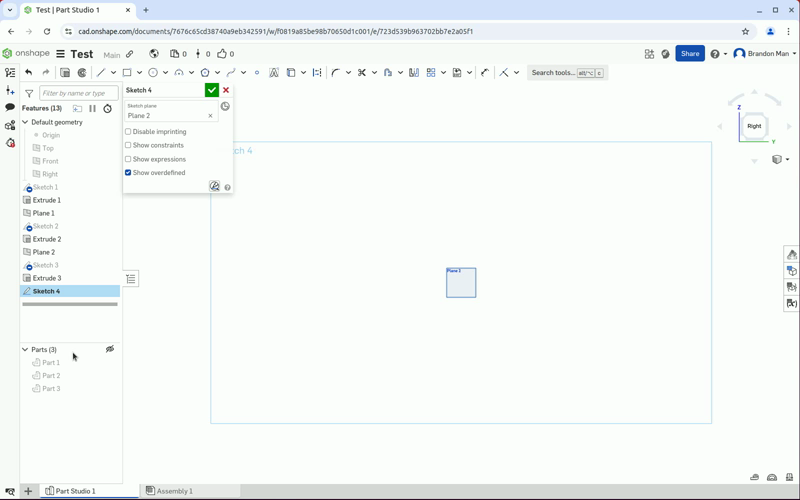
key(l)
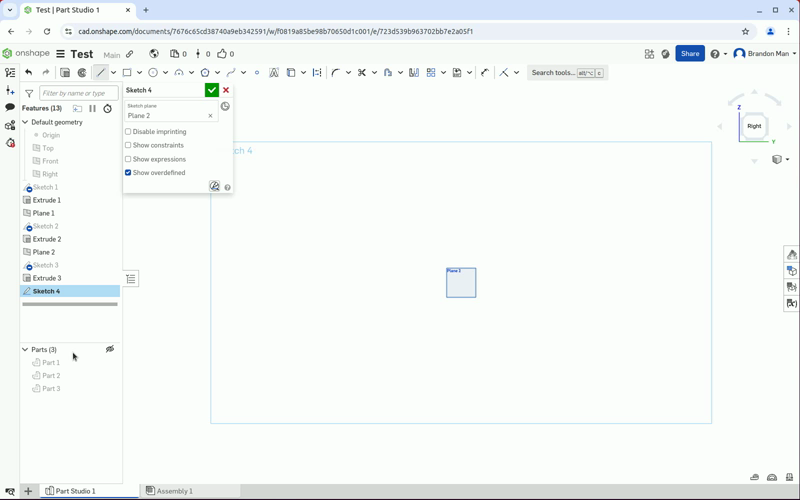
key_down(shift)
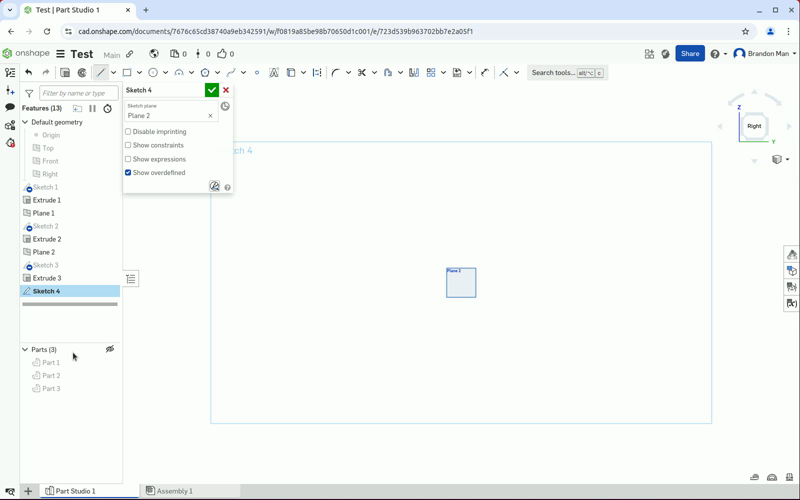
mouse_move(458, 293)
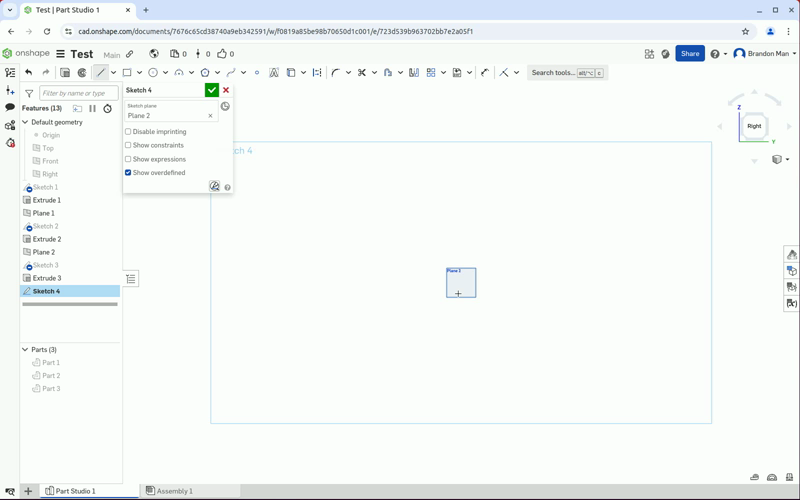
click(458, 293)
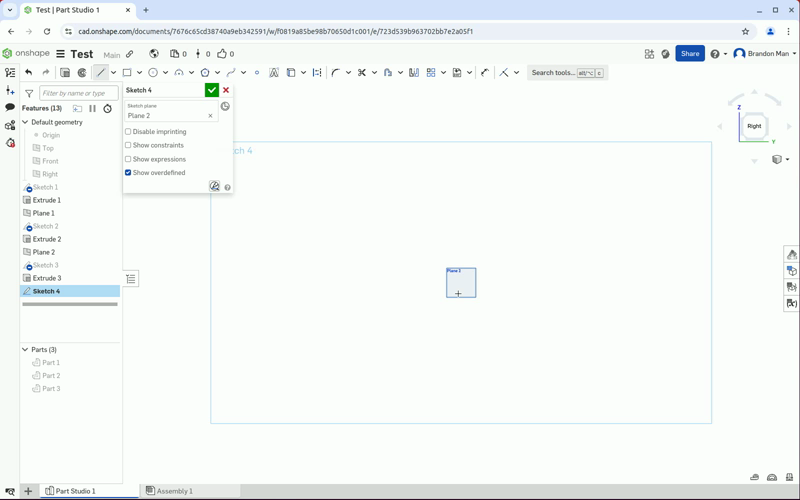
key_up(shift)
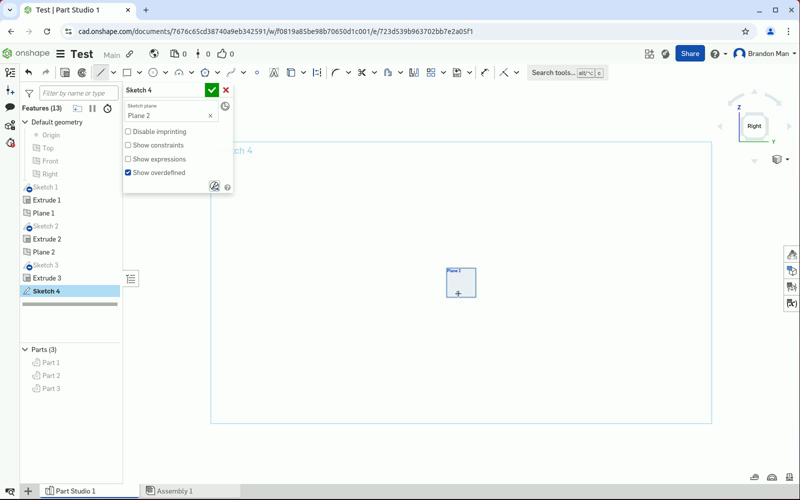
key_down(shift)
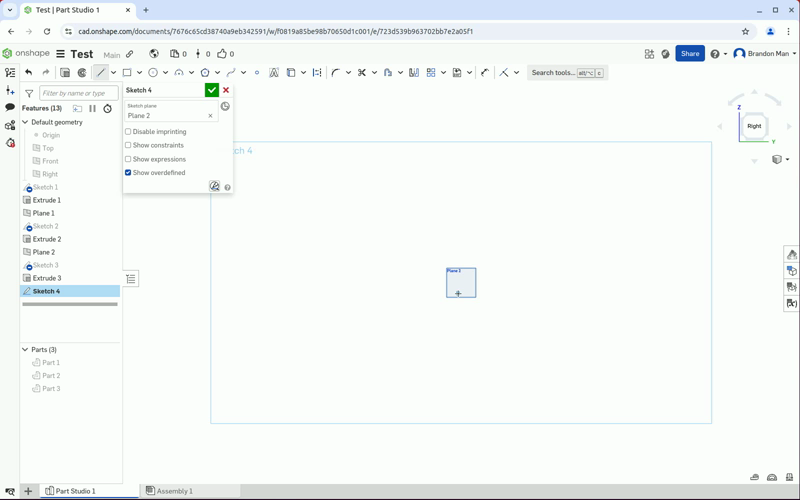
mouse_move(488, 293)
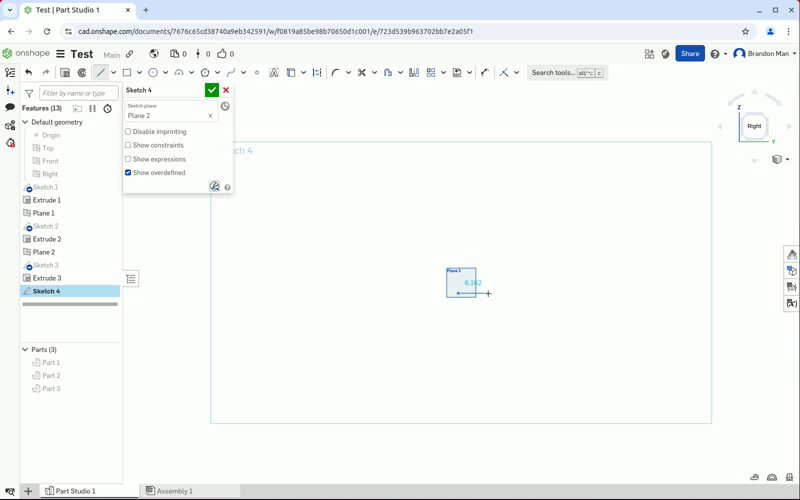
mouse_move(462, 293)
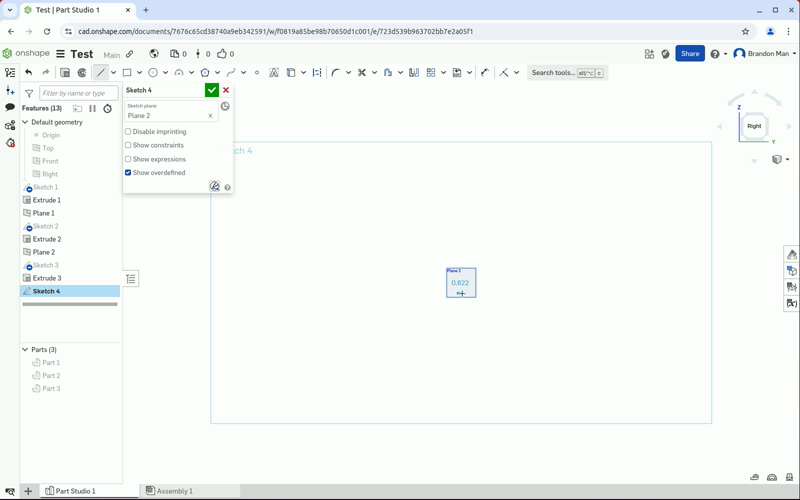
scroll(6)
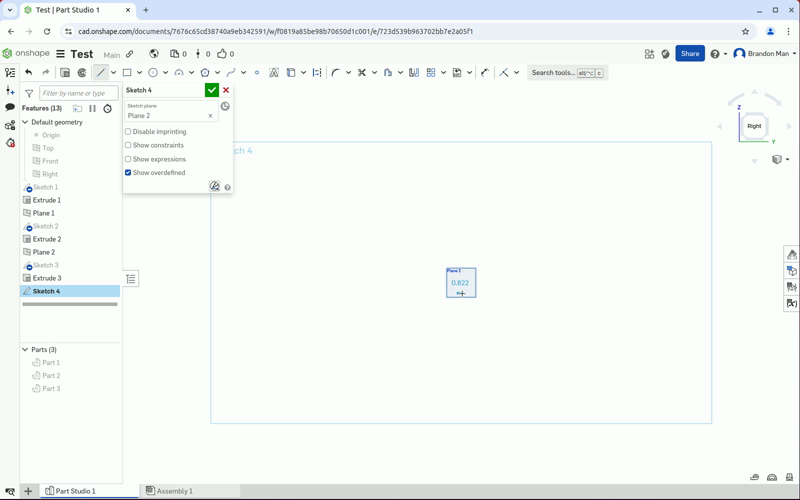
scroll(6)
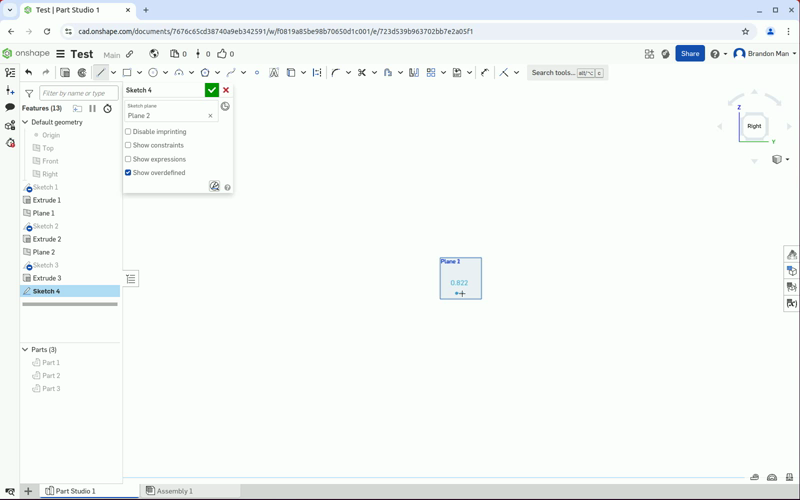
scroll(6)
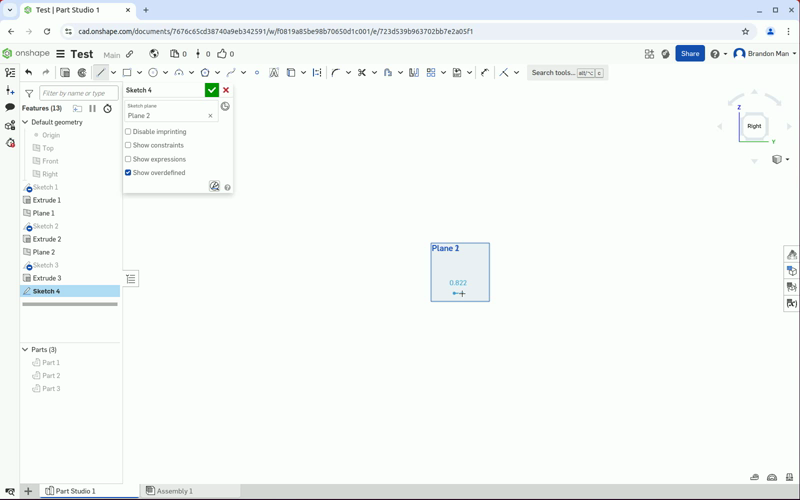
scroll(6)
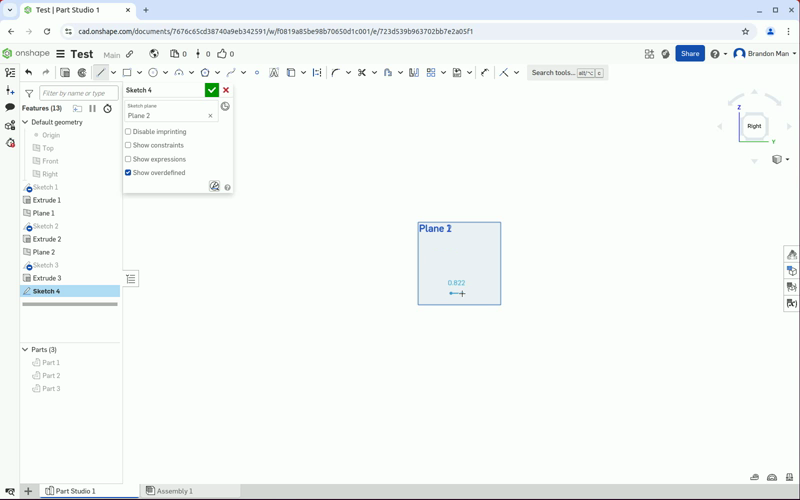
scroll(6)
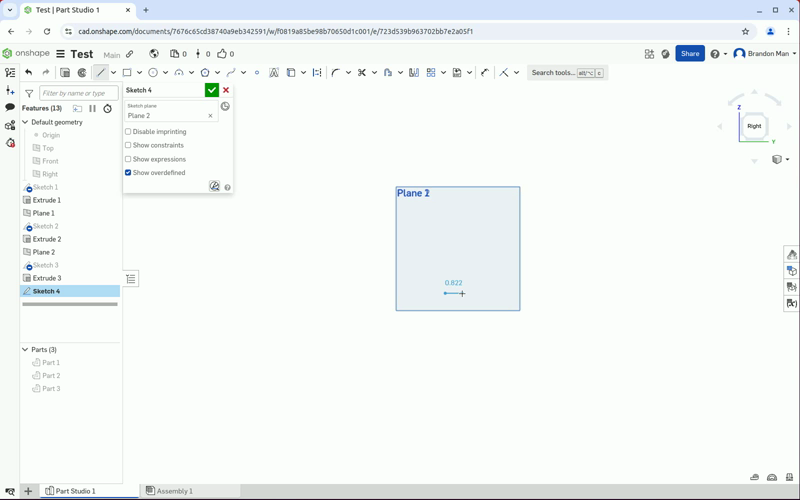
scroll(6)
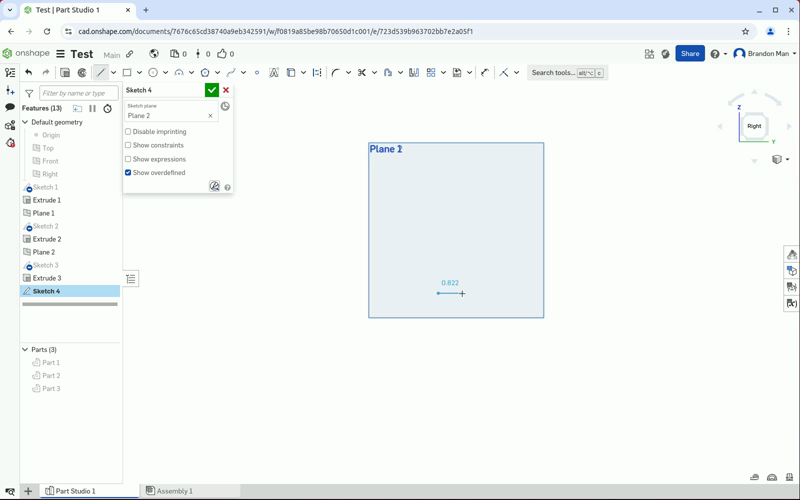
scroll(6)
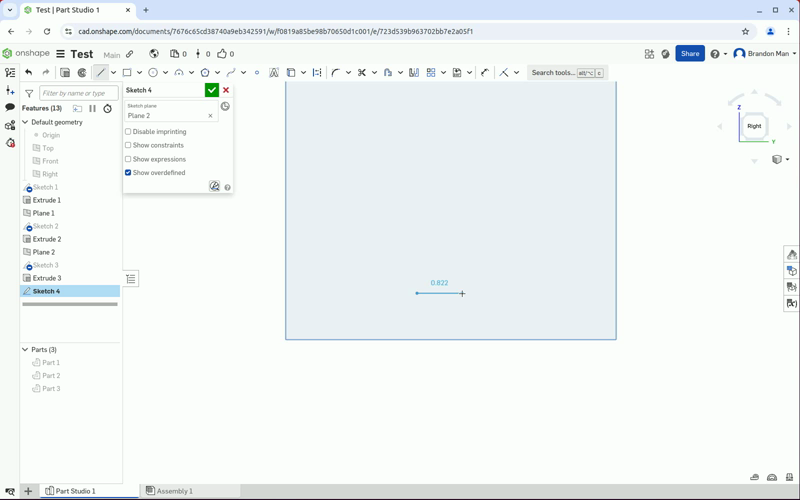
click(462, 293)
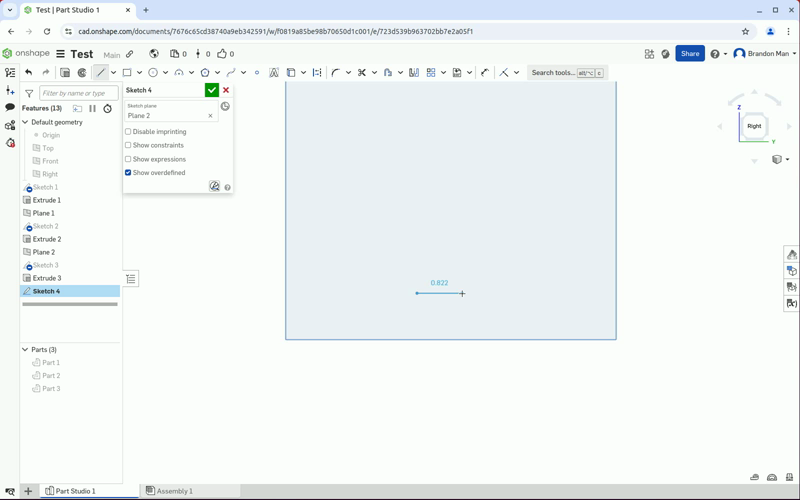
scroll(-6)
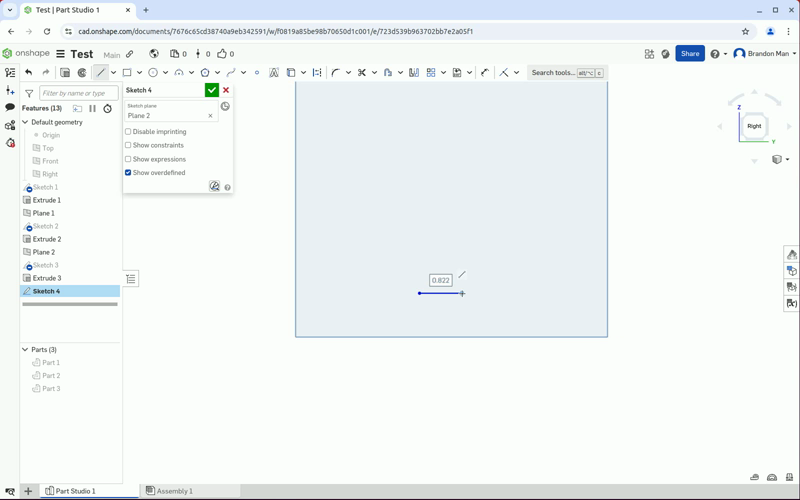
scroll(-6)
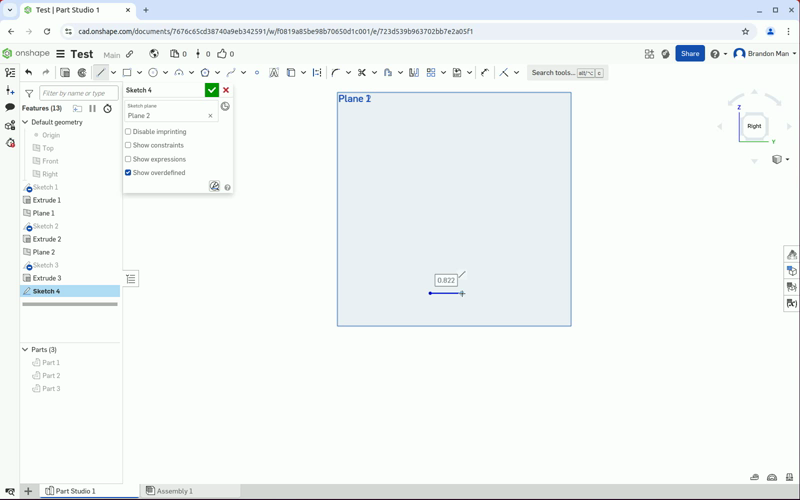
scroll(-6)
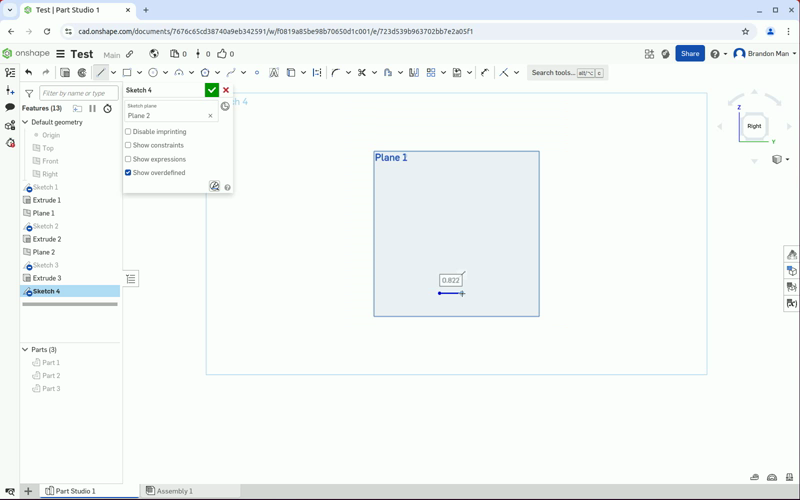
scroll(-6)
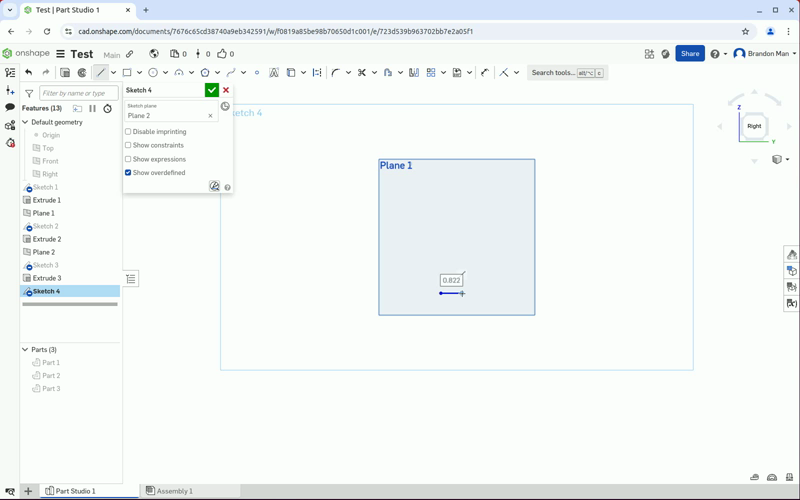
scroll(-6)
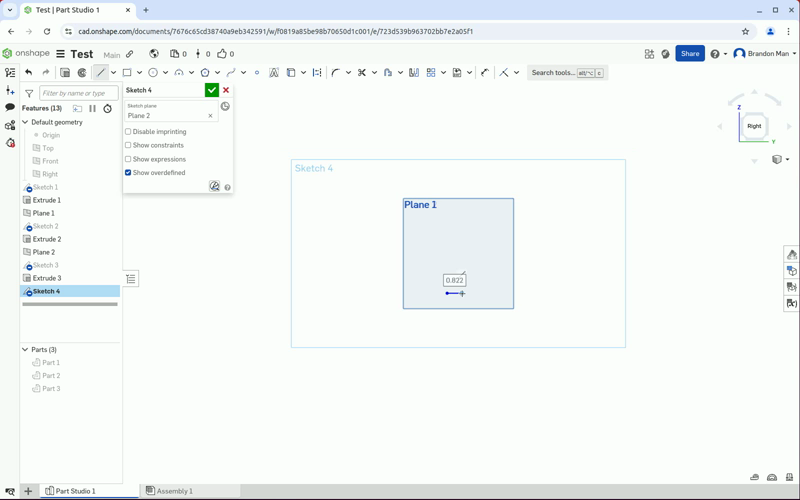
scroll(-6)
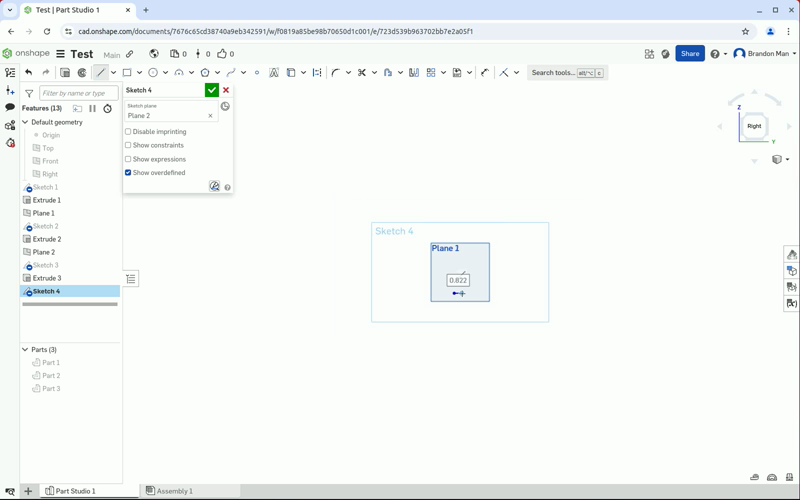
scroll(-6)
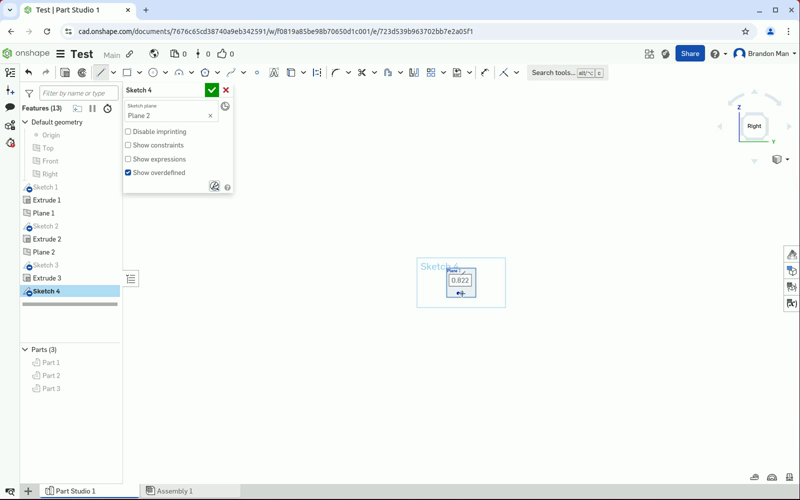
key_up(shift)
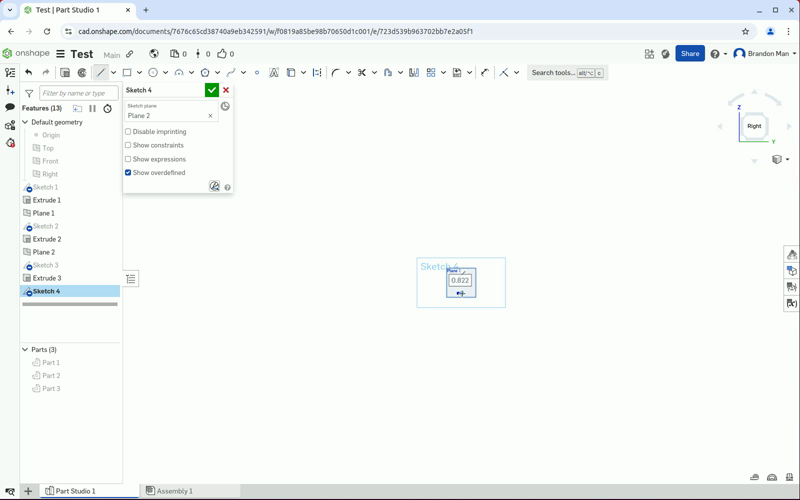
key_down(shift)
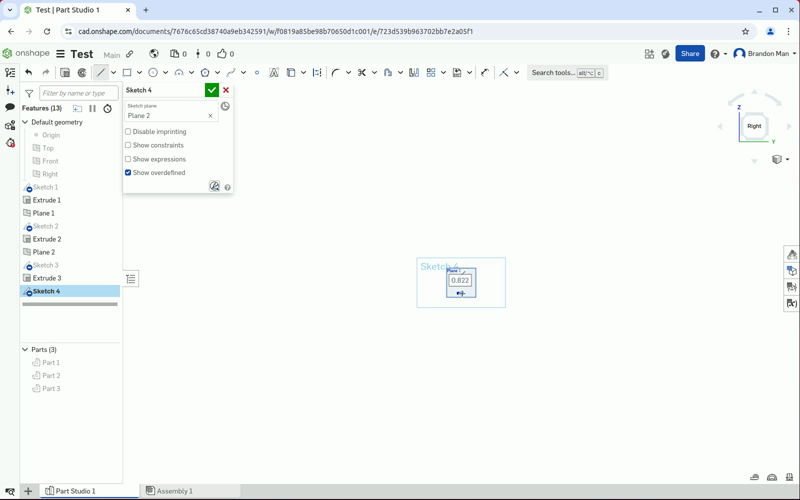
mouse_move(492, 293)
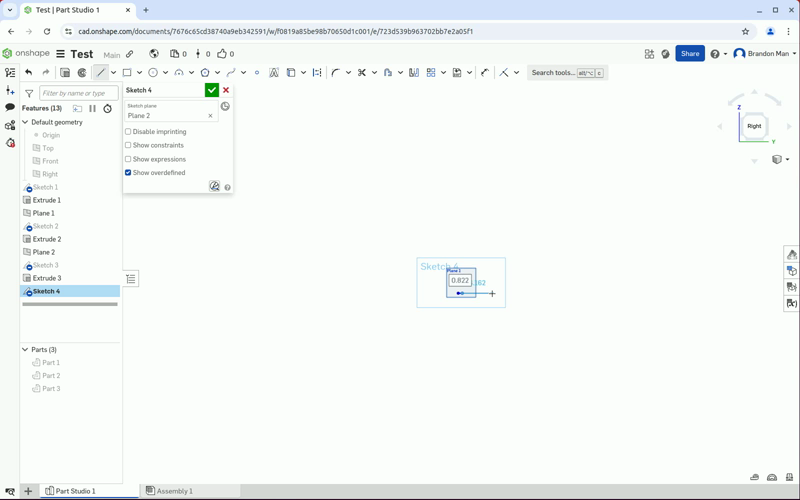
mouse_move(462, 271)
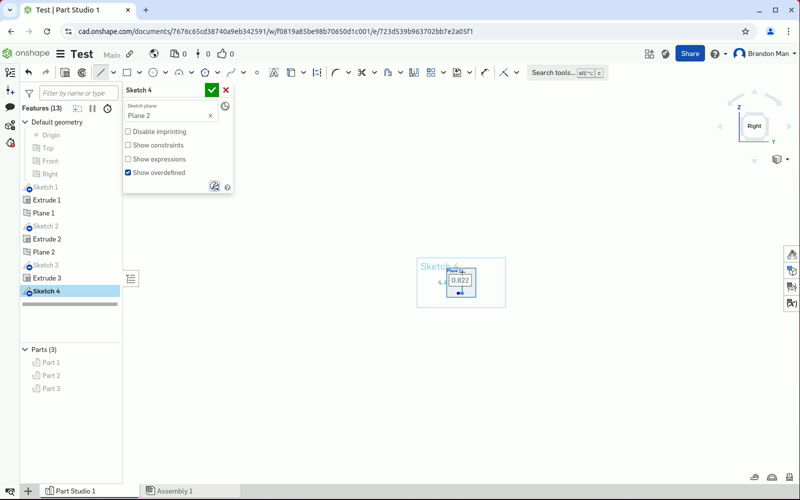
click(462, 271)
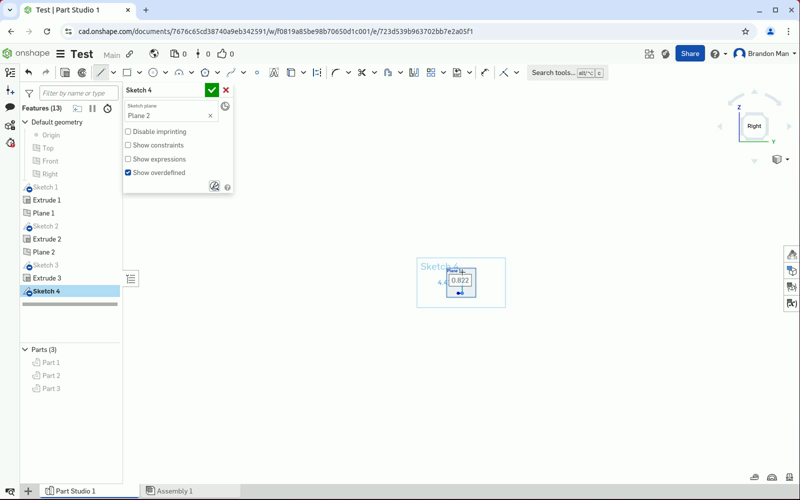
key_up(shift)
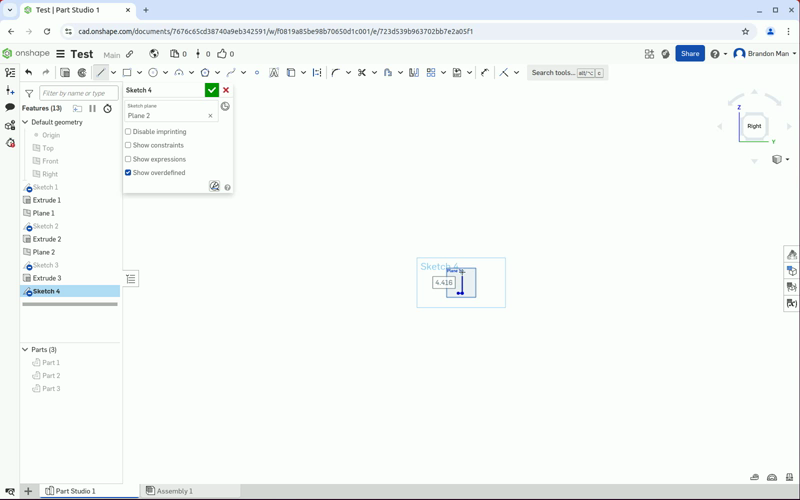
key_down(shift)
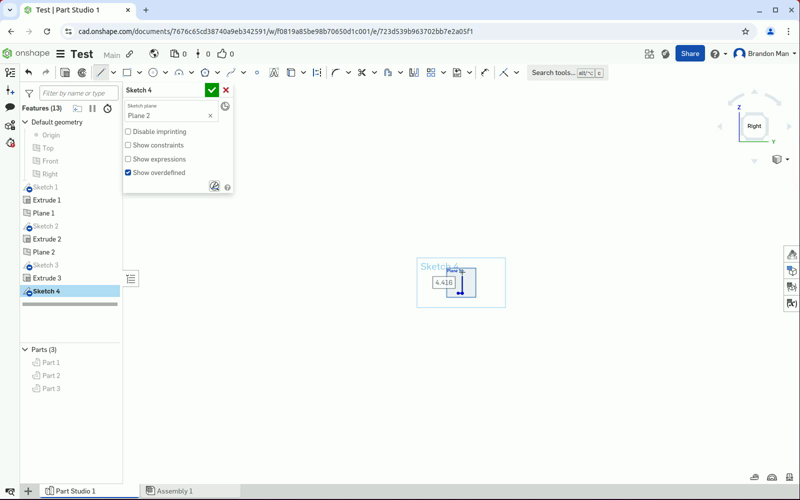
mouse_move(492, 271)
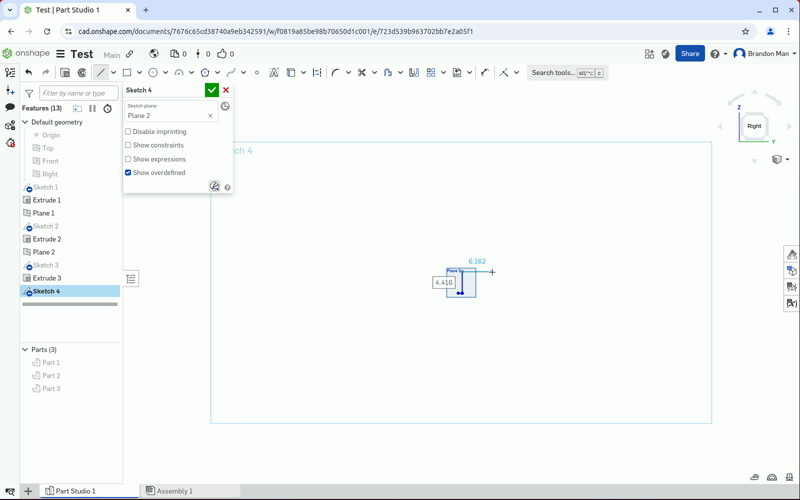
mouse_move(458, 271)
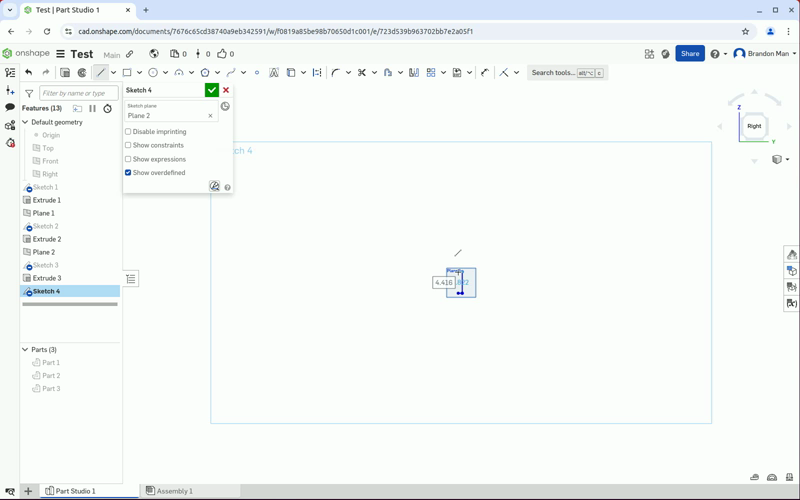
scroll(6)
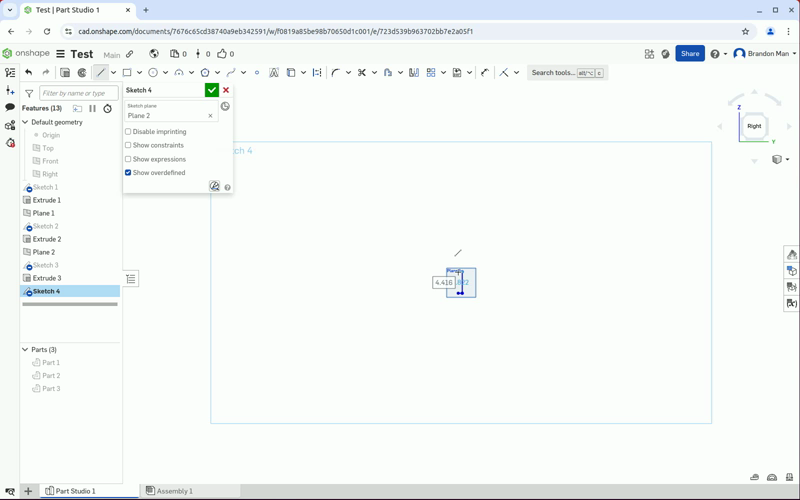
scroll(6)
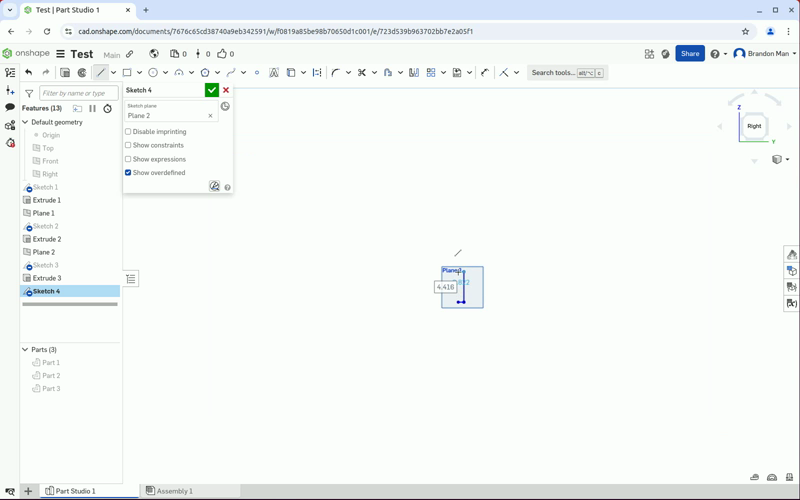
scroll(6)
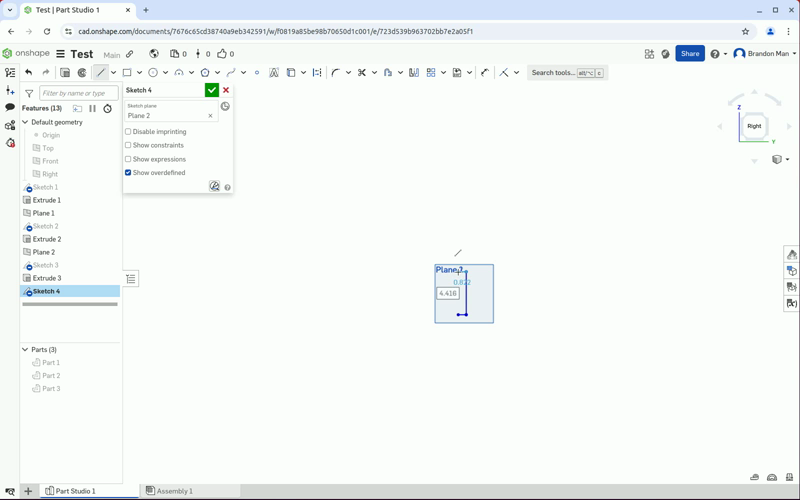
scroll(6)
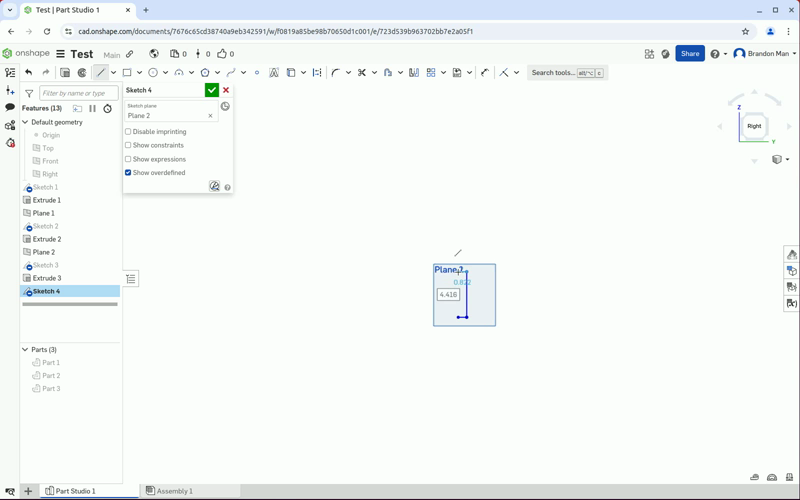
scroll(6)
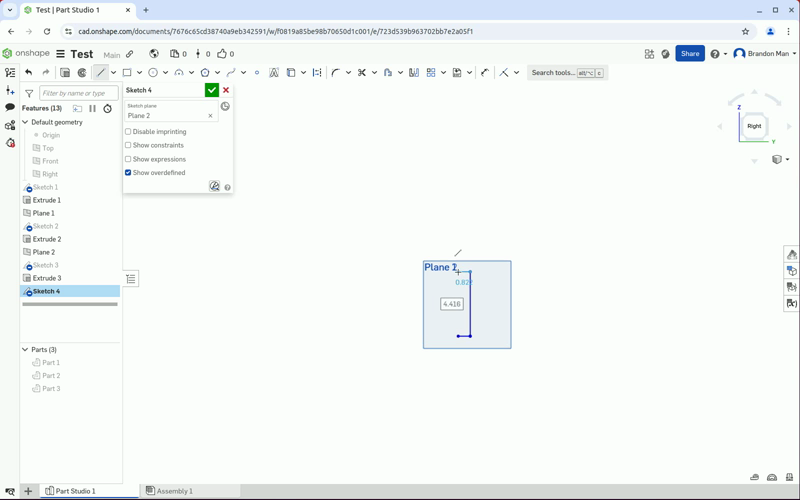
scroll(6)
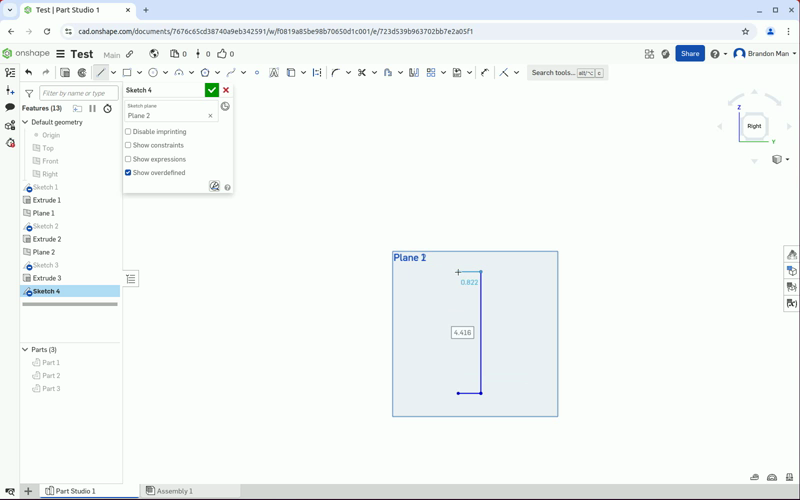
scroll(6)
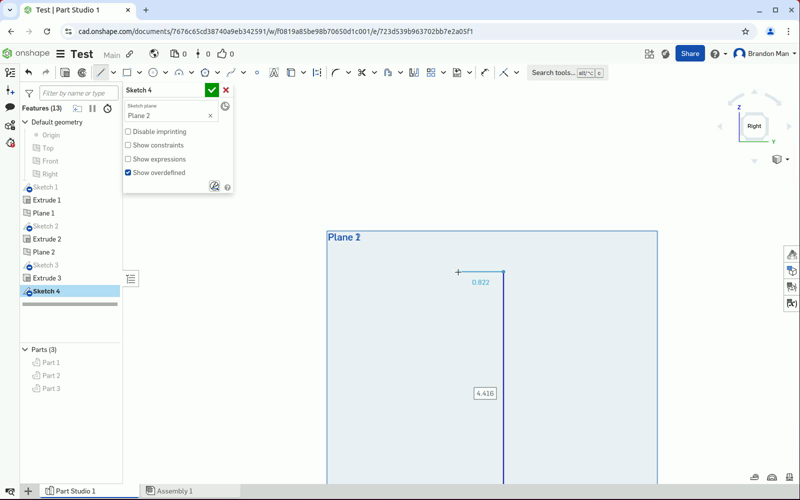
click(458, 271)
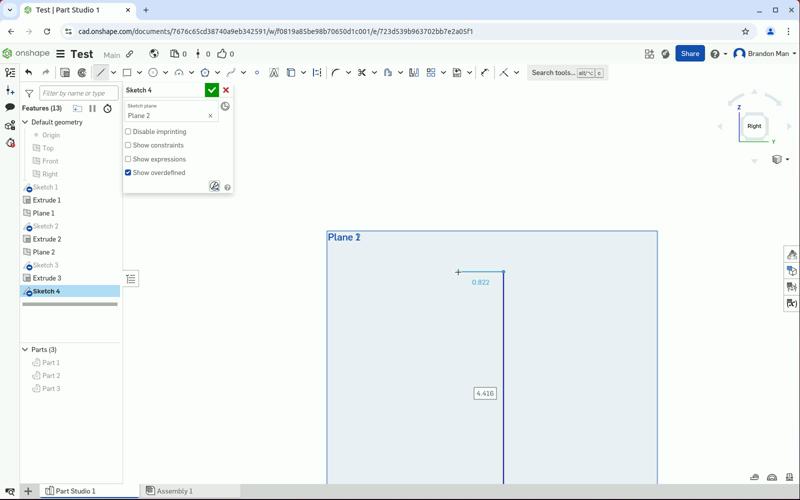
scroll(-6)
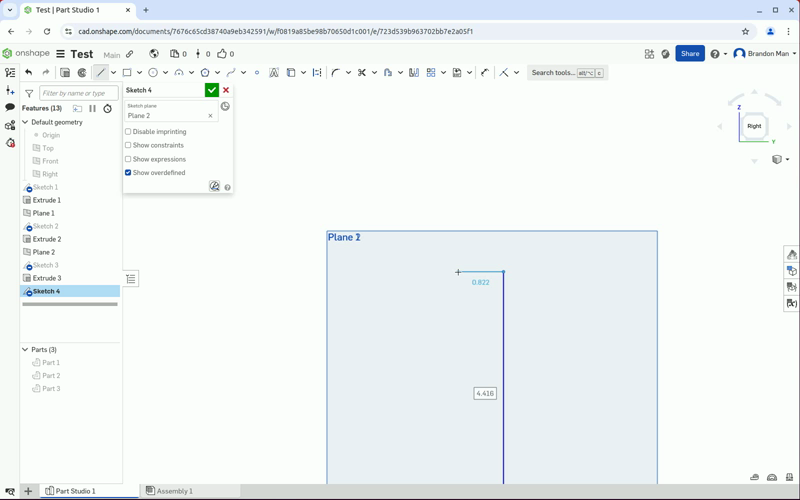
scroll(-6)
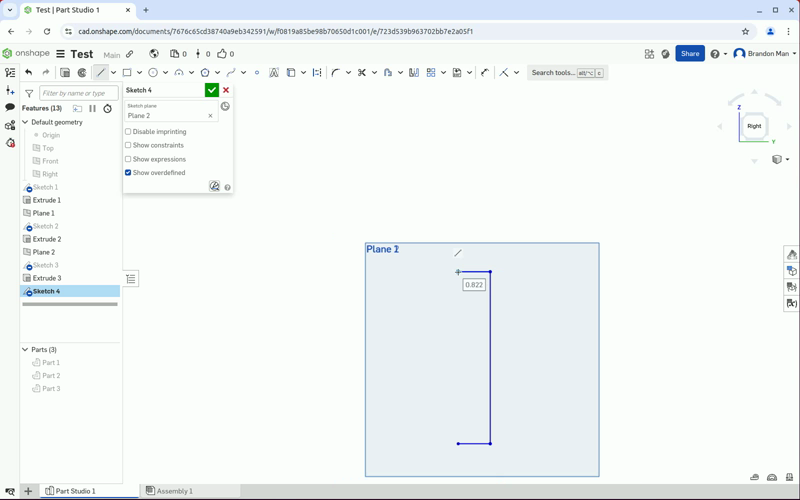
scroll(-6)
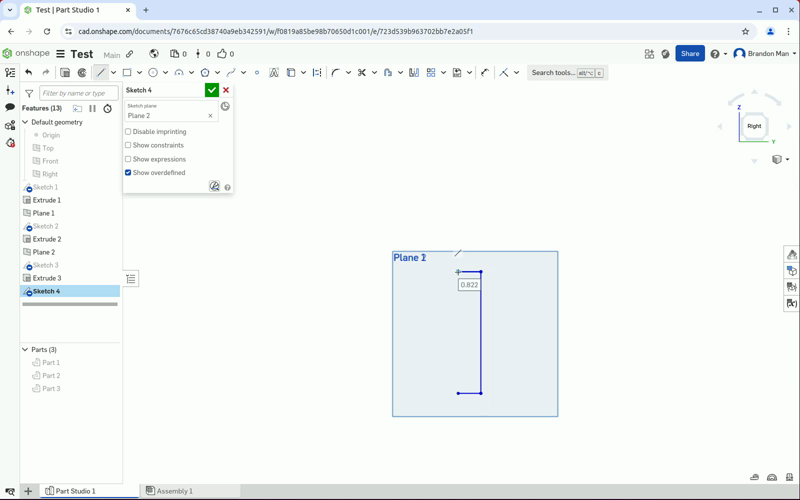
scroll(-6)
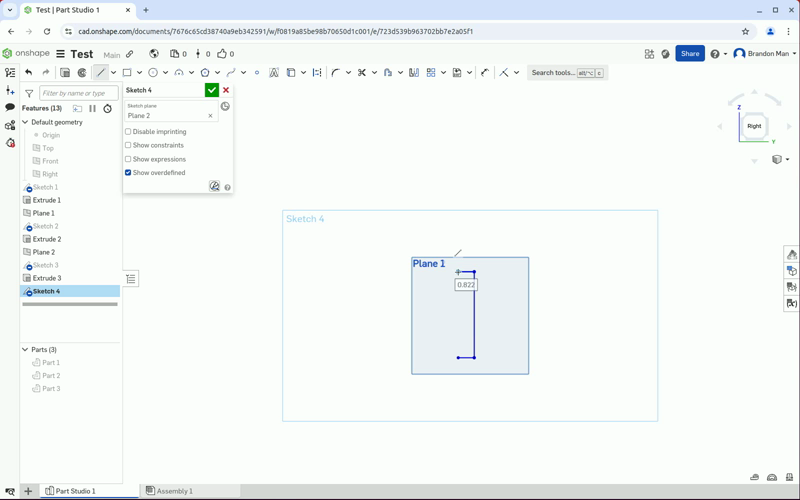
scroll(-6)
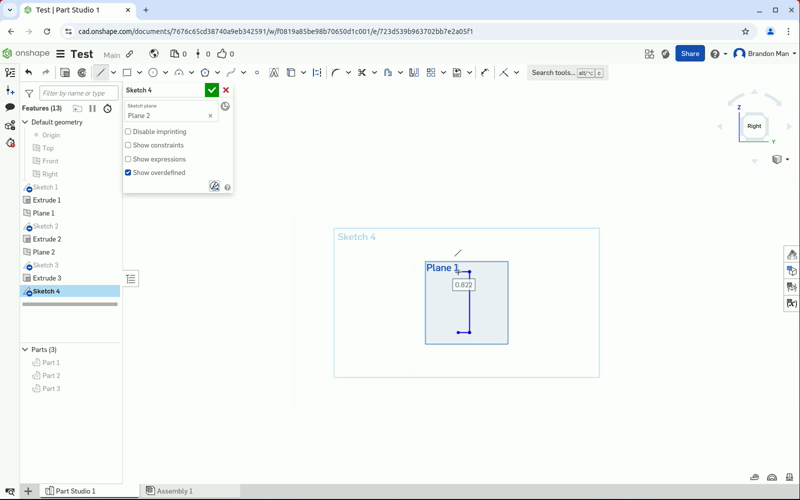
scroll(-6)
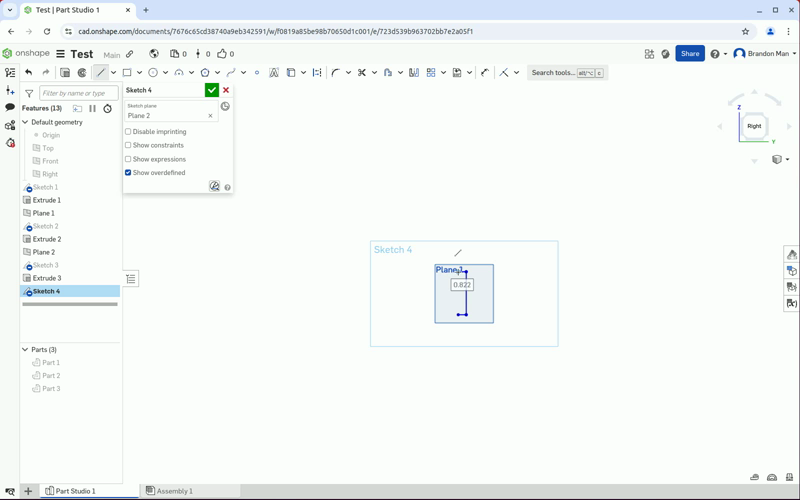
scroll(-6)
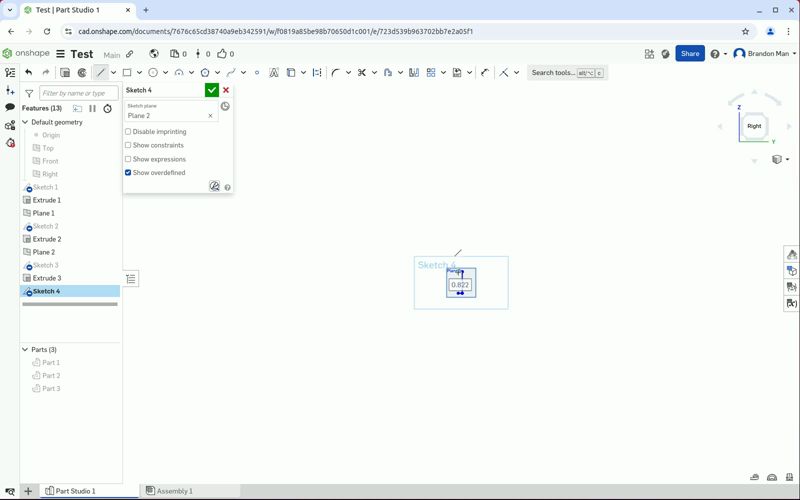
key_up(shift)
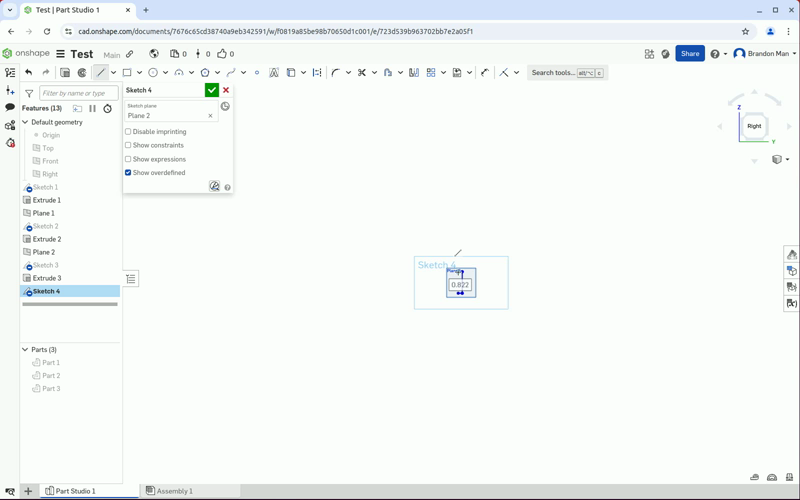
mouse_move(488, 271)
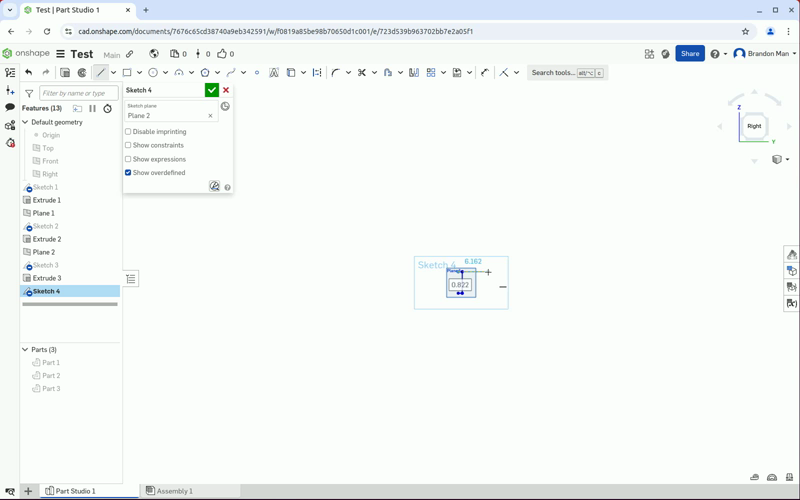
key_down(shift)
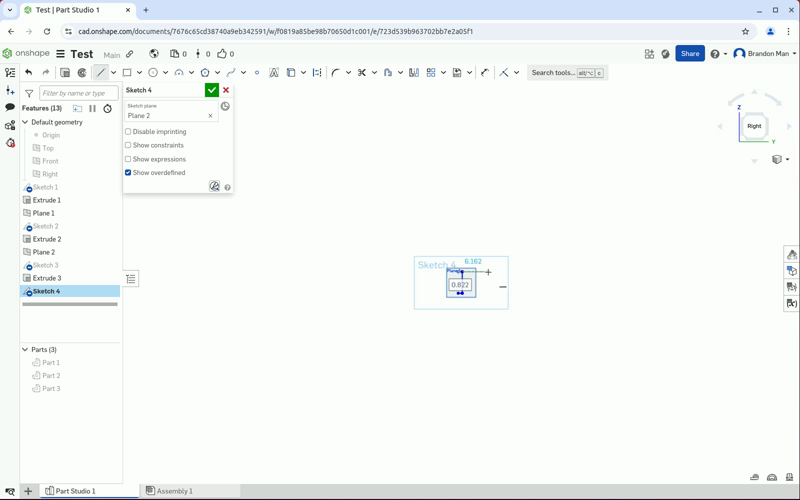
mouse_move(458, 293)
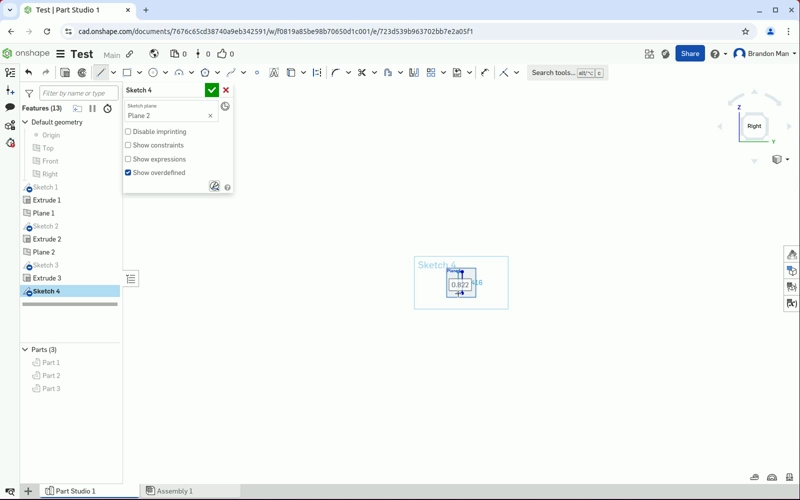
scroll(6)
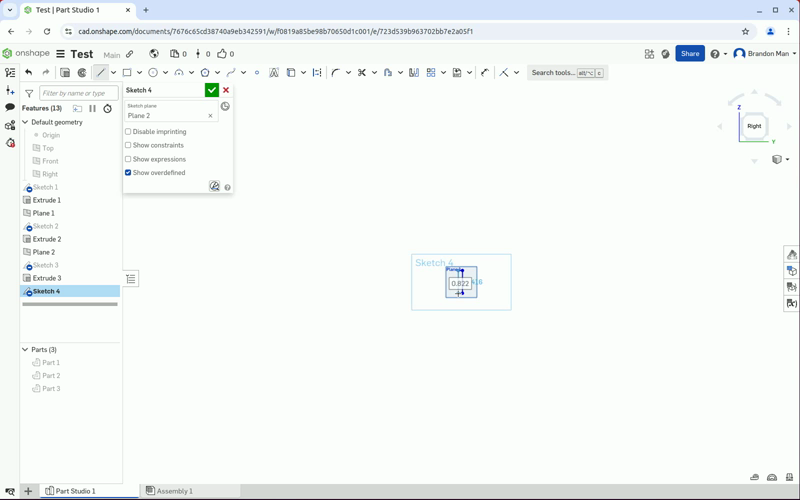
scroll(6)
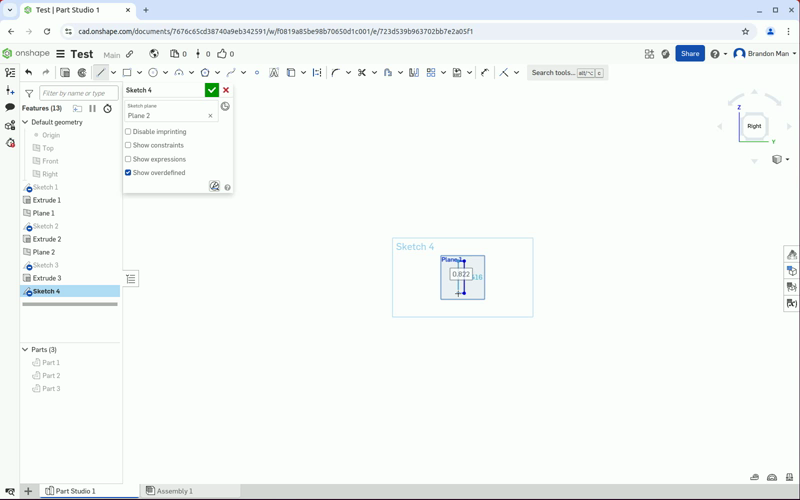
scroll(6)
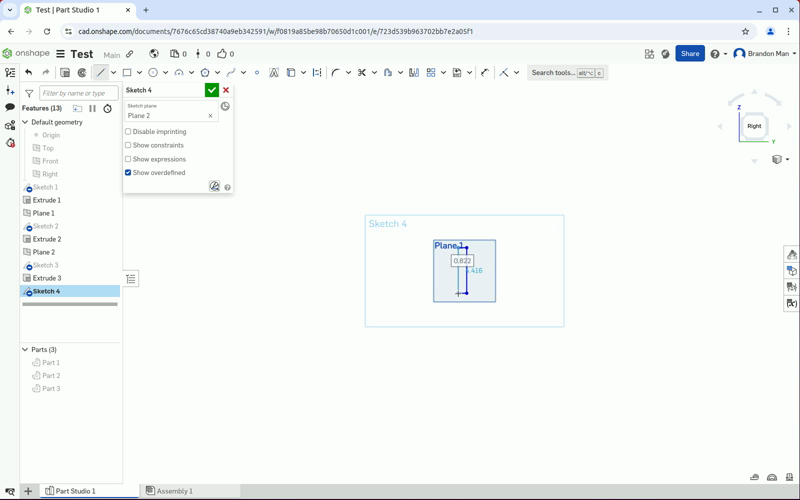
scroll(6)
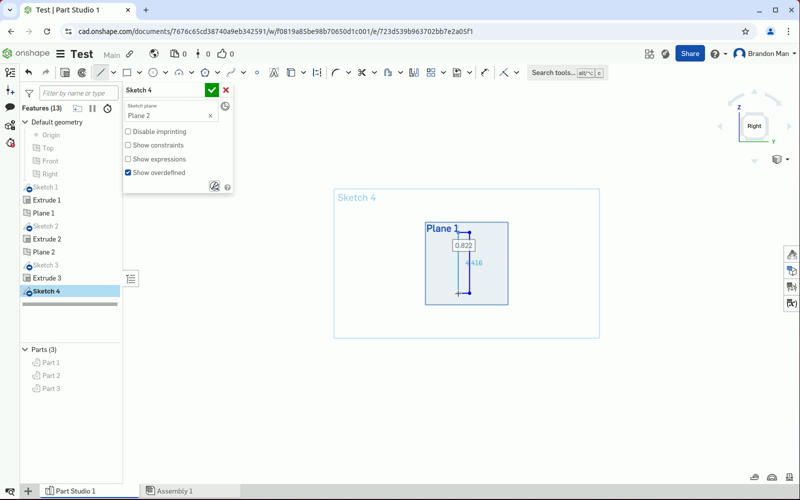
scroll(6)
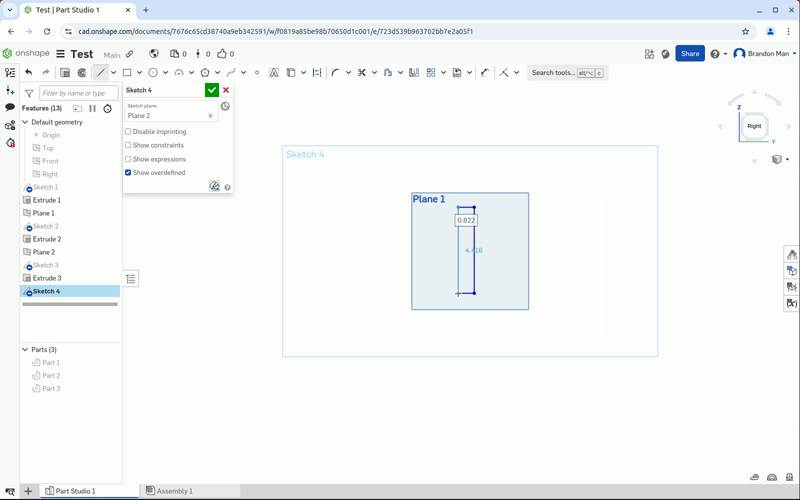
scroll(6)
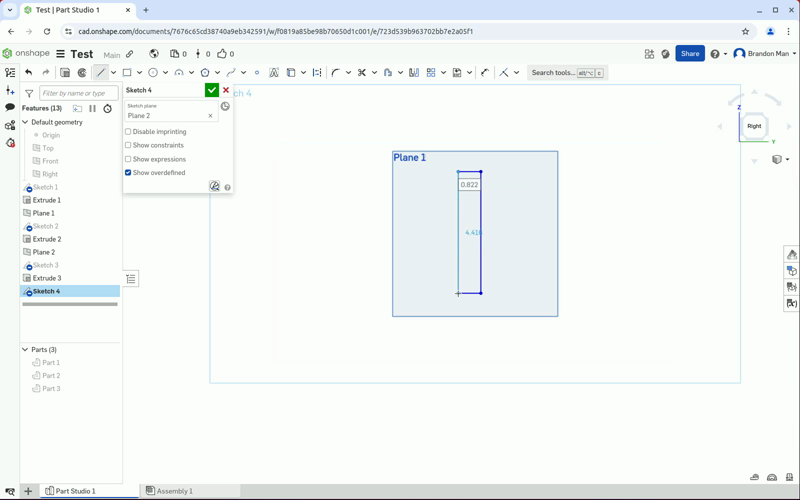
scroll(6)
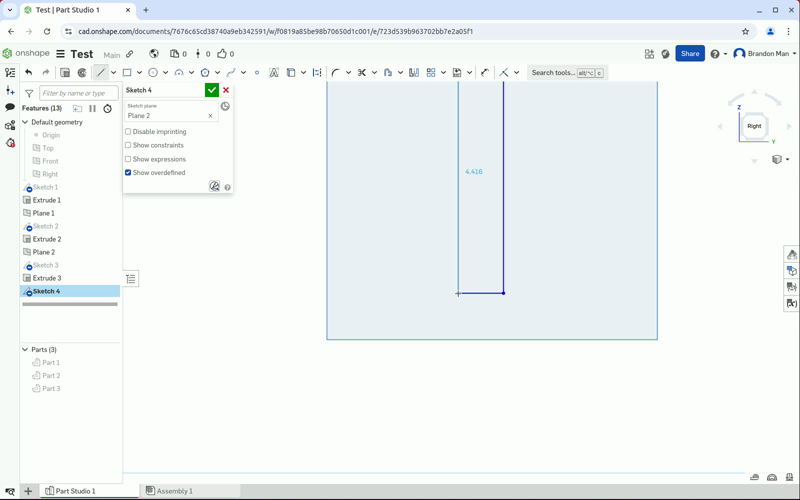
key_up(shift)
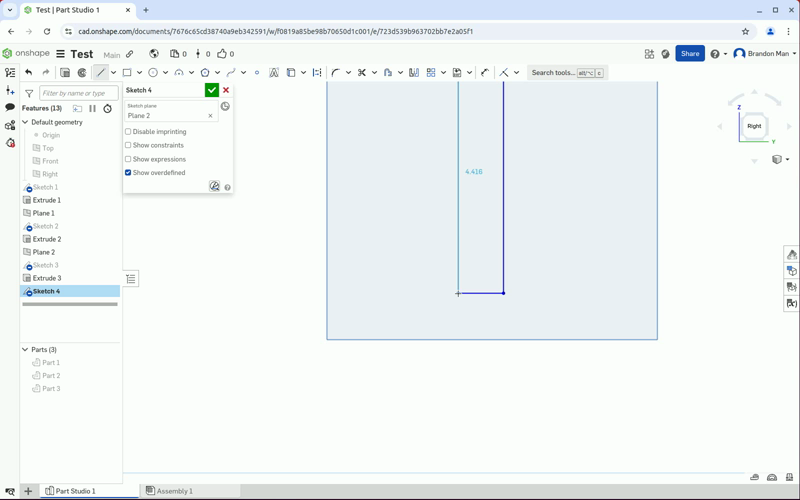
click(458, 293)
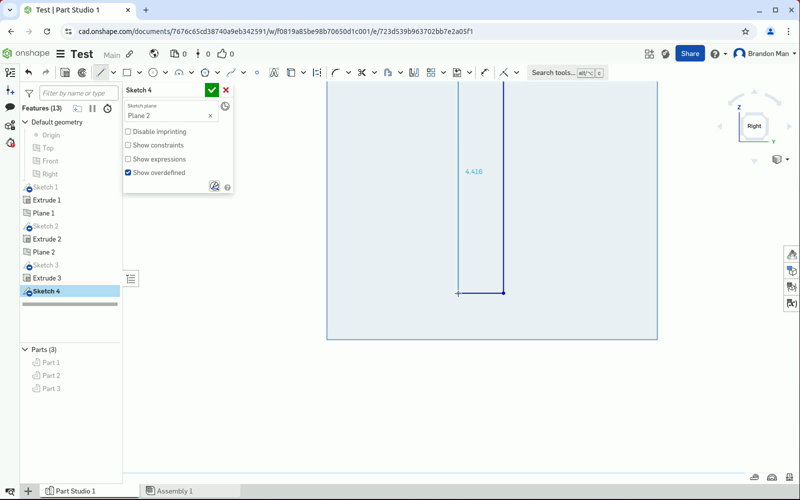
scroll(-6)
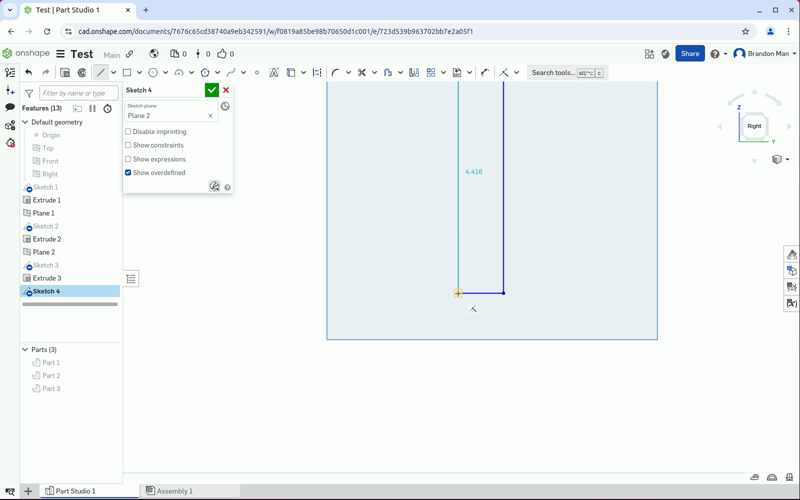
scroll(-6)
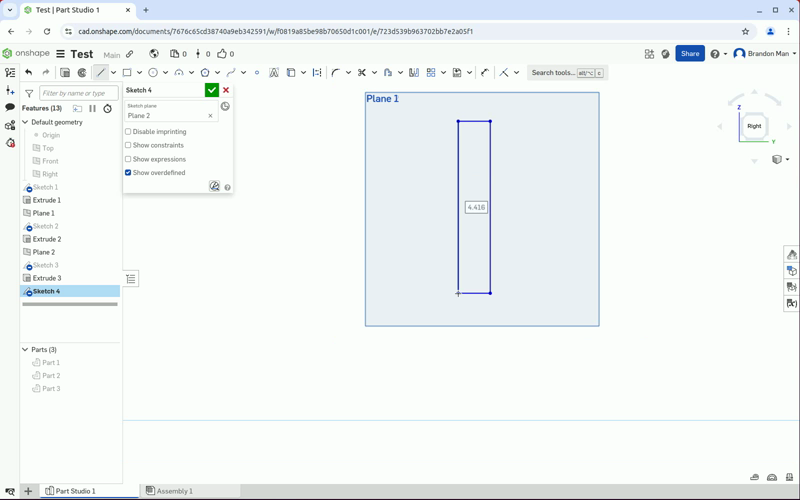
scroll(-6)
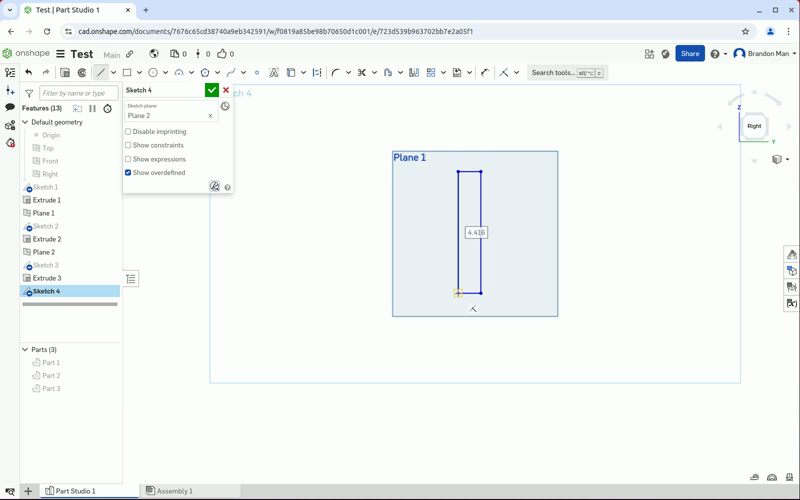
scroll(-6)
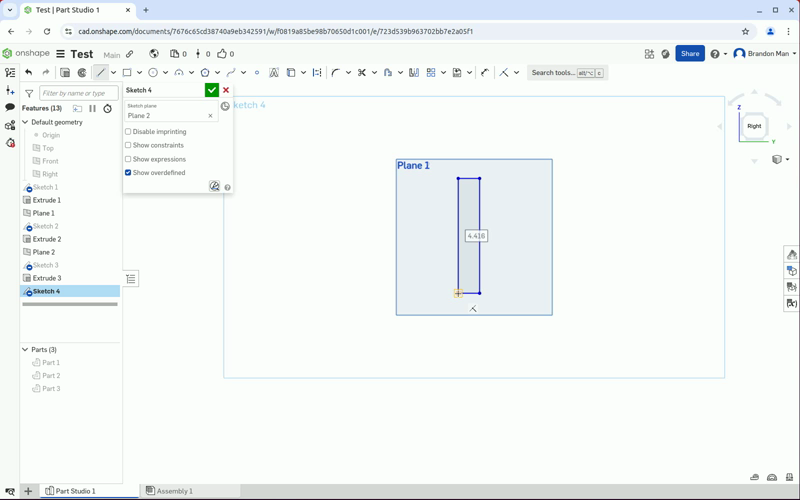
scroll(-6)
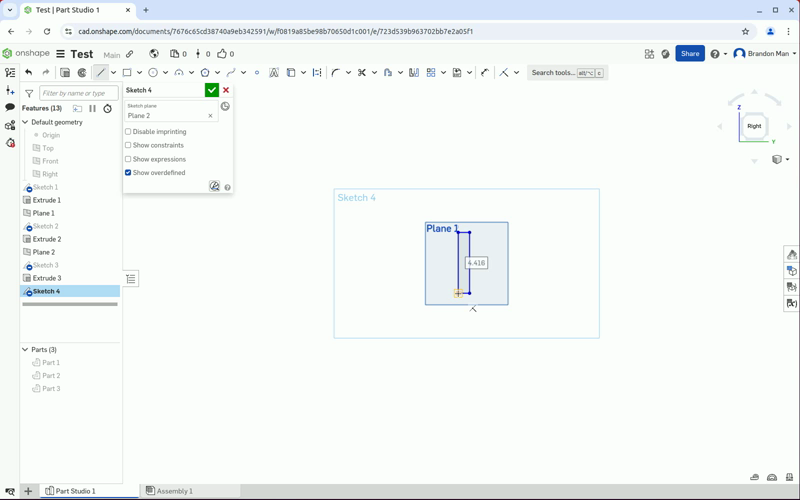
scroll(-6)
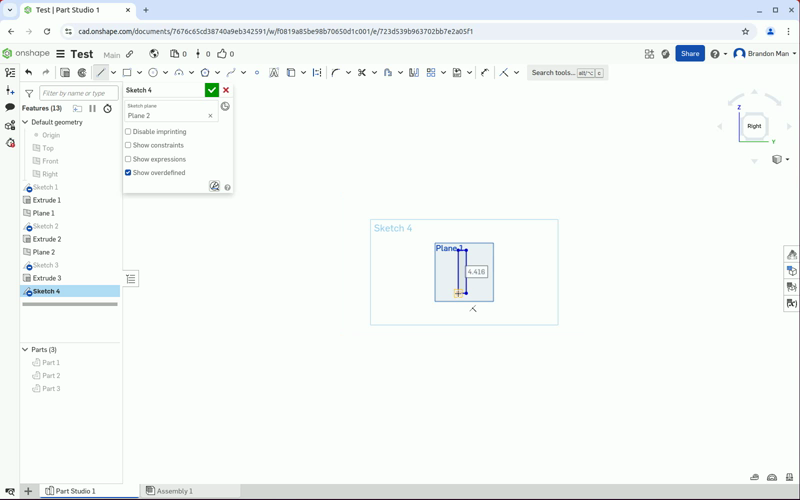
scroll(-6)
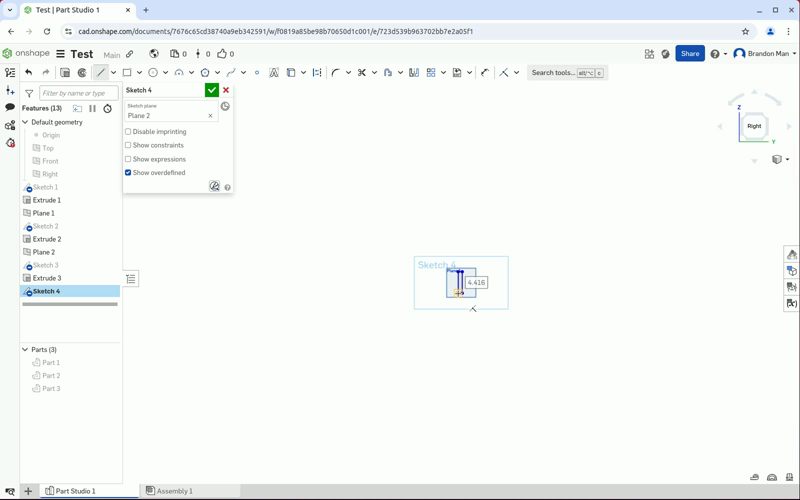
key(esc)
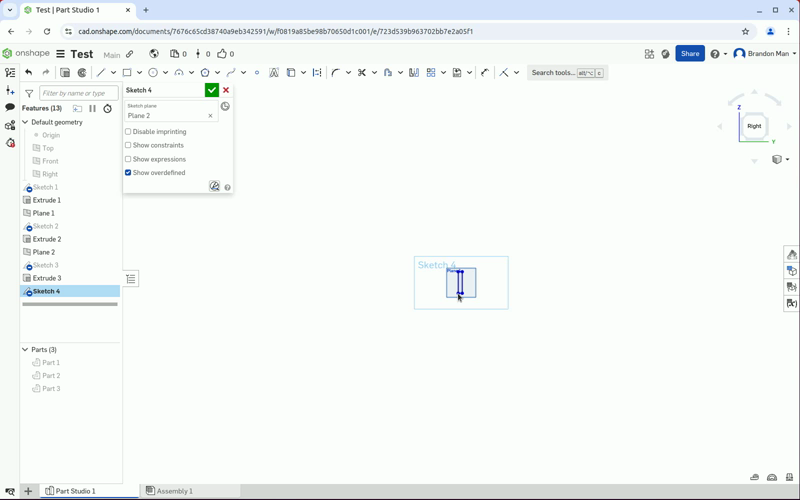
mouse_move(460, 280)
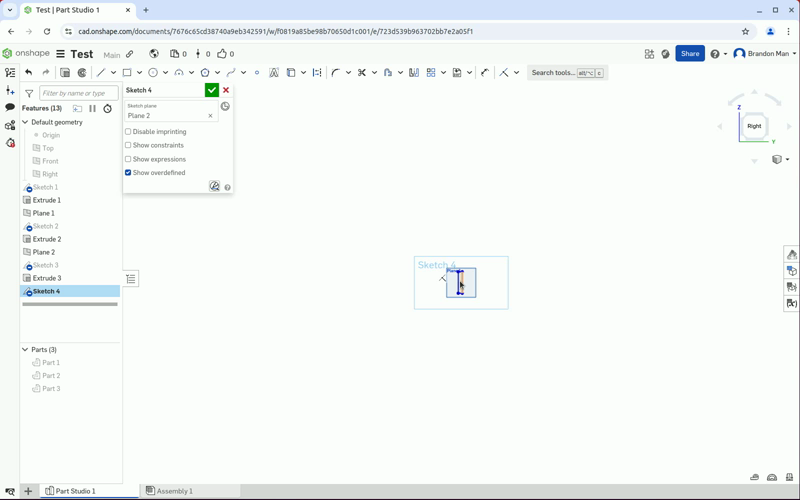
scroll(6)
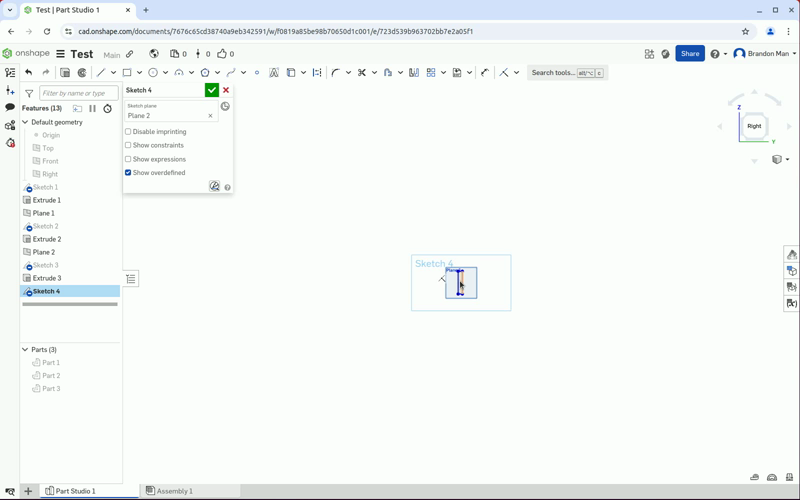
scroll(6)
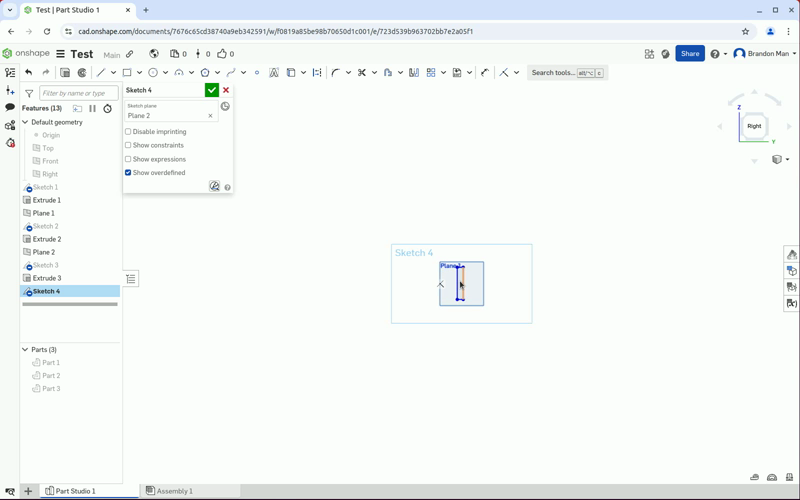
scroll(6)
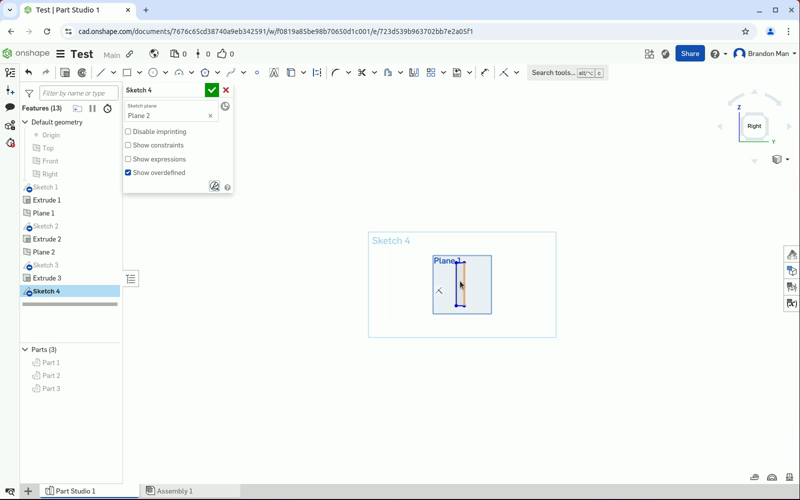
scroll(6)
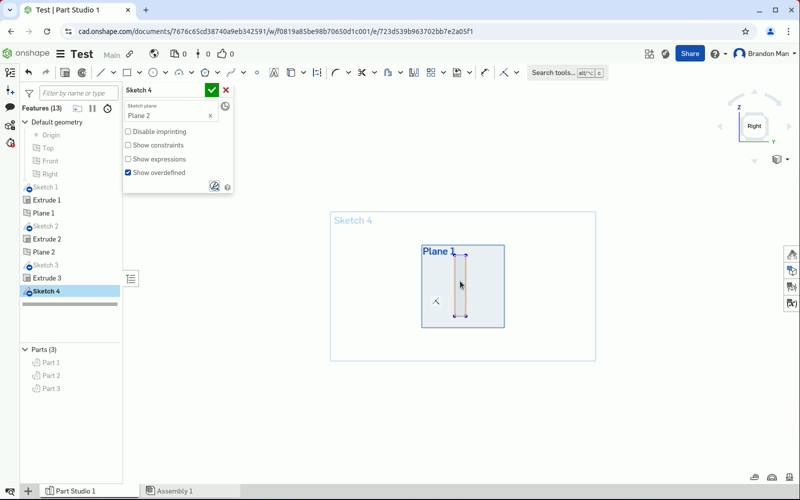
scroll(6)
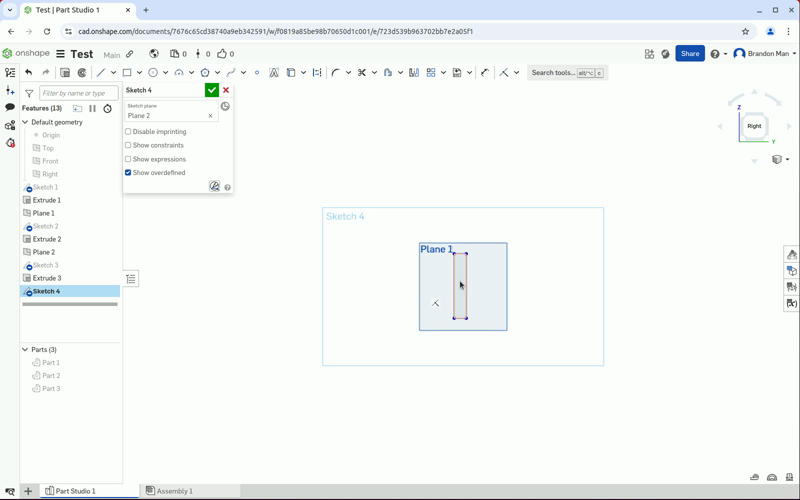
scroll(6)
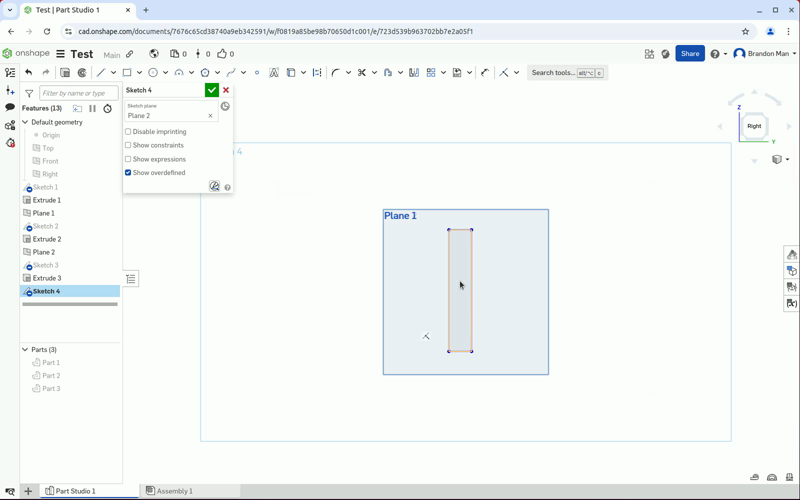
scroll(6)
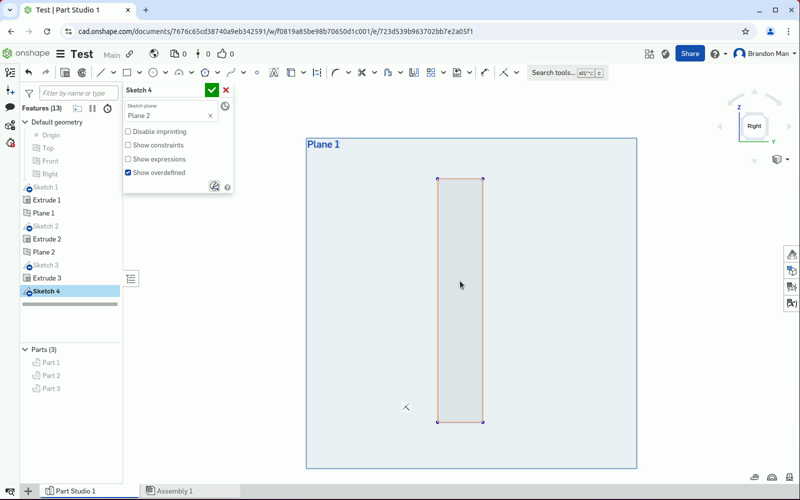
click(460, 280)
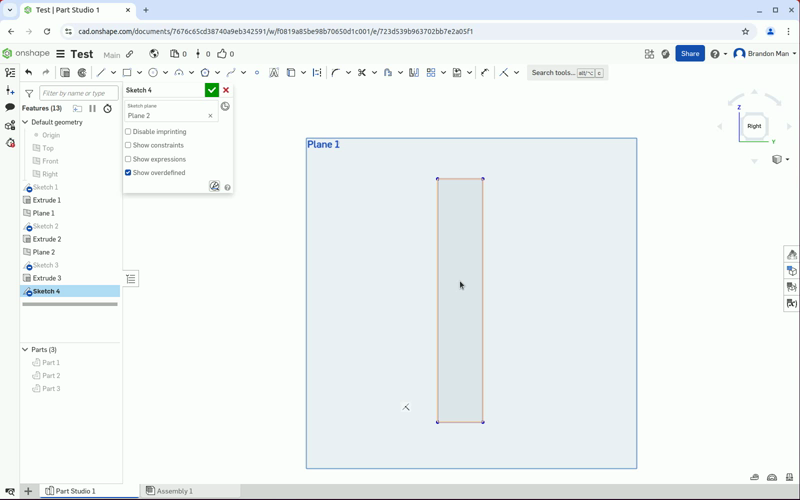
scroll(-6)
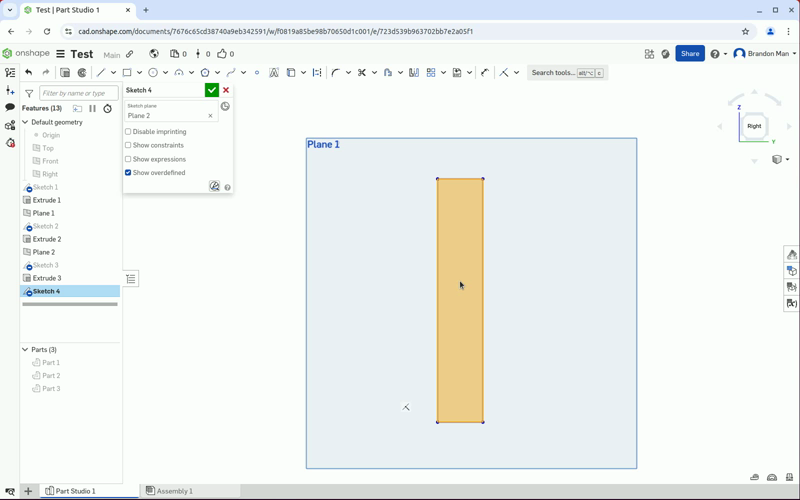
scroll(-6)
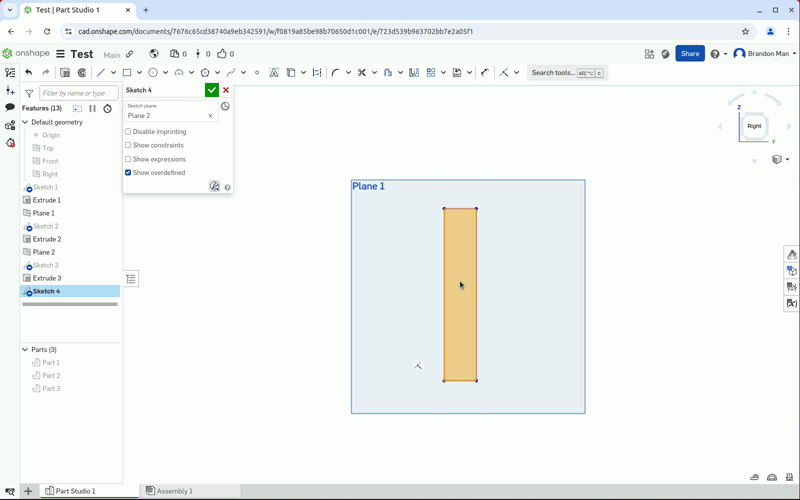
scroll(-6)
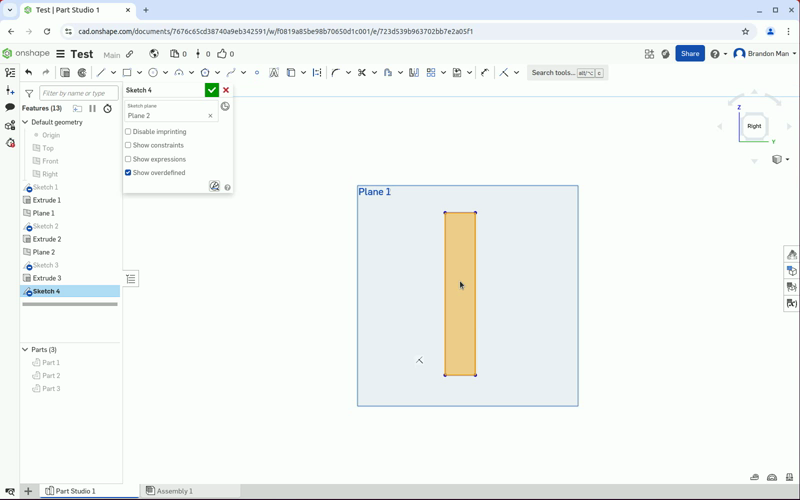
scroll(-6)
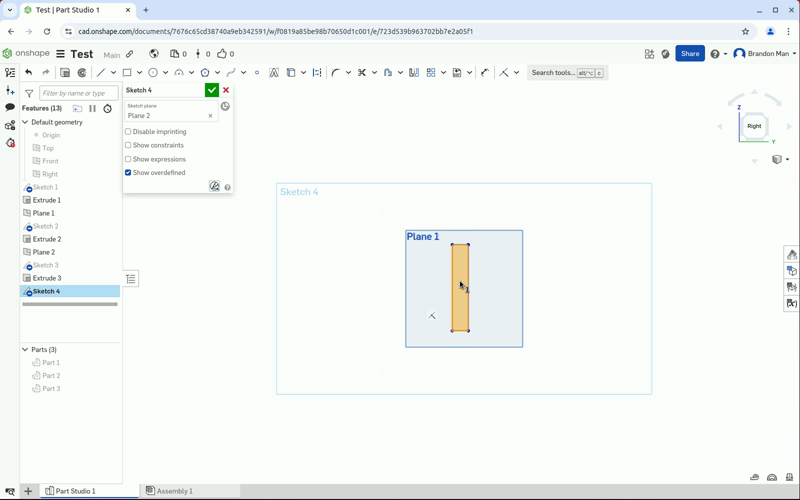
scroll(-6)
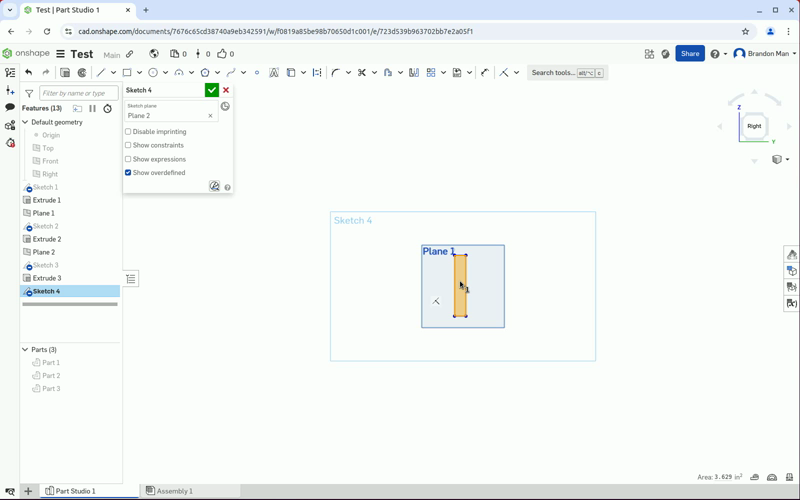
scroll(-6)
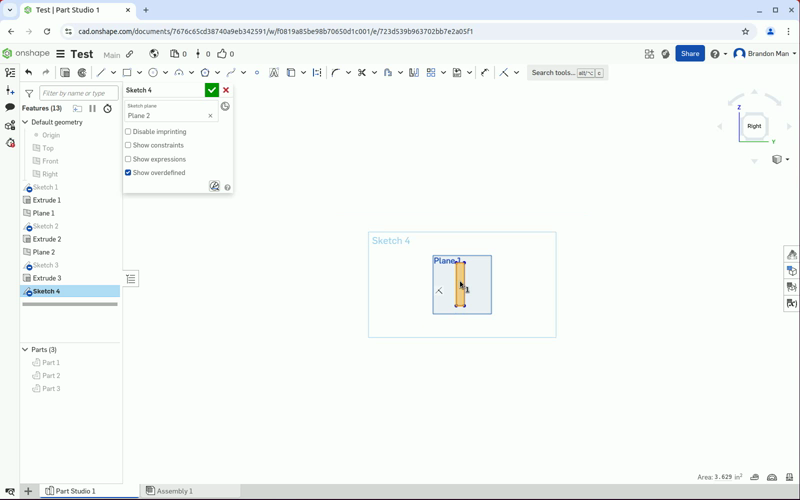
scroll(-6)
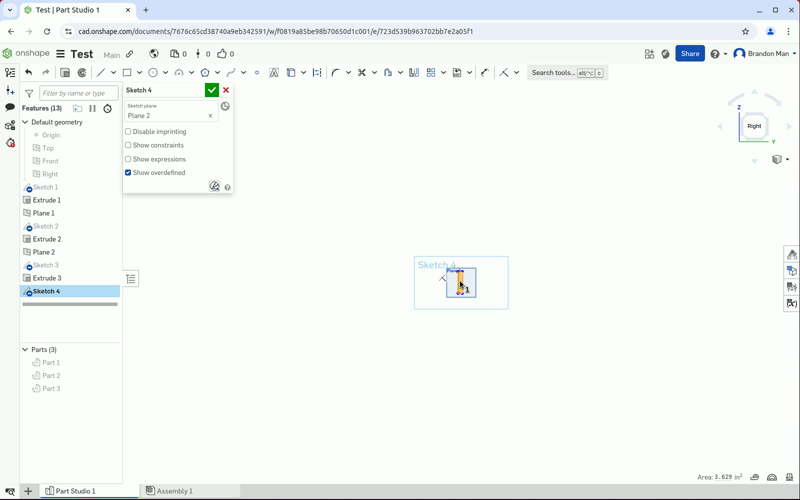
mouse_move(73, 352)
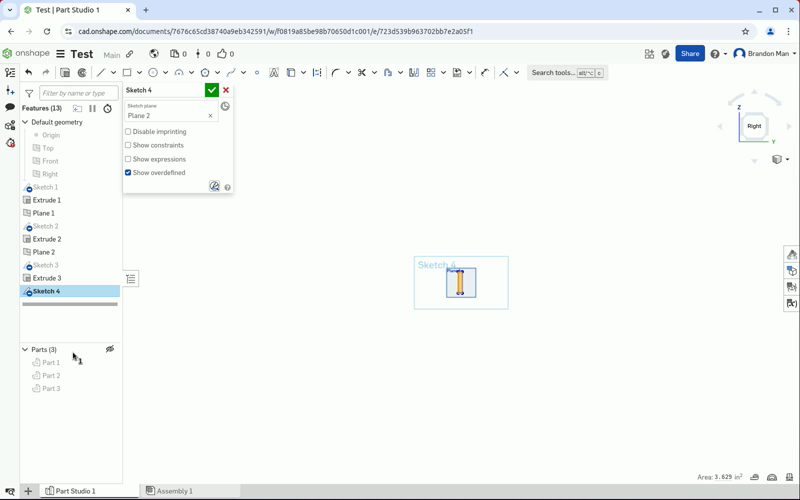
key(shift+y)
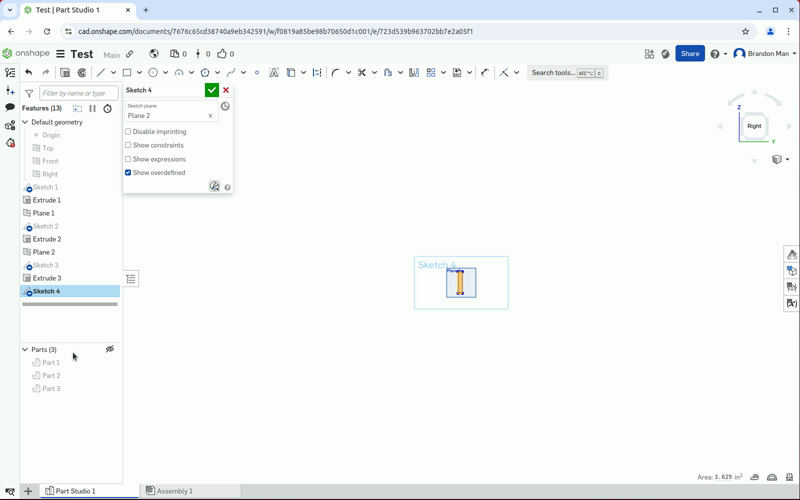
key(shift+e)
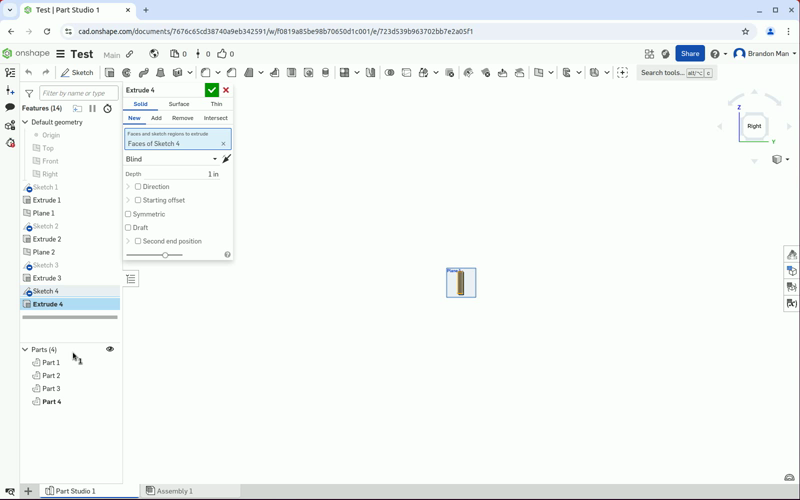
mouse_move(143, 106)
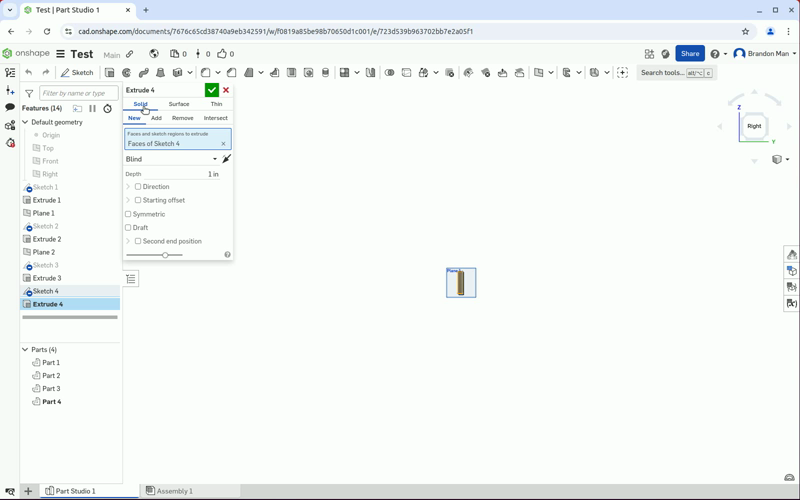
click(143, 106)
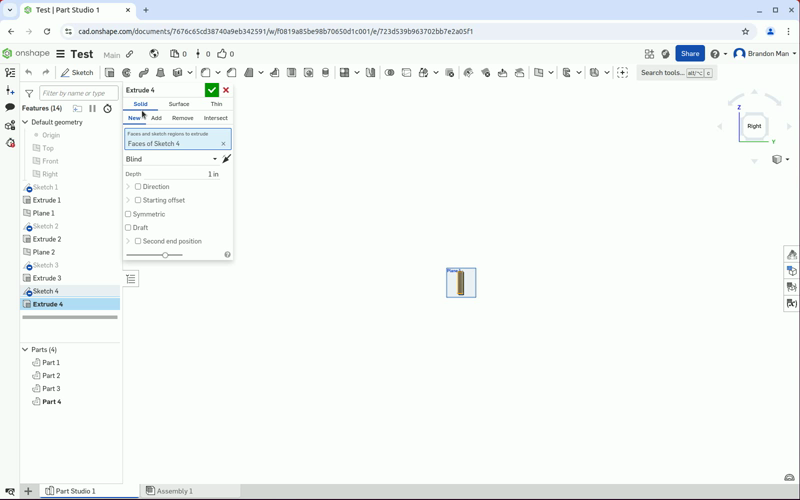
mouse_move(137, 120)
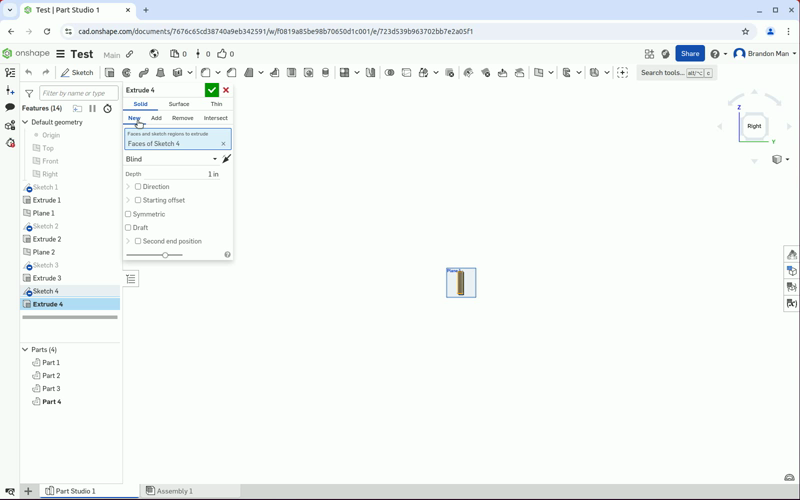
click(137, 120)
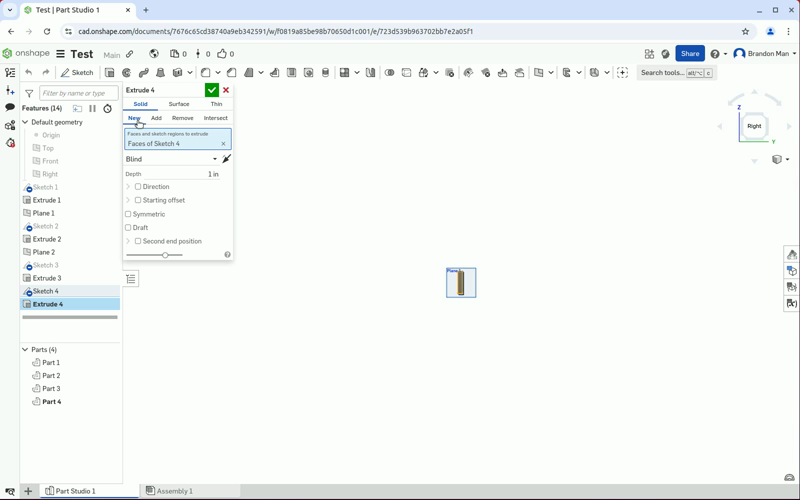
key(tab, 4)
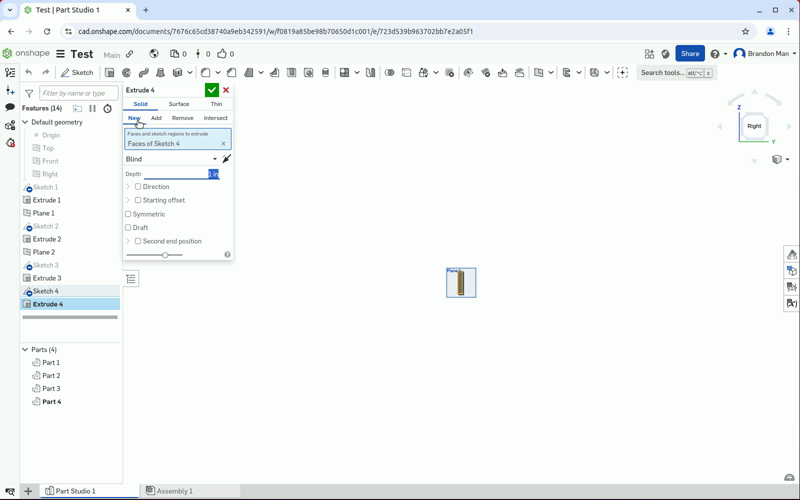
text(2.407)
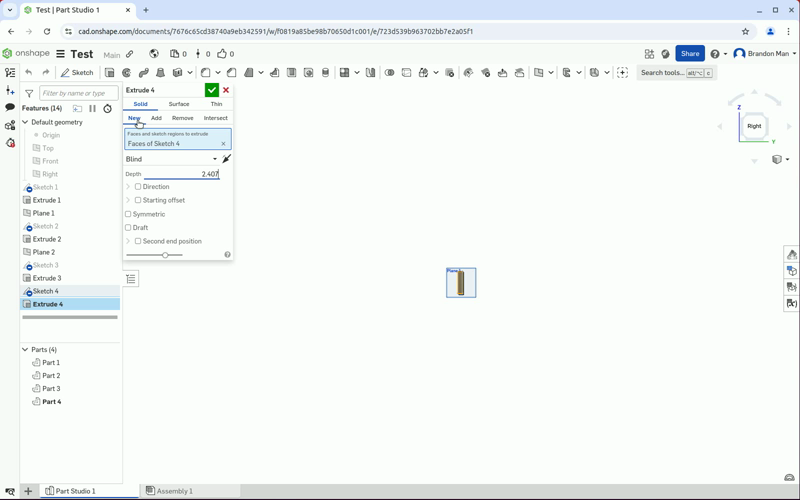
key(enter)
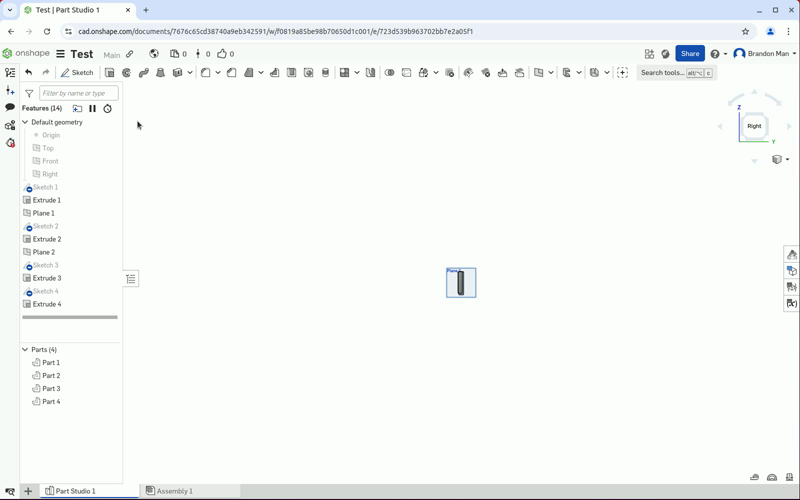
key(shift+h)
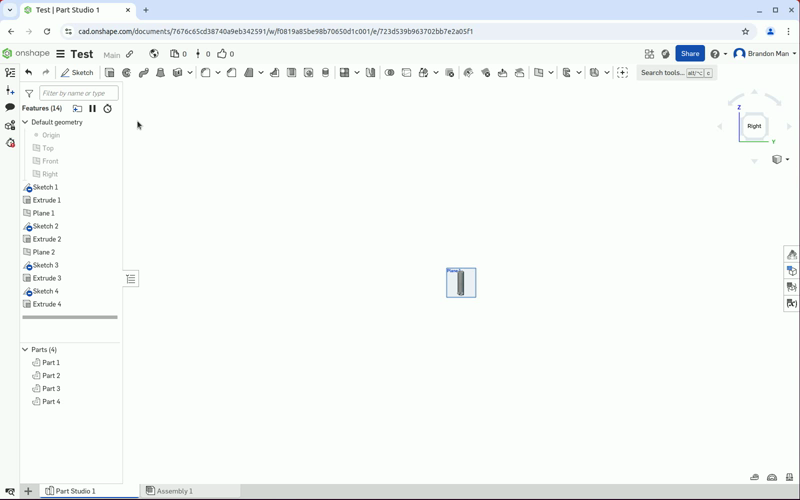
key(shift+h)
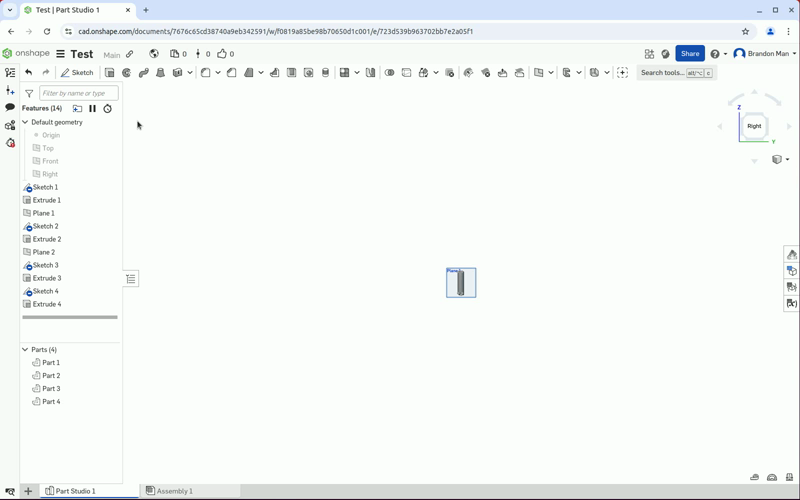
key(shift+7)
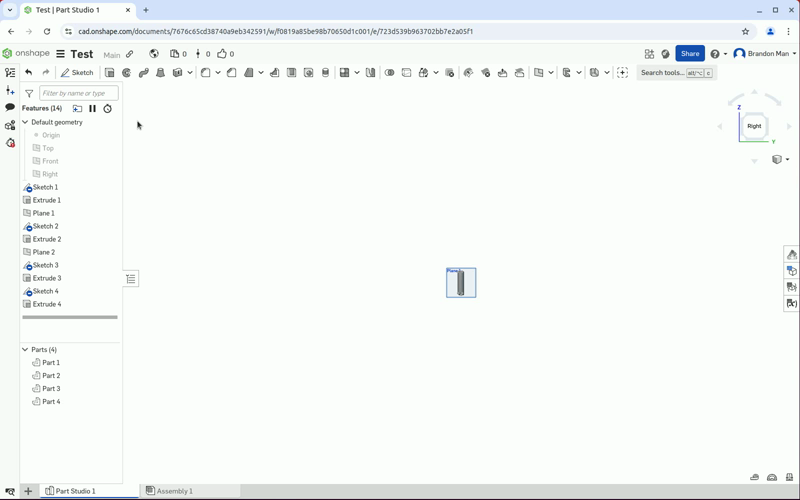
key(right, 2)
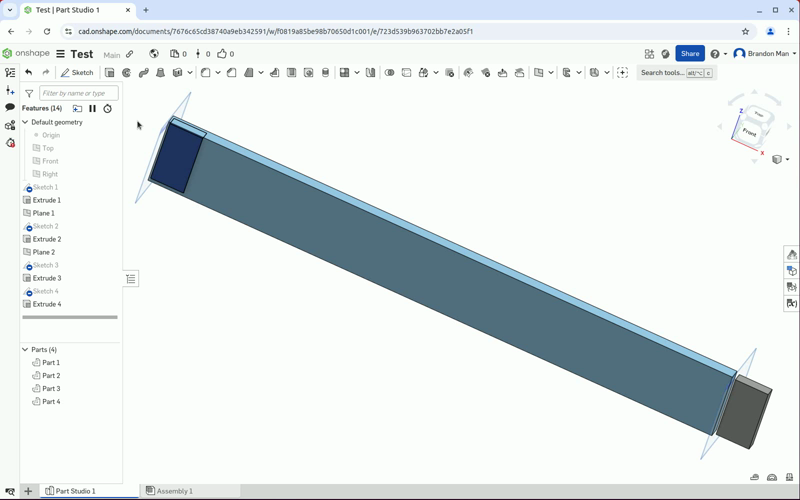
key(down, 2)
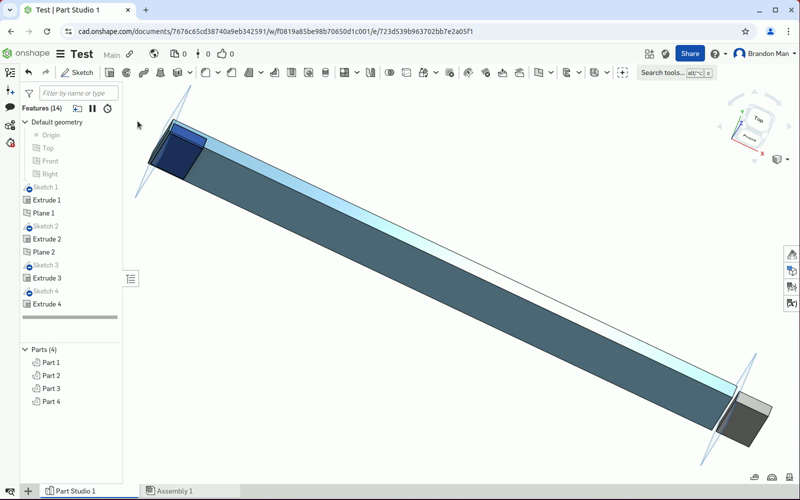
key(up, 2)
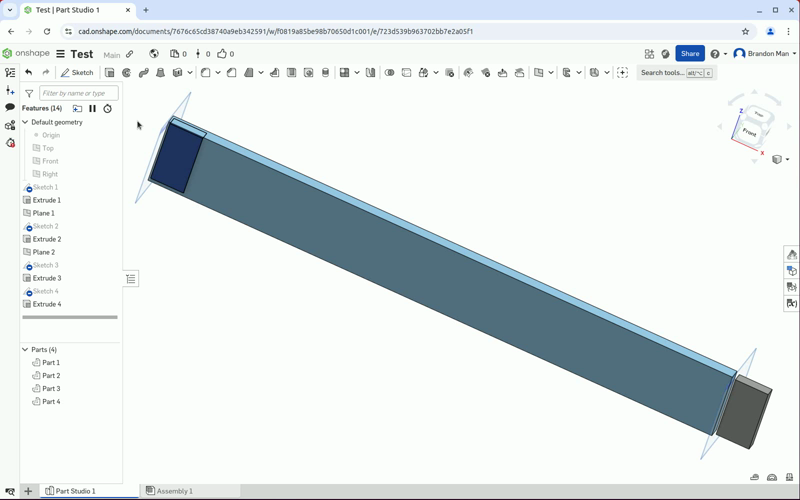
key(left, 2)
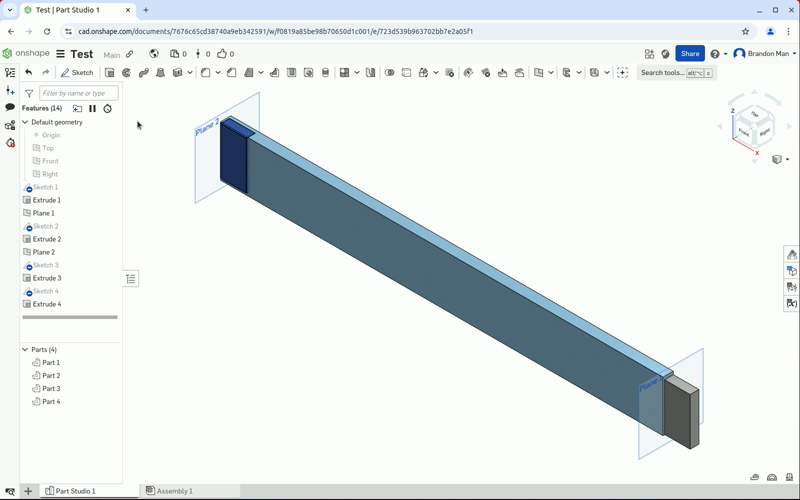
mouse_move(73, 189)
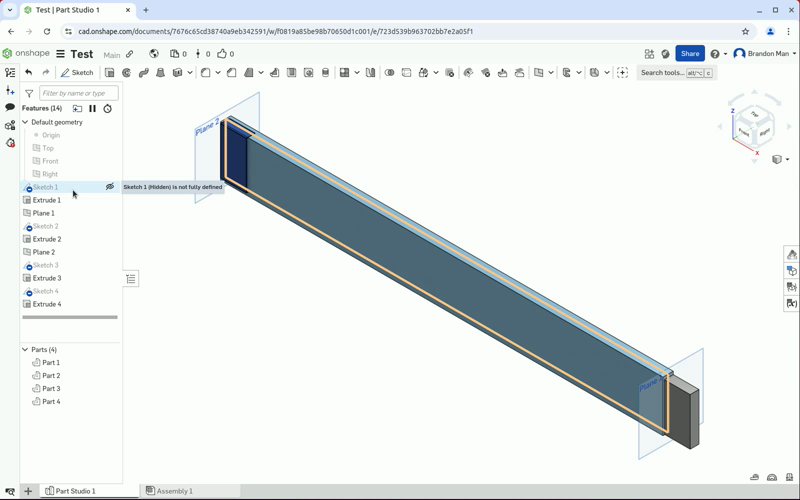
click(73, 189)